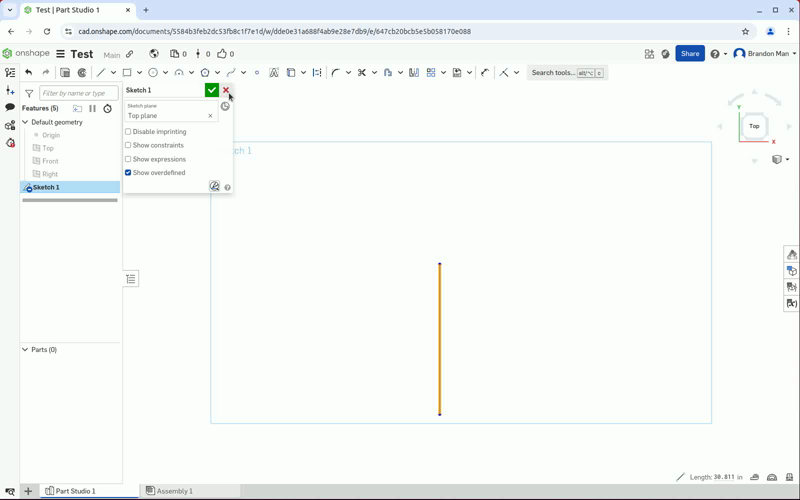
key(shift+h)
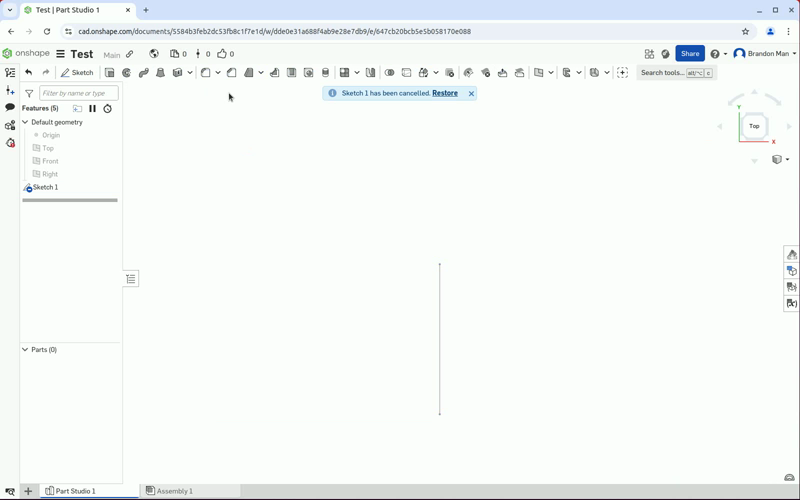
key(shift+s)
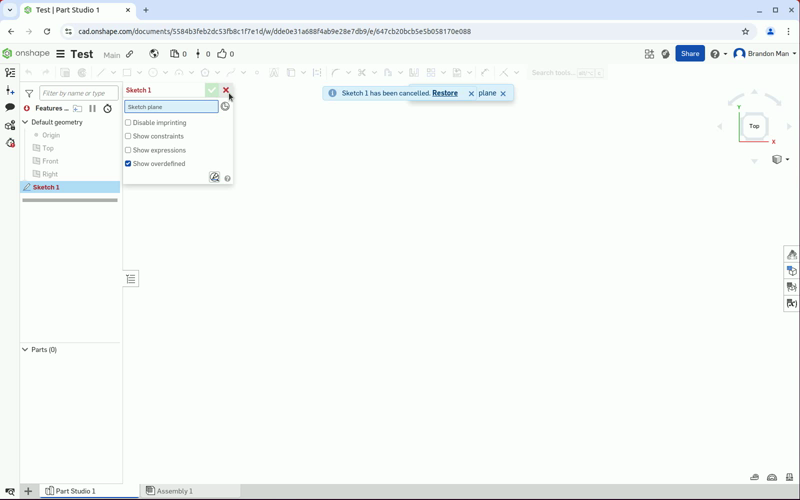
mouse_move(73, 150)
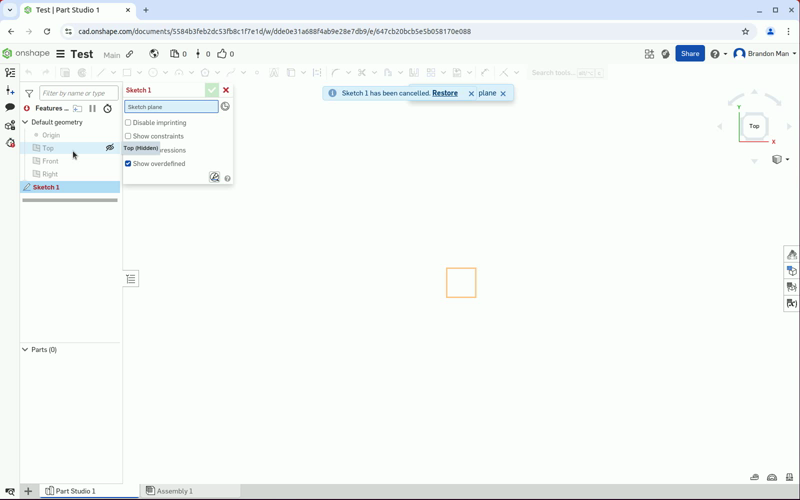
click(73, 150)
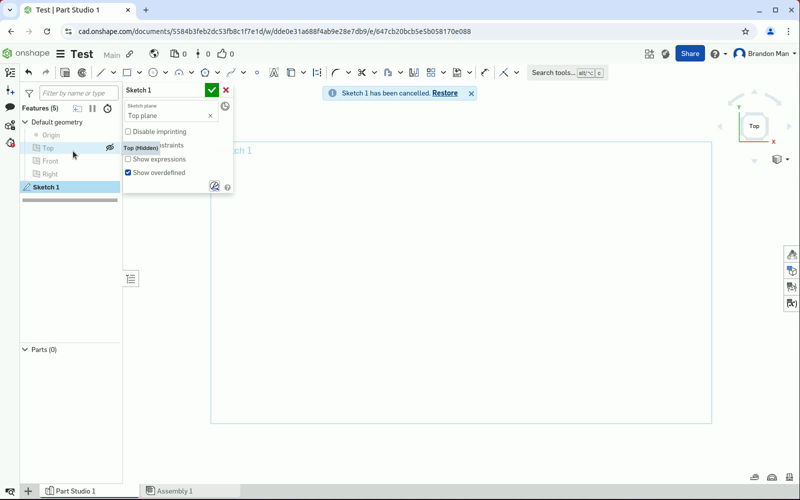
mouse_move(73, 352)
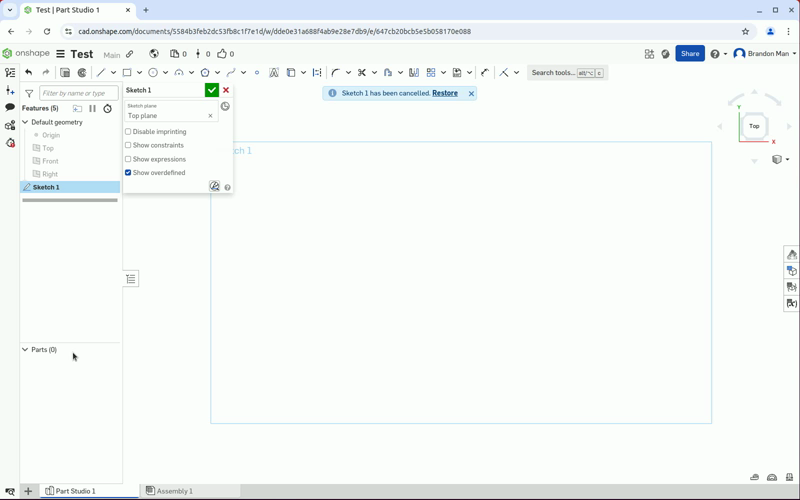
key(y)
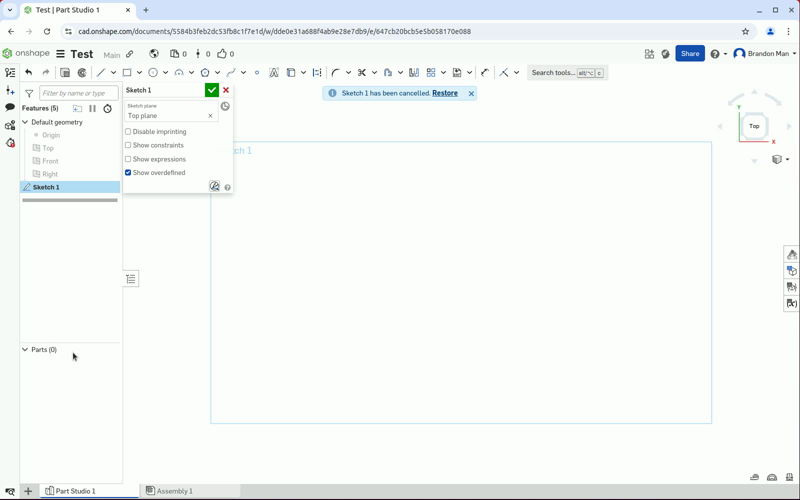
key(a)
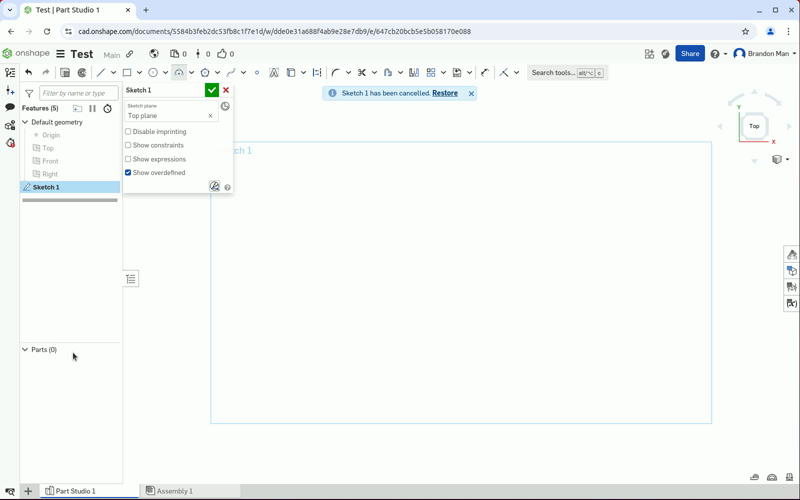
key_down(shift)
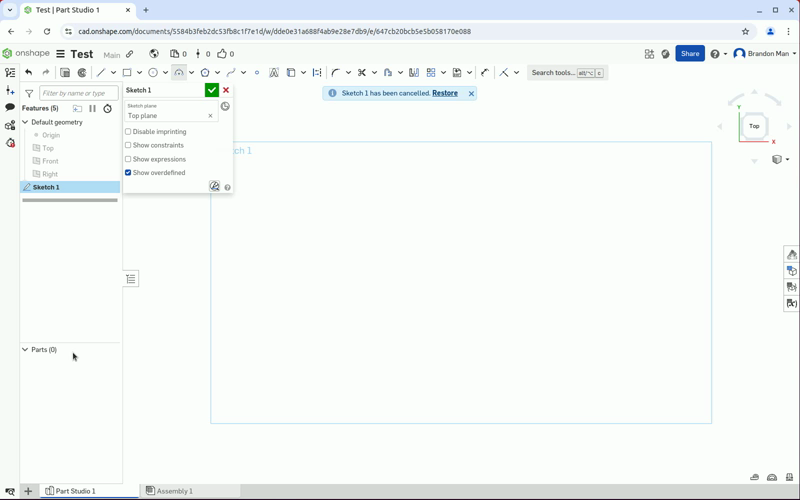
mouse_move(456, 285)
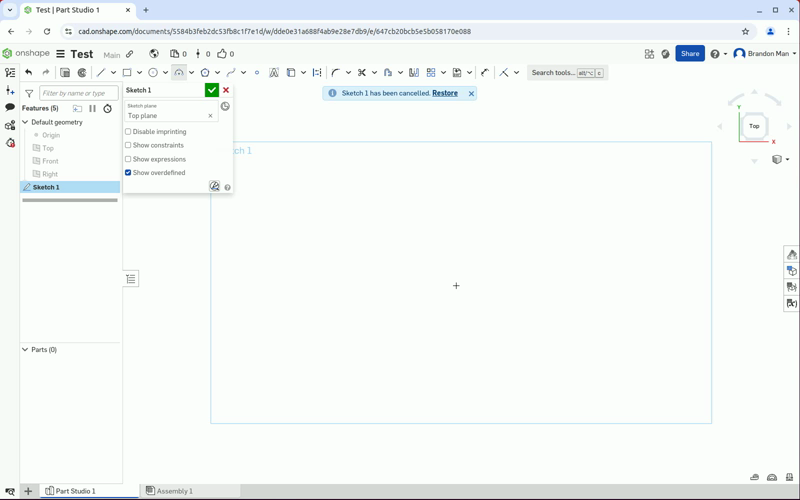
click(456, 285)
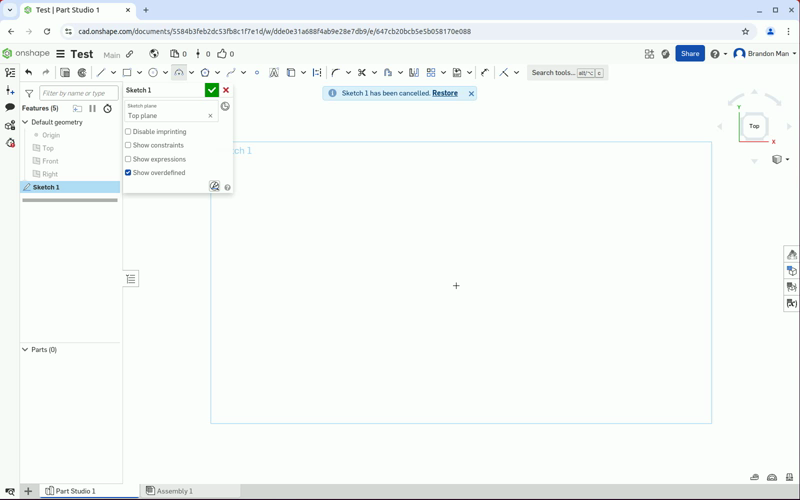
key_up(shift)
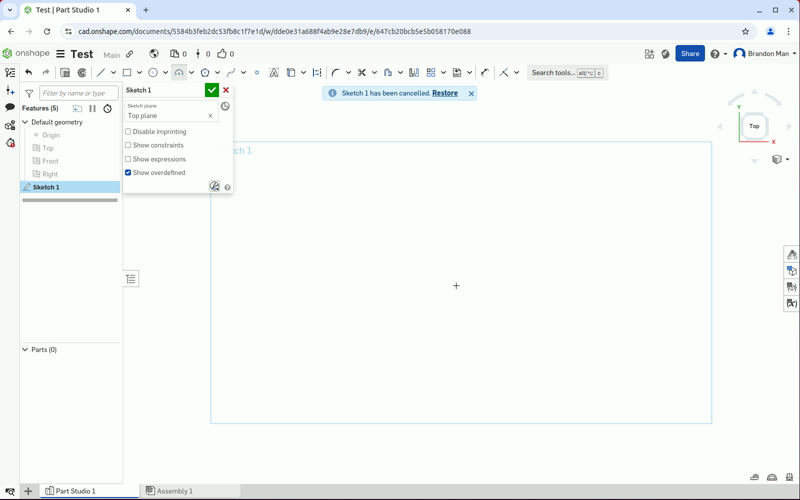
key_down(shift)
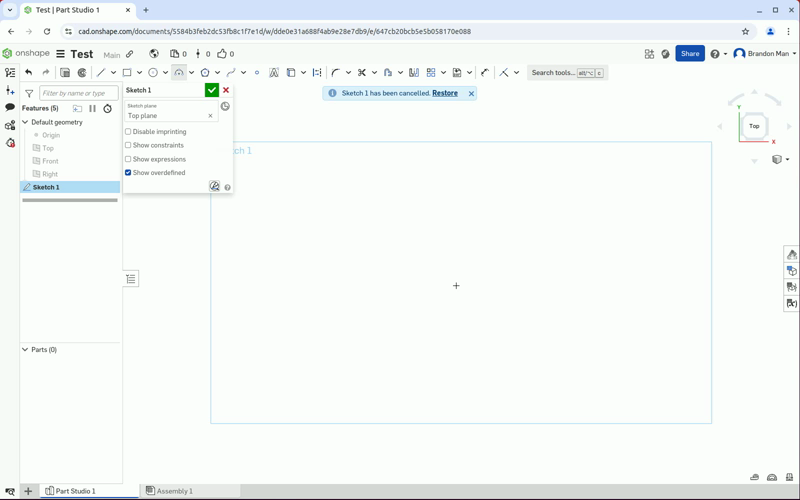
mouse_move(458, 288)
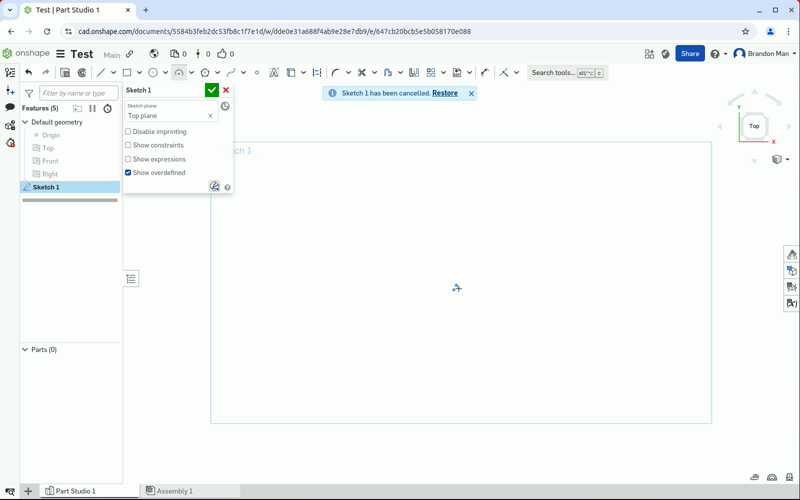
scroll(6)
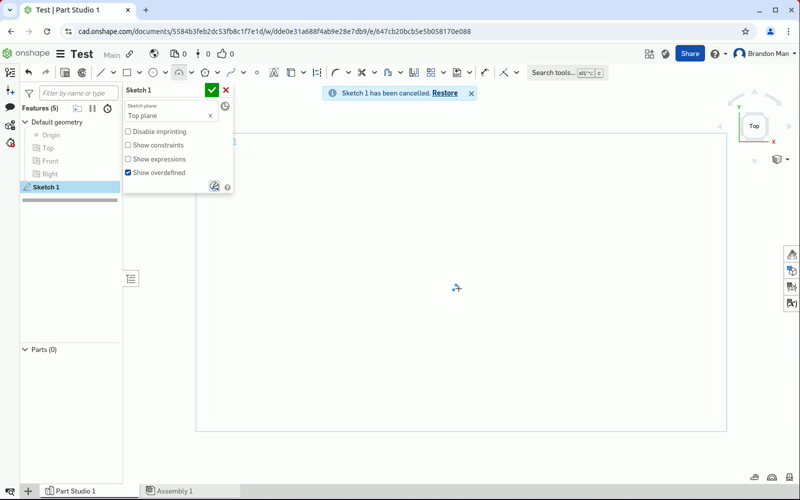
scroll(6)
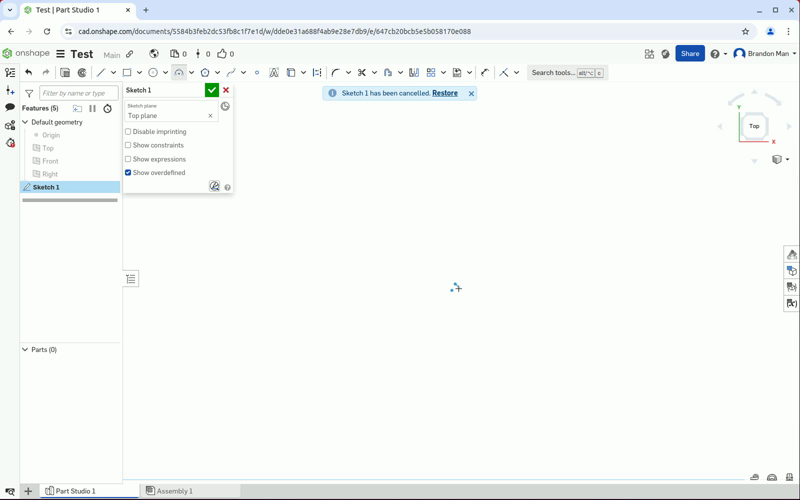
scroll(6)
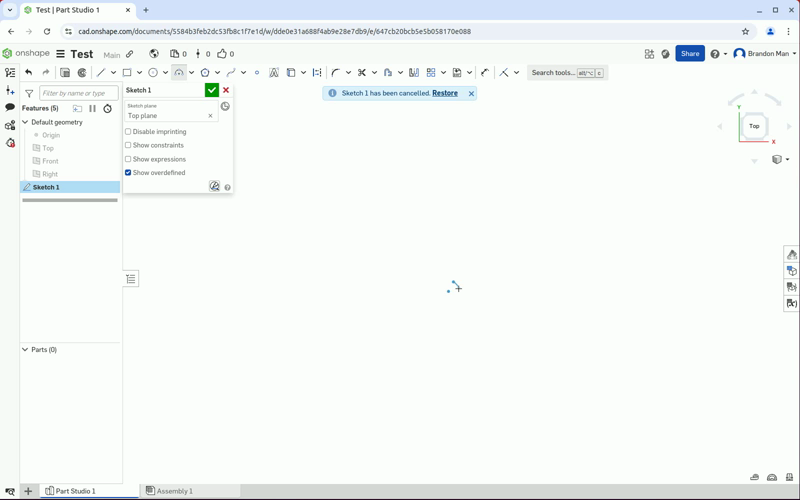
scroll(6)
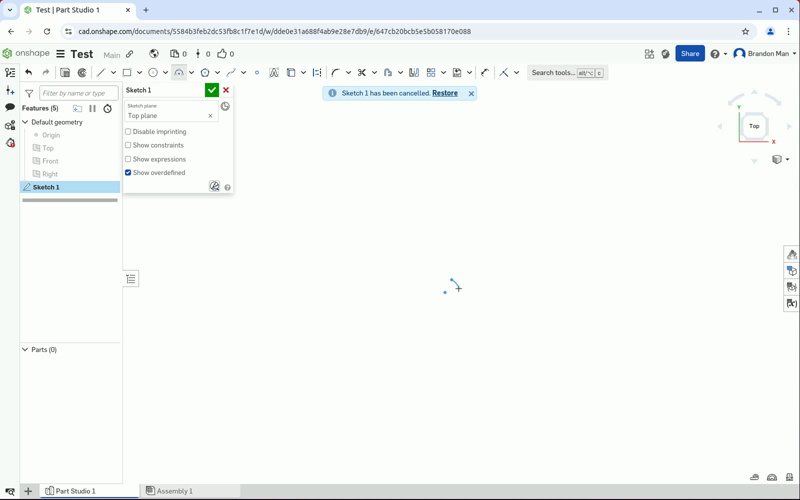
scroll(6)
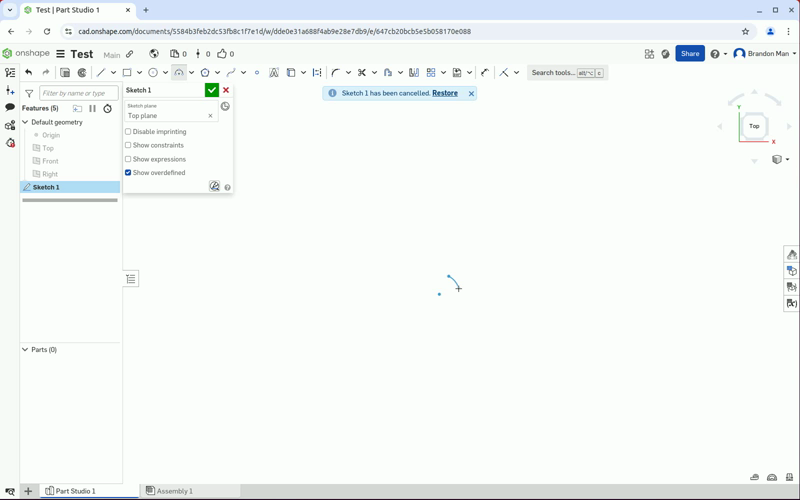
scroll(6)
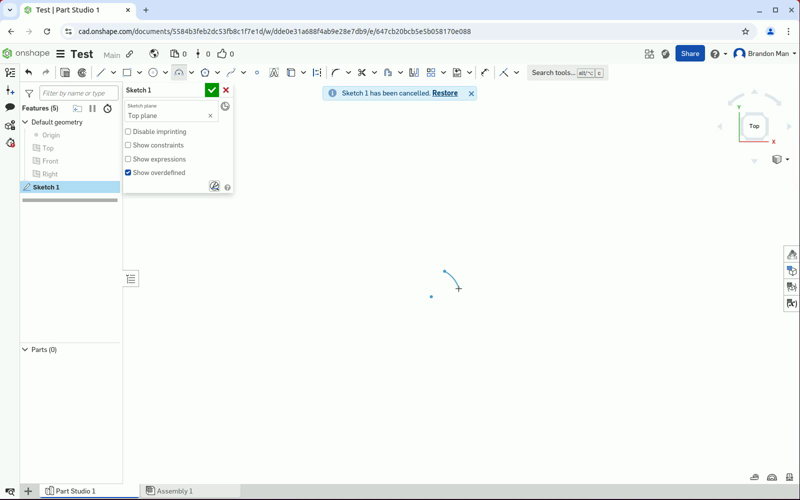
scroll(6)
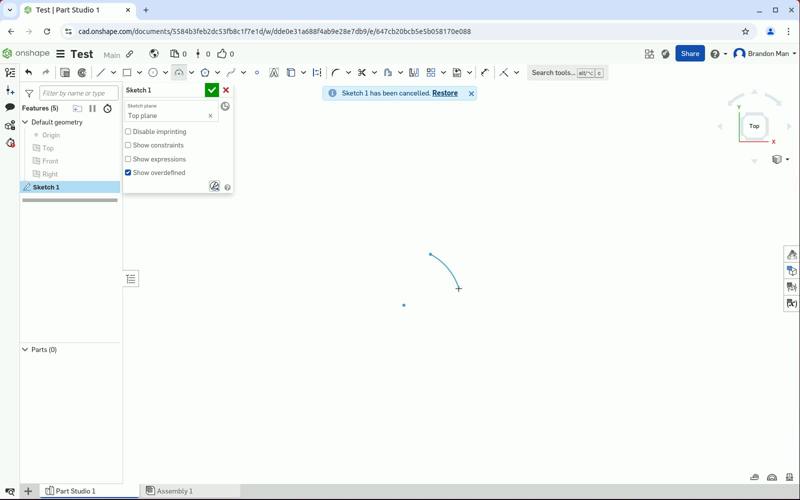
click(458, 288)
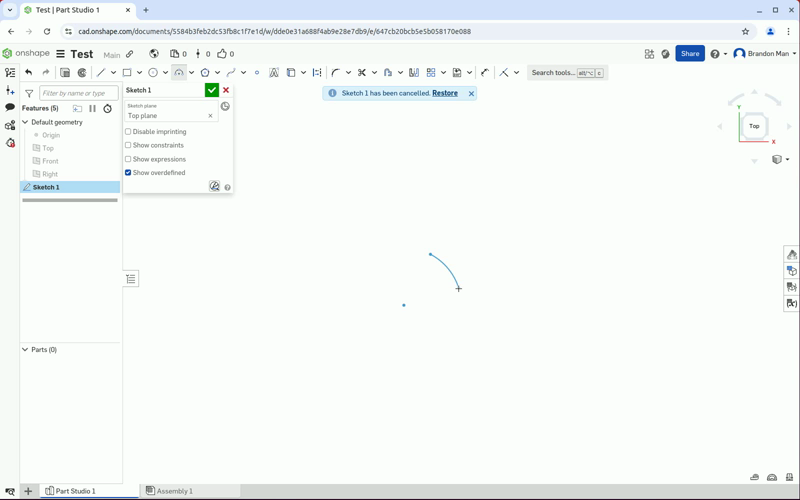
scroll(-6)
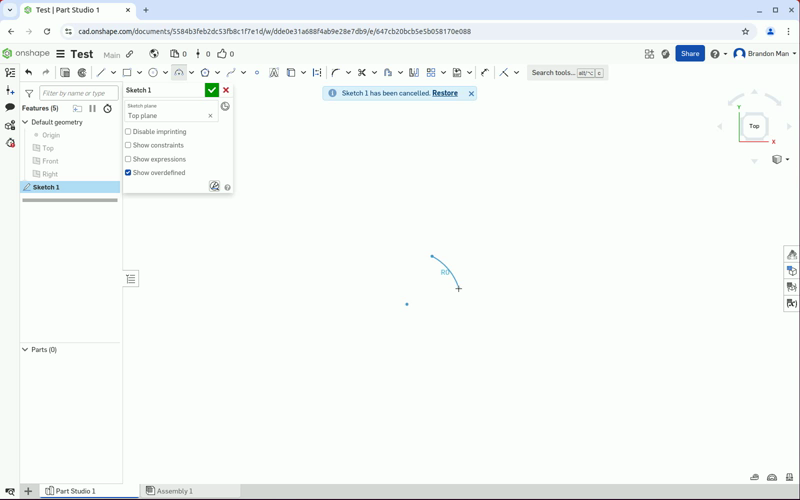
scroll(-6)
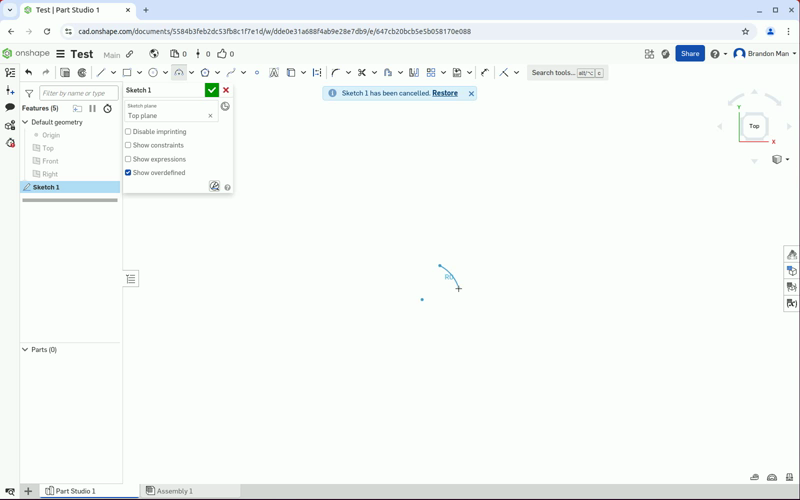
scroll(-6)
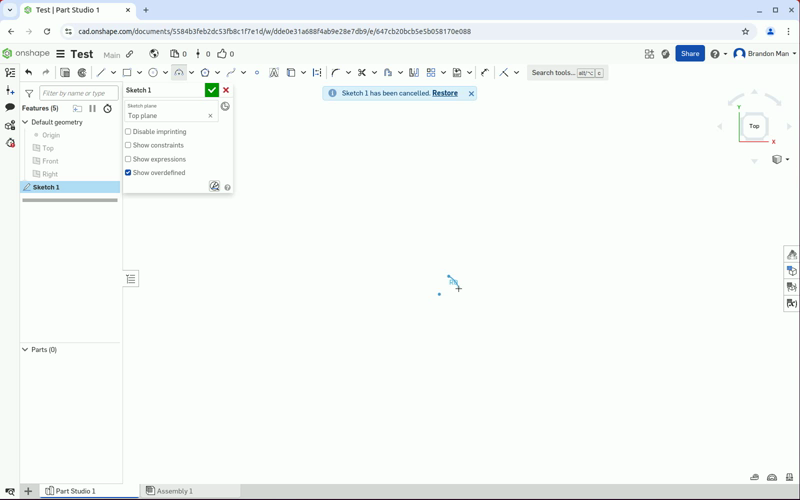
scroll(-6)
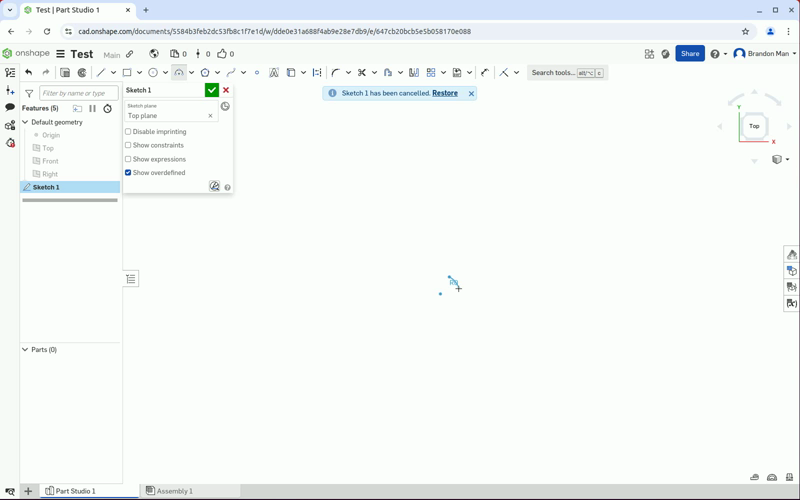
scroll(-6)
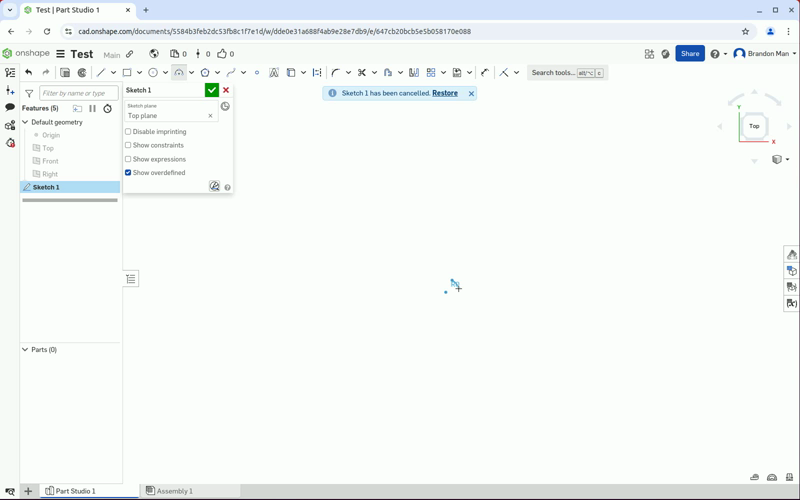
scroll(-6)
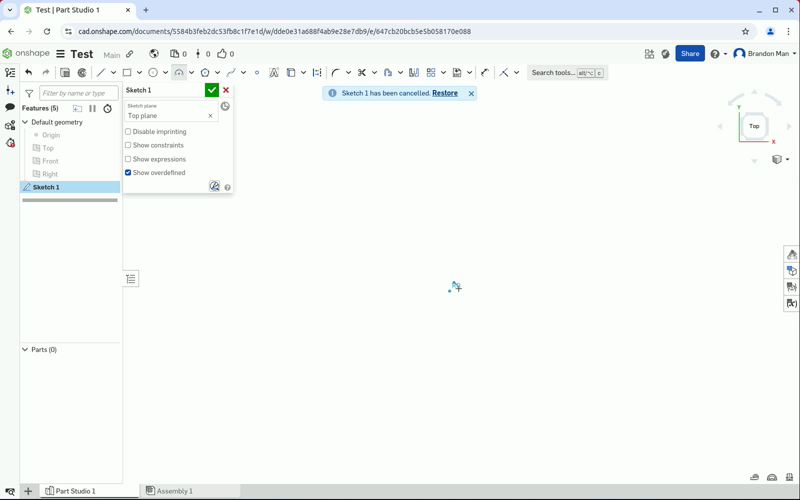
scroll(-6)
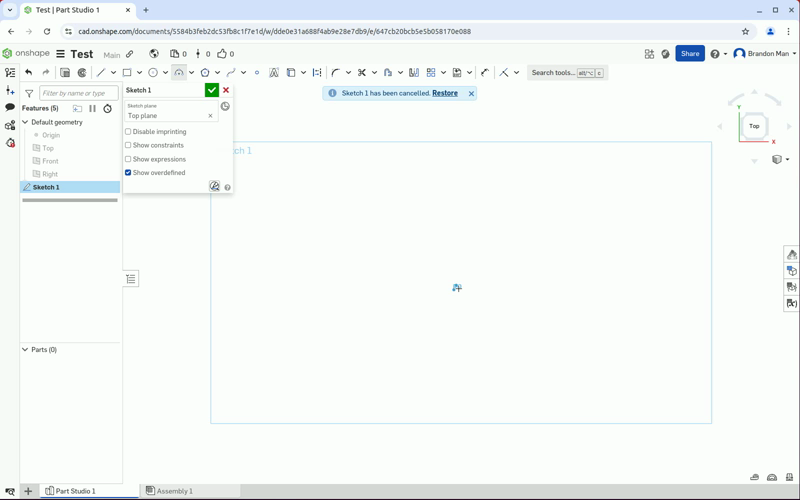
mouse_move(456, 287)
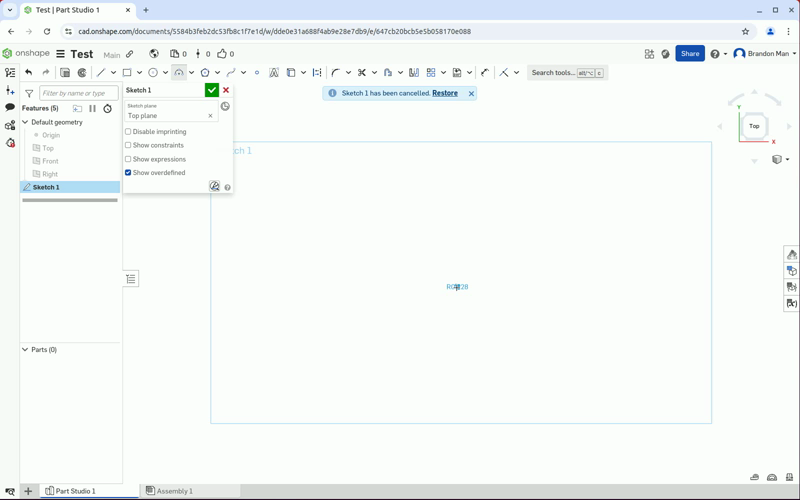
scroll(6)
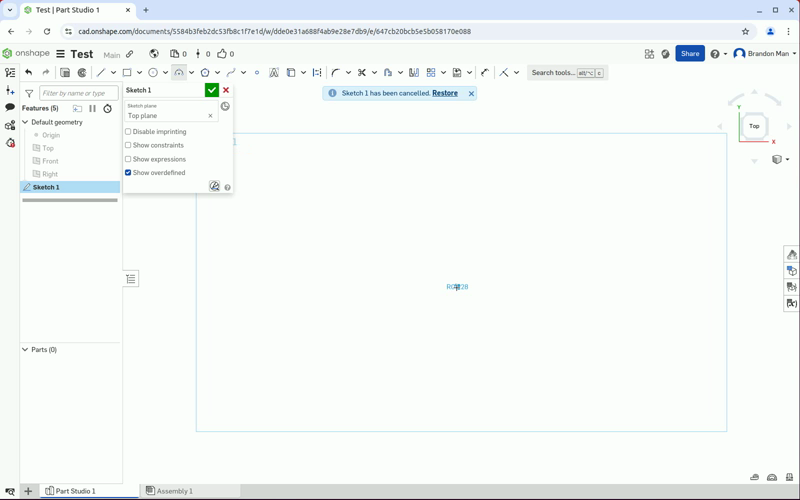
scroll(6)
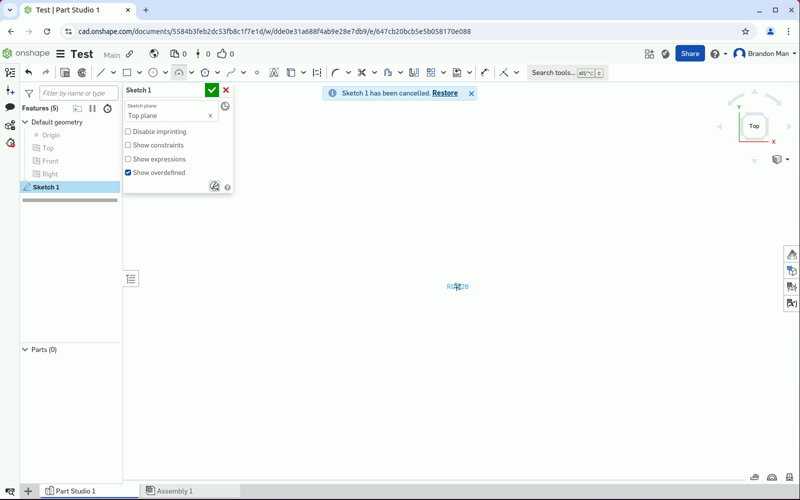
scroll(6)
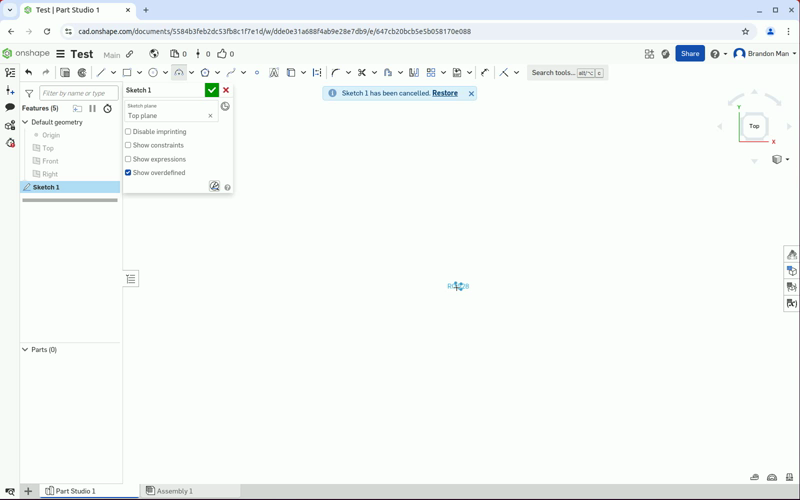
scroll(6)
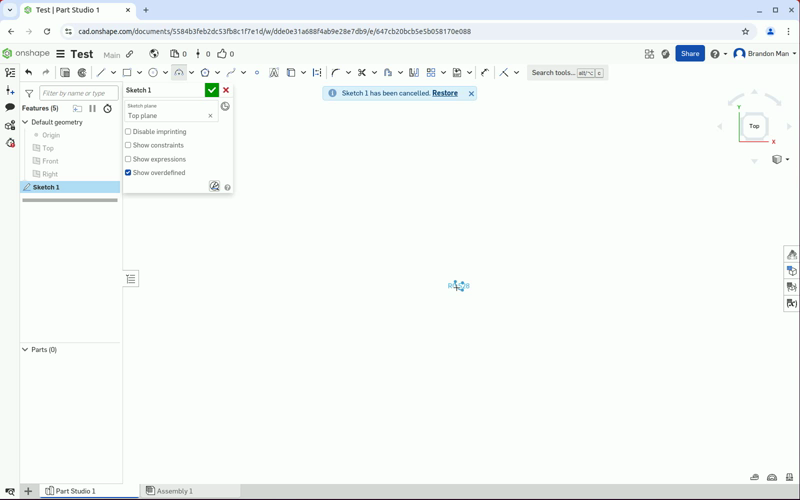
scroll(6)
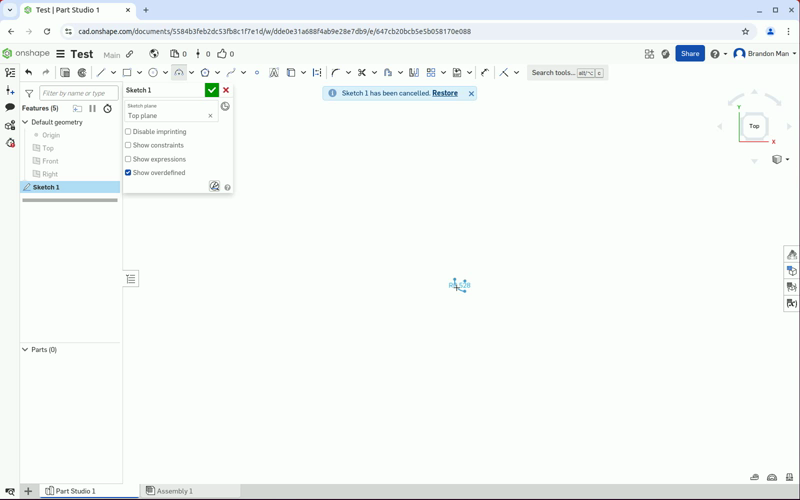
scroll(6)
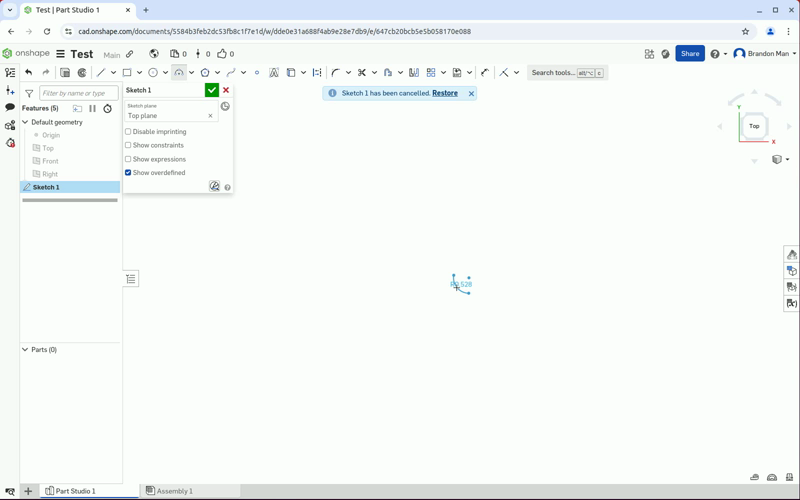
scroll(6)
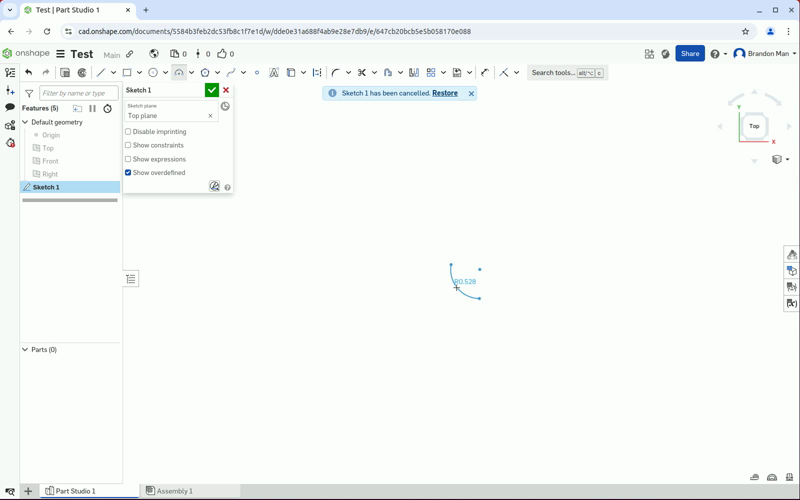
click(456, 287)
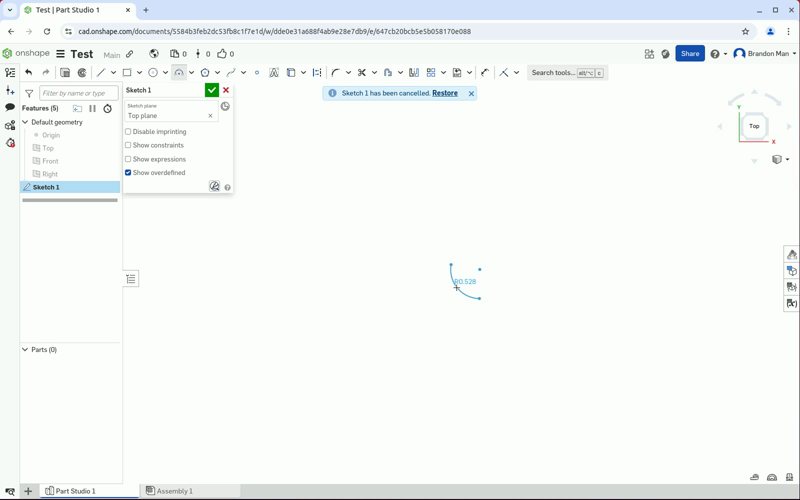
scroll(-6)
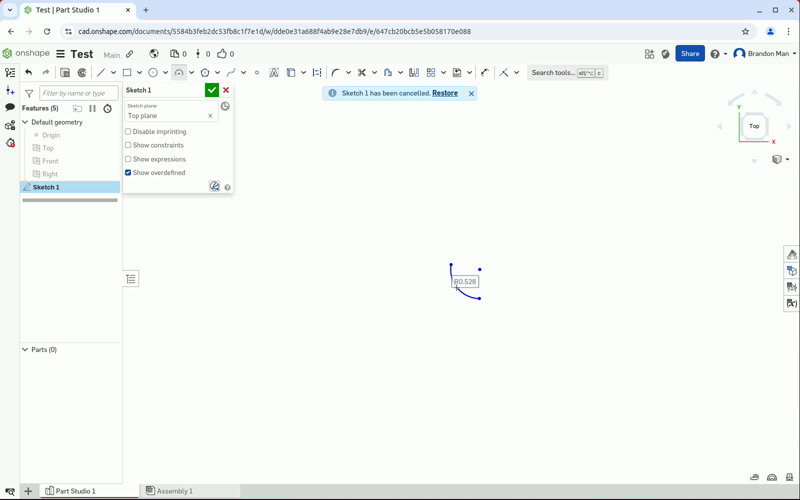
scroll(-6)
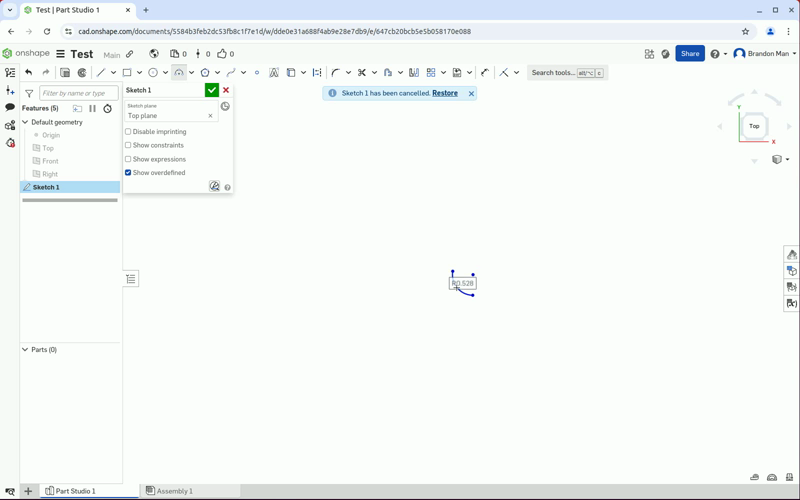
scroll(-6)
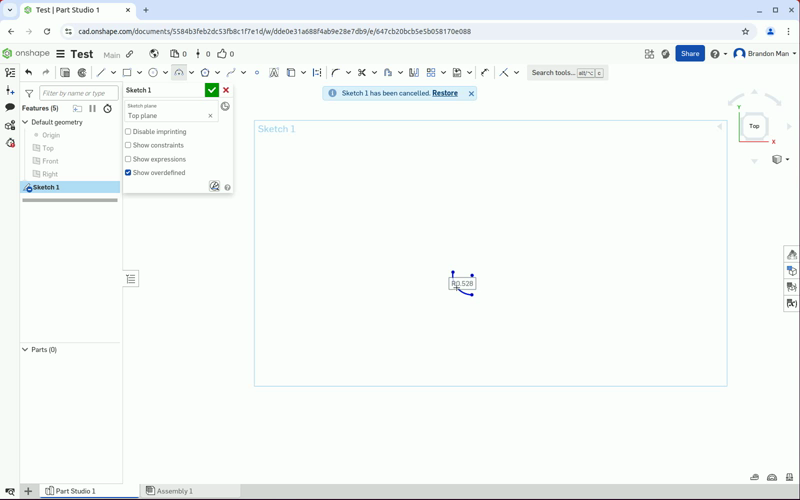
scroll(-6)
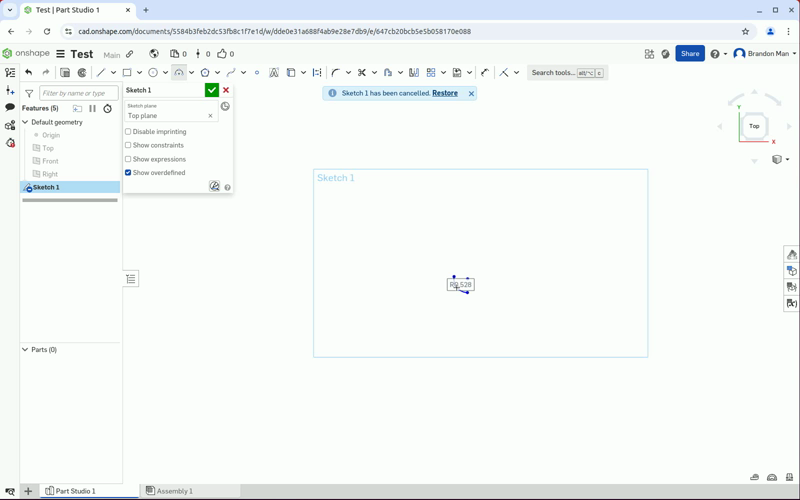
scroll(-6)
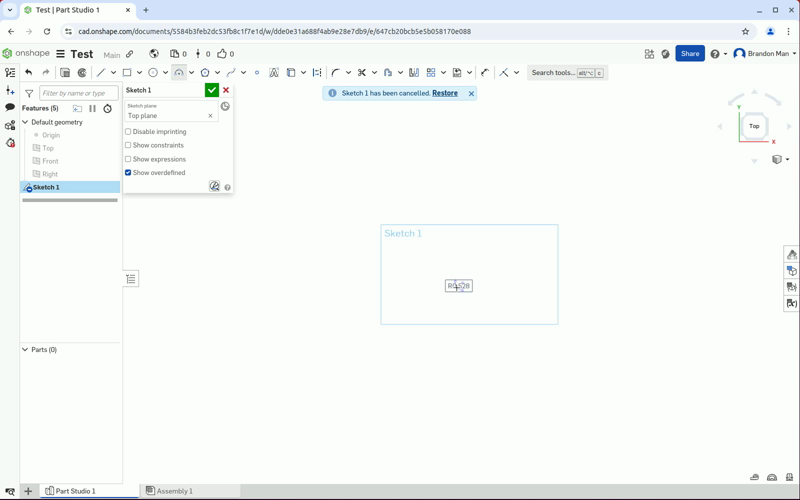
scroll(-6)
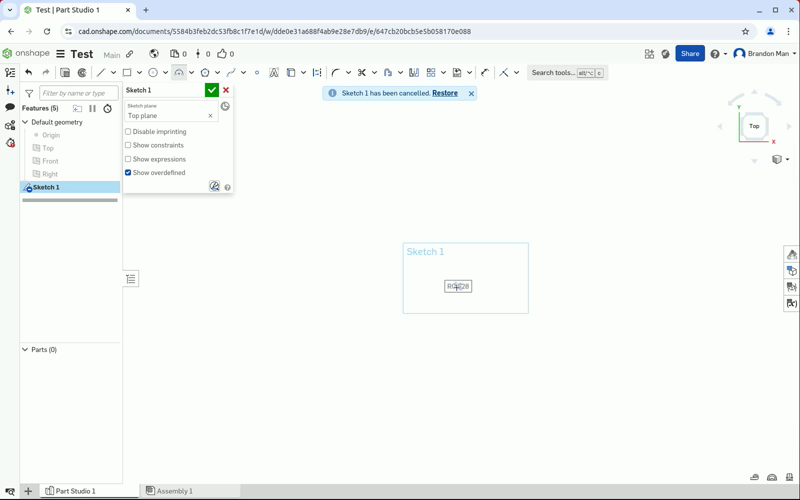
scroll(-6)
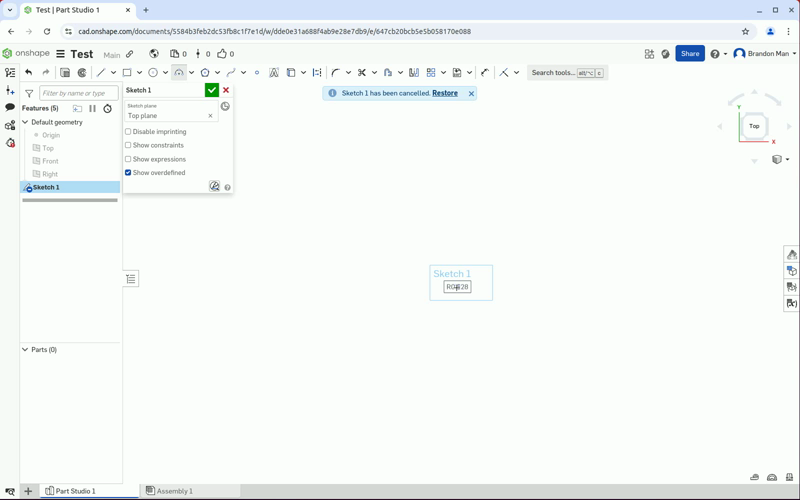
key_up(shift)
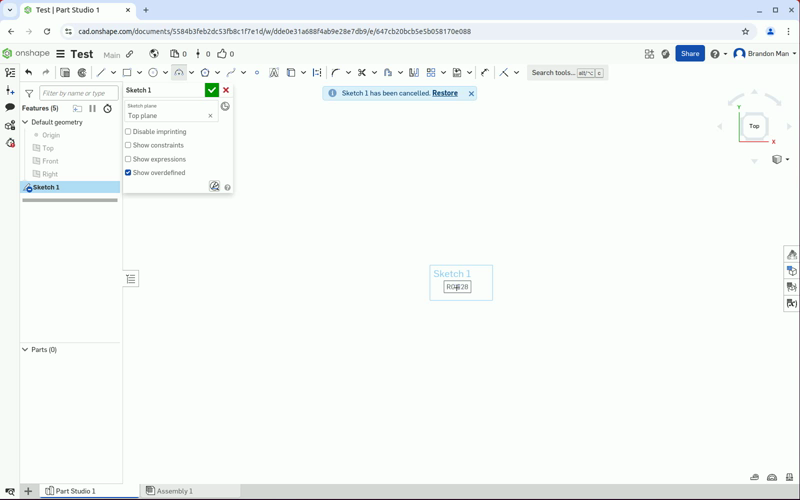
key(esc)
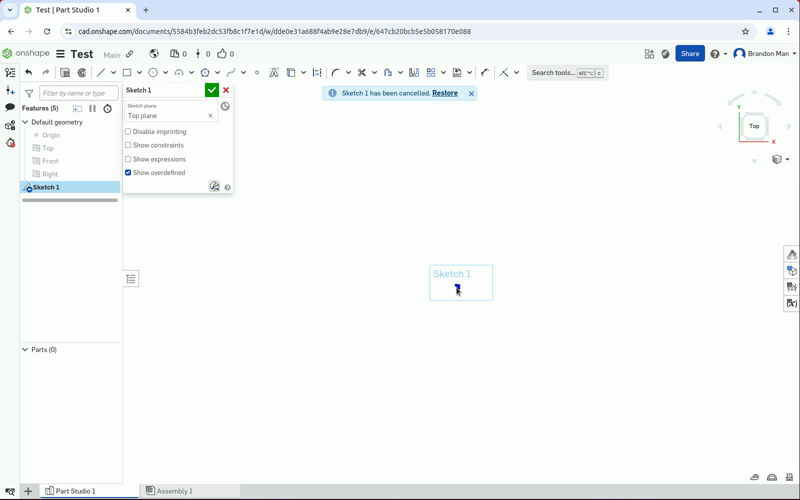
key(l)
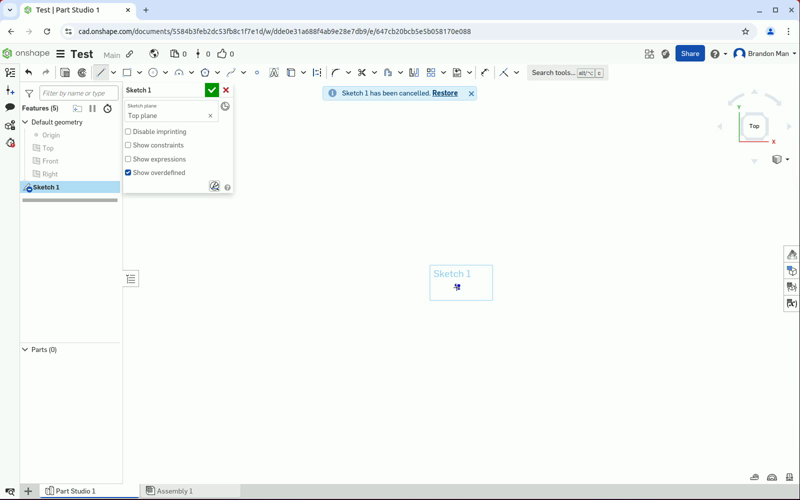
mouse_move(458, 288)
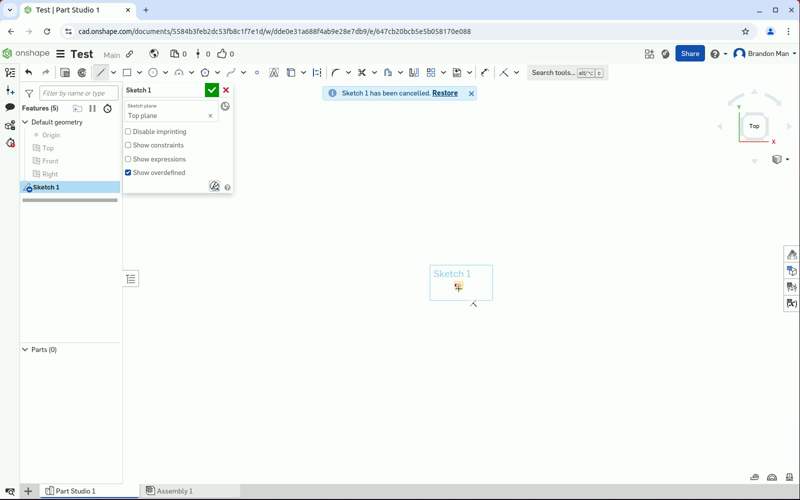
scroll(6)
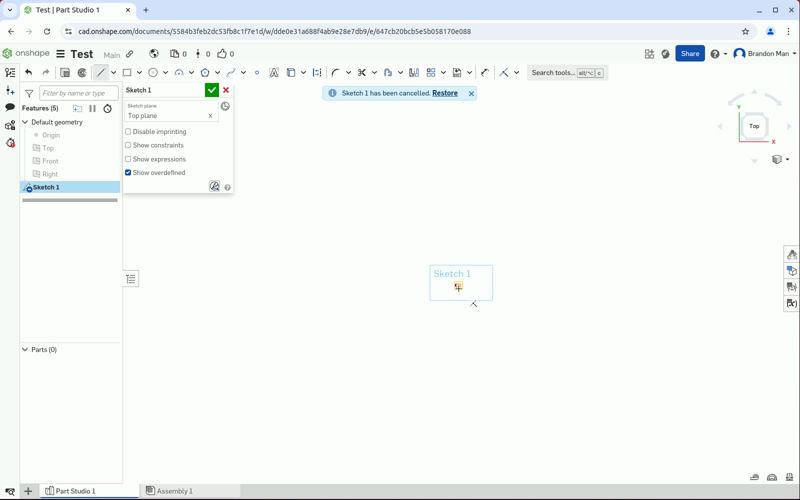
scroll(6)
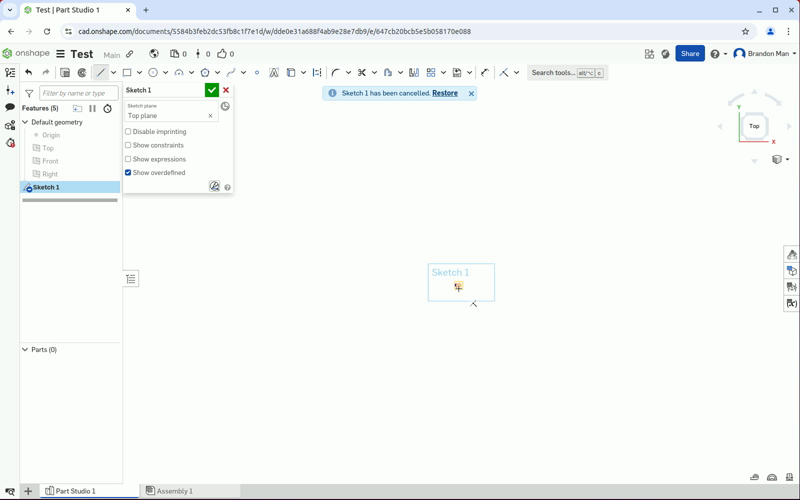
scroll(6)
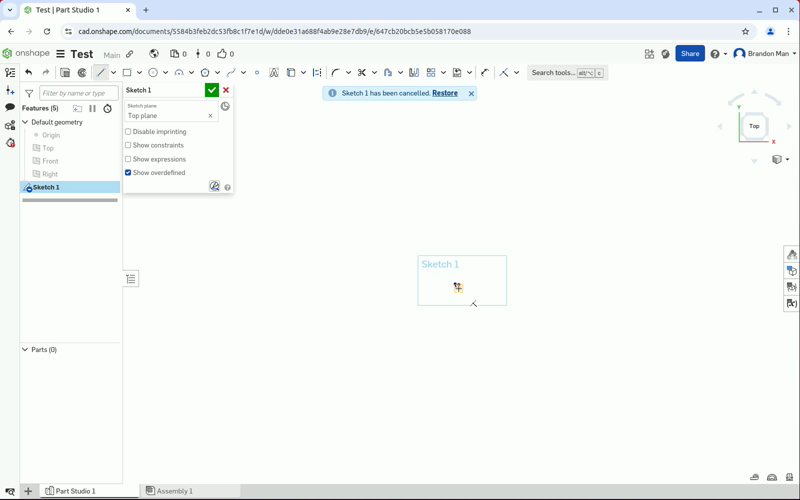
scroll(6)
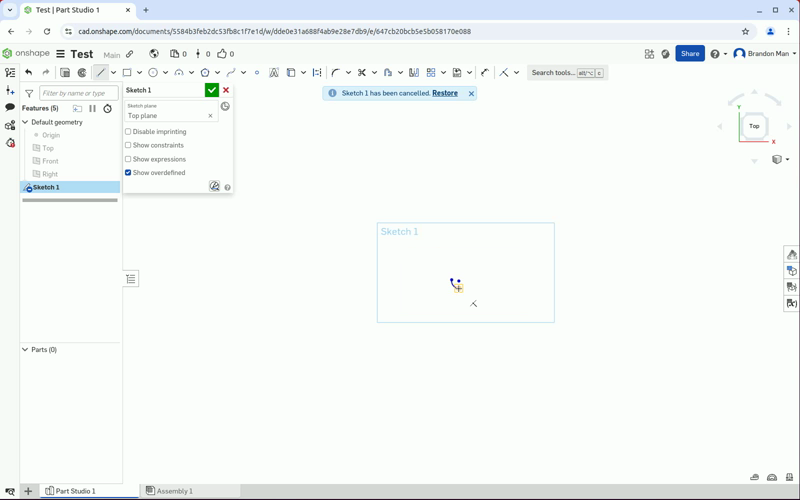
scroll(6)
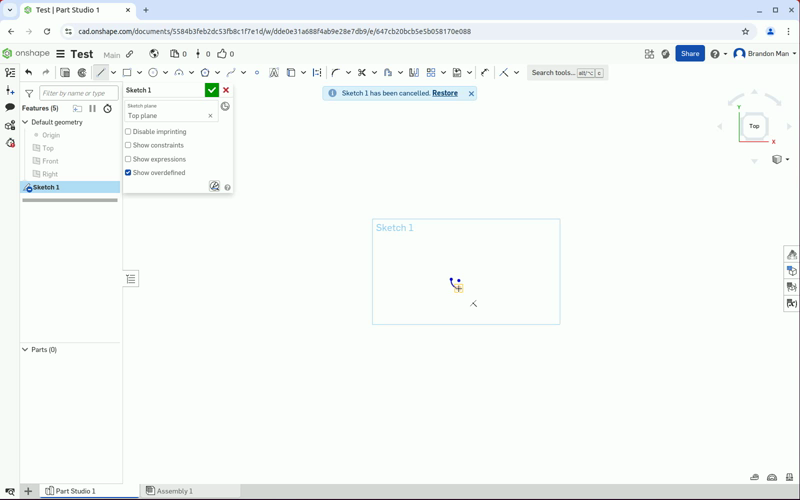
scroll(6)
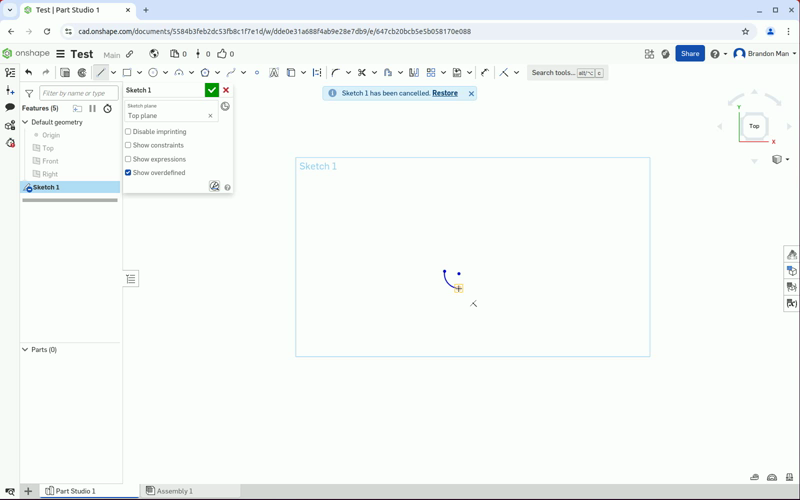
scroll(6)
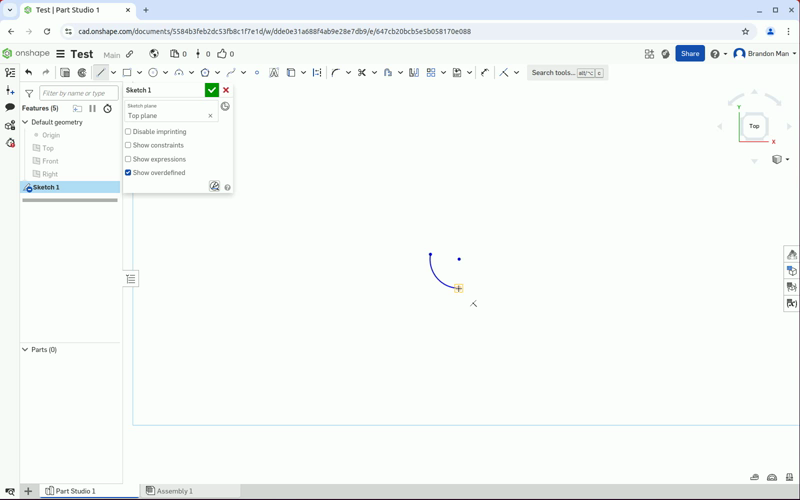
click(458, 288)
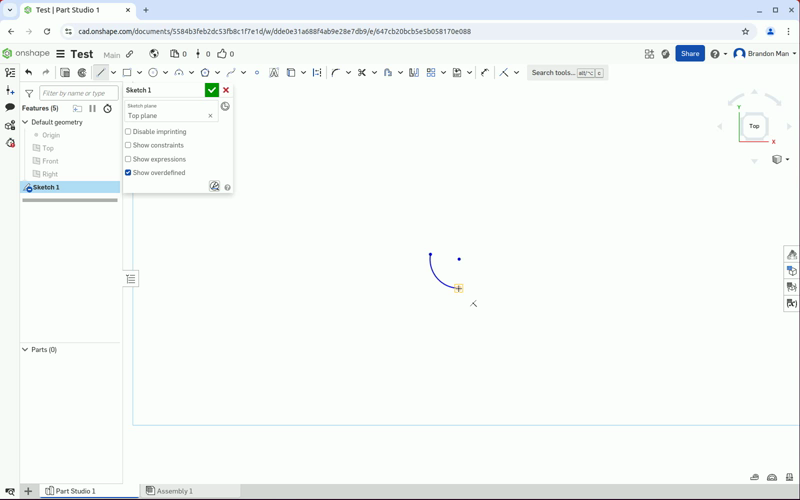
scroll(-6)
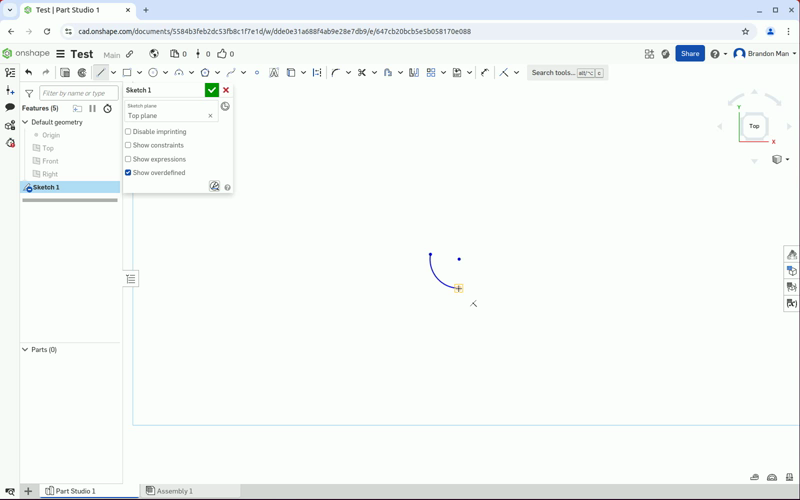
scroll(-6)
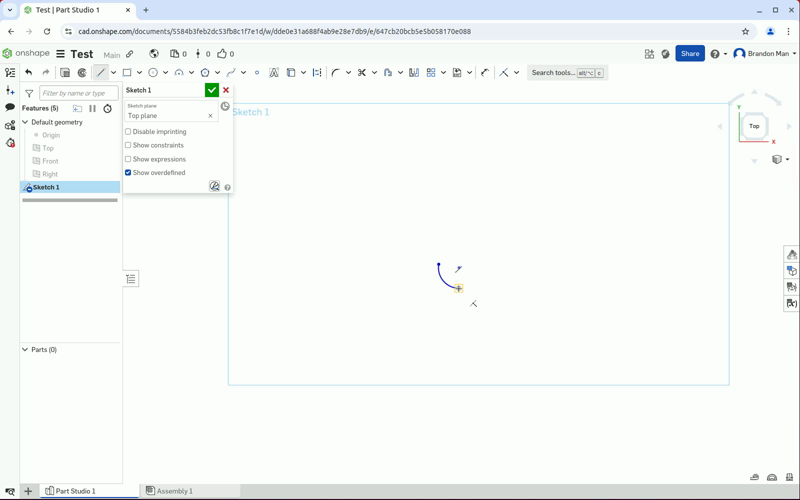
scroll(-6)
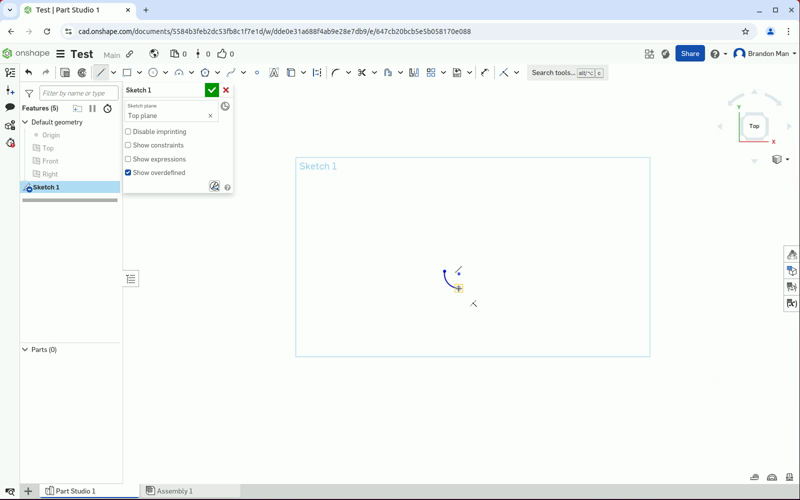
scroll(-6)
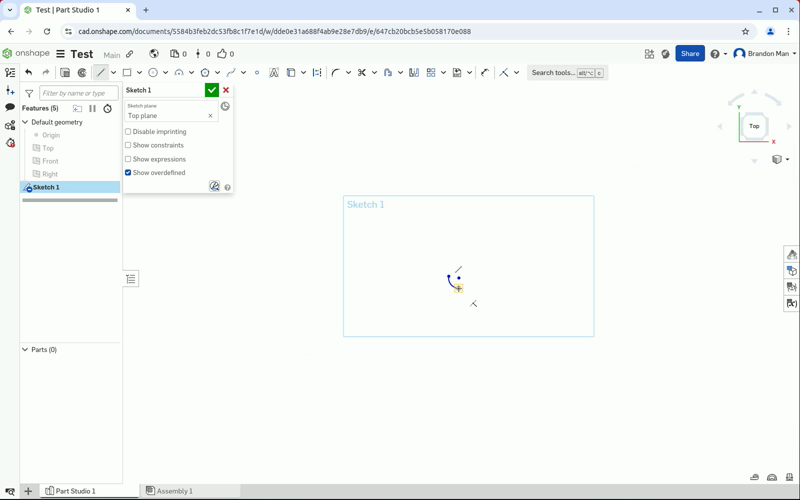
scroll(-6)
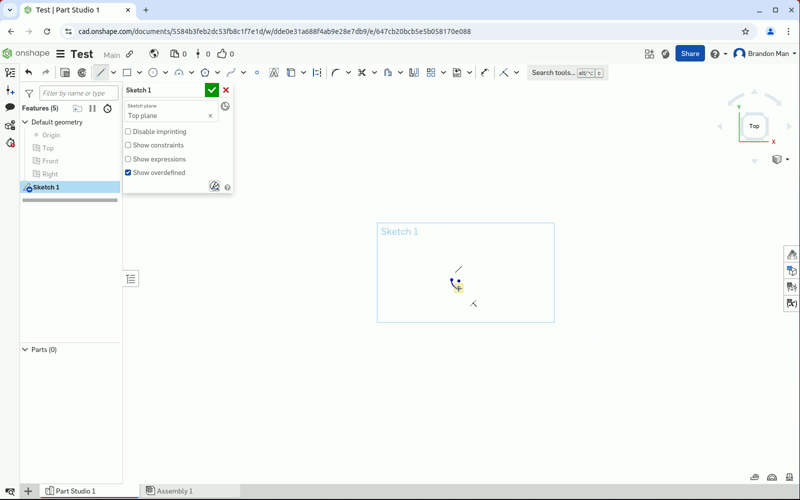
scroll(-6)
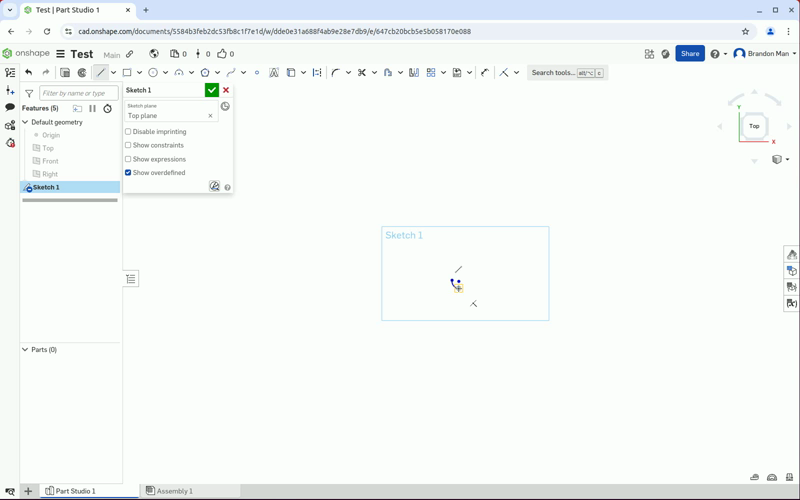
scroll(-6)
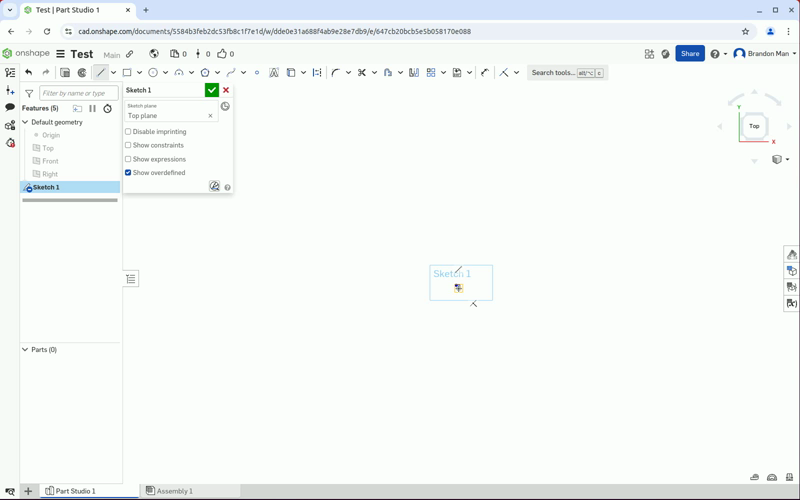
key_down(shift)
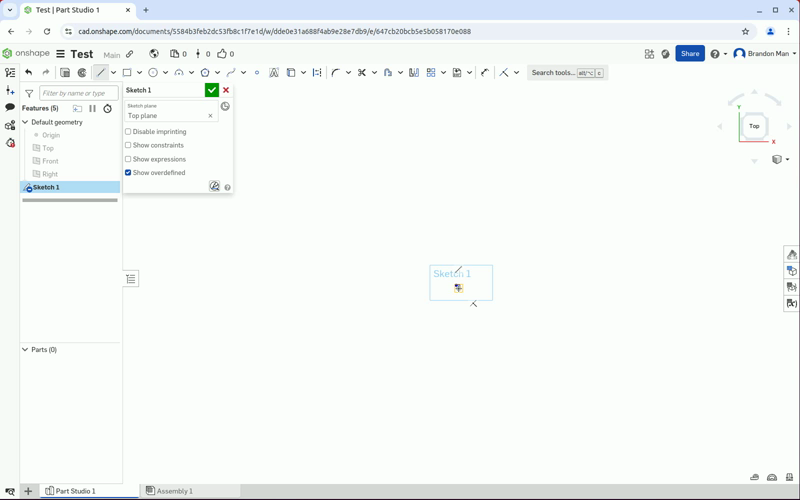
mouse_move(489, 288)
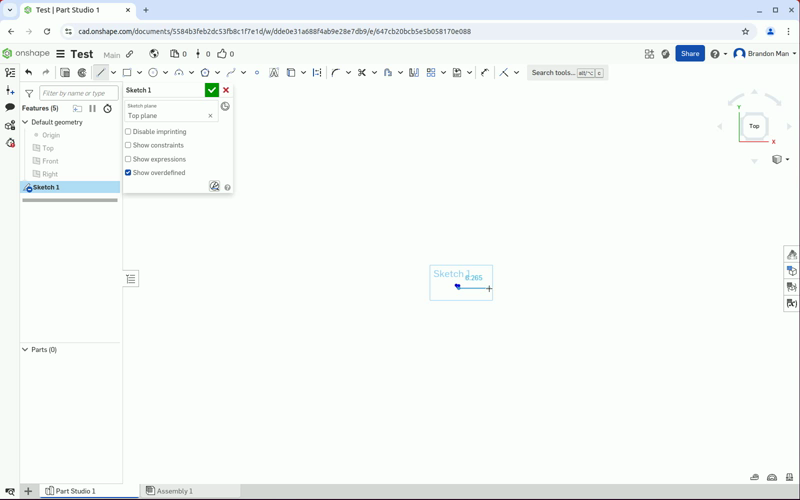
mouse_move(464, 288)
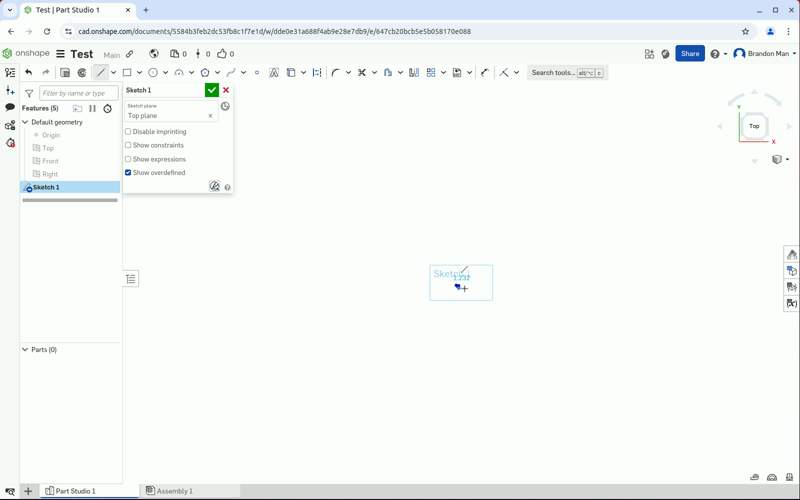
scroll(6)
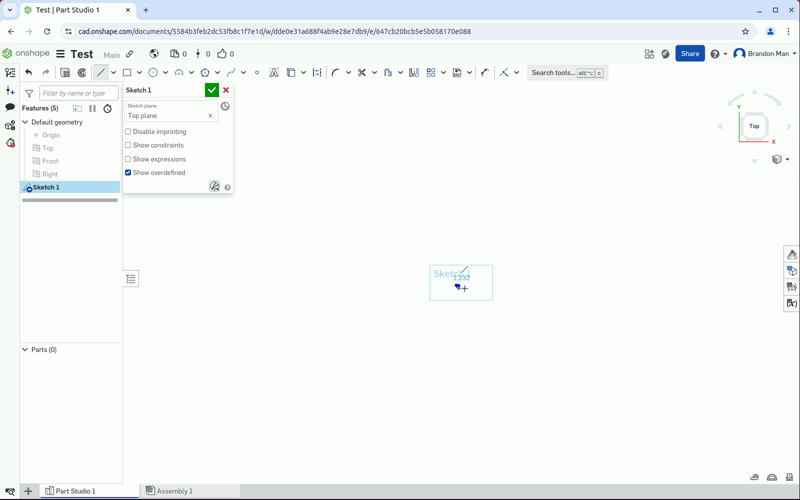
scroll(6)
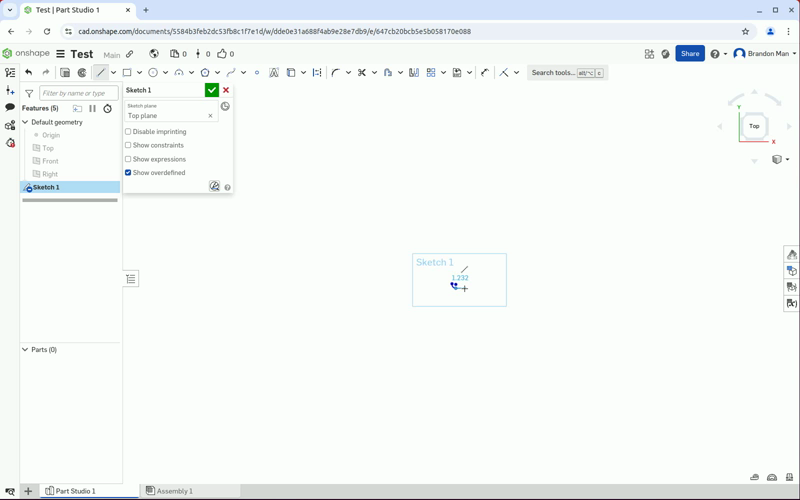
scroll(6)
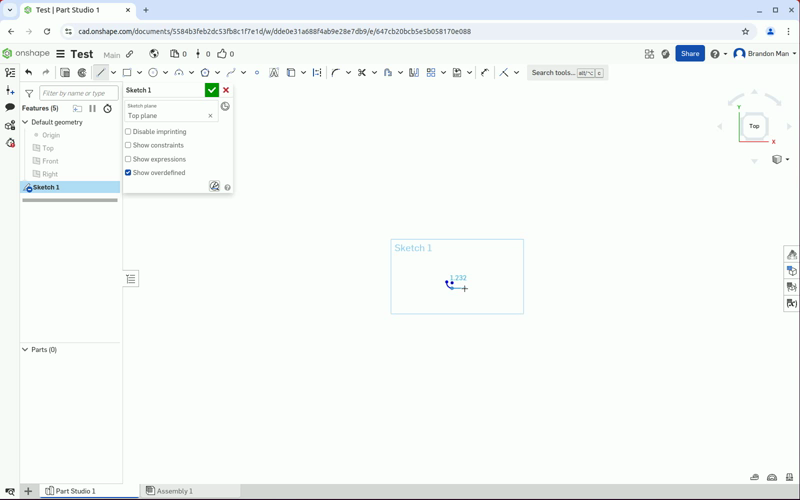
scroll(6)
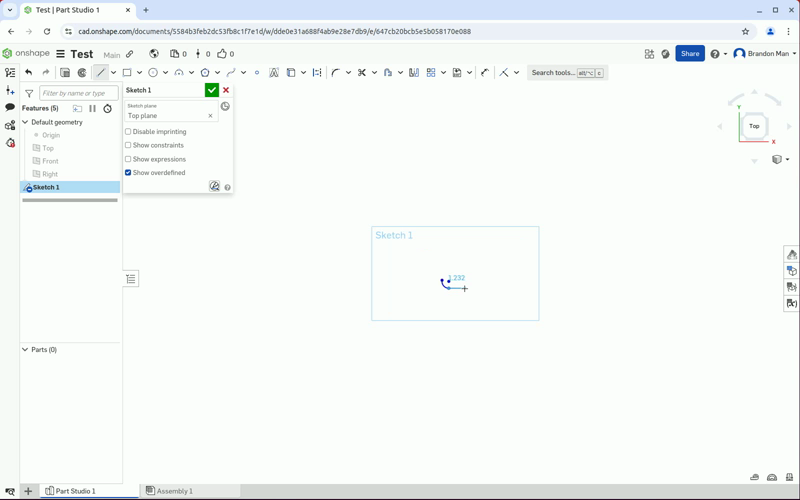
scroll(6)
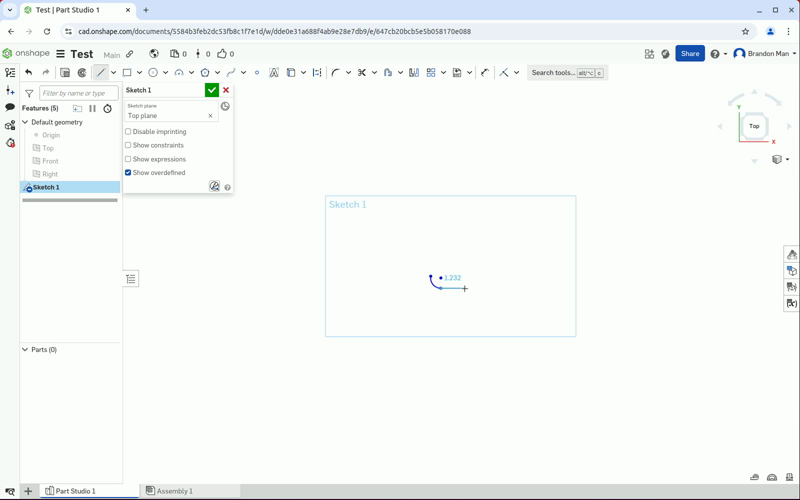
scroll(6)
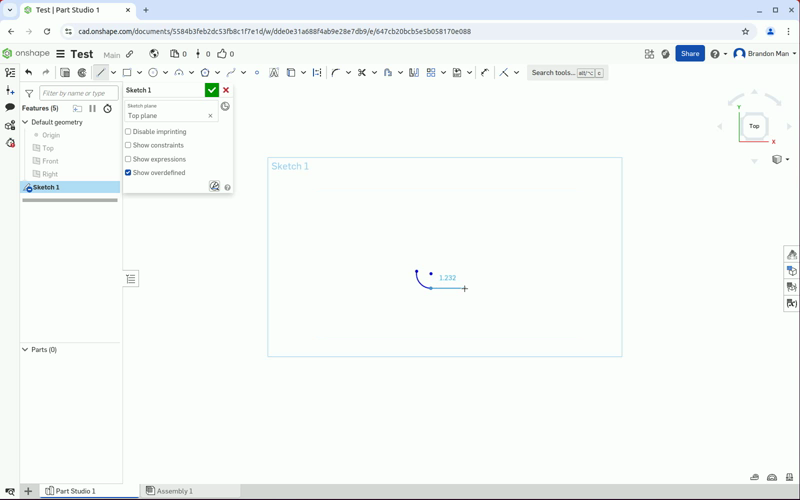
scroll(6)
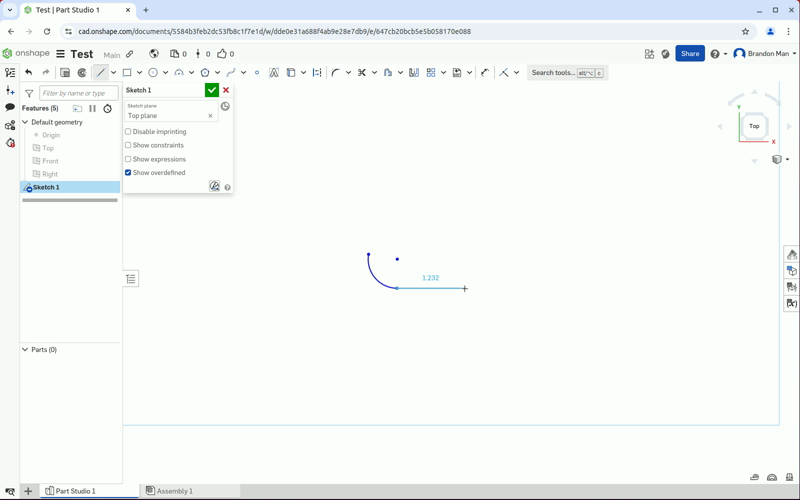
click(464, 288)
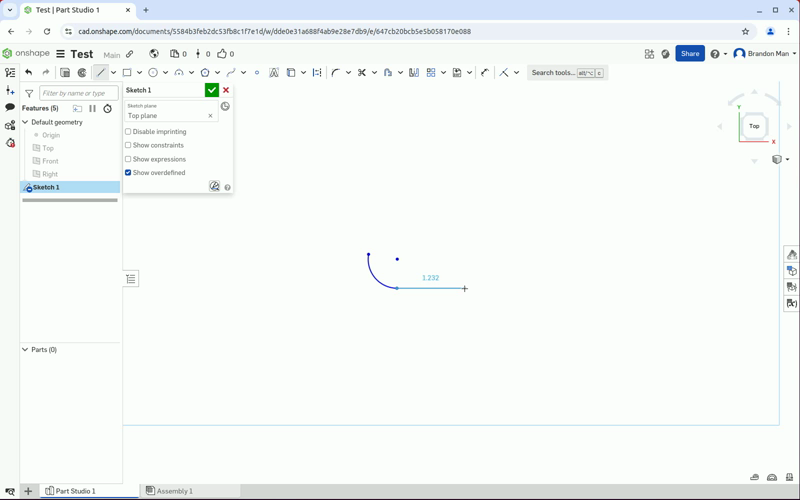
scroll(-6)
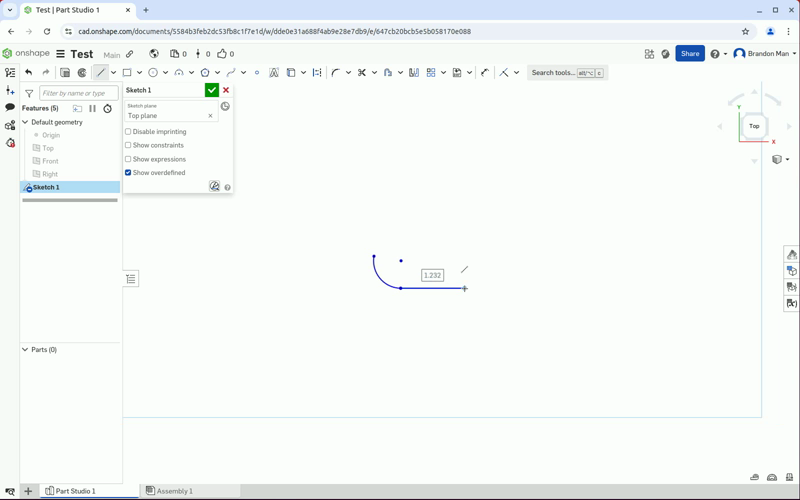
scroll(-6)
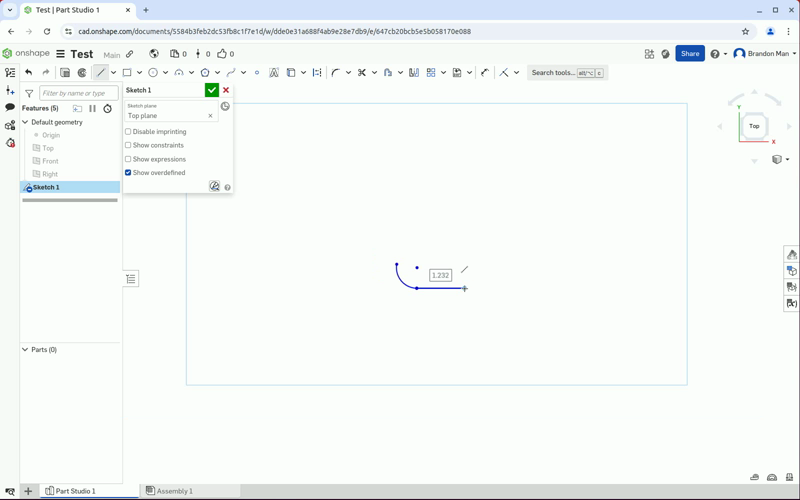
scroll(-6)
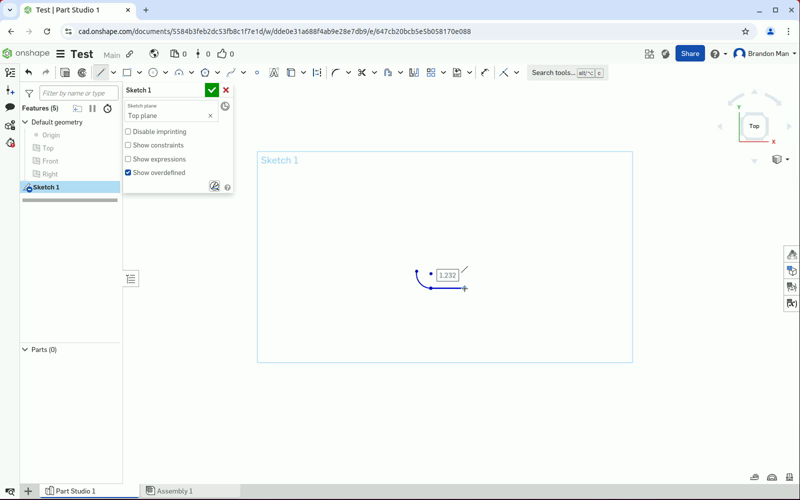
scroll(-6)
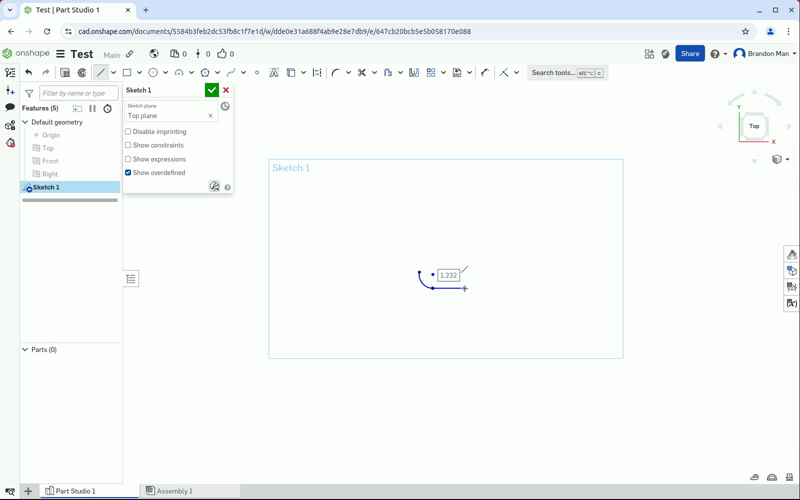
scroll(-6)
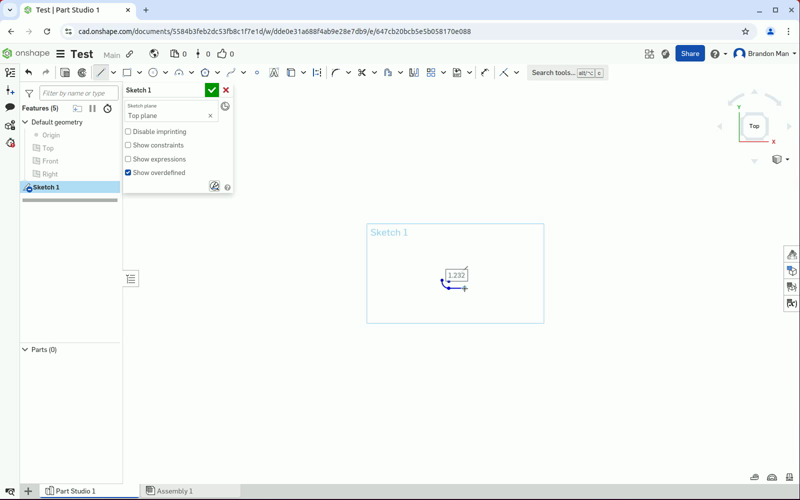
scroll(-6)
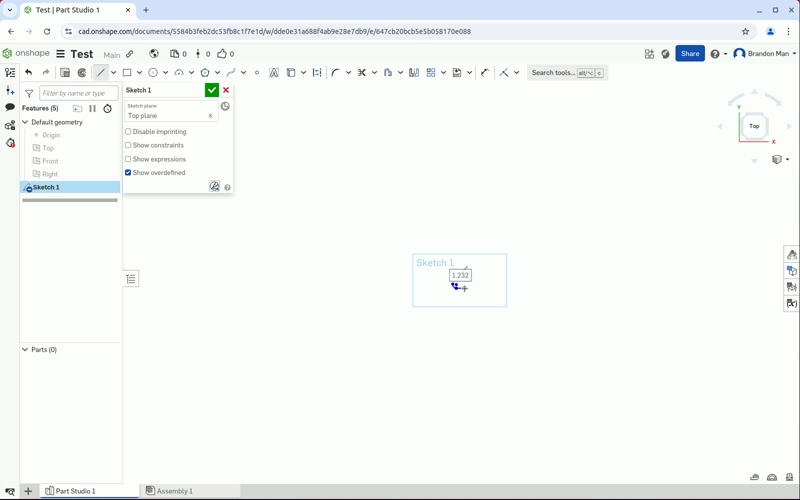
scroll(-6)
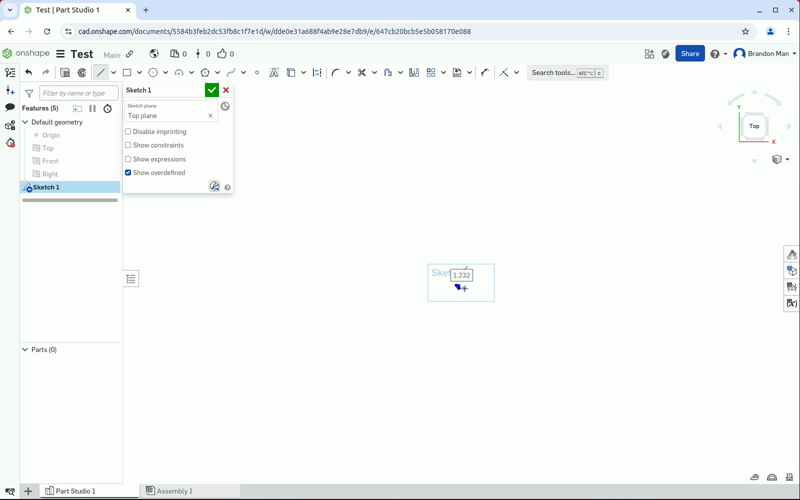
key_up(shift)
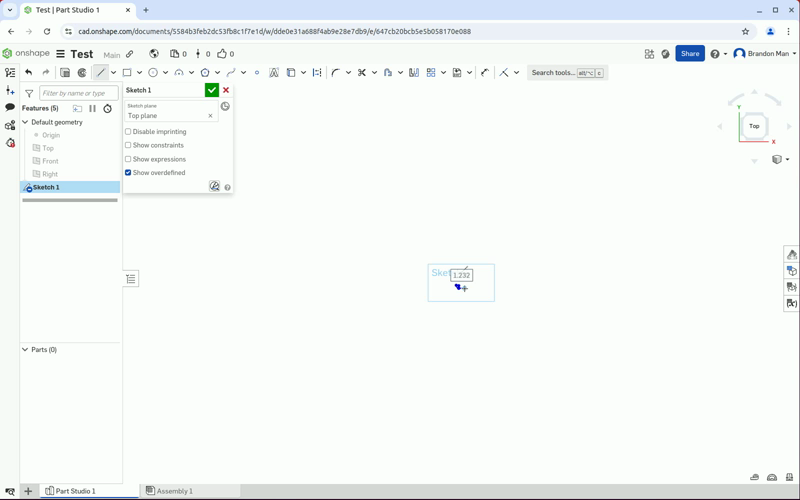
key(esc)
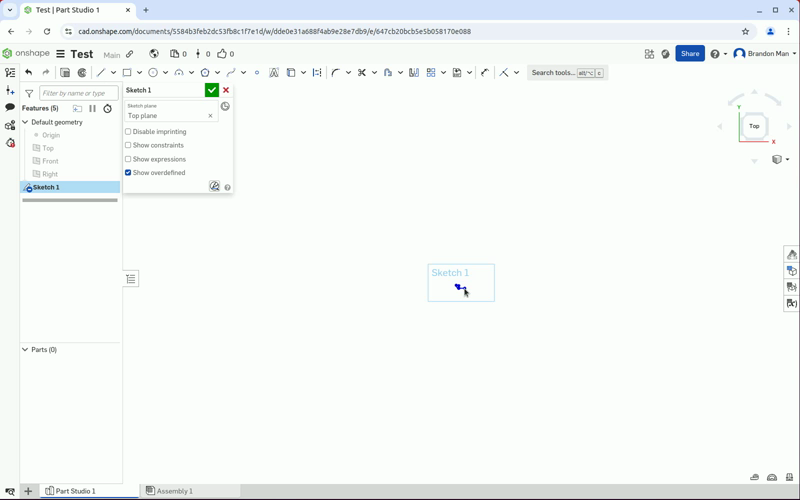
key(a)
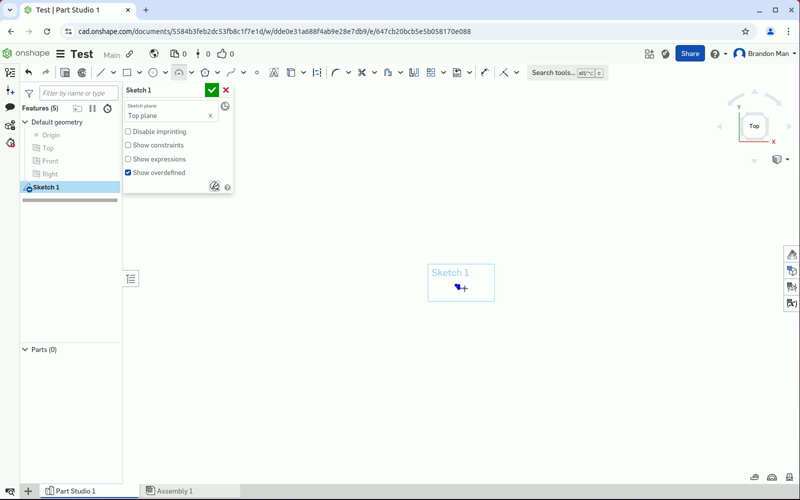
mouse_move(464, 288)
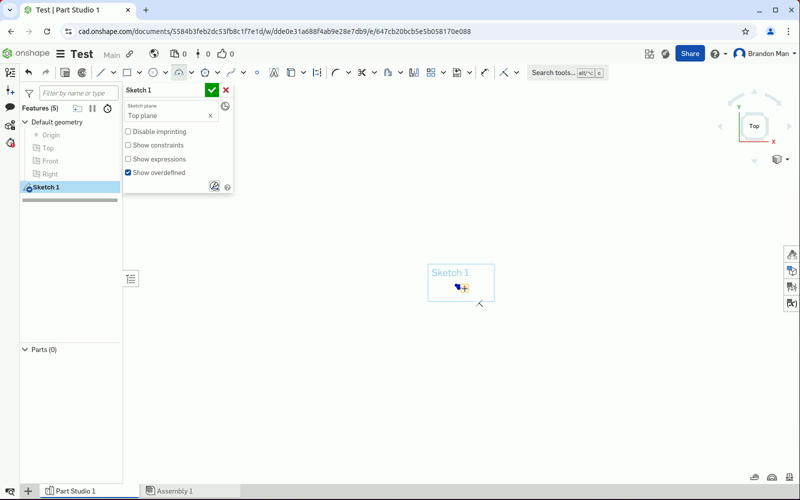
click(464, 288)
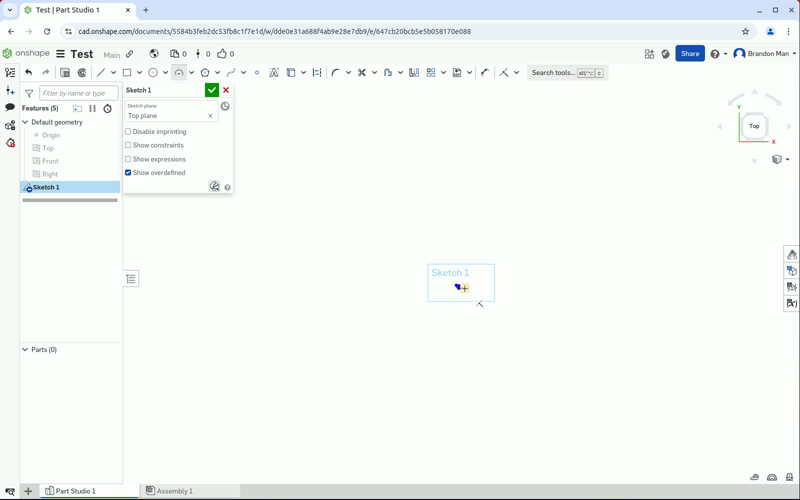
key_down(shift)
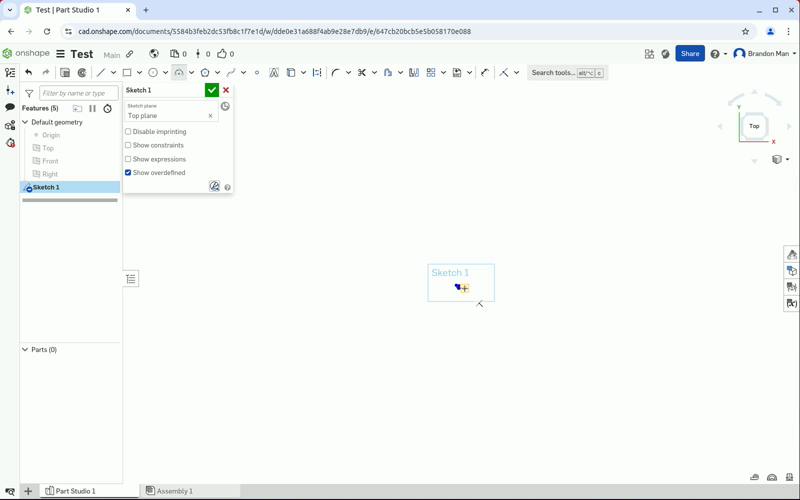
mouse_move(467, 285)
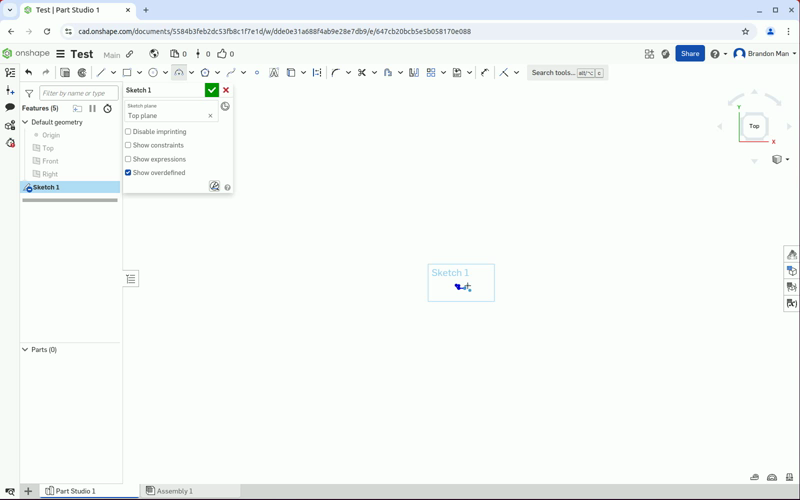
scroll(6)
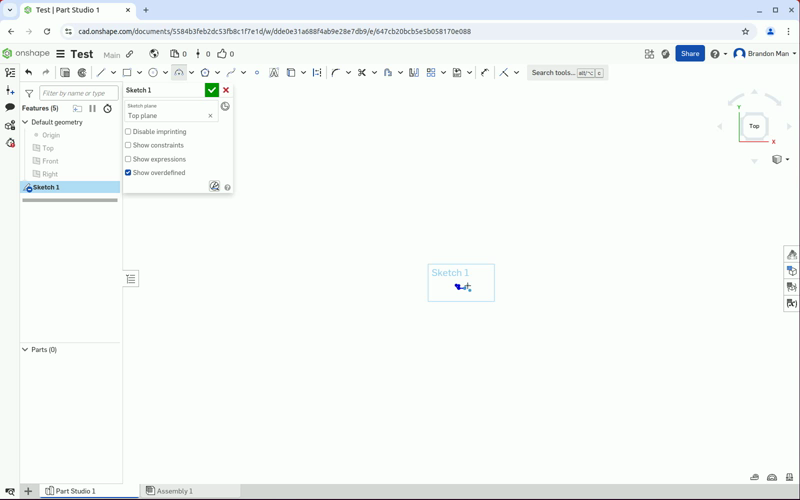
scroll(6)
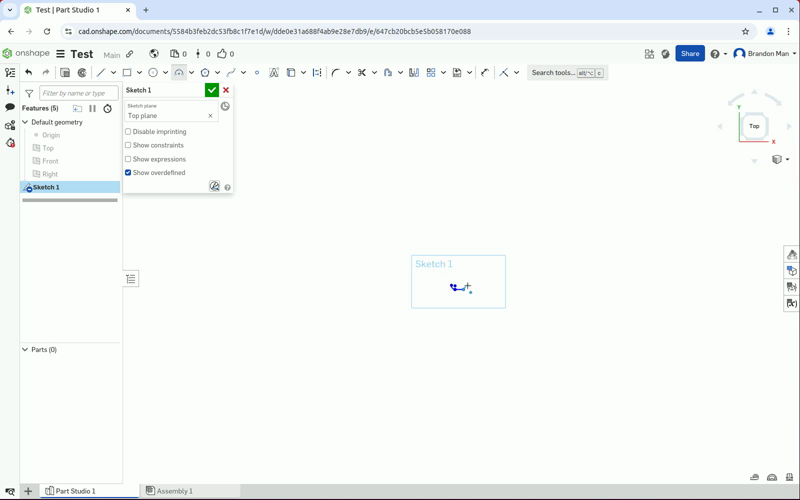
scroll(6)
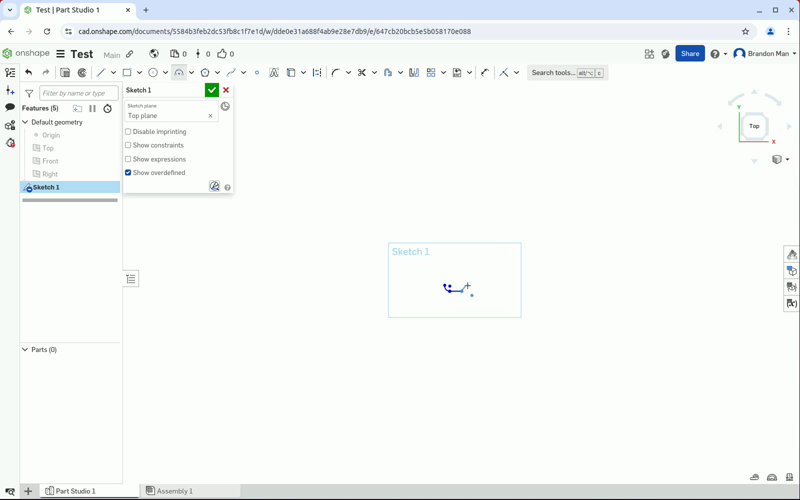
scroll(6)
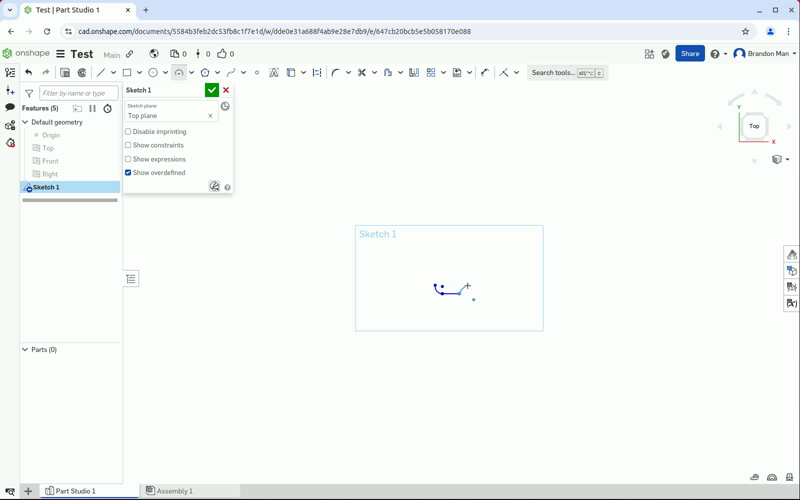
scroll(6)
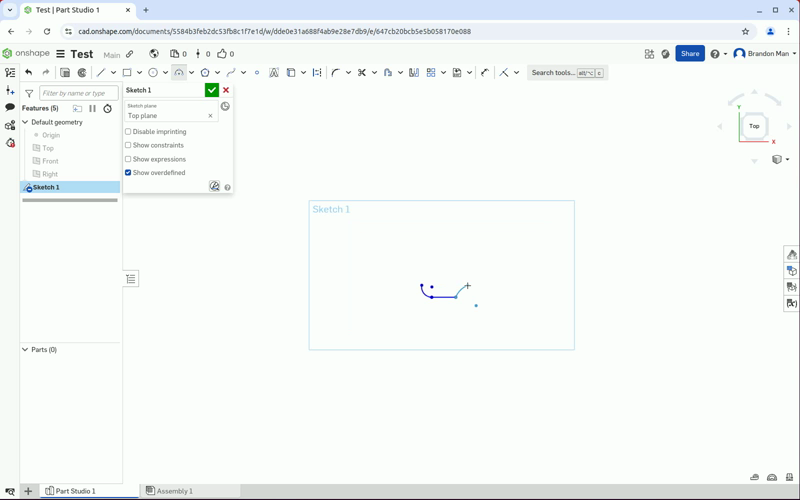
scroll(6)
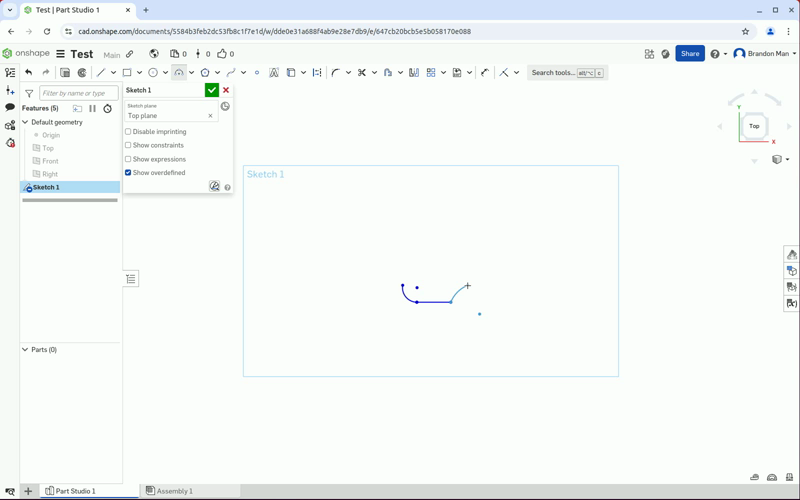
scroll(6)
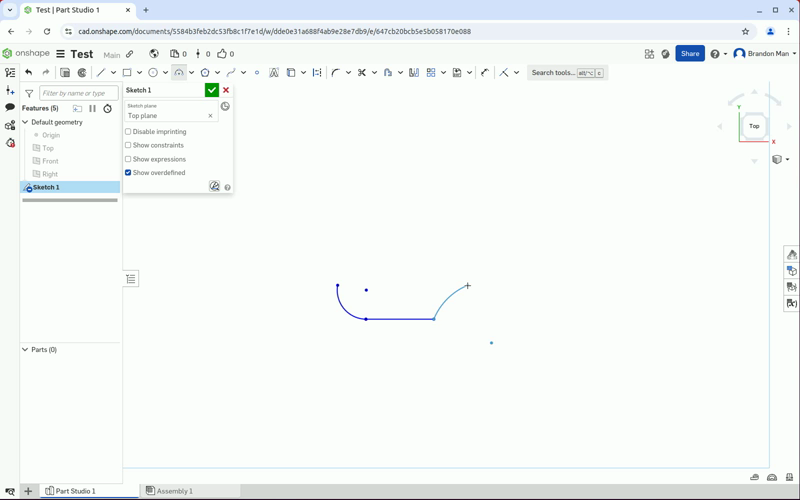
click(467, 285)
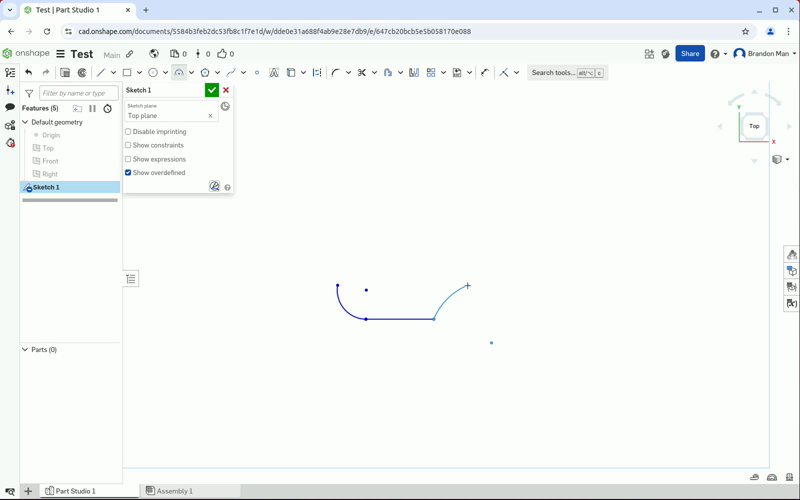
scroll(-6)
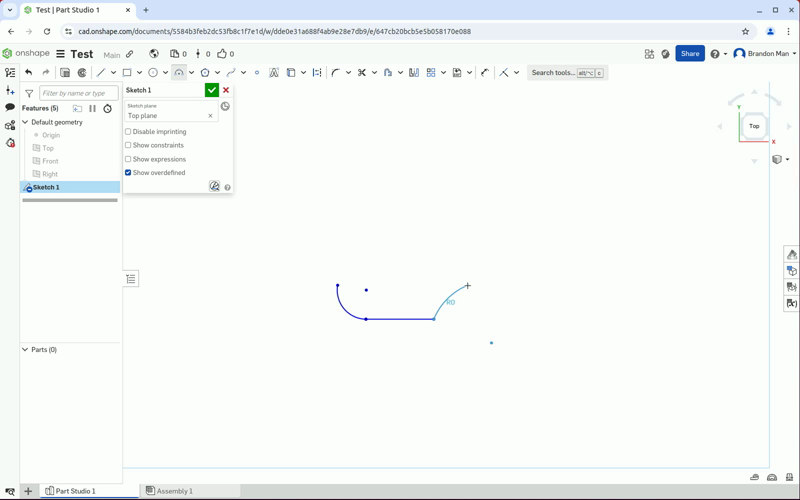
scroll(-6)
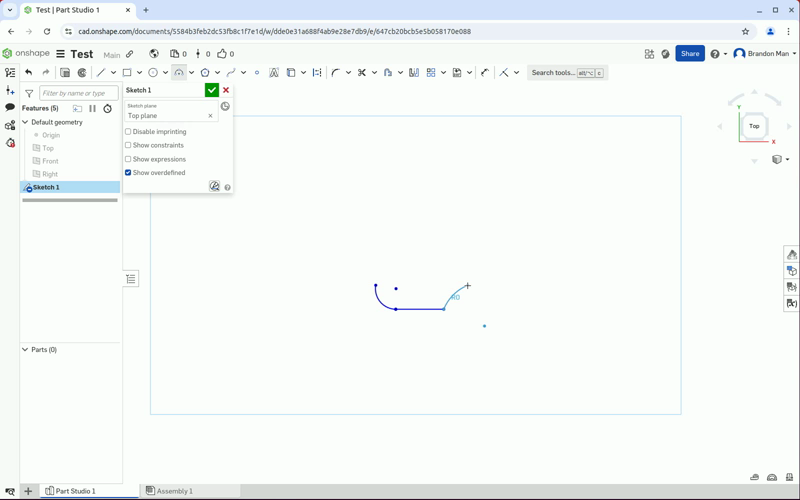
scroll(-6)
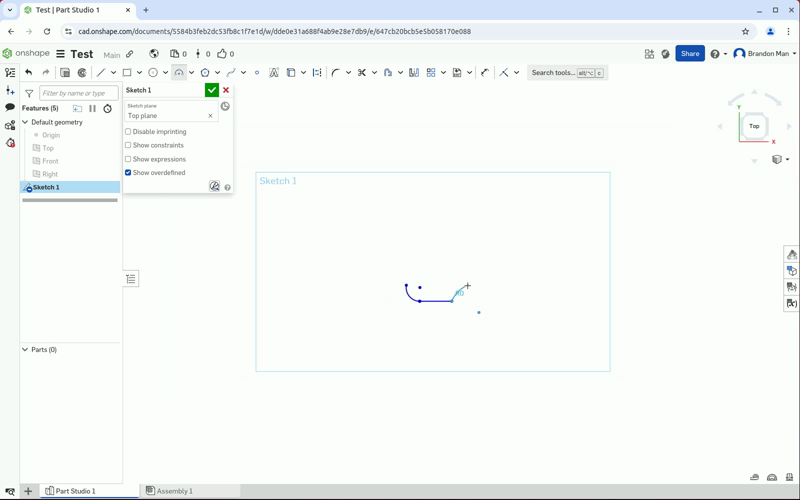
scroll(-6)
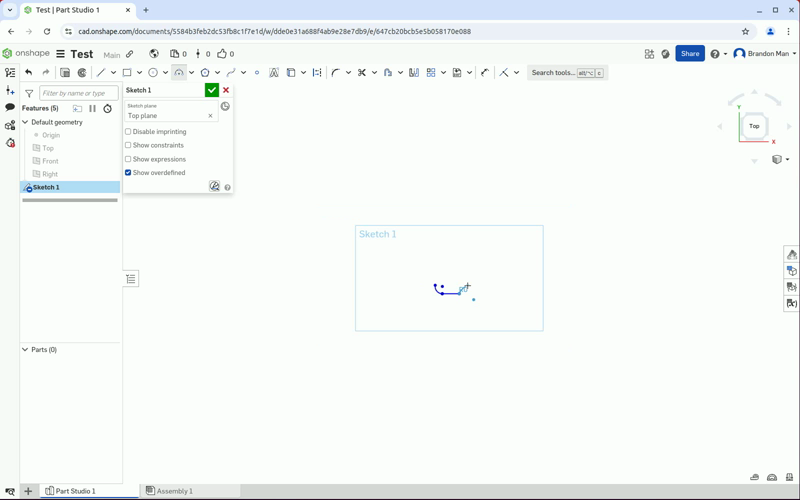
scroll(-6)
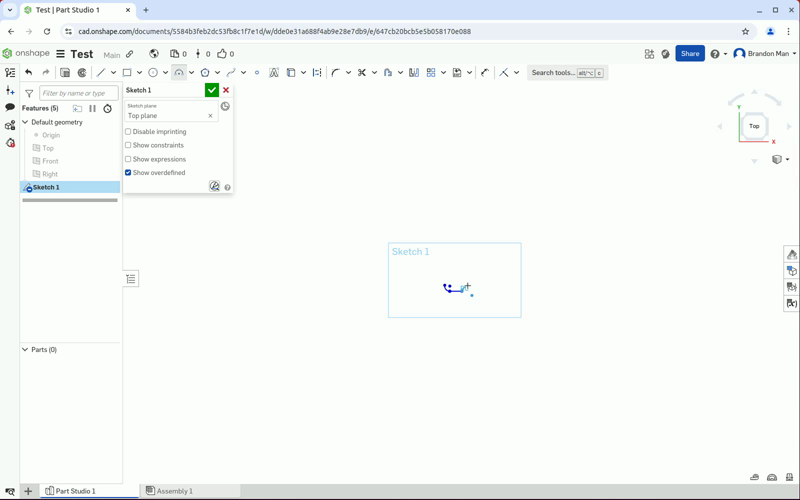
scroll(-6)
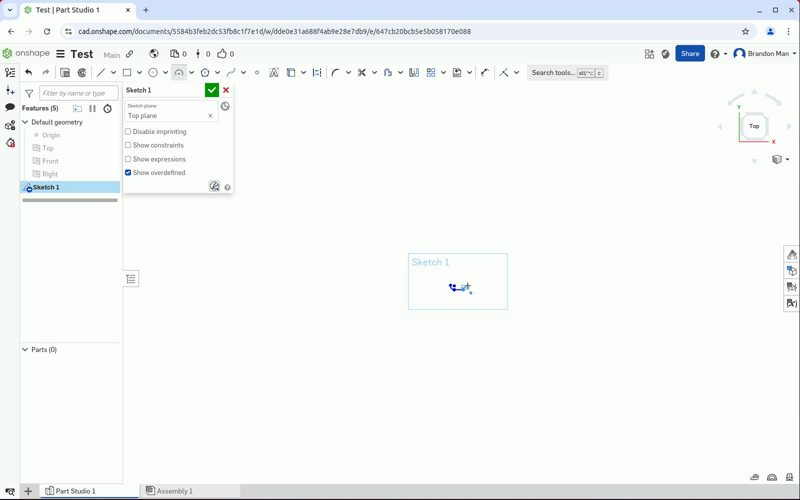
scroll(-6)
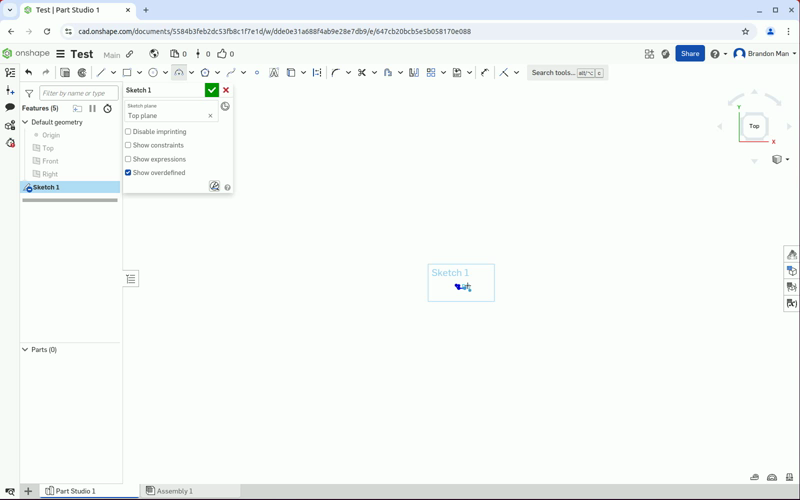
mouse_move(466, 287)
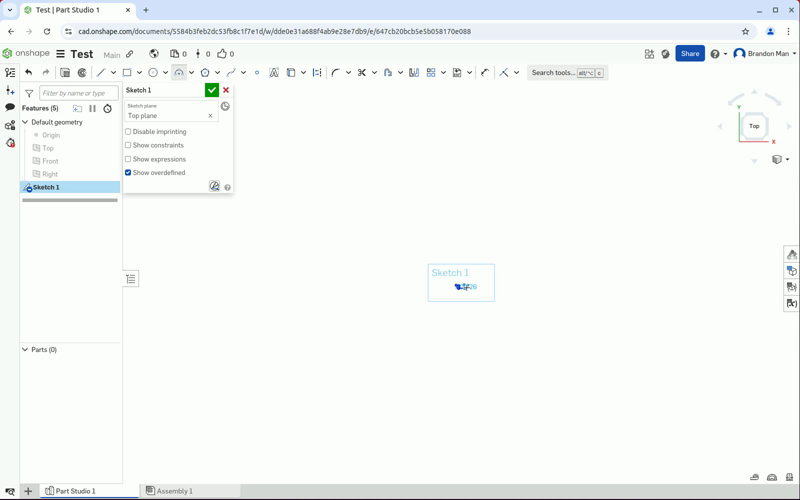
scroll(6)
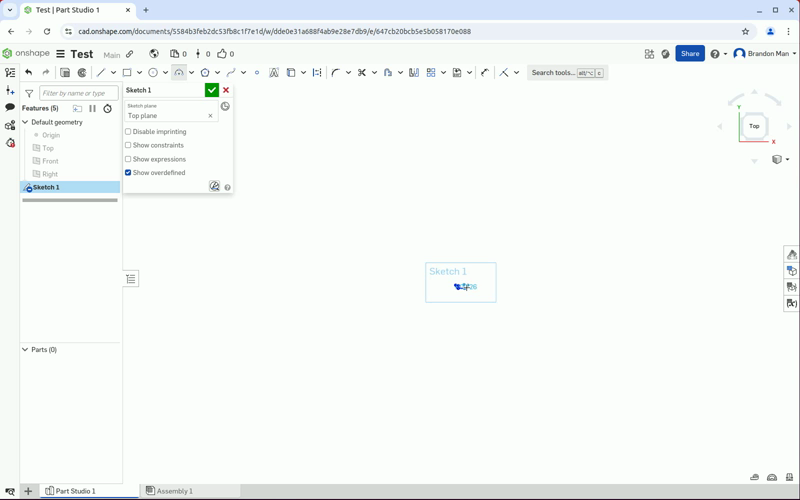
scroll(6)
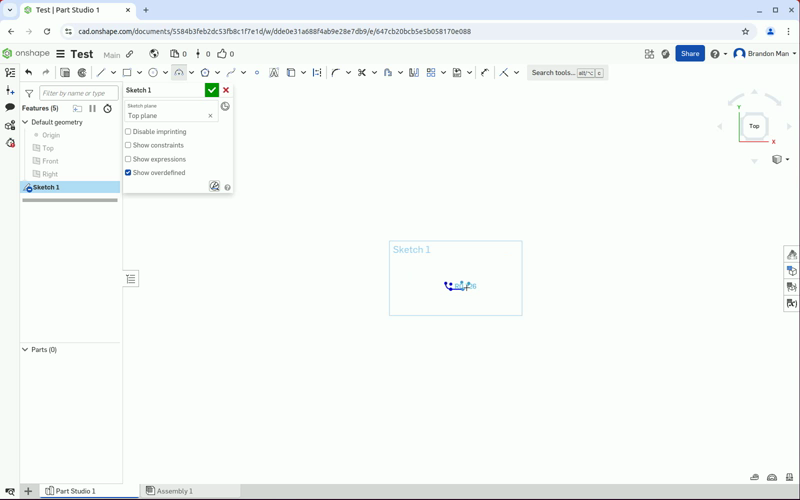
scroll(6)
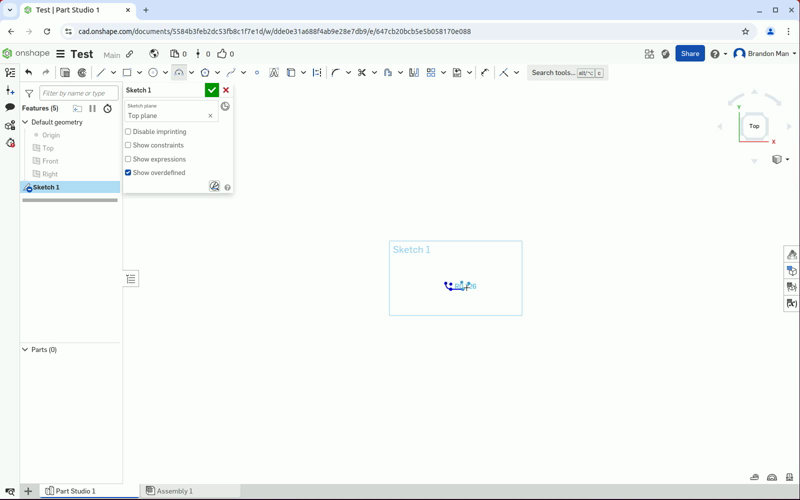
scroll(6)
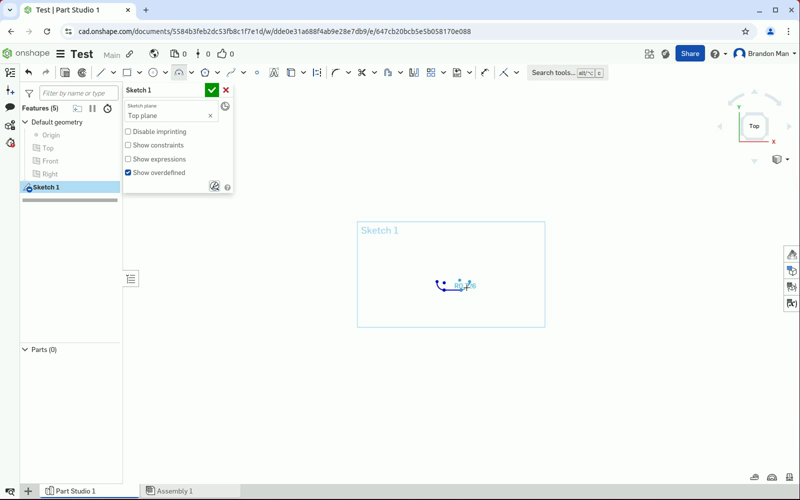
scroll(6)
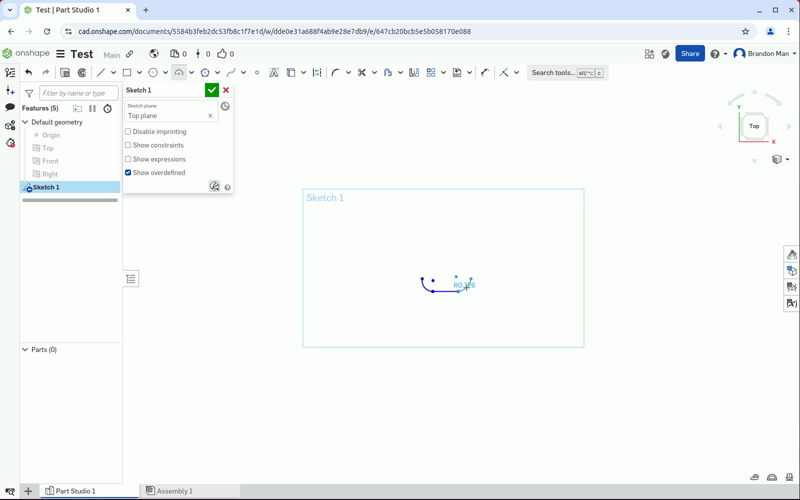
scroll(6)
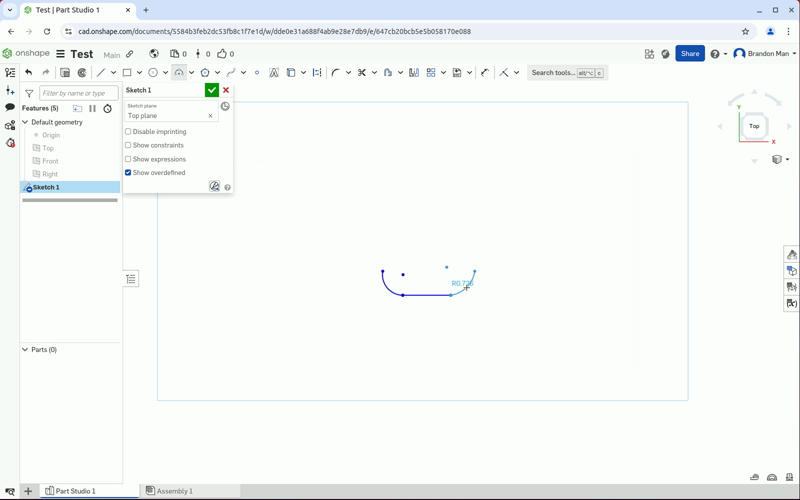
scroll(6)
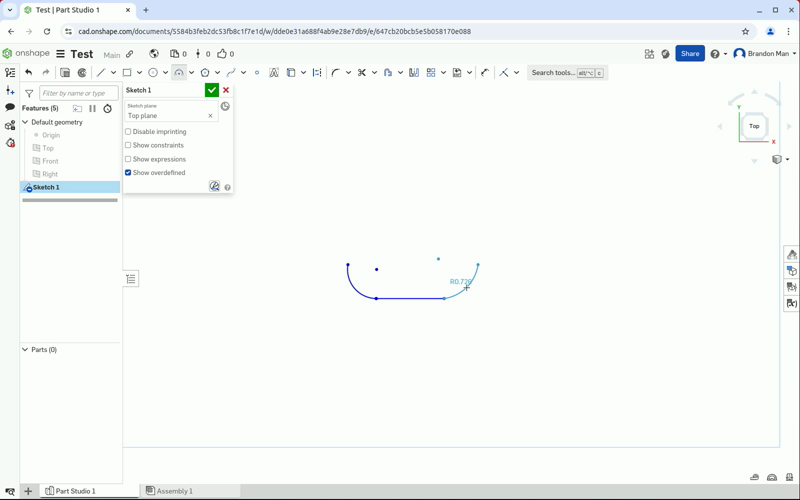
click(466, 287)
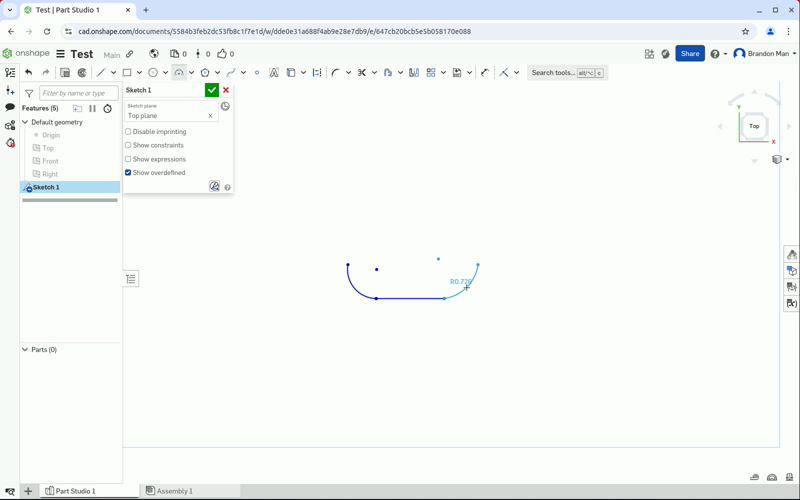
scroll(-6)
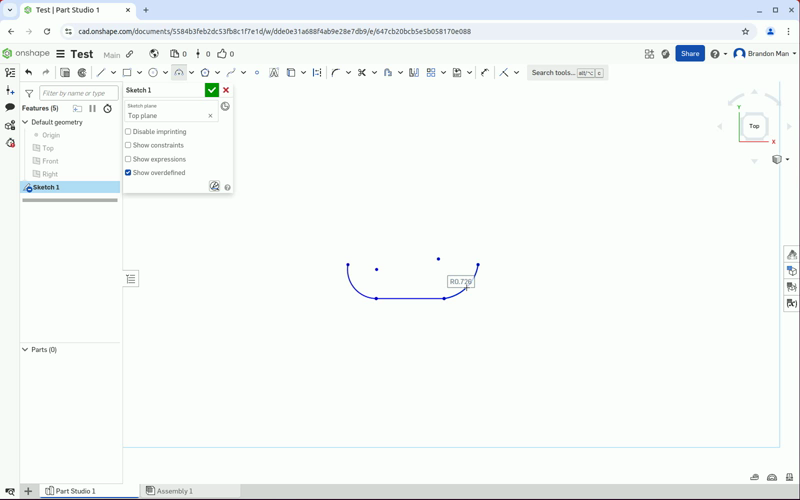
scroll(-6)
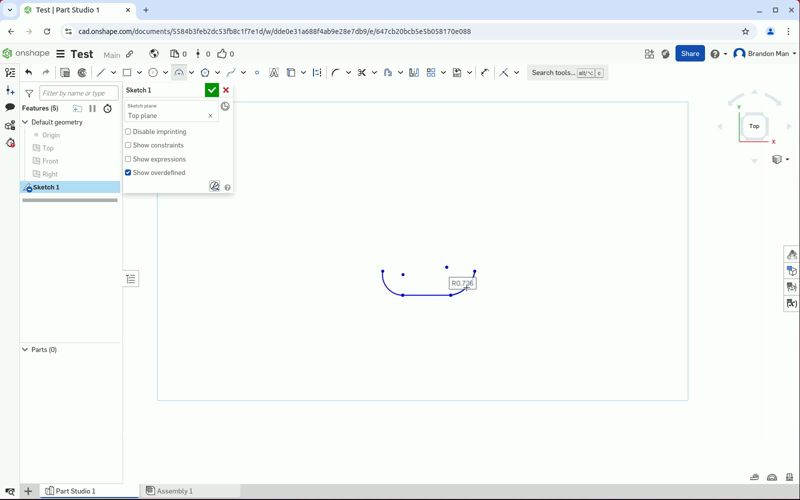
scroll(-6)
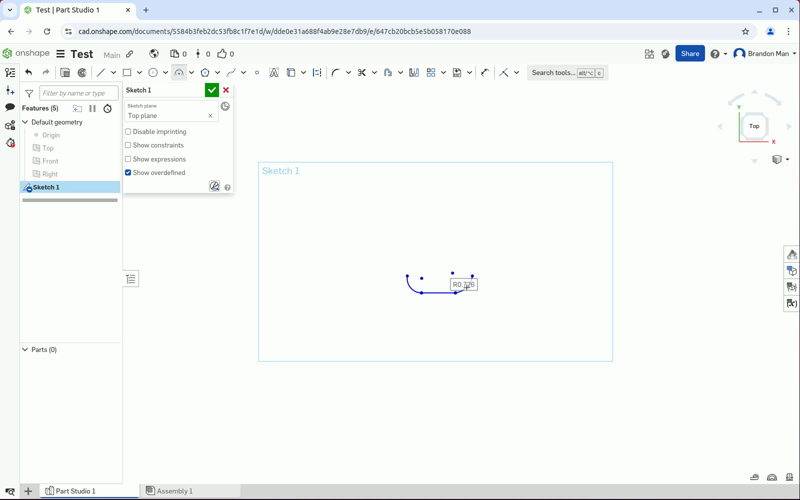
scroll(-6)
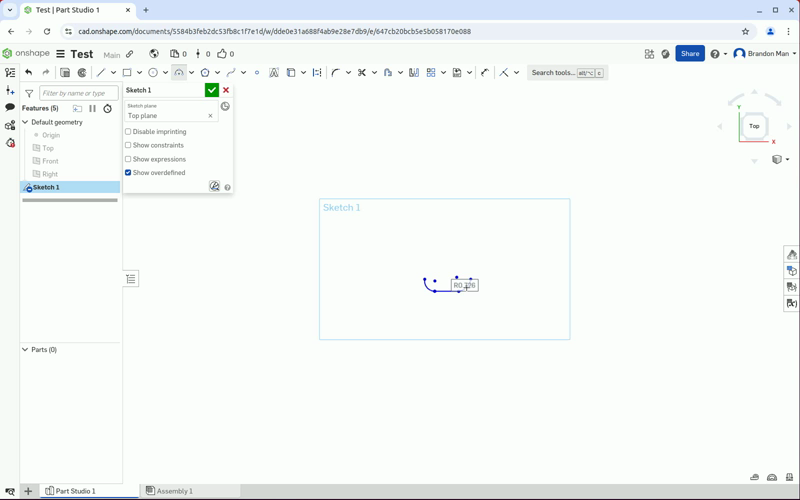
scroll(-6)
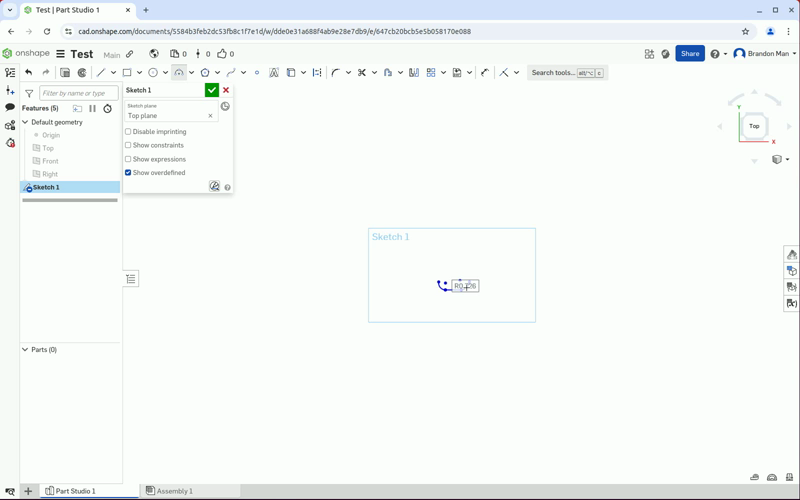
scroll(-6)
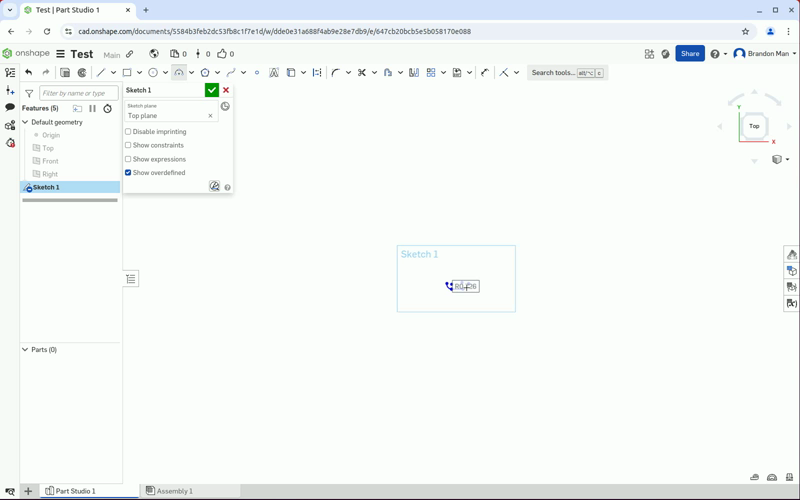
scroll(-6)
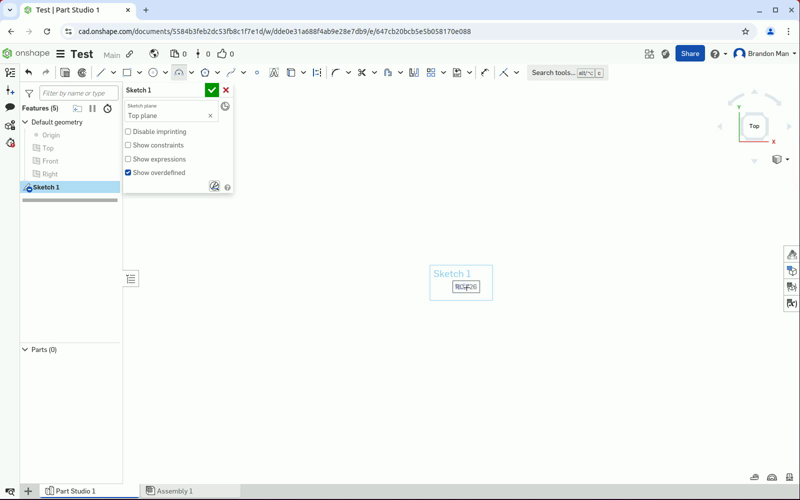
key_up(shift)
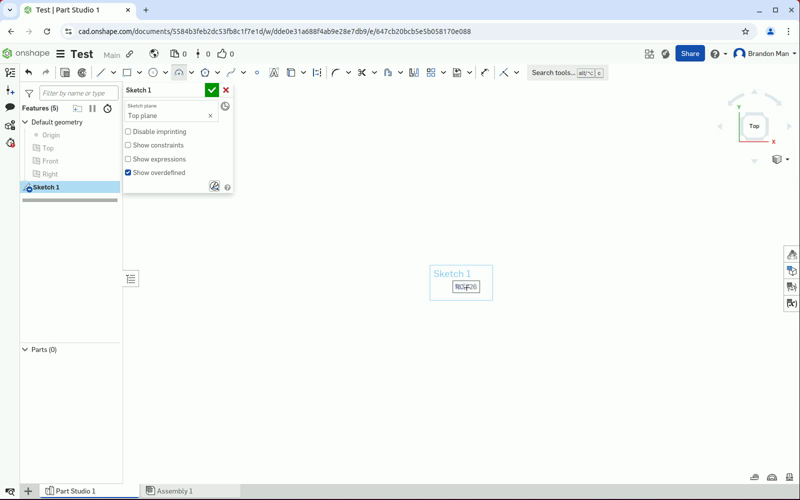
key(esc)
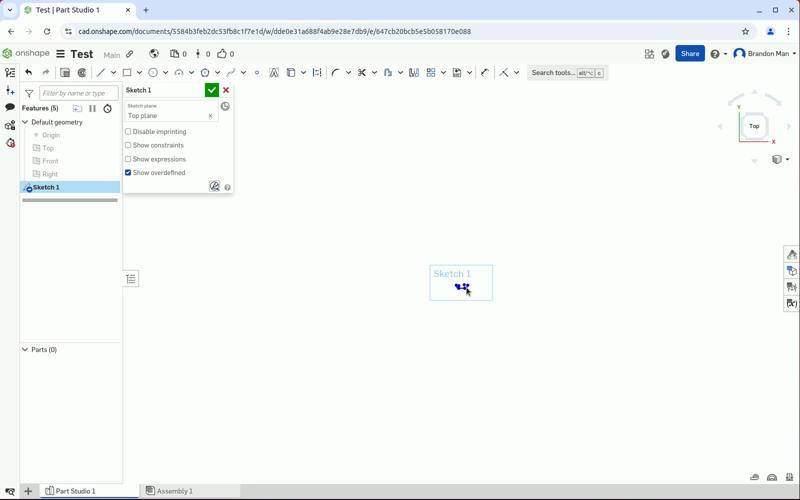
key(l)
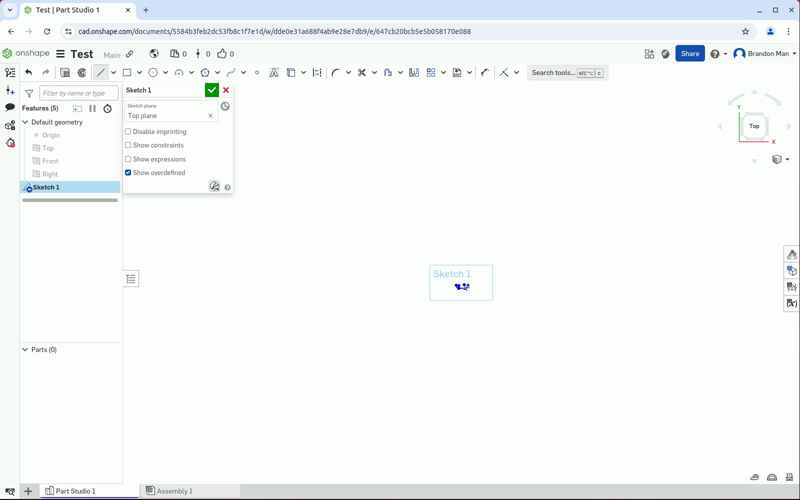
mouse_move(467, 285)
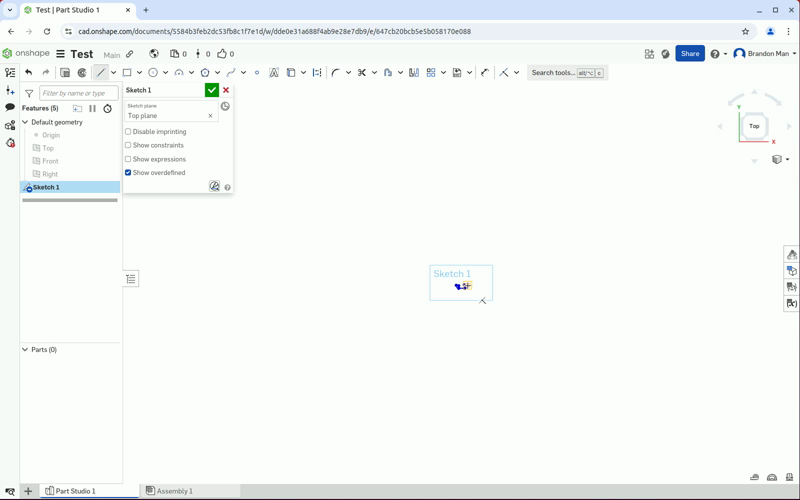
scroll(6)
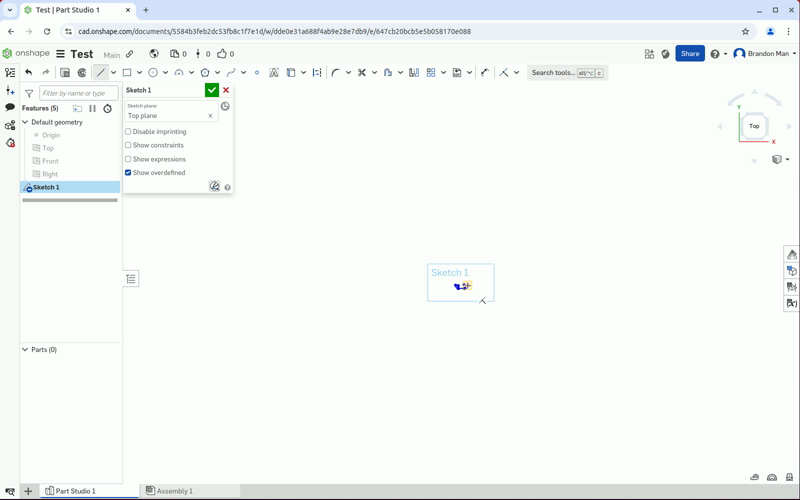
scroll(6)
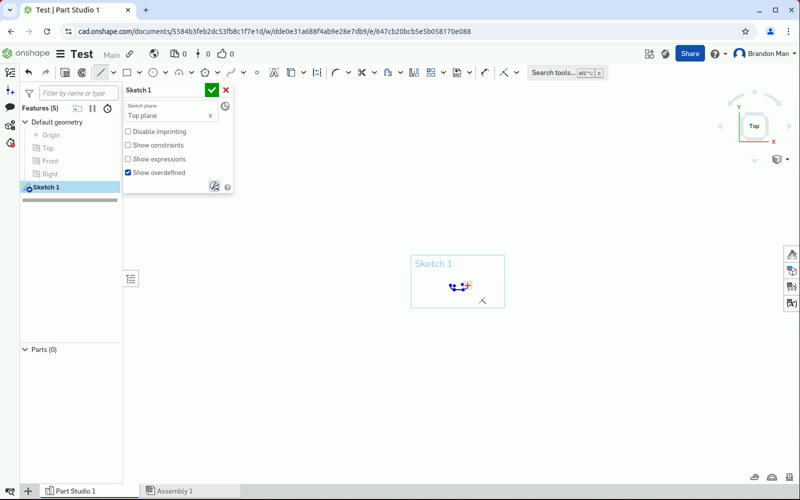
scroll(6)
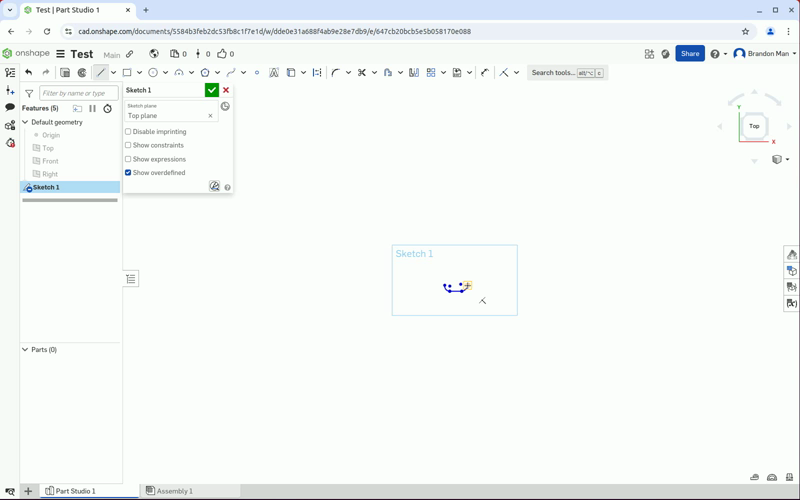
scroll(6)
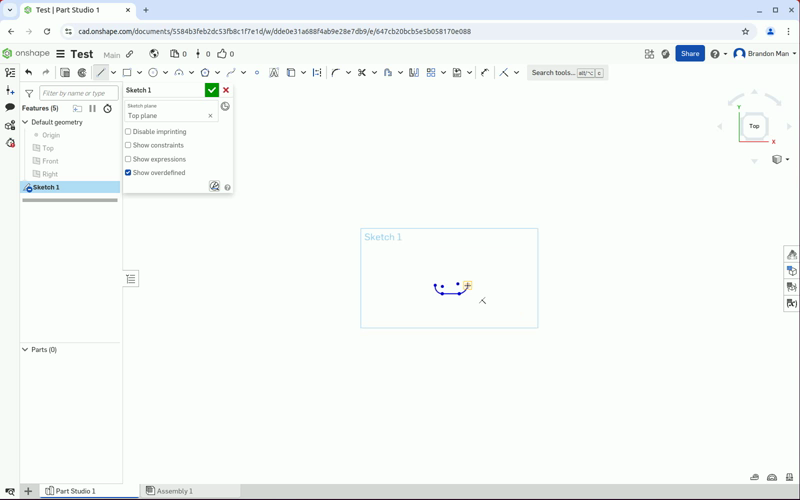
scroll(6)
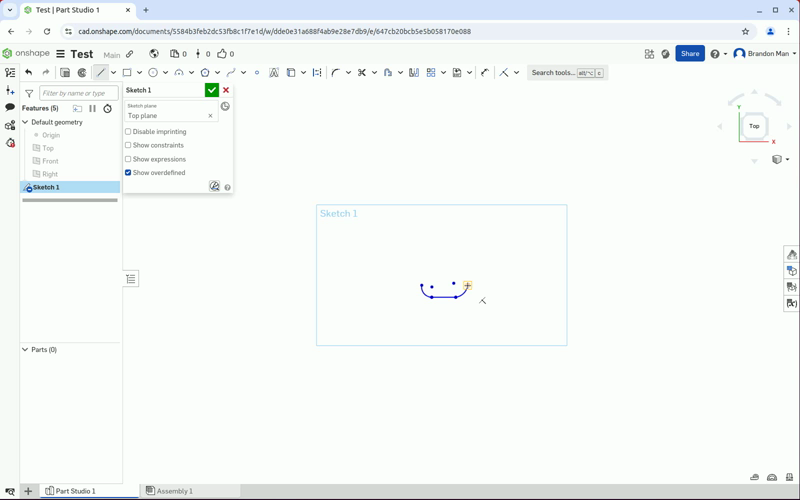
scroll(6)
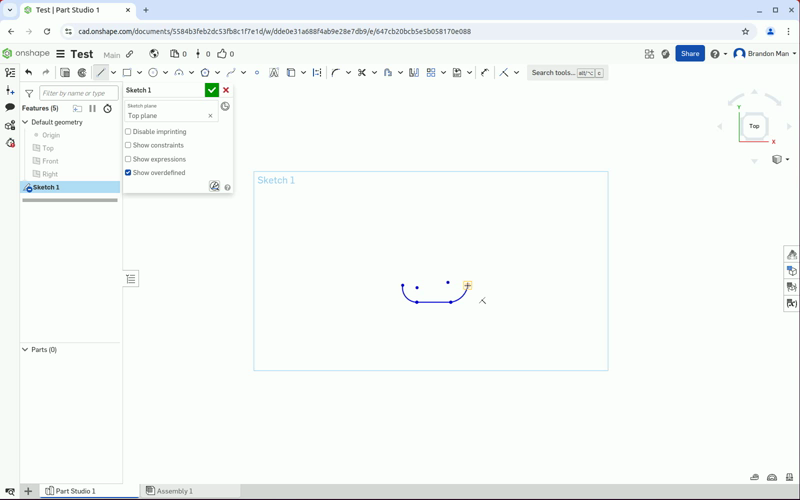
scroll(6)
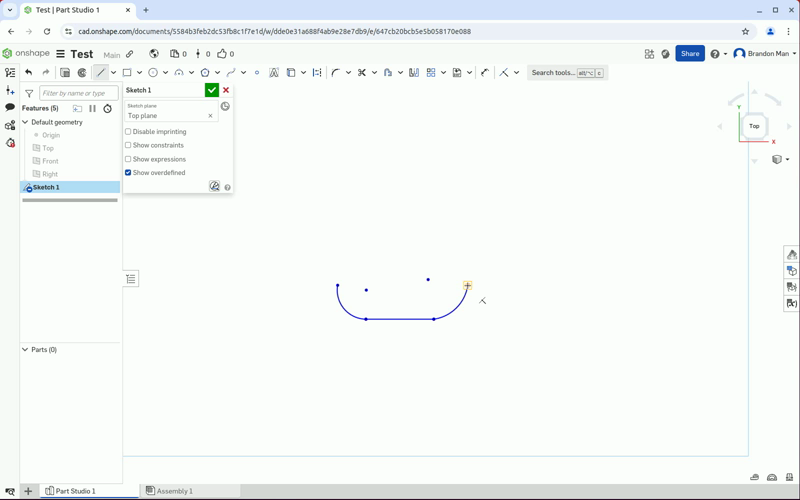
click(467, 285)
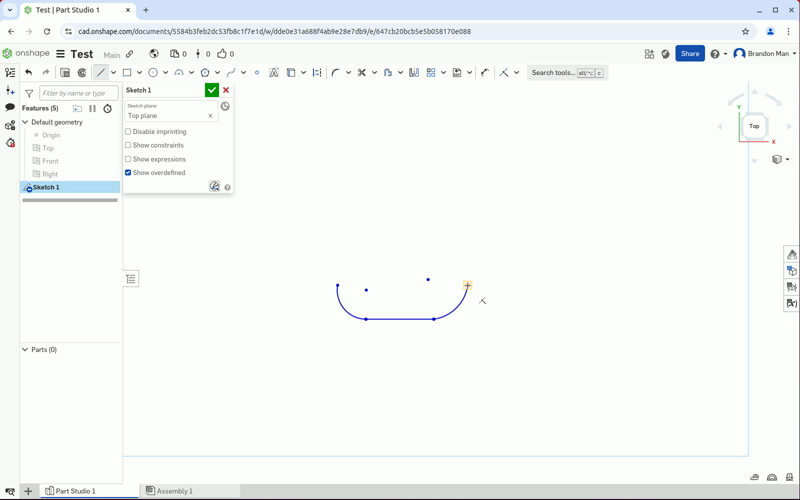
scroll(-6)
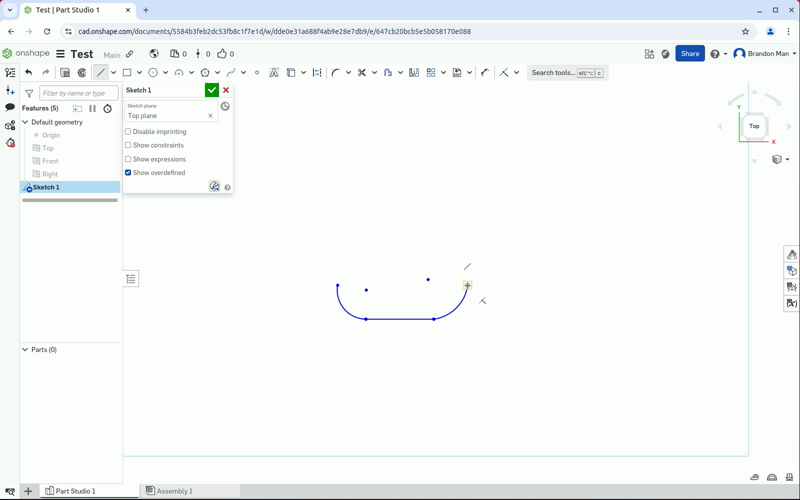
scroll(-6)
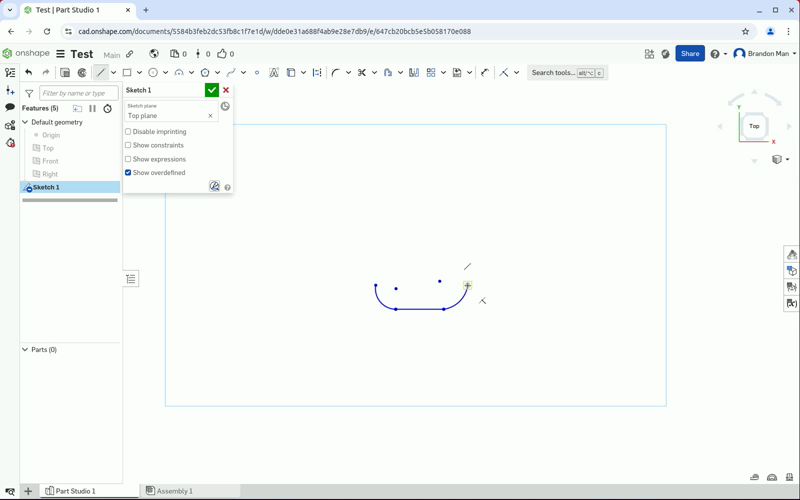
scroll(-6)
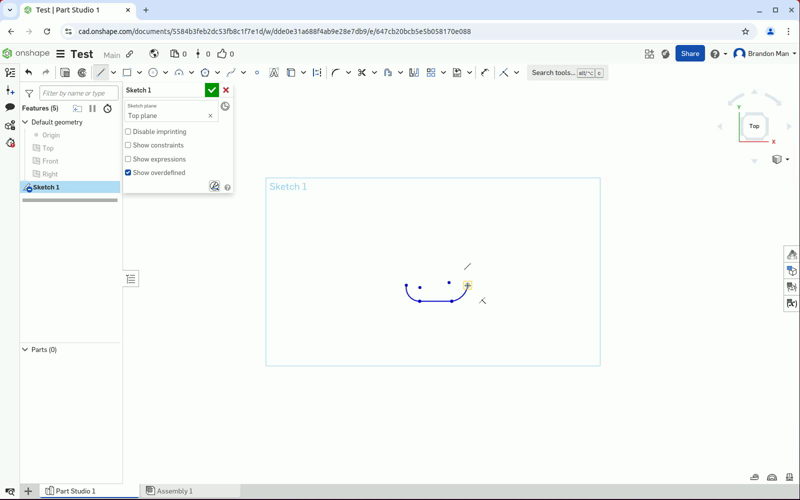
scroll(-6)
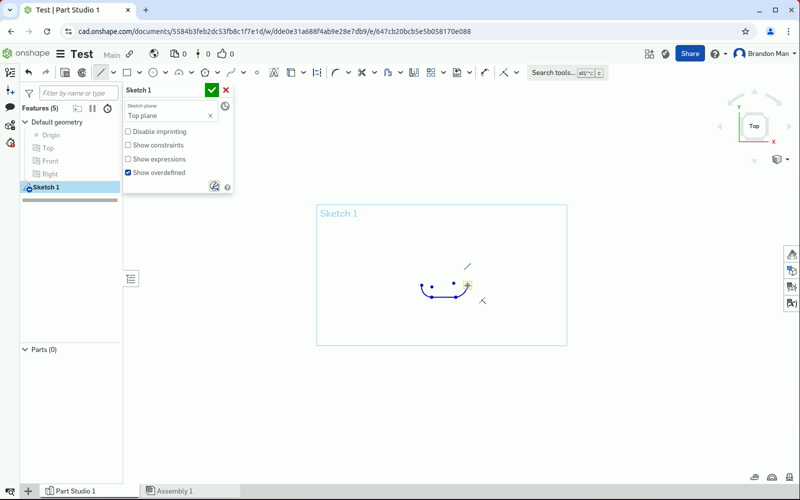
scroll(-6)
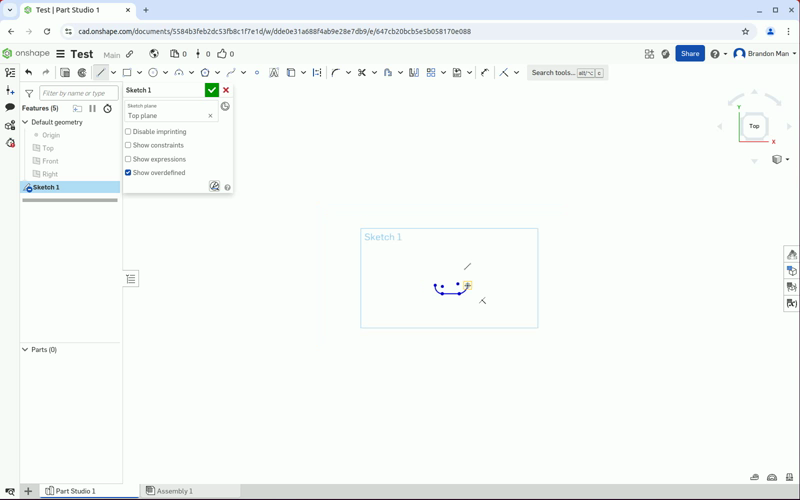
scroll(-6)
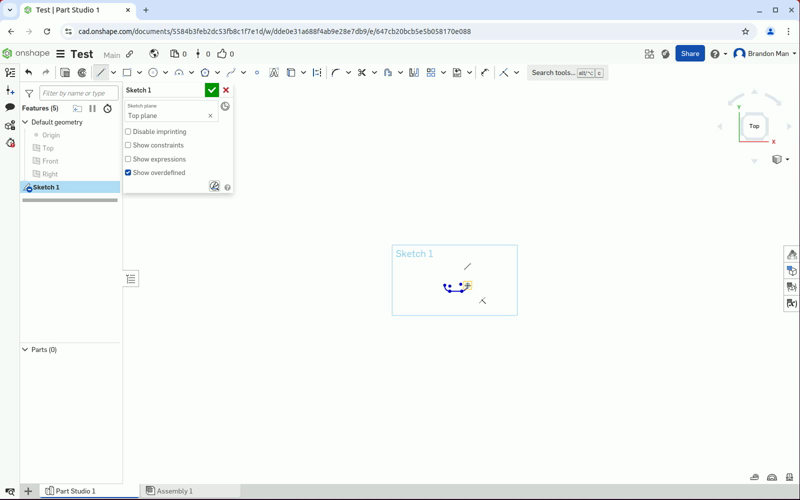
scroll(-6)
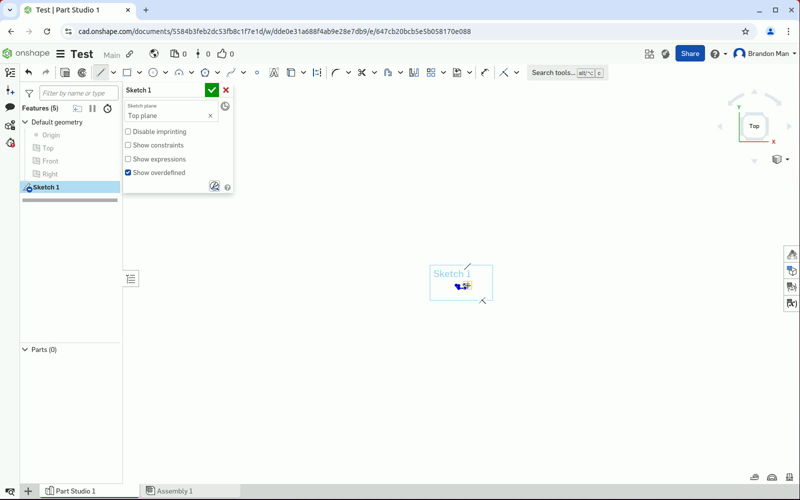
key_down(shift)
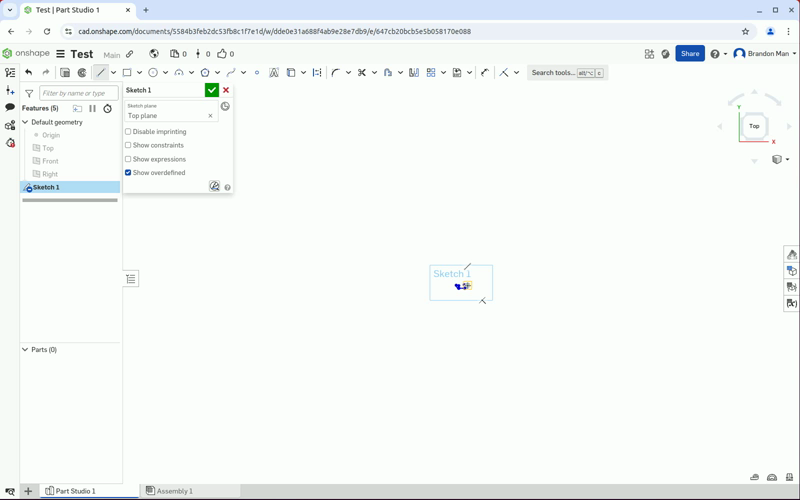
mouse_move(497, 285)
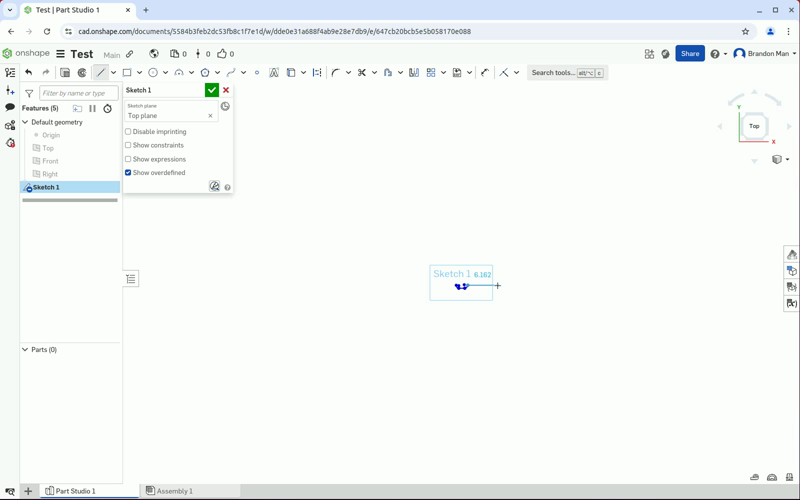
mouse_move(467, 279)
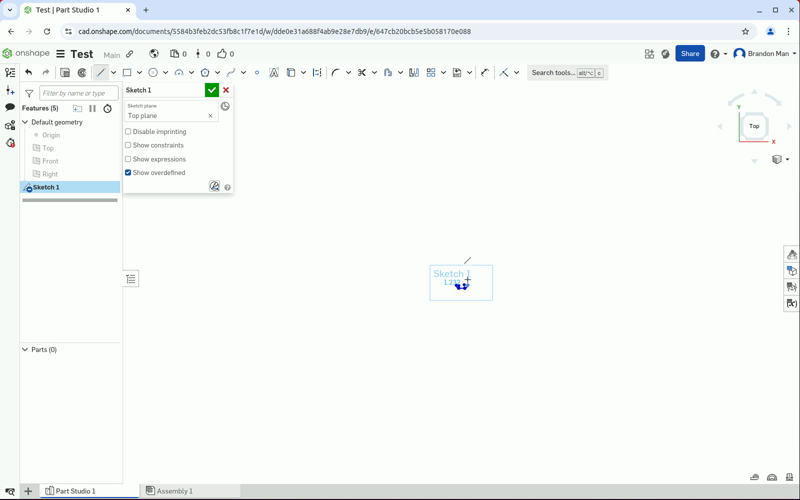
scroll(6)
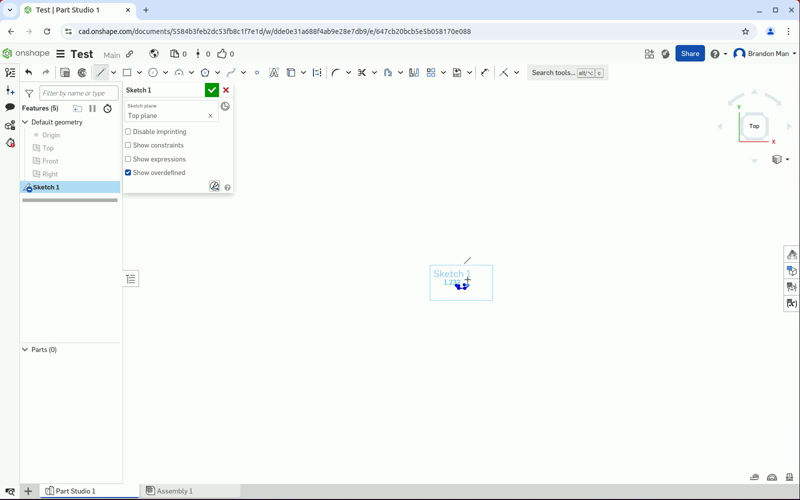
scroll(6)
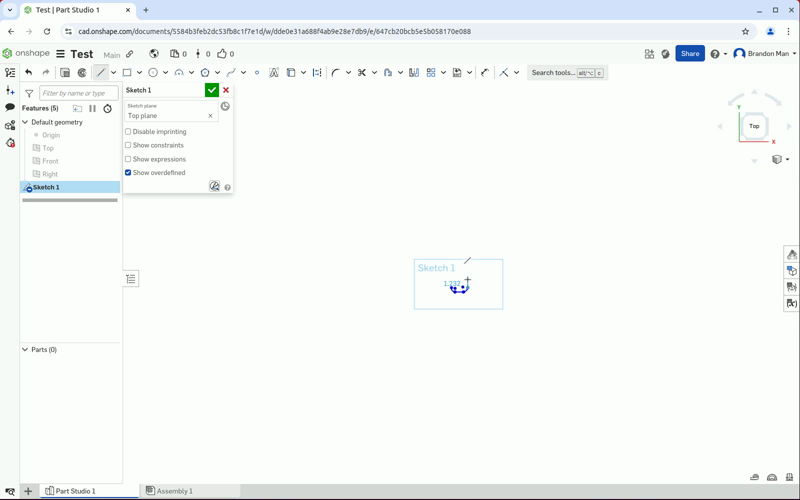
scroll(6)
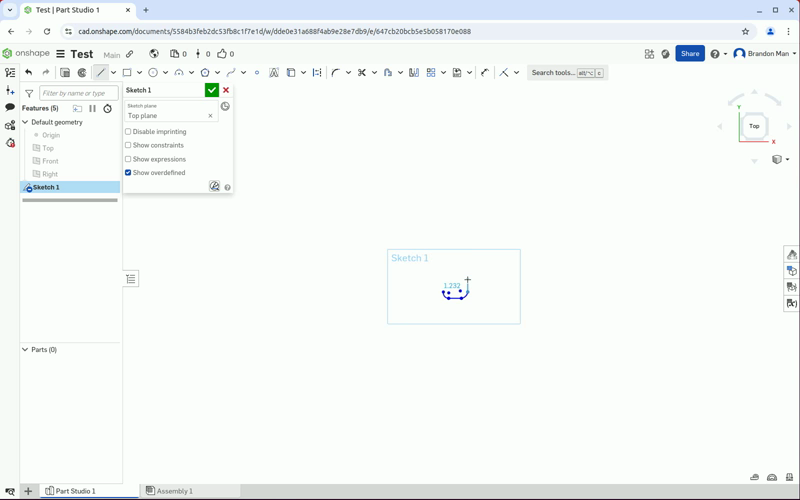
scroll(6)
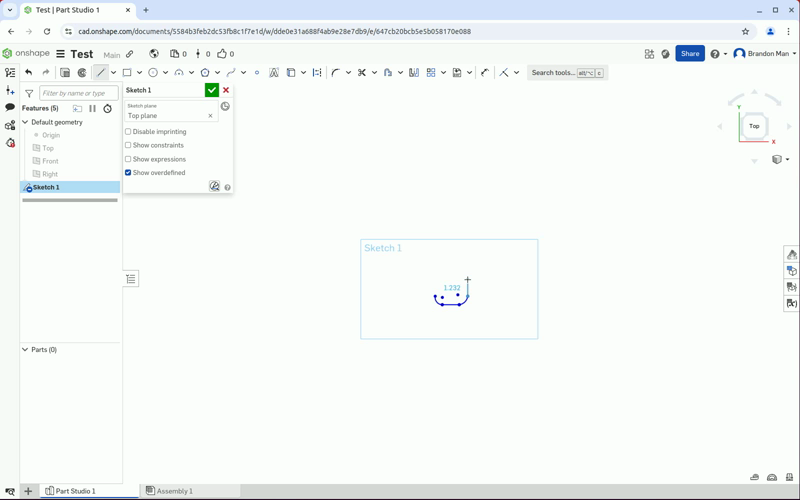
scroll(6)
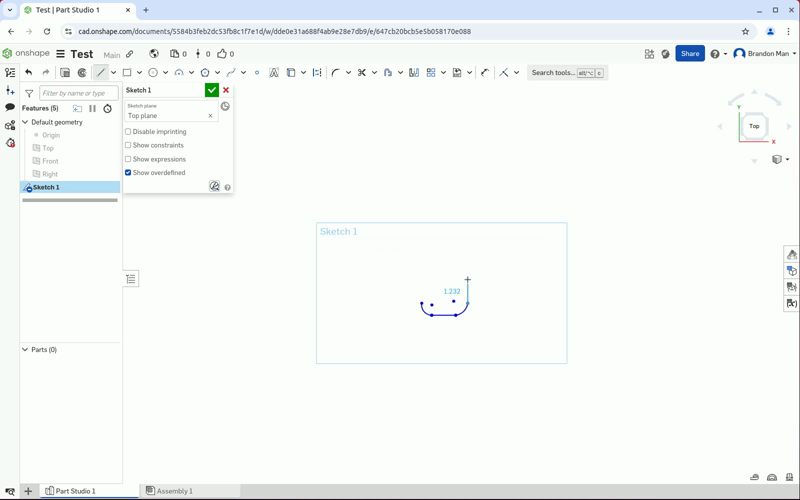
scroll(6)
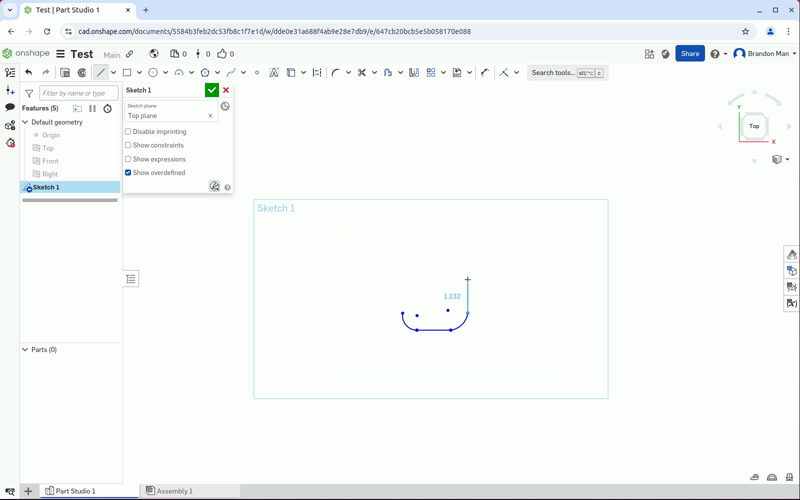
scroll(6)
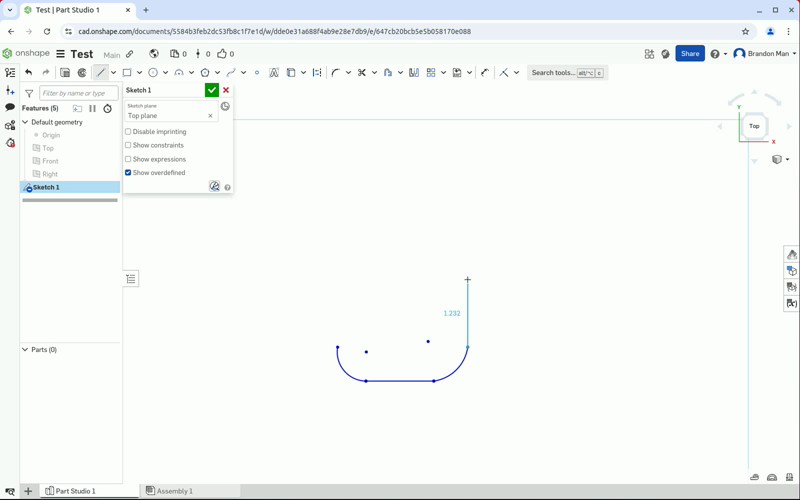
click(467, 279)
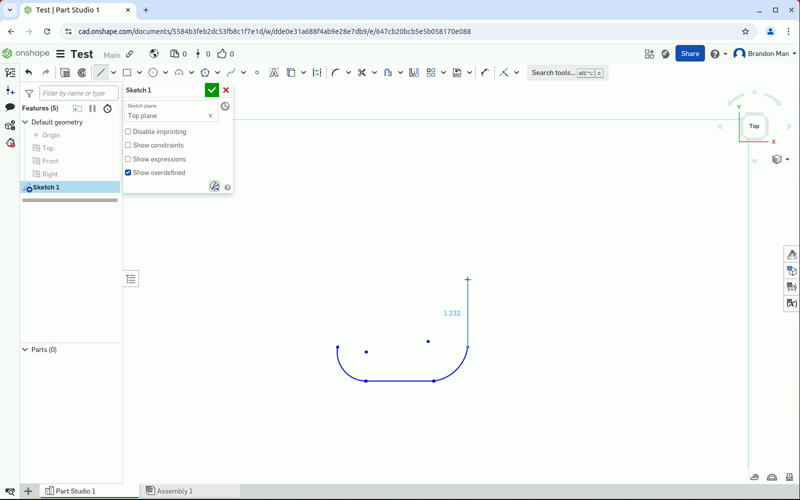
scroll(-6)
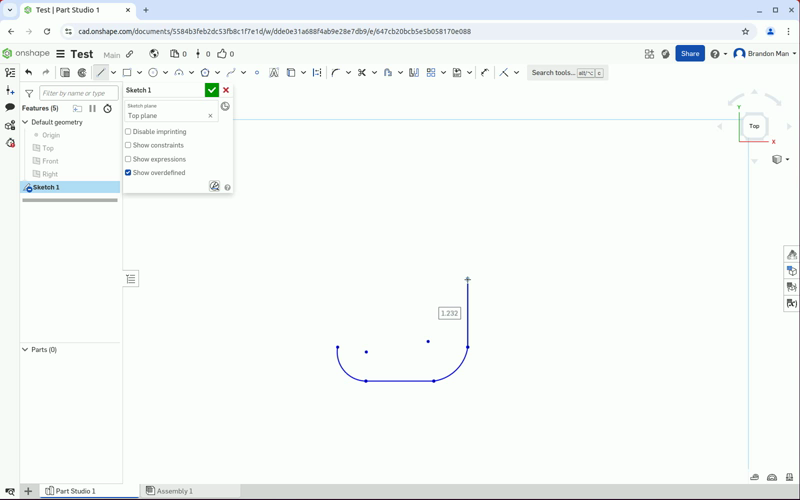
scroll(-6)
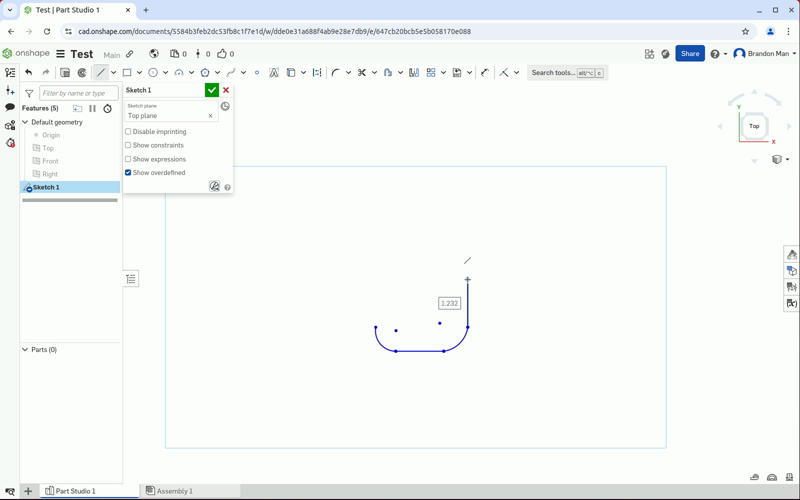
scroll(-6)
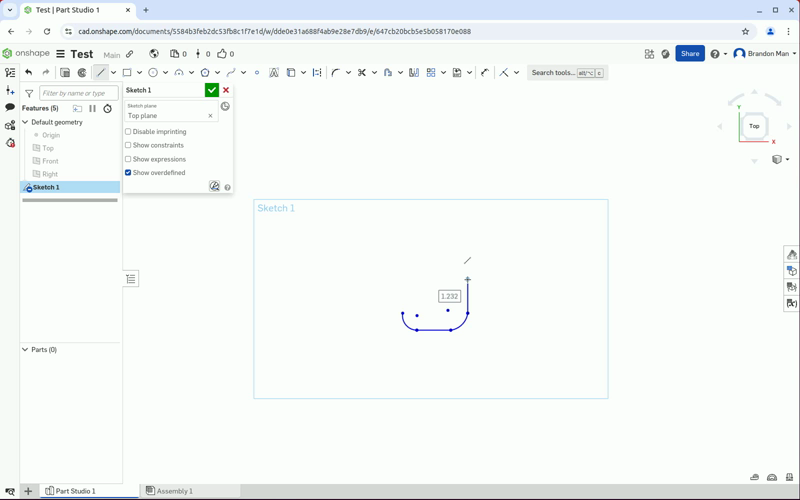
scroll(-6)
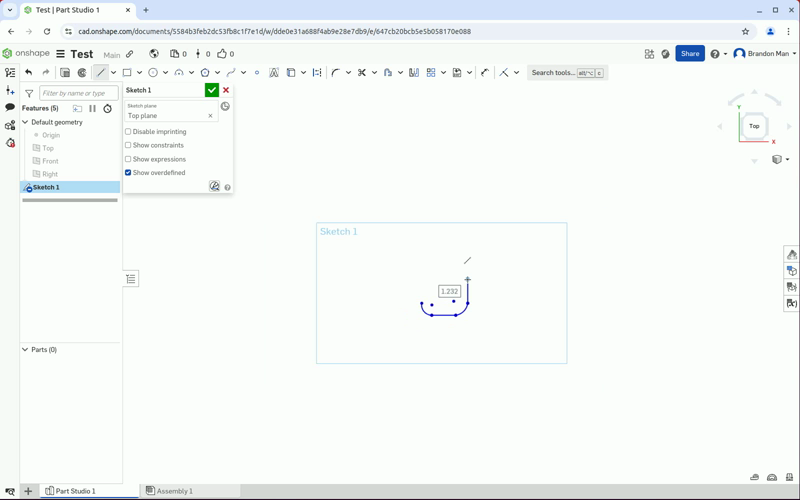
scroll(-6)
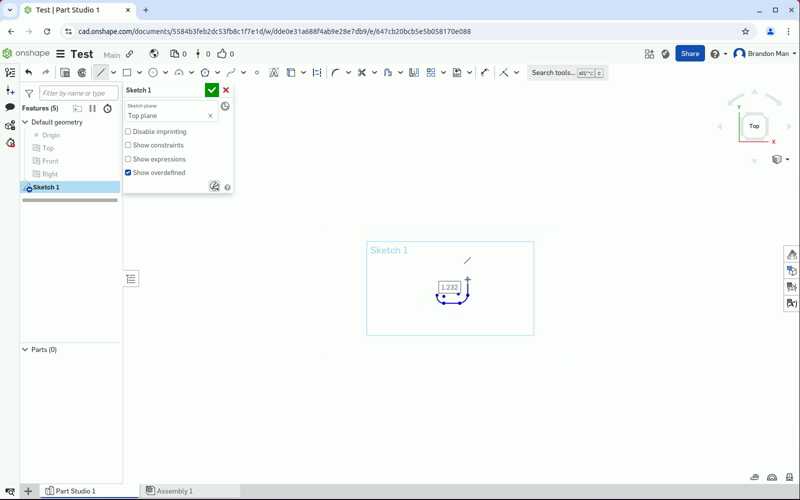
scroll(-6)
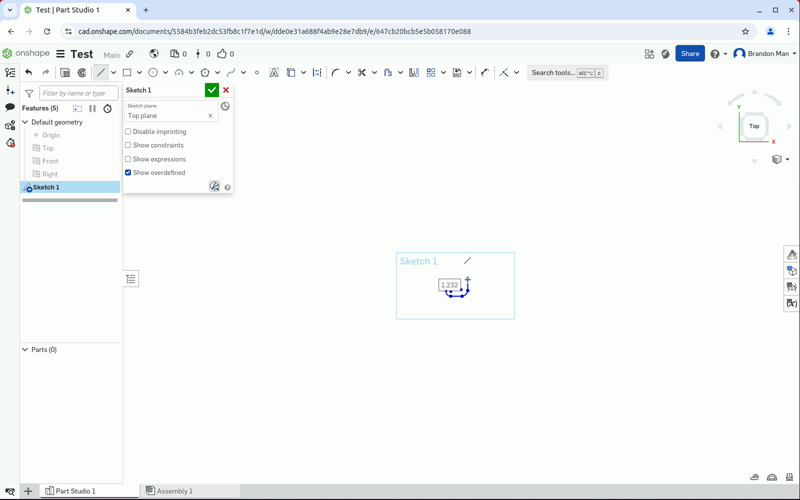
scroll(-6)
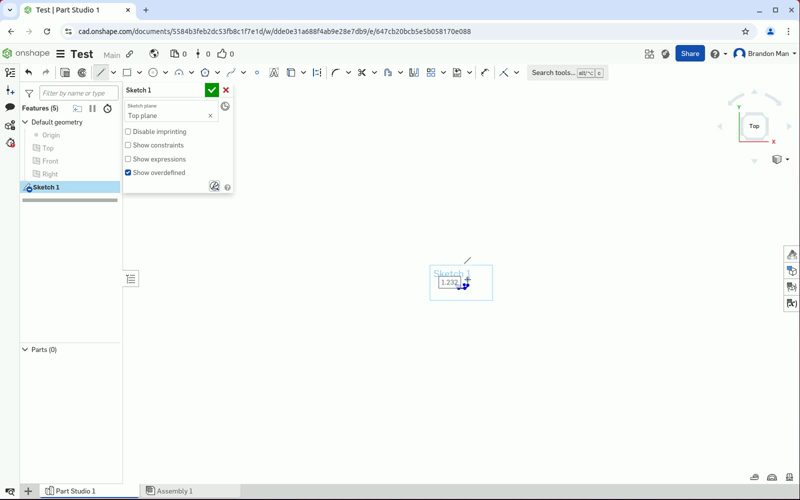
key_up(shift)
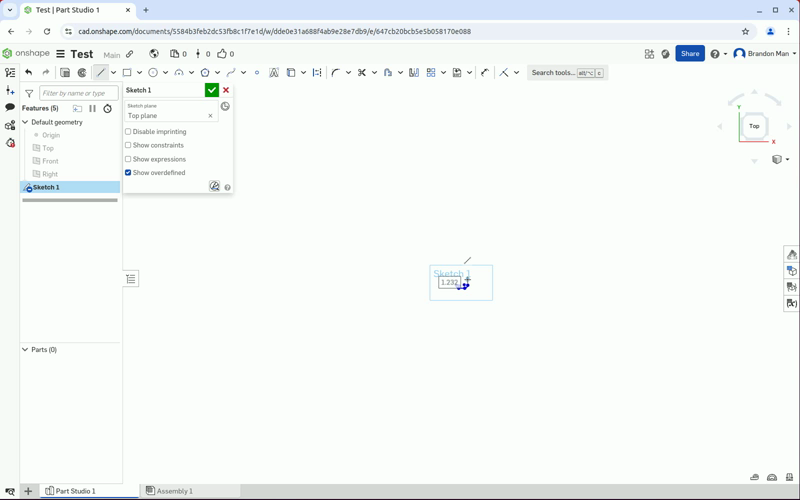
key(esc)
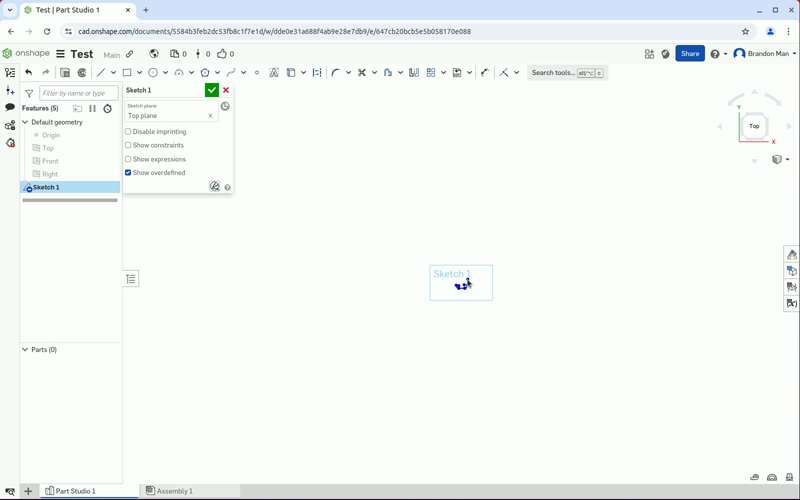
key(a)
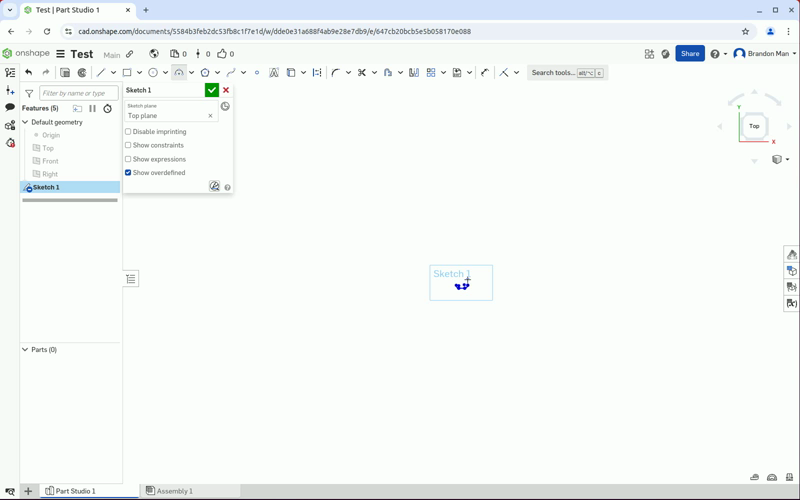
mouse_move(467, 279)
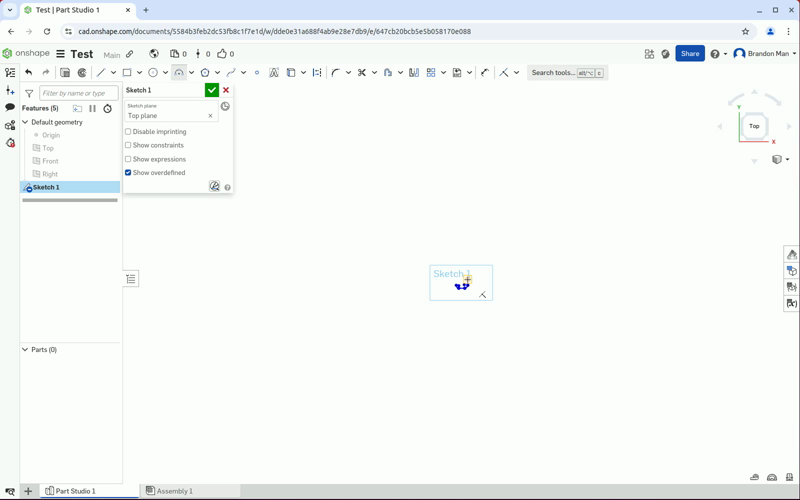
click(467, 279)
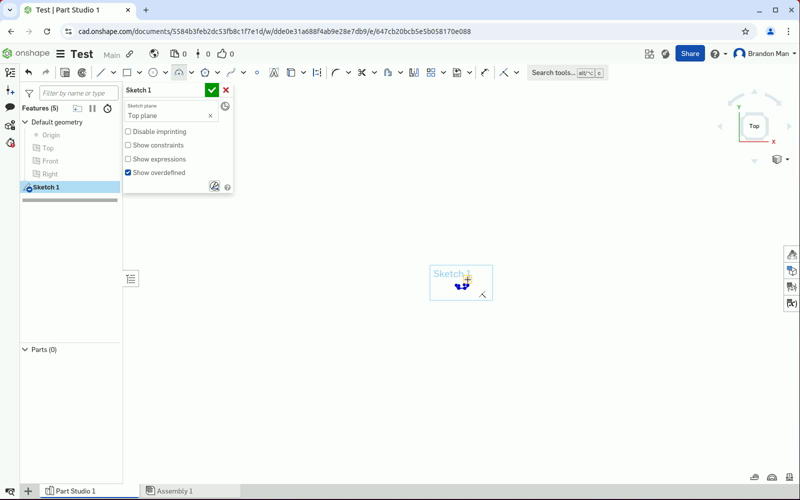
key_down(shift)
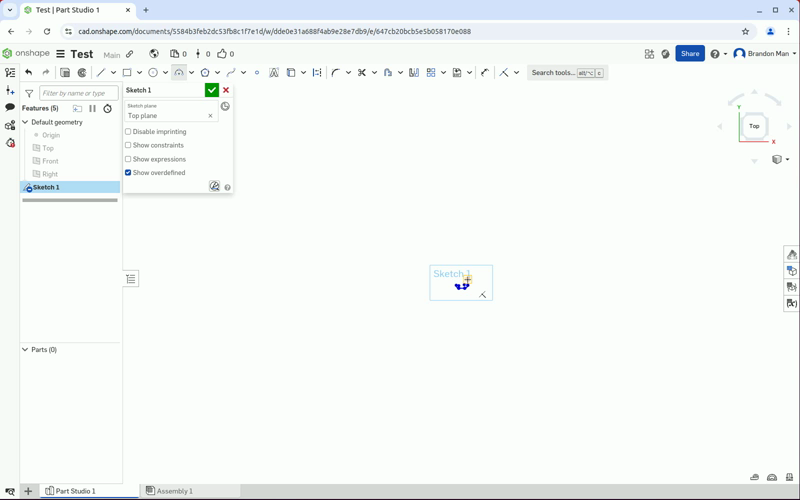
mouse_move(464, 276)
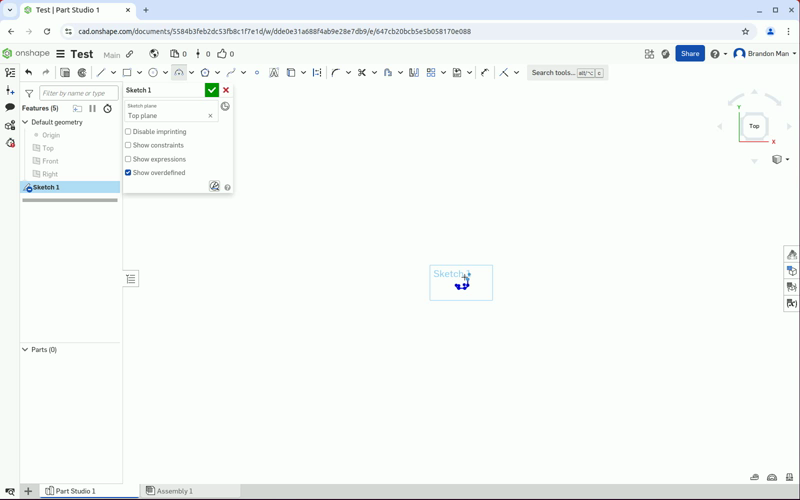
scroll(6)
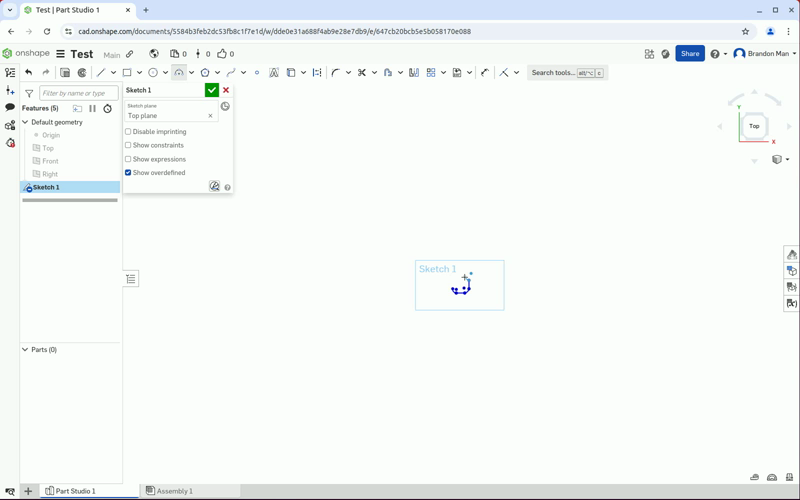
scroll(6)
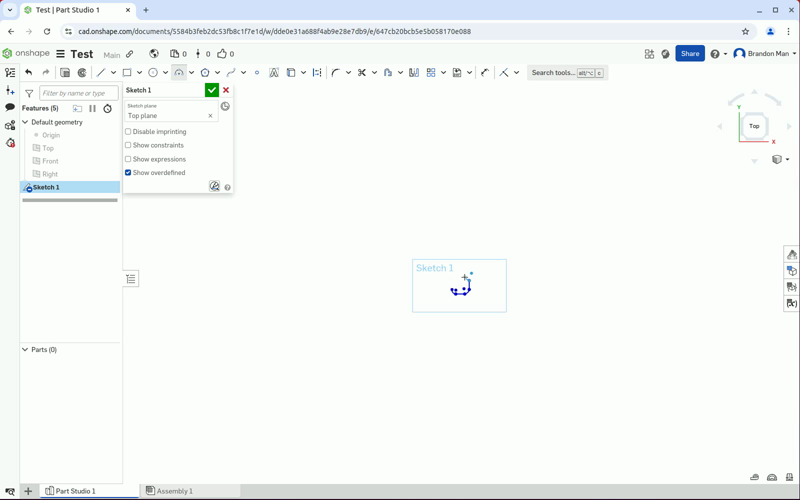
scroll(6)
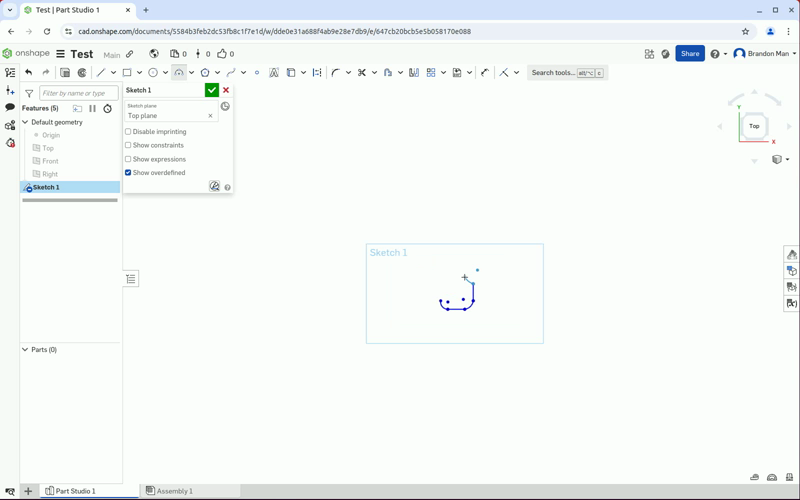
scroll(6)
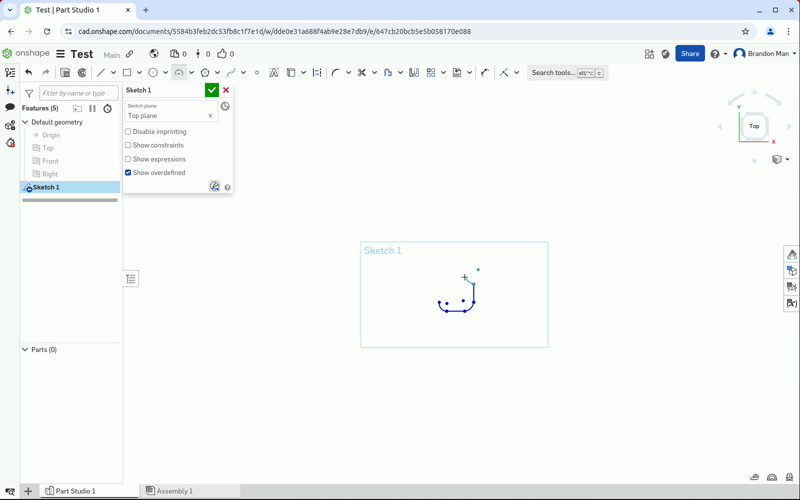
scroll(6)
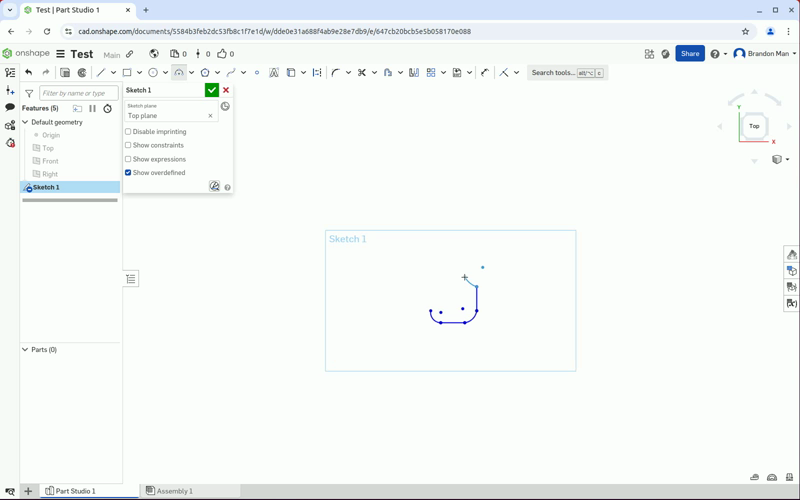
scroll(6)
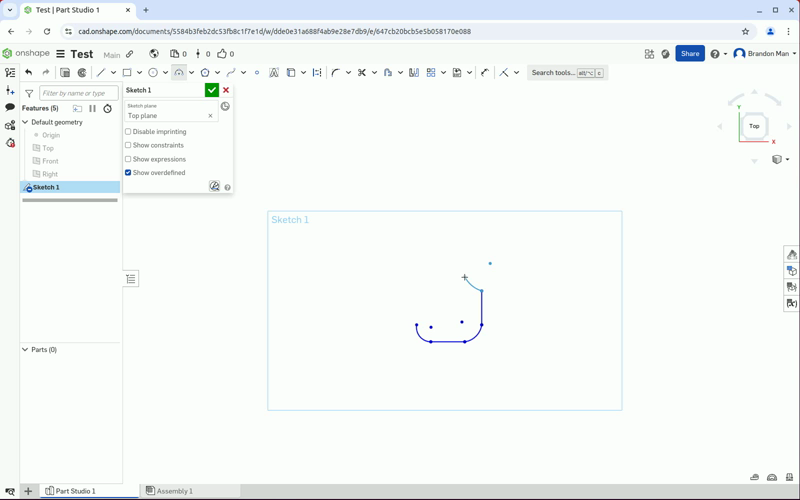
scroll(6)
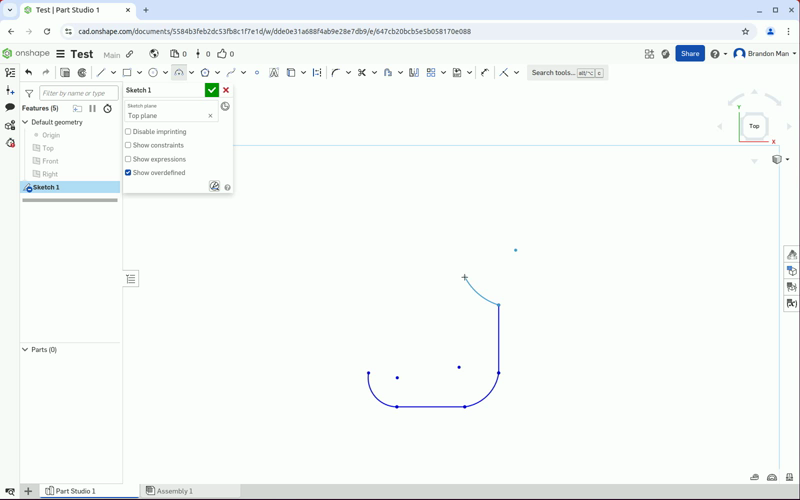
click(464, 276)
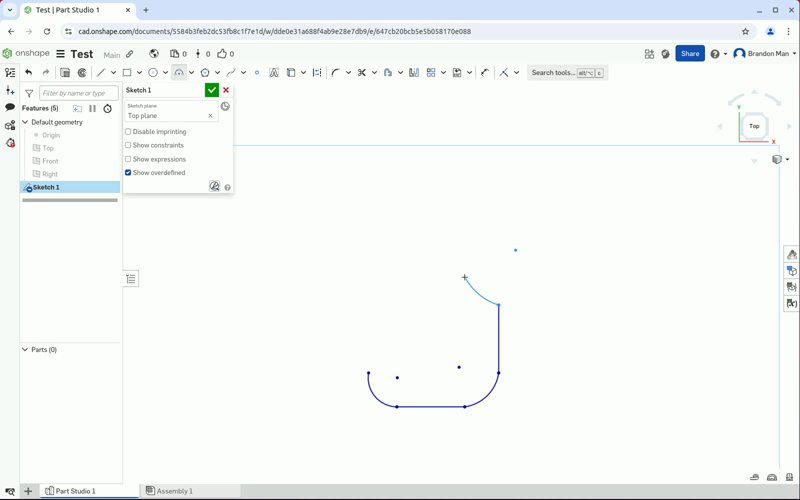
scroll(-6)
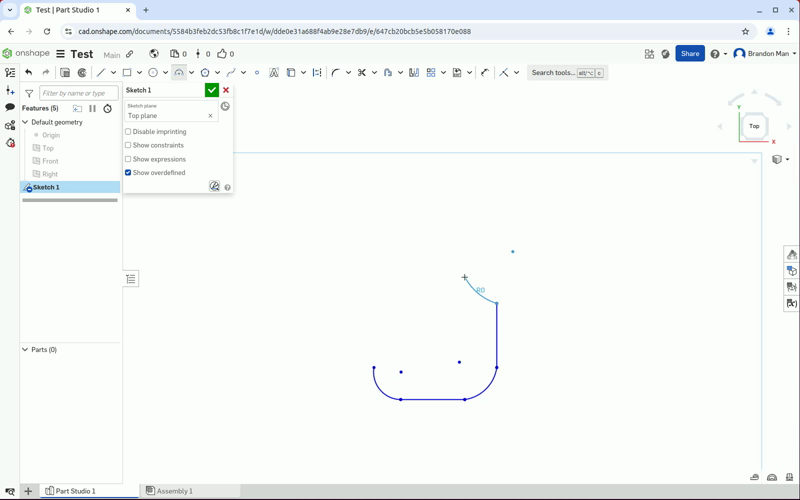
scroll(-6)
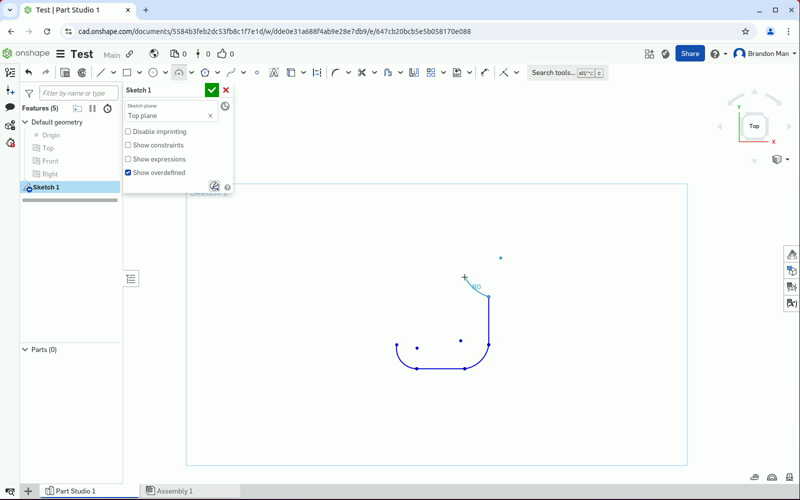
scroll(-6)
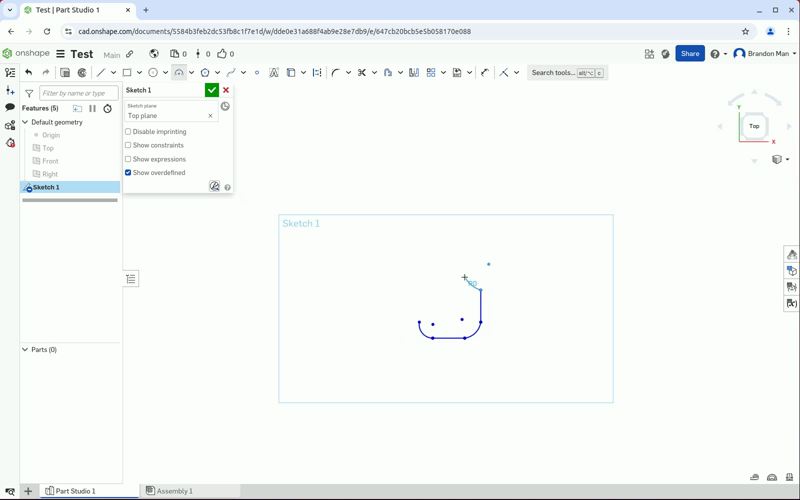
scroll(-6)
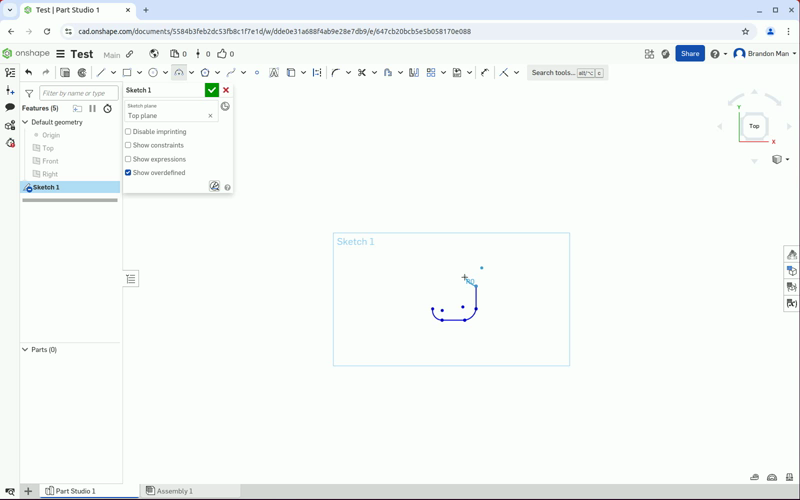
scroll(-6)
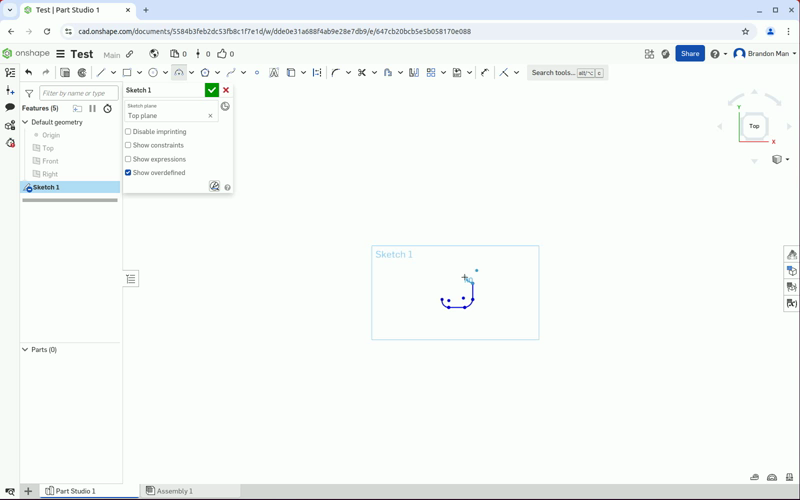
scroll(-6)
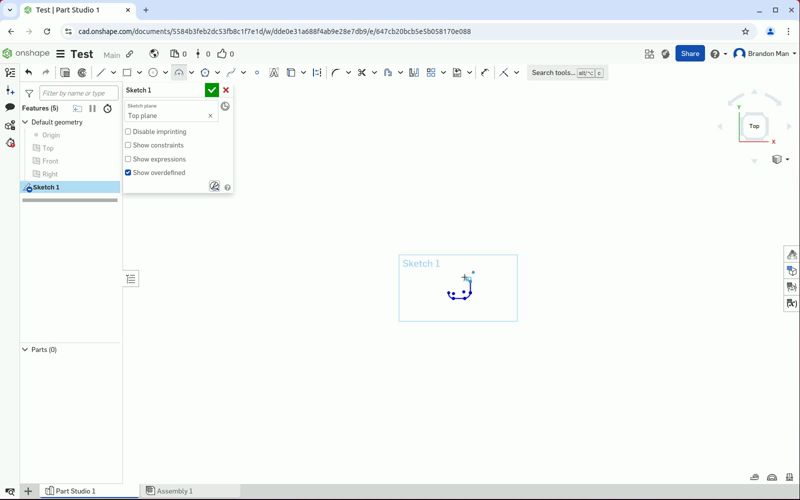
scroll(-6)
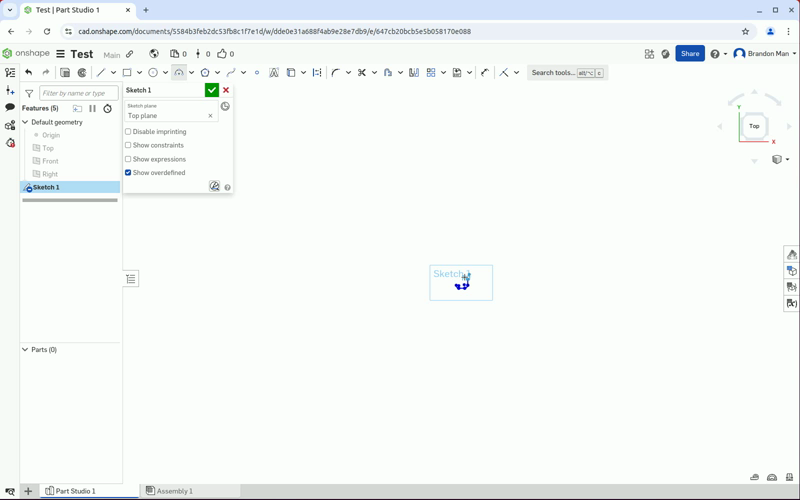
mouse_move(466, 277)
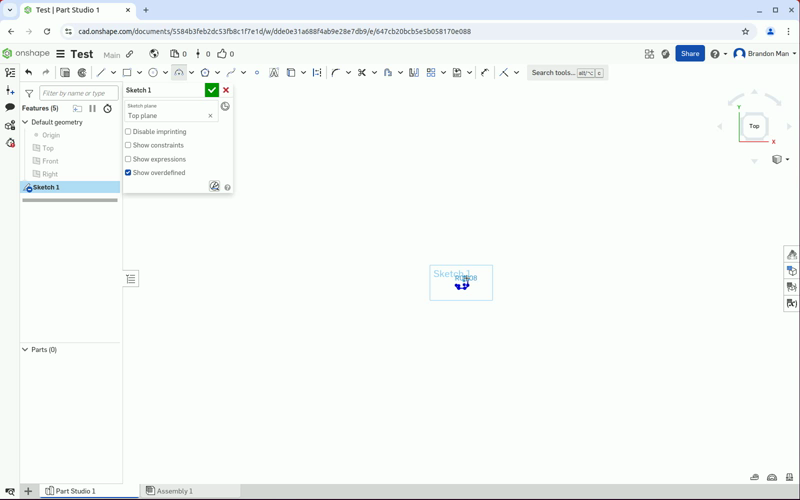
scroll(6)
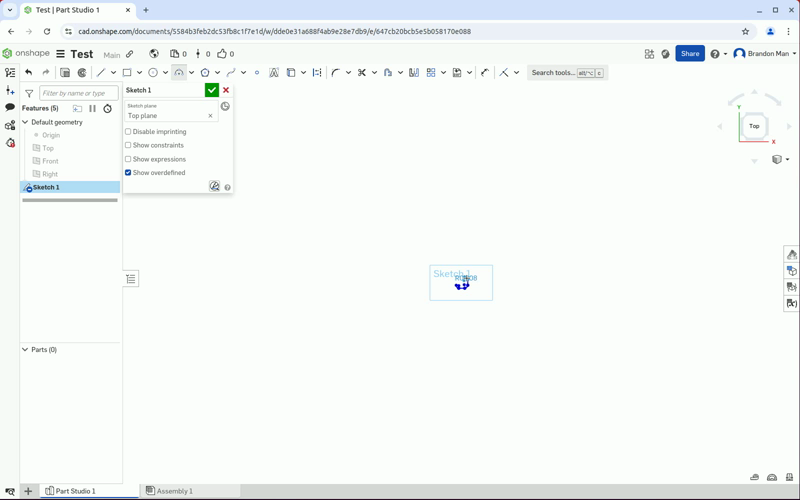
scroll(6)
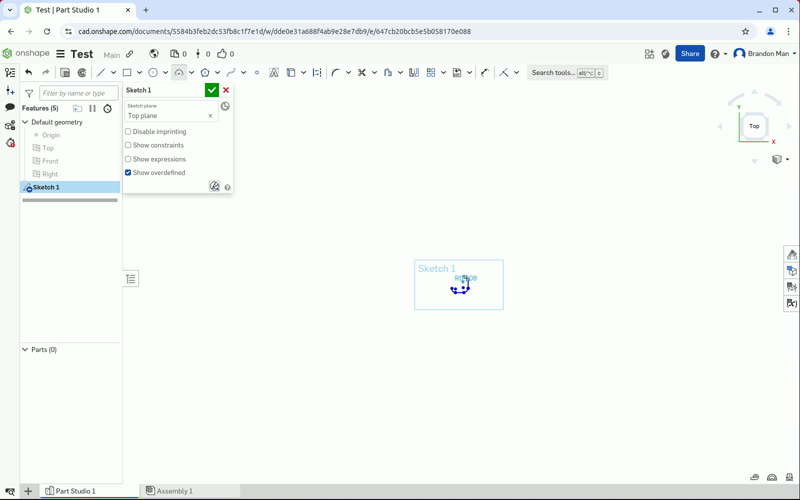
scroll(6)
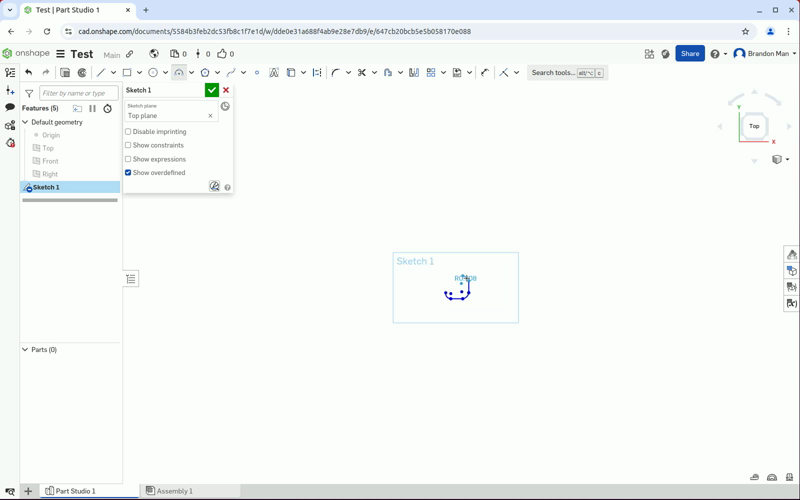
scroll(6)
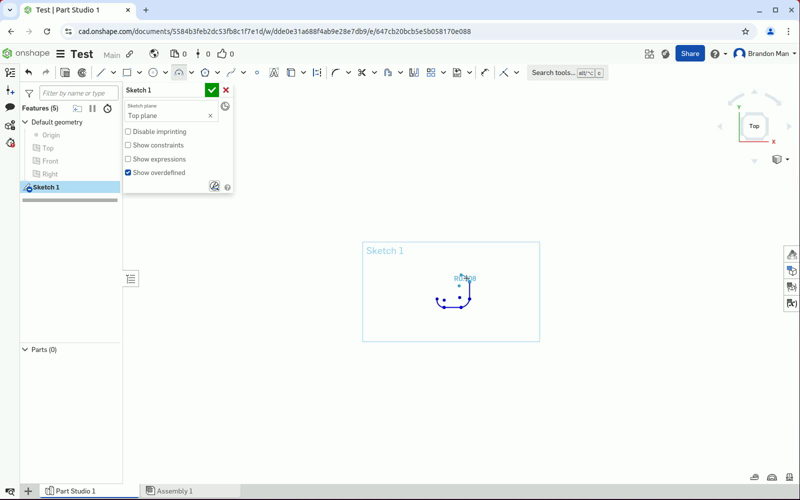
scroll(6)
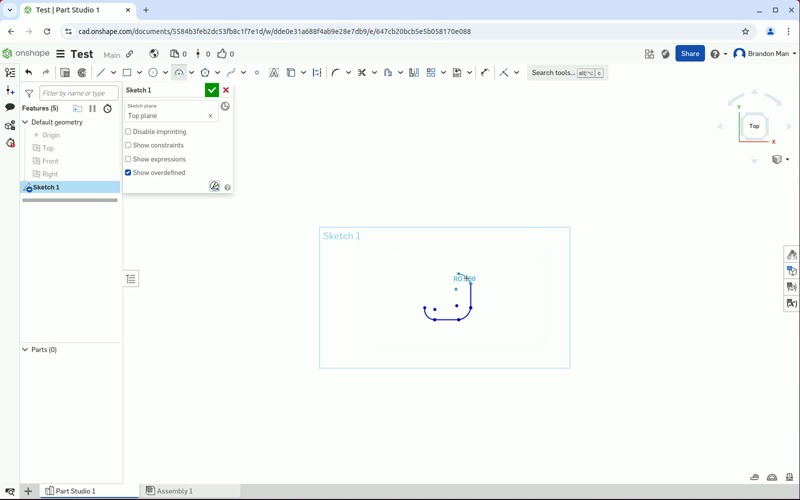
scroll(6)
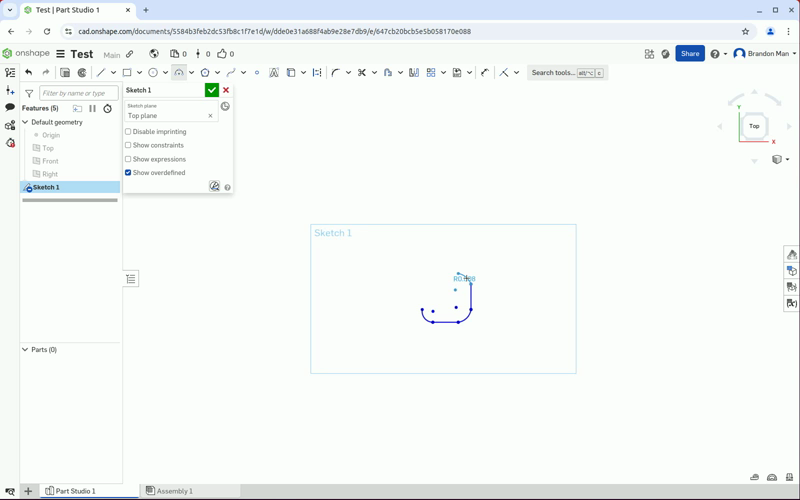
scroll(6)
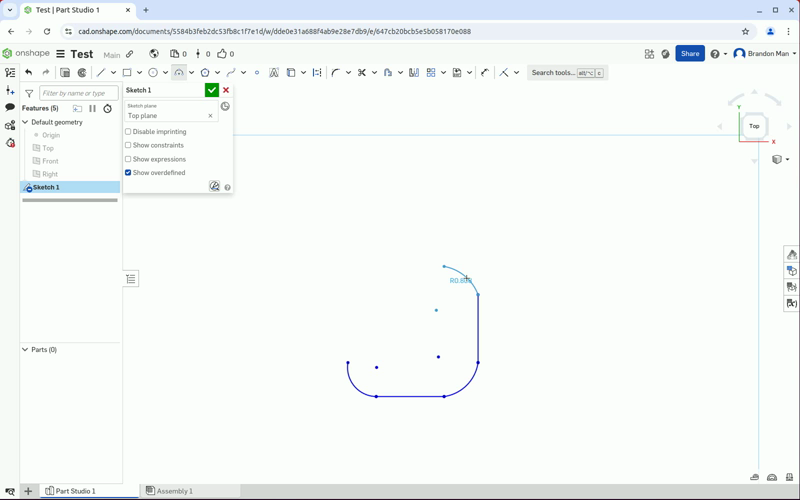
click(466, 277)
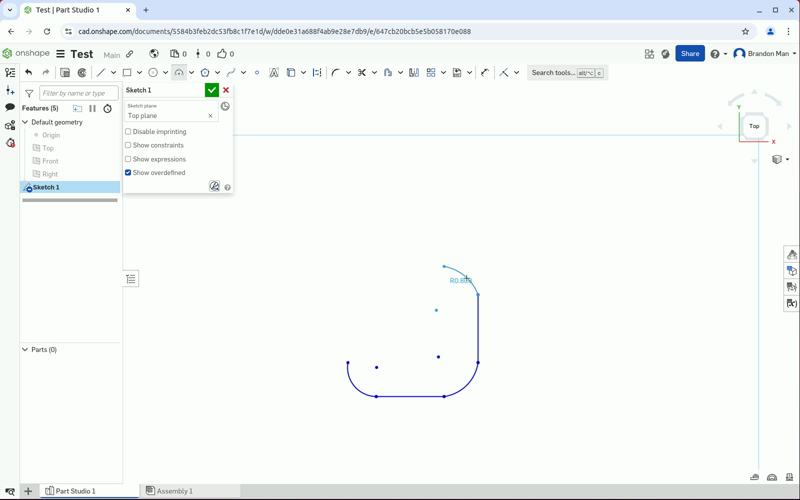
scroll(-6)
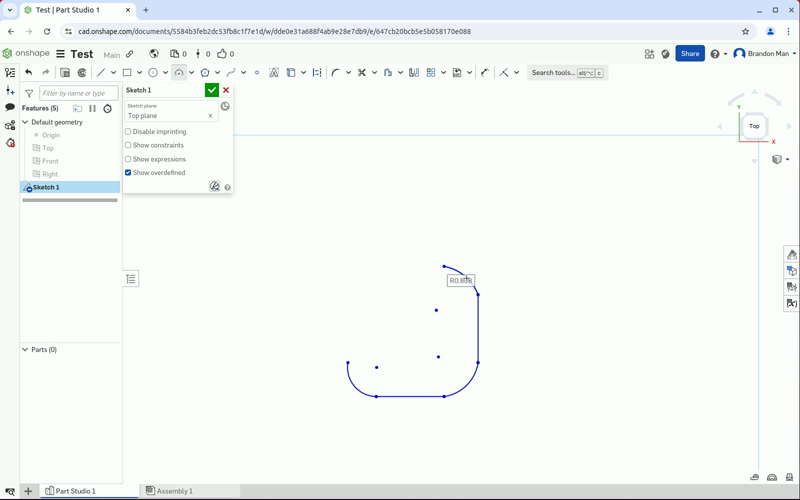
scroll(-6)
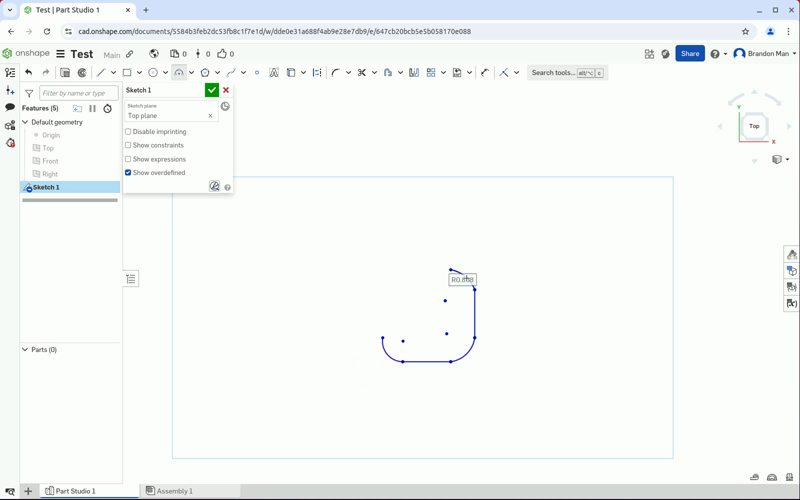
scroll(-6)
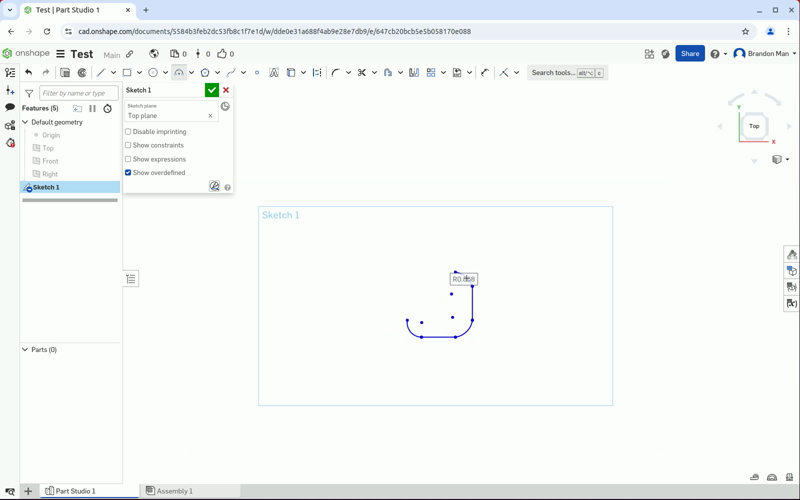
scroll(-6)
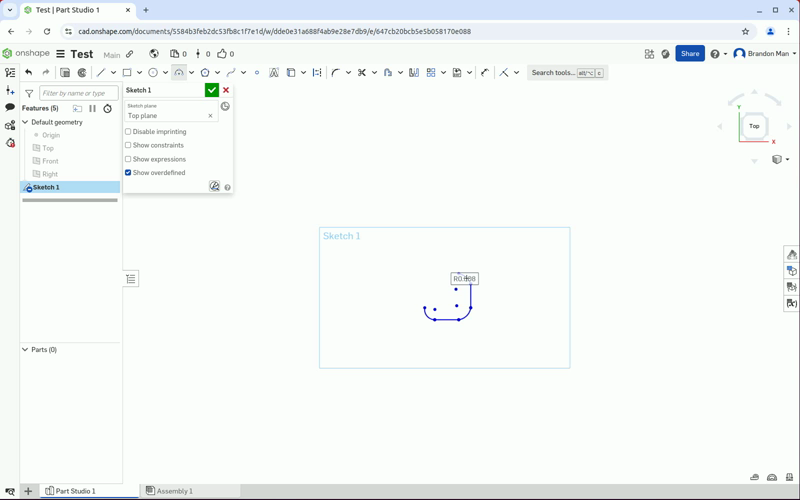
scroll(-6)
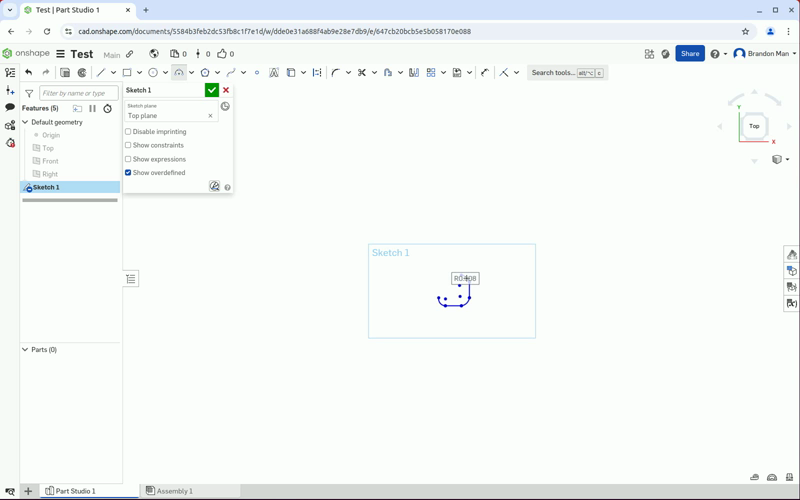
scroll(-6)
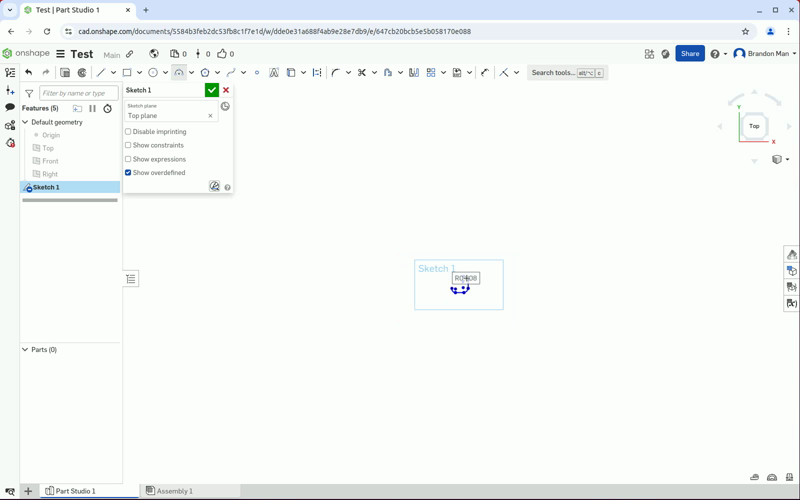
scroll(-6)
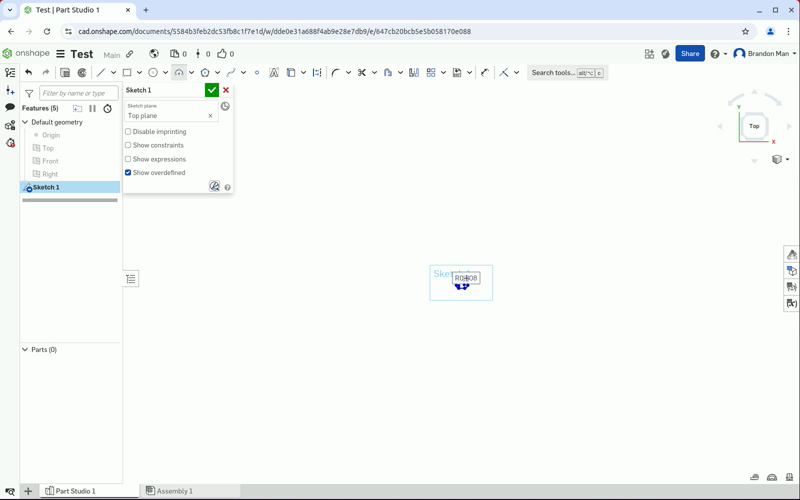
key_up(shift)
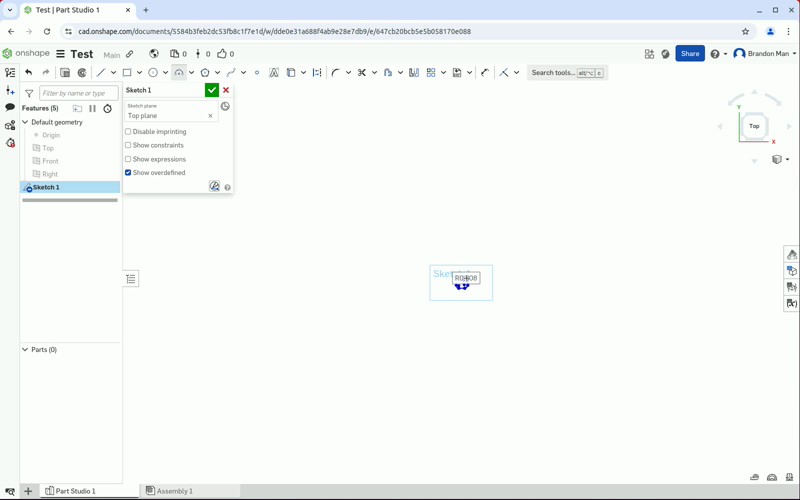
key(esc)
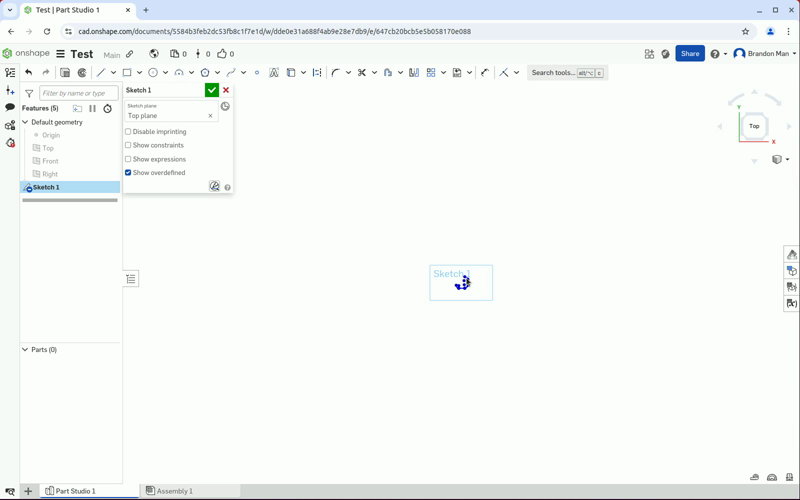
key(l)
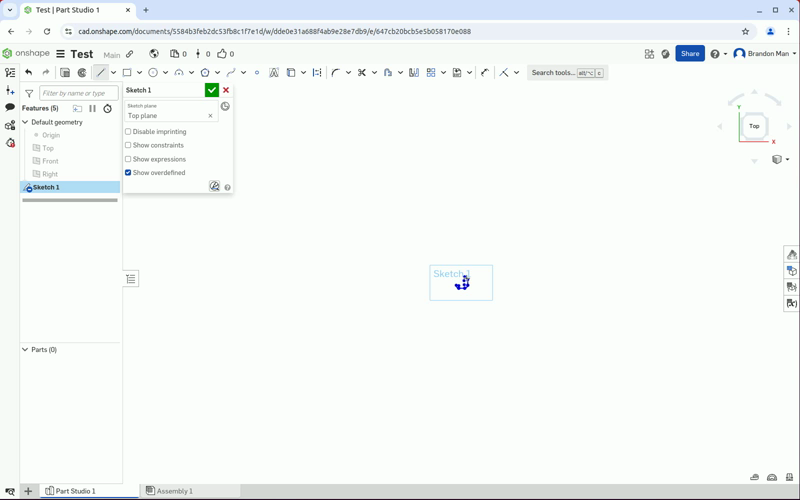
mouse_move(464, 276)
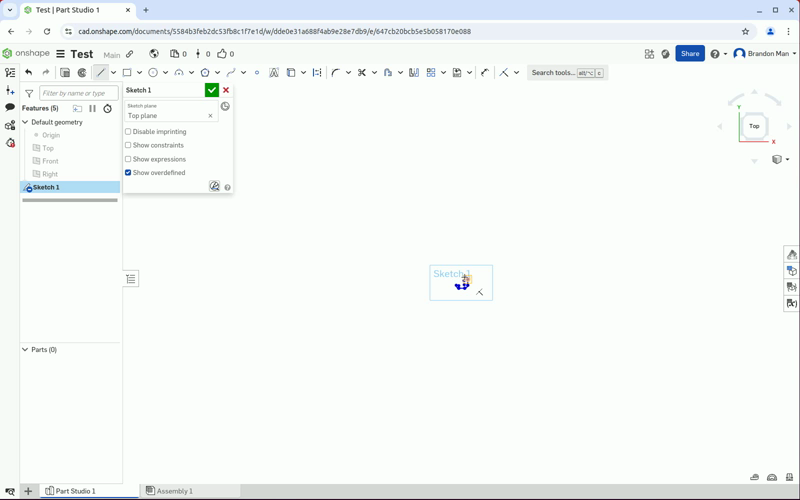
scroll(6)
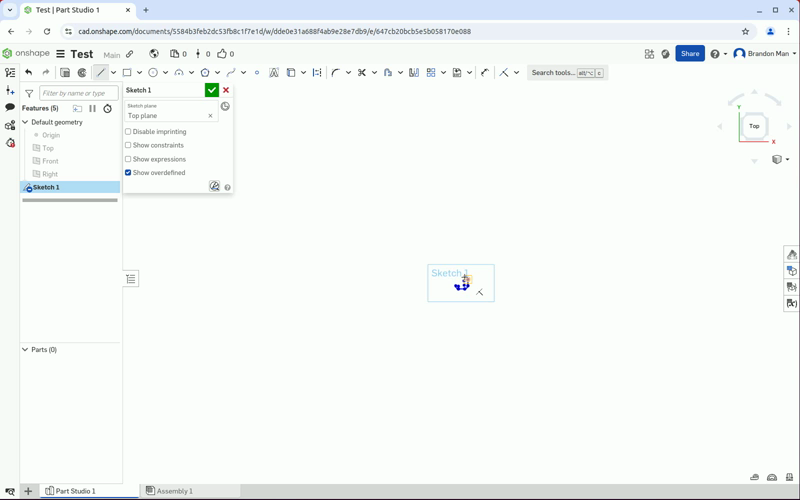
scroll(6)
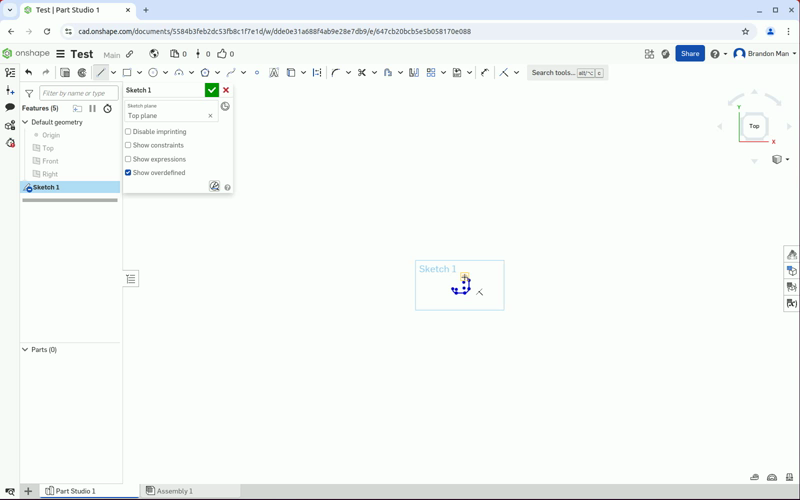
scroll(6)
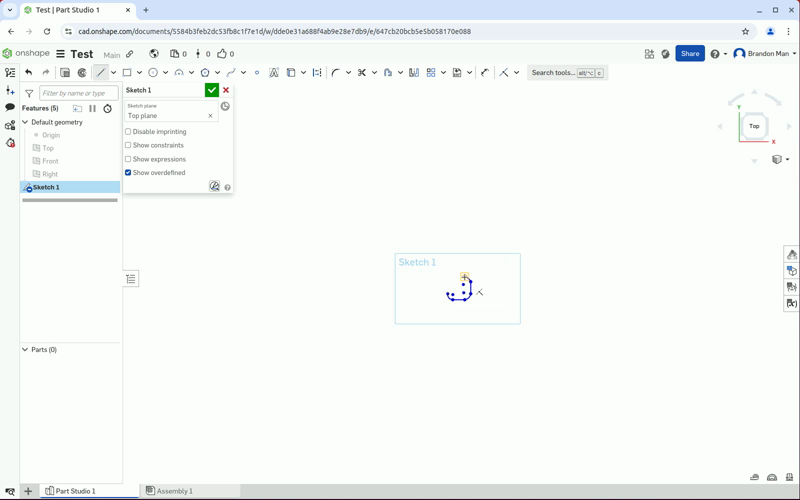
scroll(6)
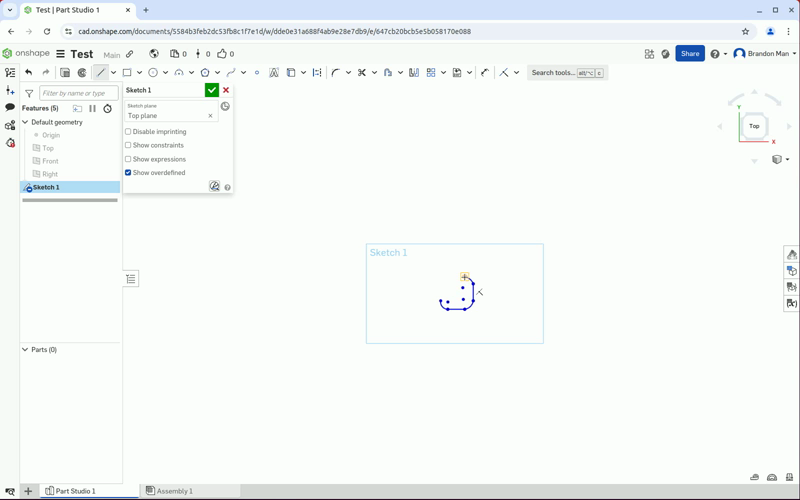
scroll(6)
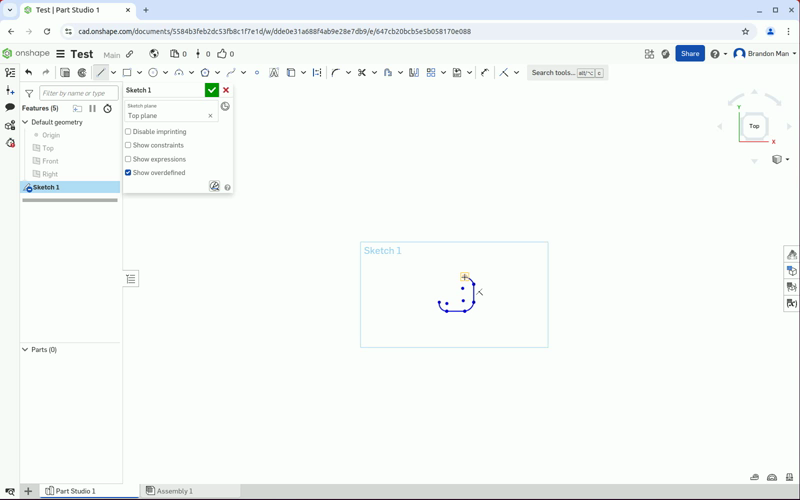
scroll(6)
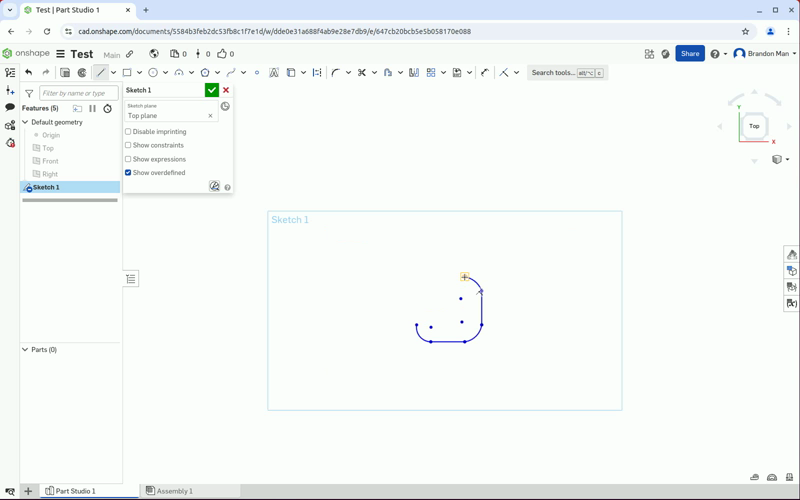
scroll(6)
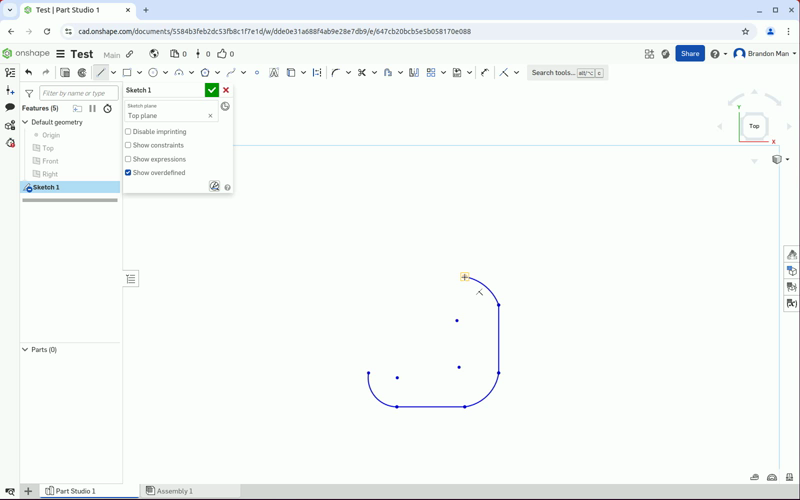
click(464, 276)
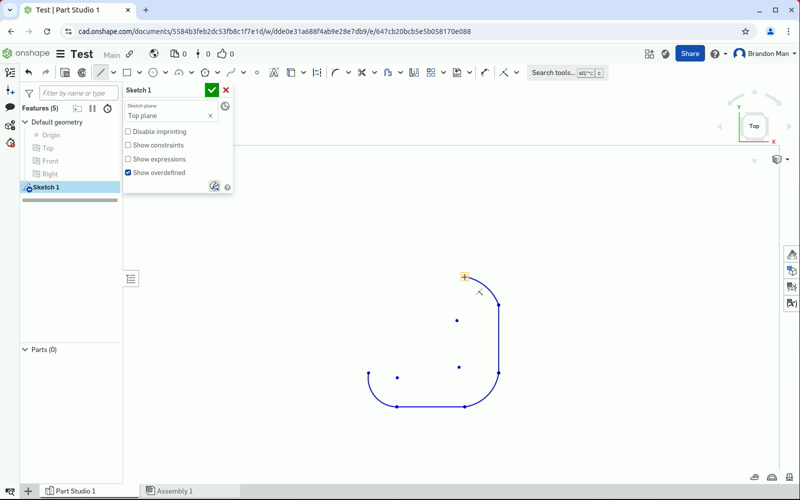
scroll(-6)
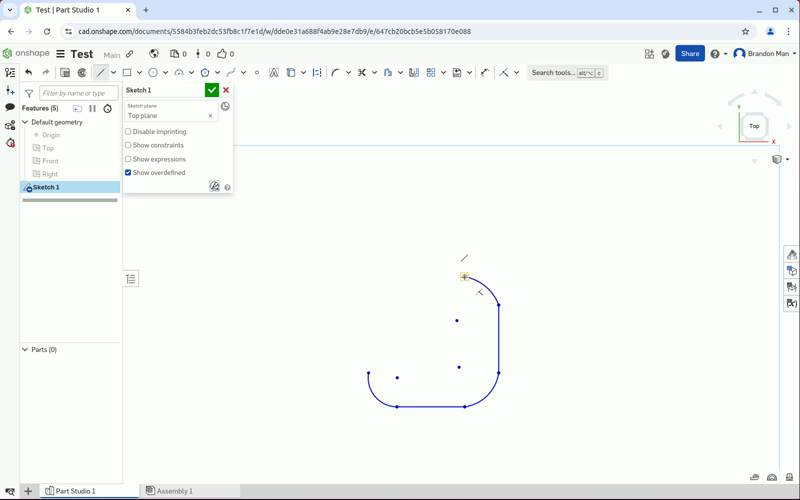
scroll(-6)
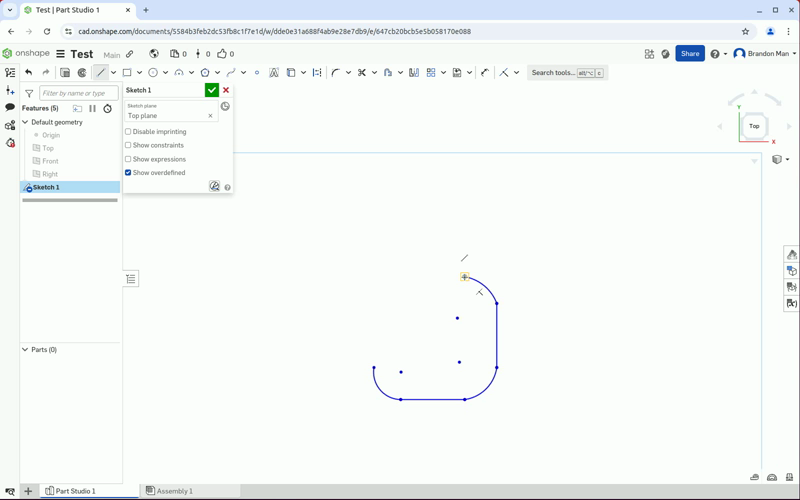
scroll(-6)
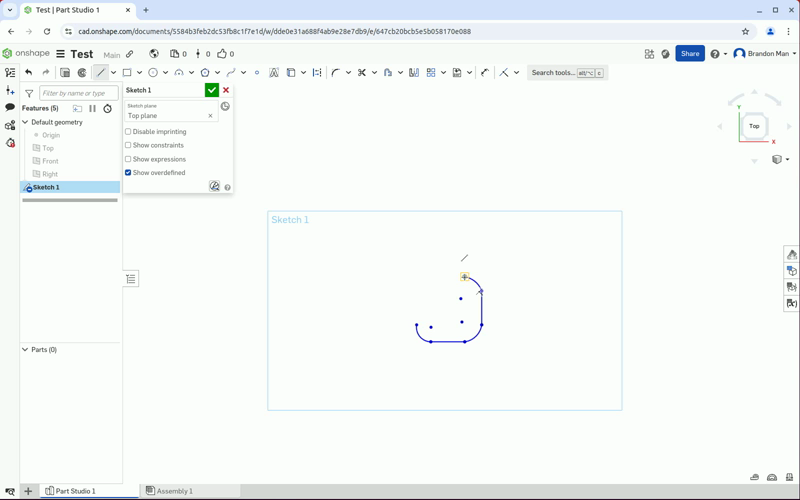
scroll(-6)
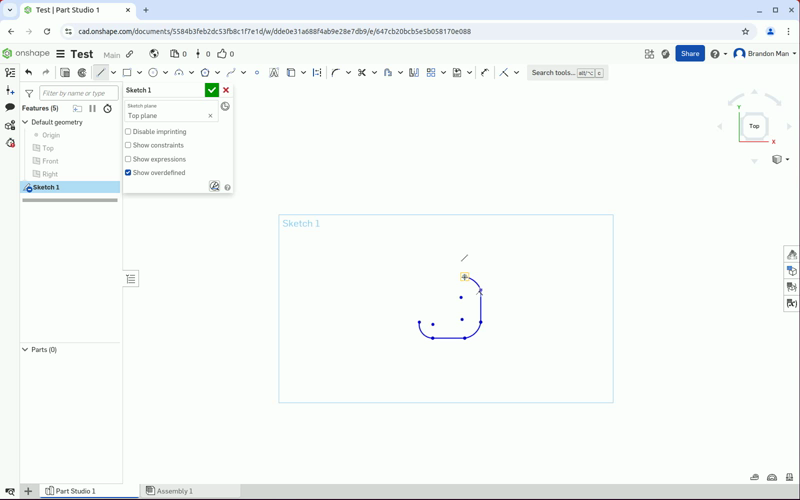
scroll(-6)
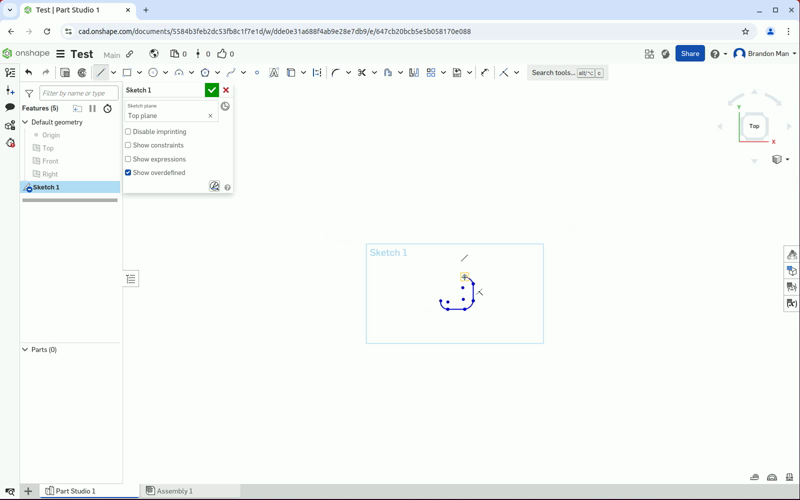
scroll(-6)
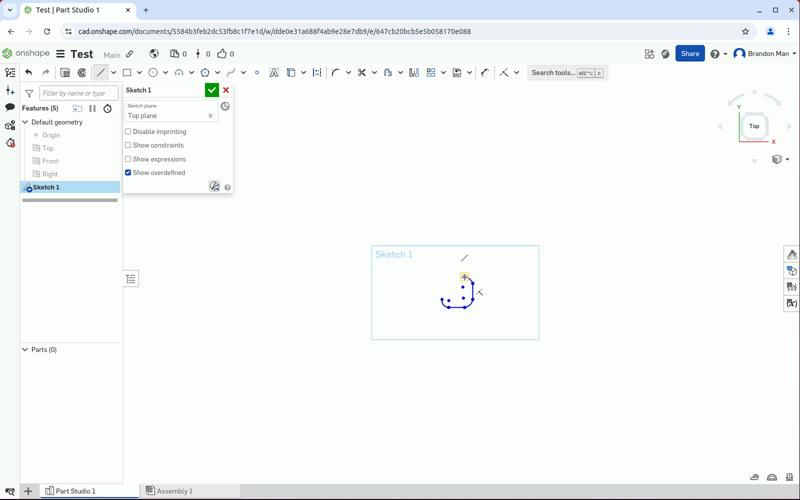
scroll(-6)
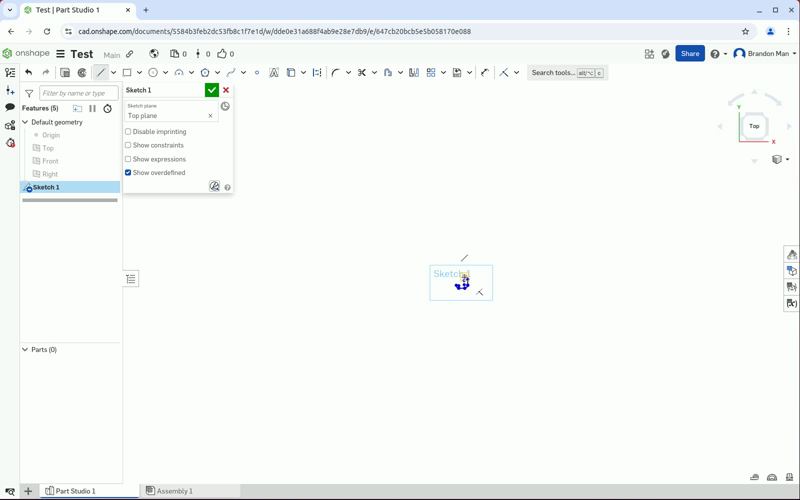
key_down(shift)
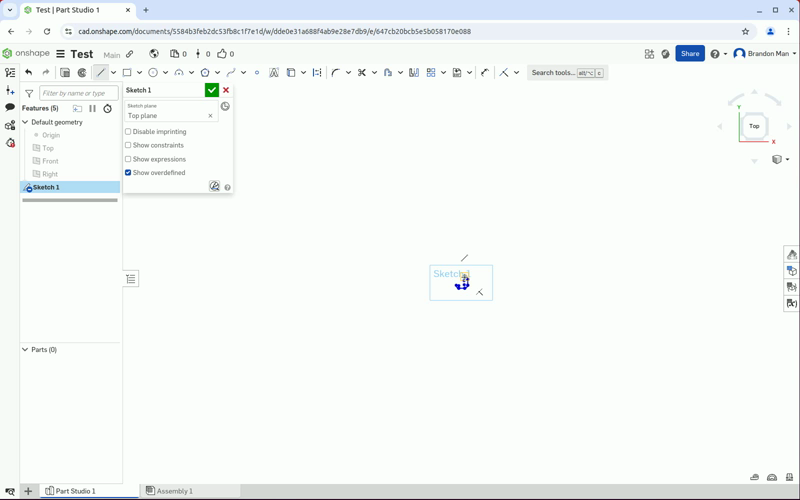
mouse_move(494, 276)
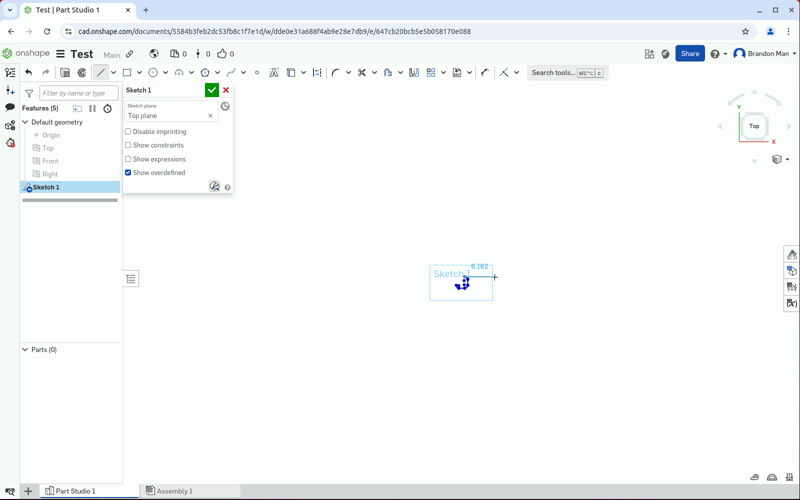
mouse_move(458, 276)
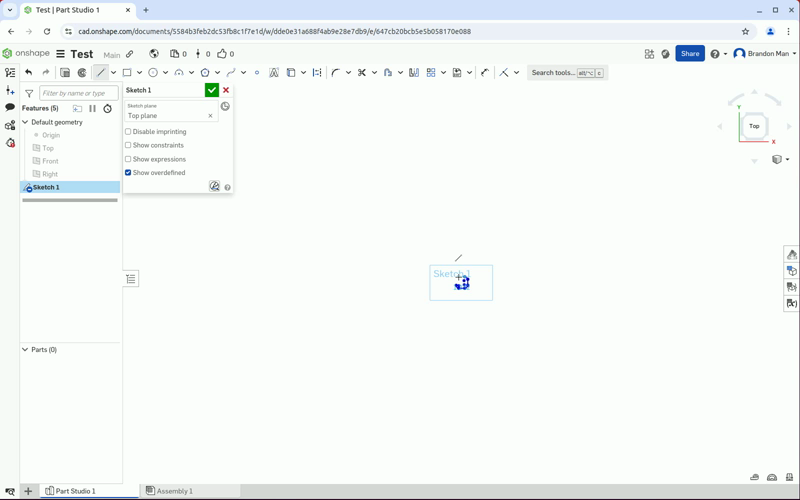
scroll(6)
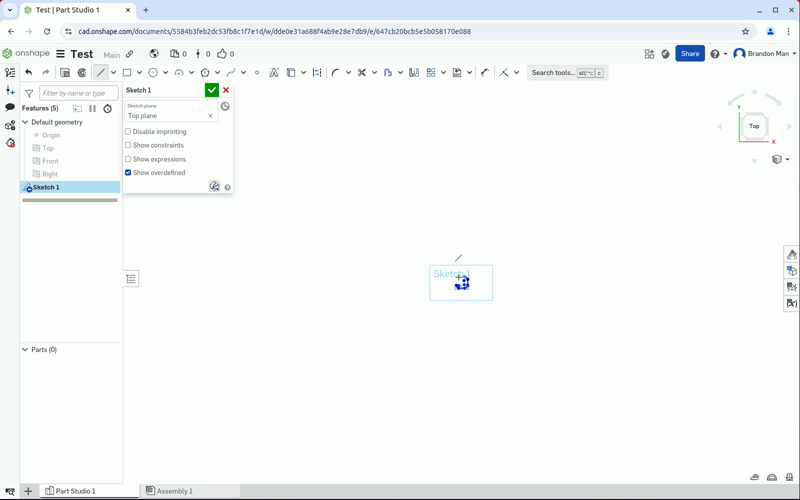
scroll(6)
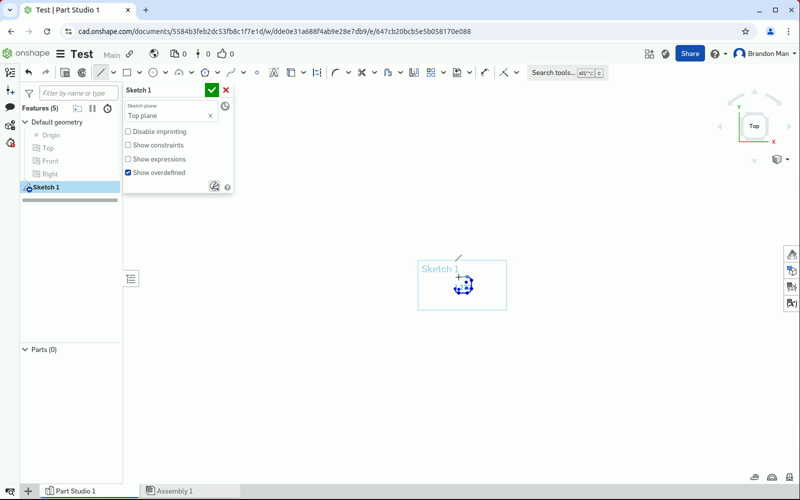
scroll(6)
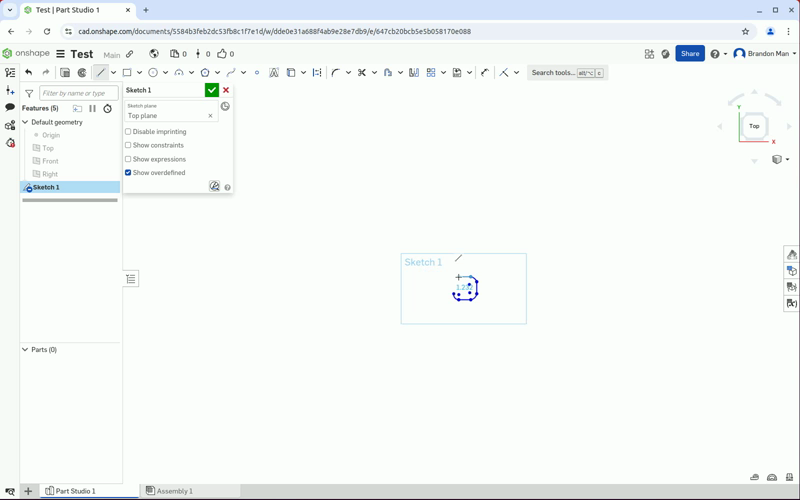
scroll(6)
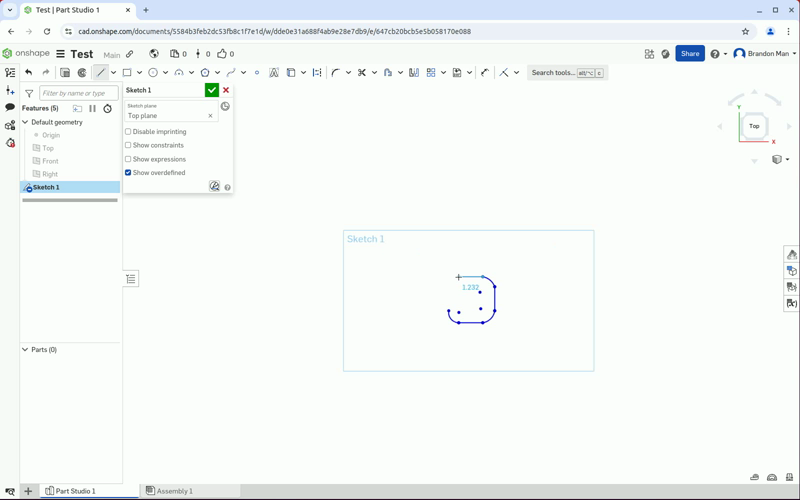
scroll(6)
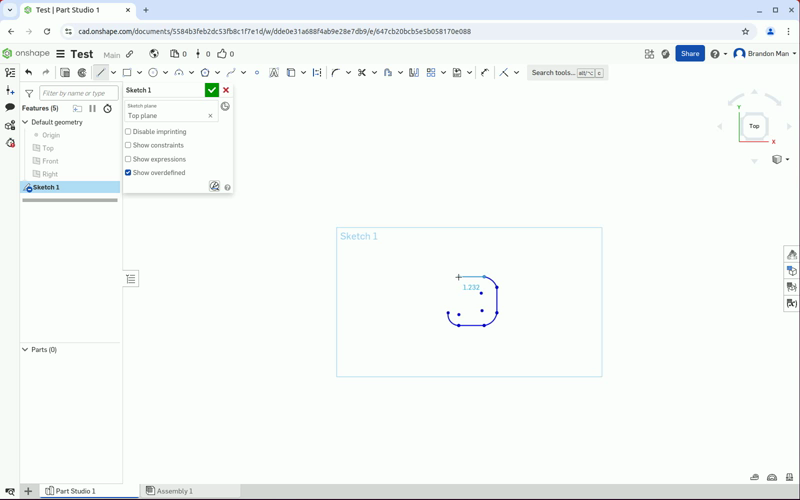
scroll(6)
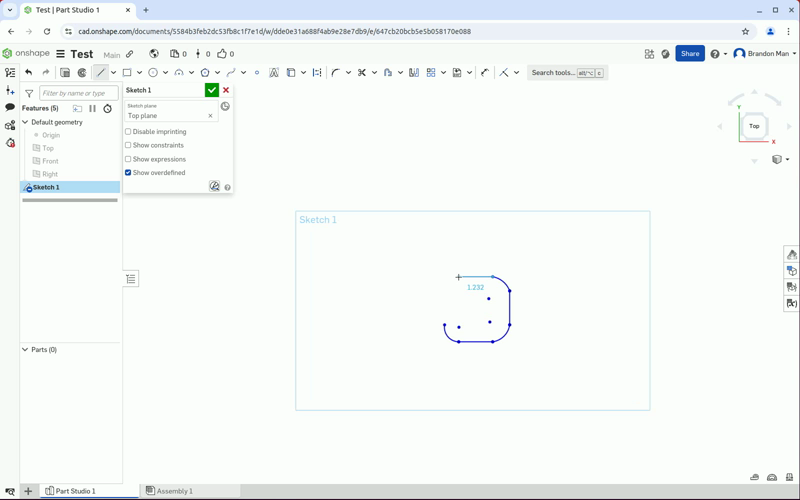
scroll(6)
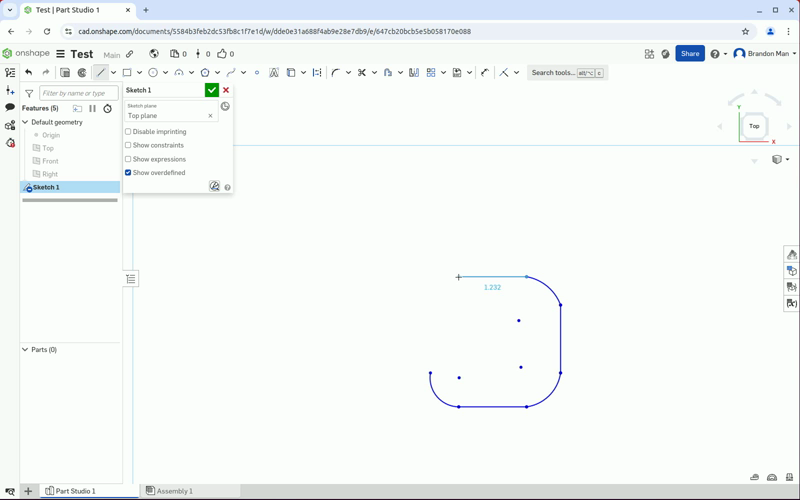
click(458, 276)
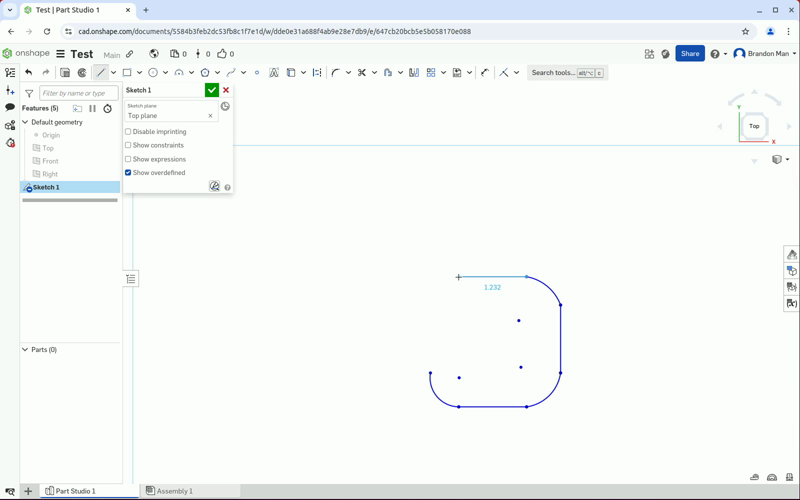
scroll(-6)
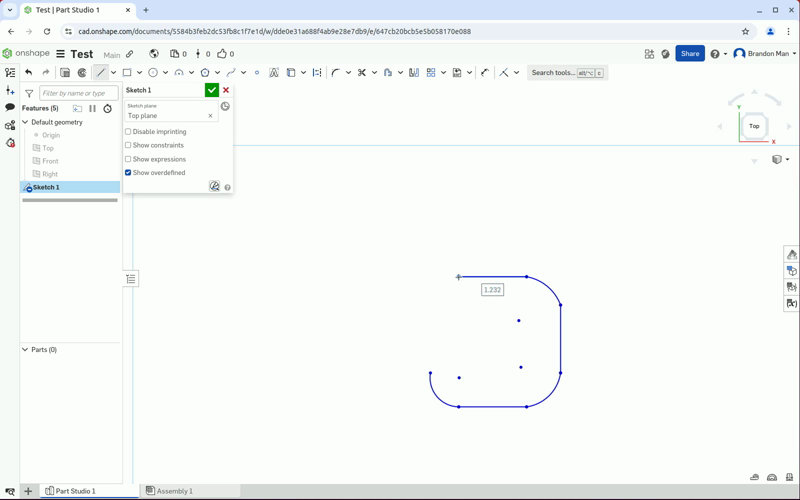
scroll(-6)
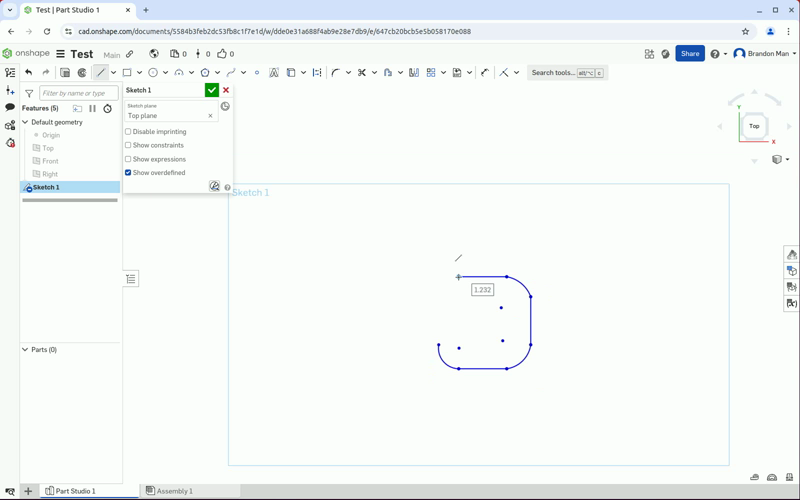
scroll(-6)
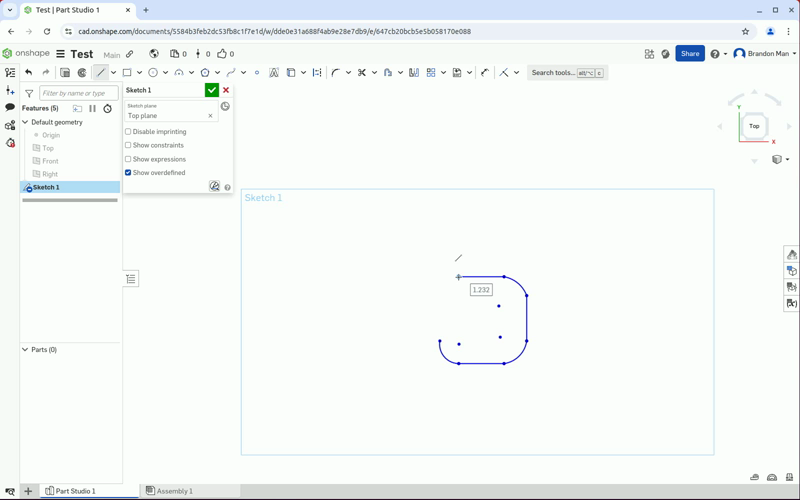
scroll(-6)
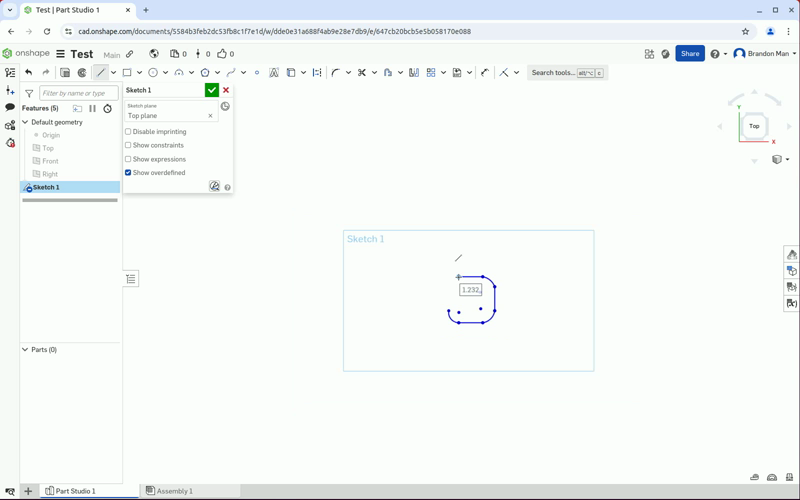
scroll(-6)
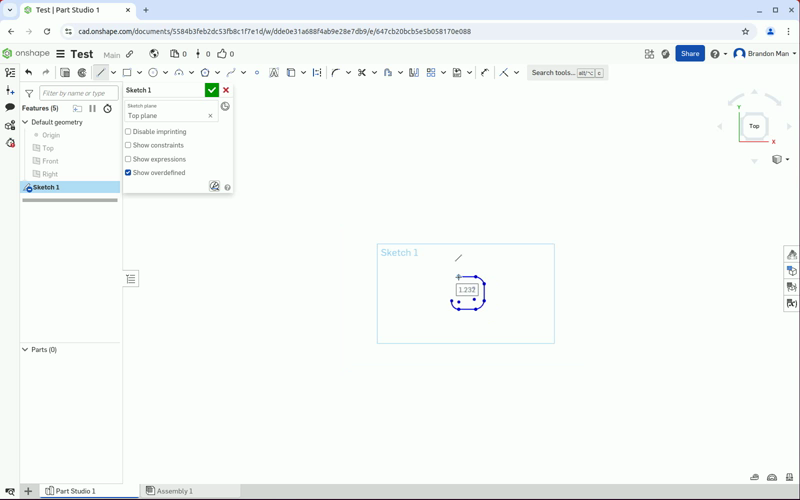
scroll(-6)
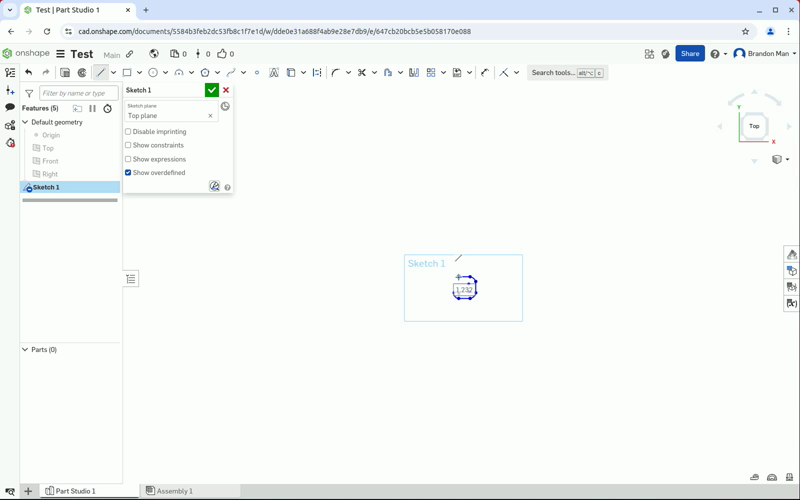
scroll(-6)
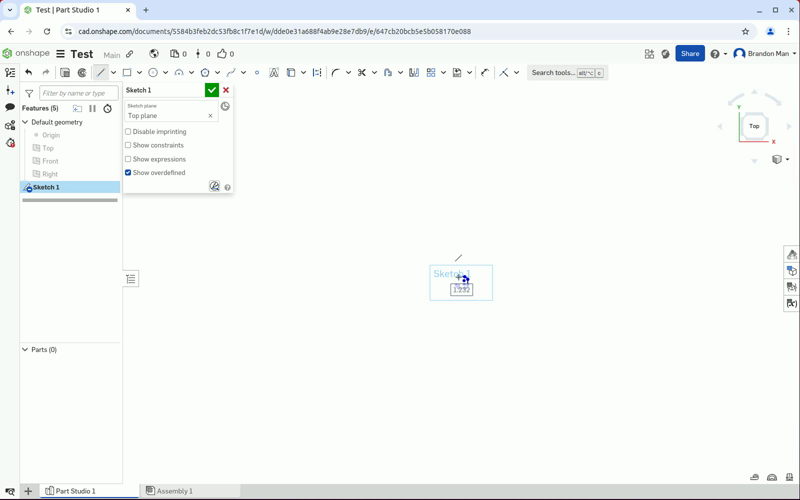
key_up(shift)
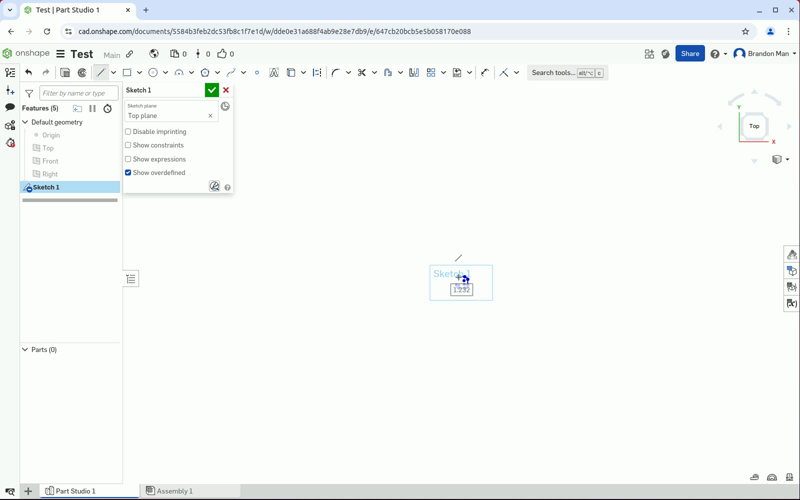
key(esc)
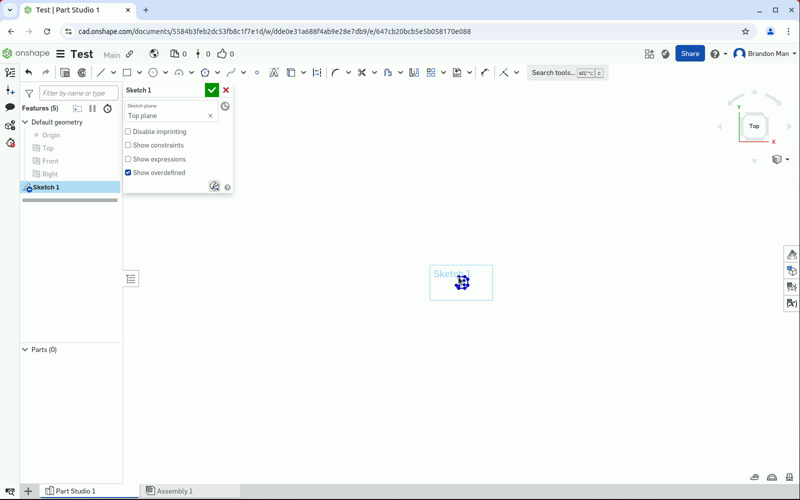
key(a)
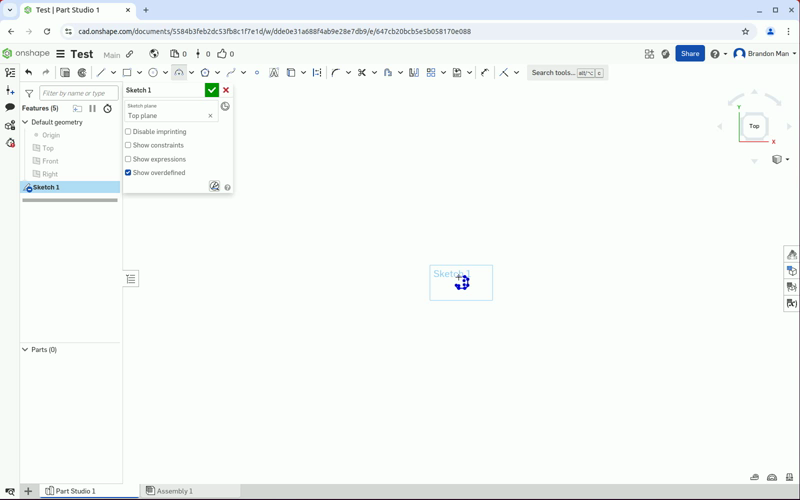
mouse_move(458, 276)
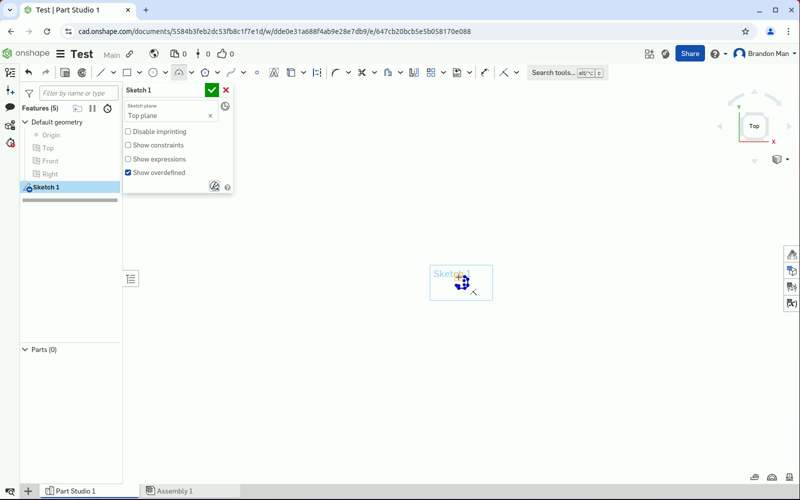
click(458, 276)
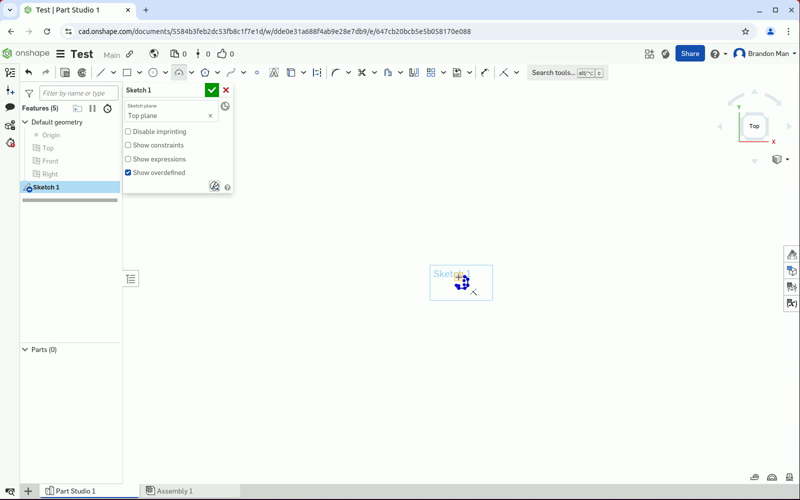
key_down(shift)
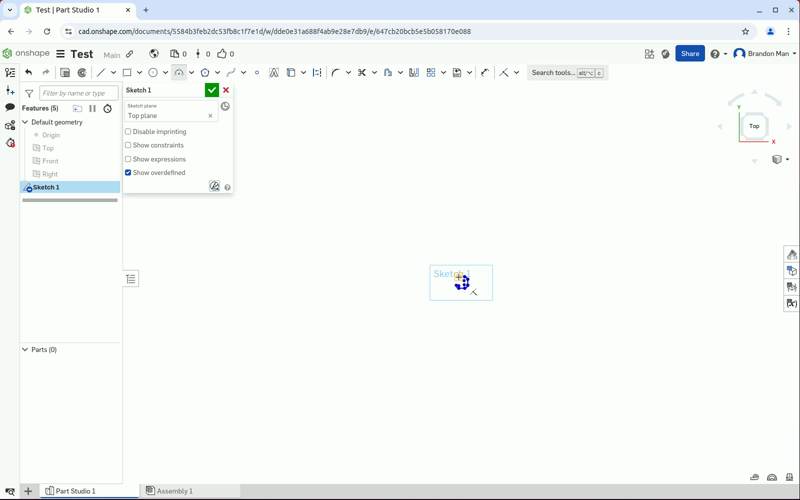
mouse_move(456, 279)
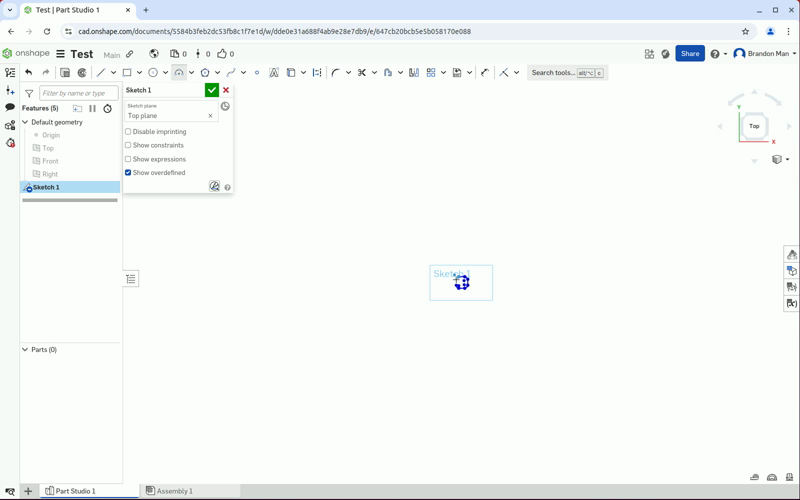
scroll(6)
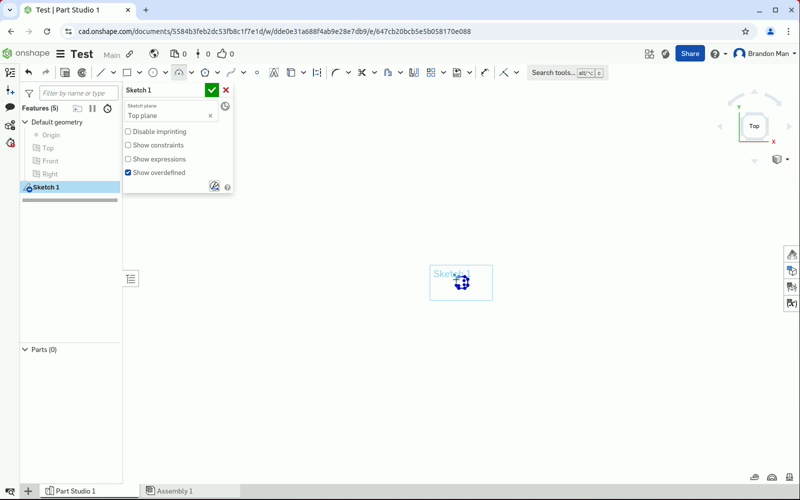
scroll(6)
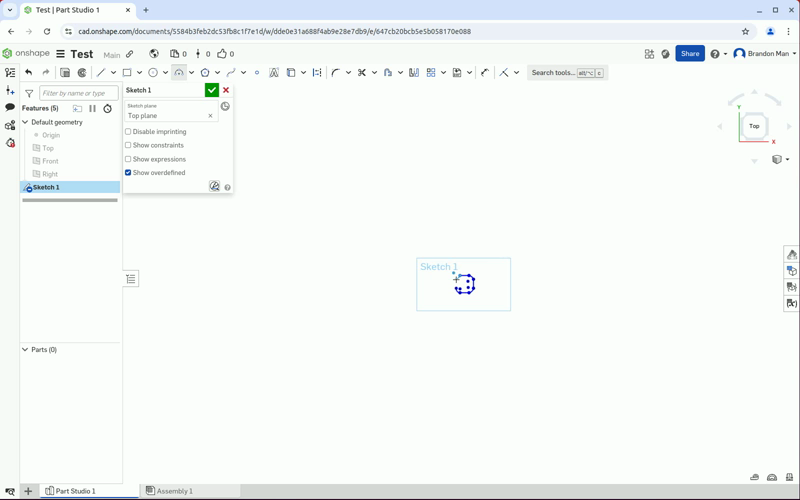
scroll(6)
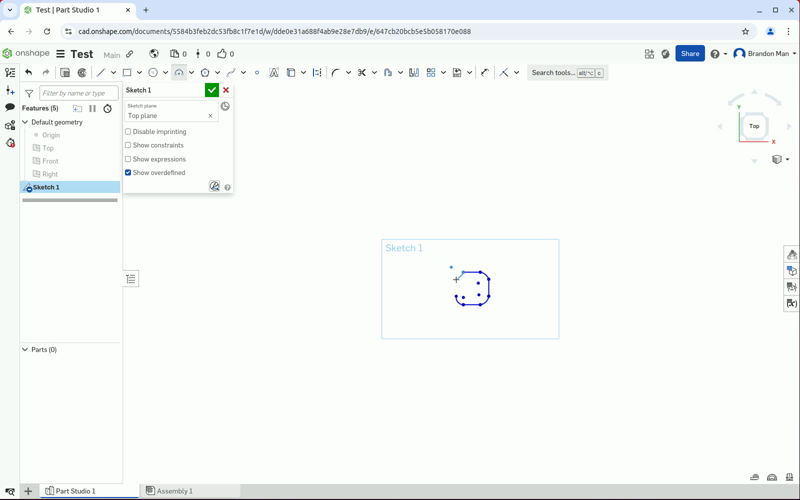
scroll(6)
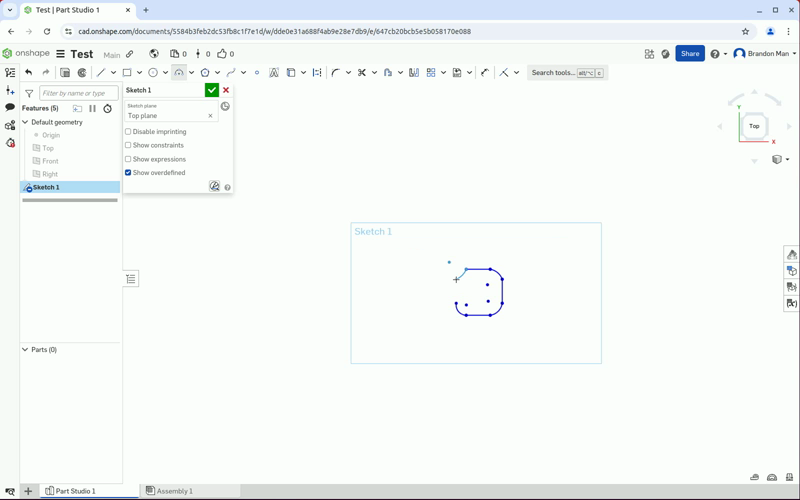
scroll(6)
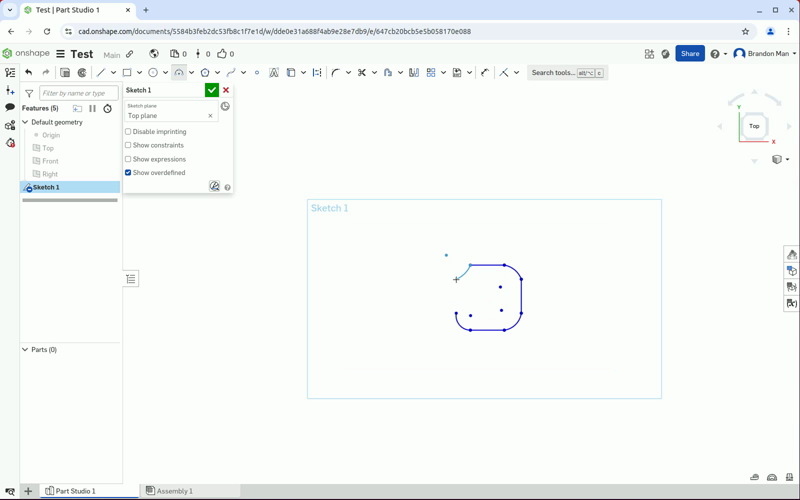
scroll(6)
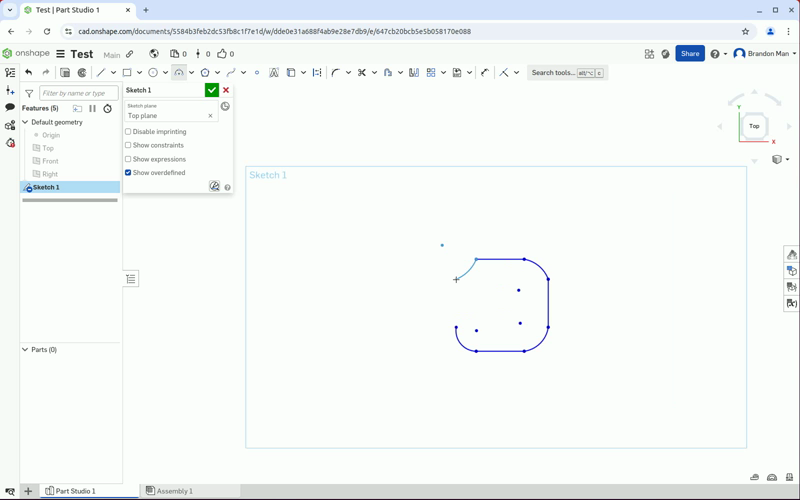
scroll(6)
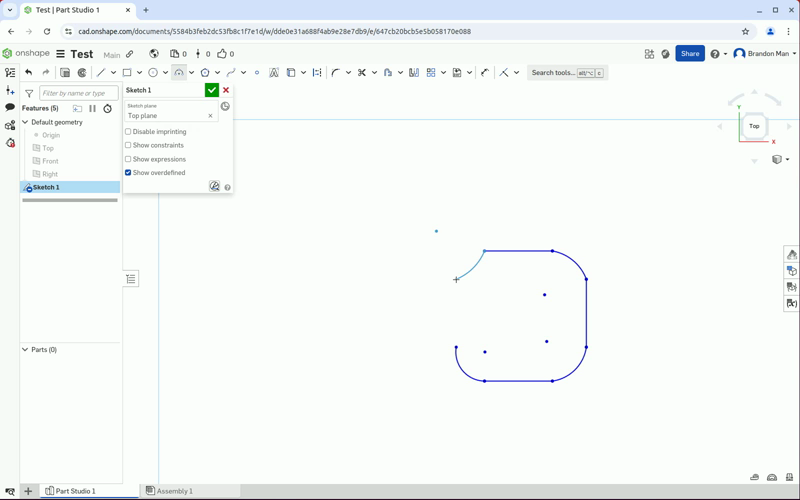
click(456, 279)
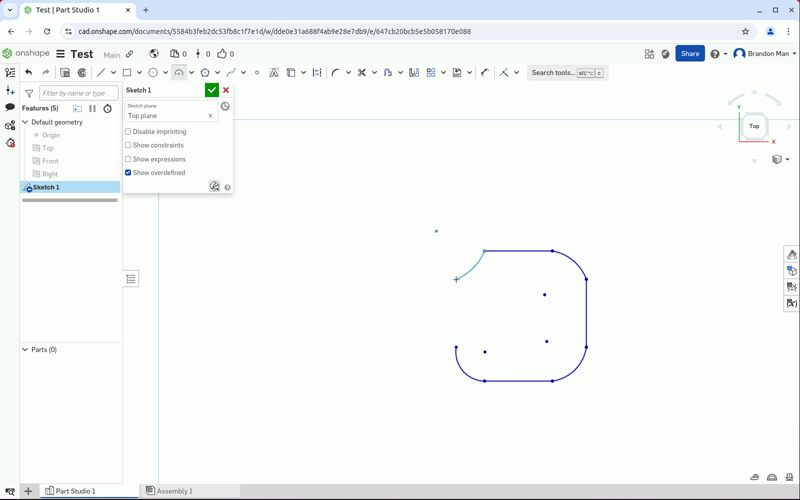
scroll(-6)
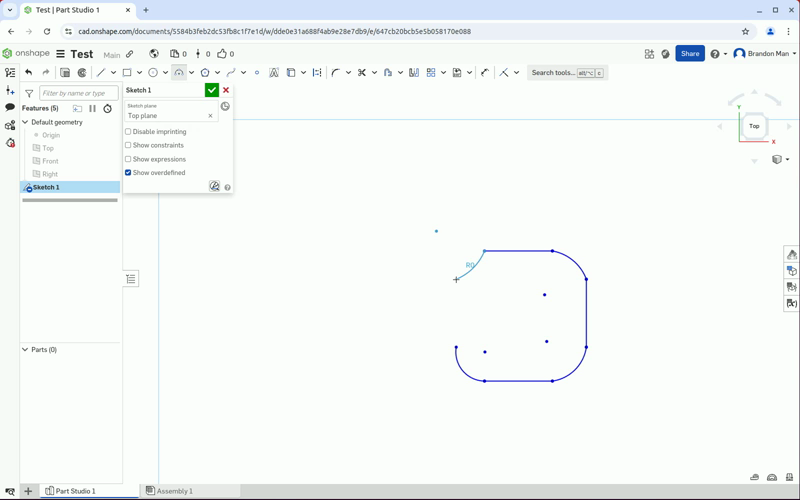
scroll(-6)
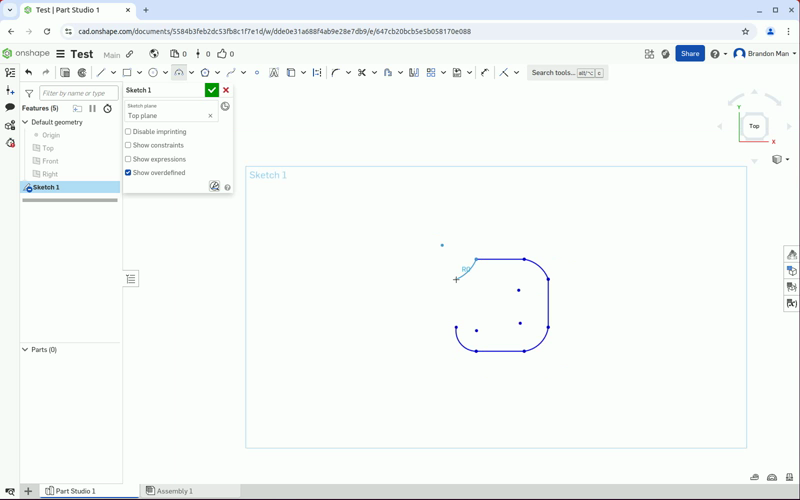
scroll(-6)
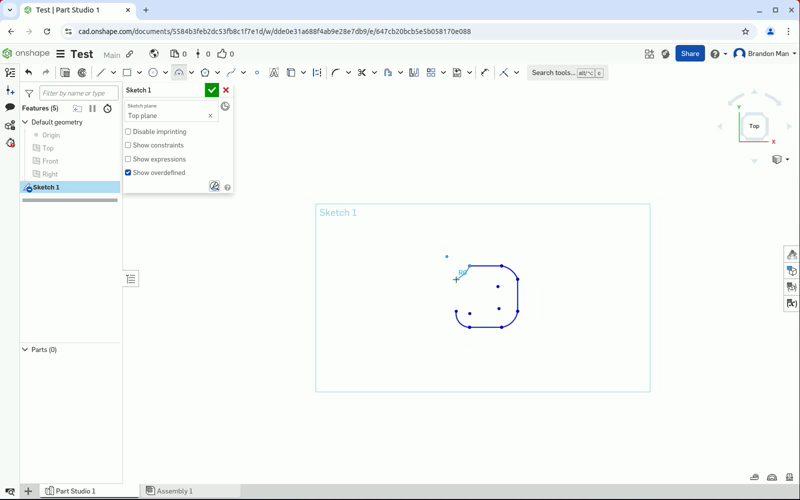
scroll(-6)
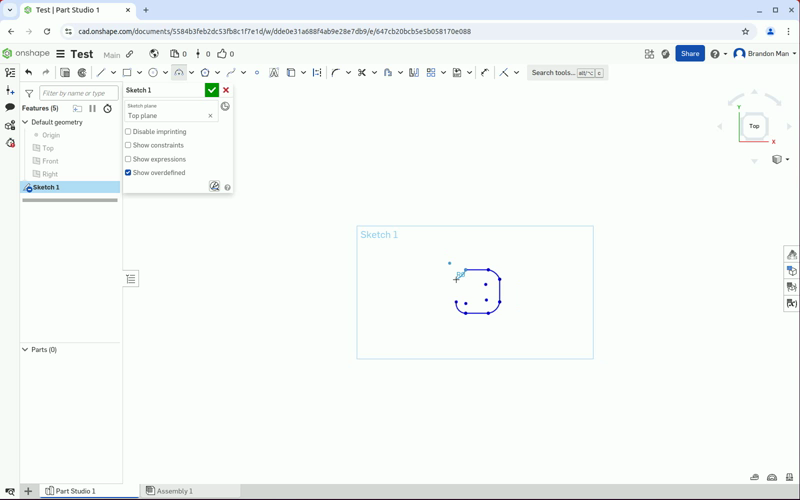
scroll(-6)
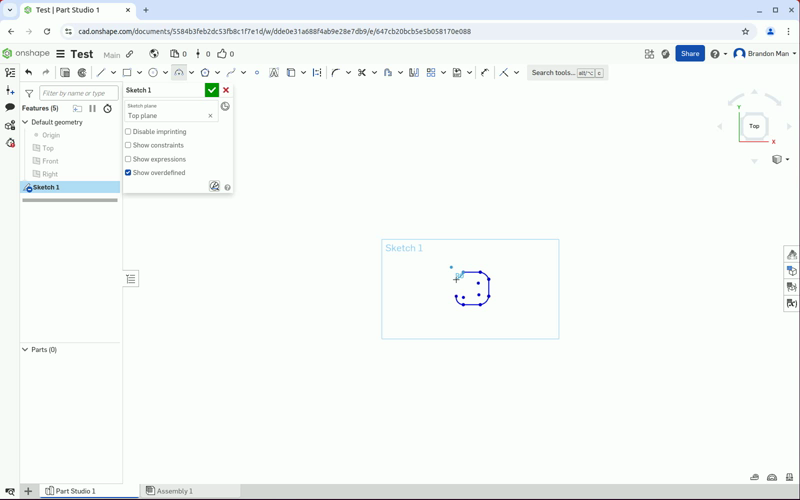
scroll(-6)
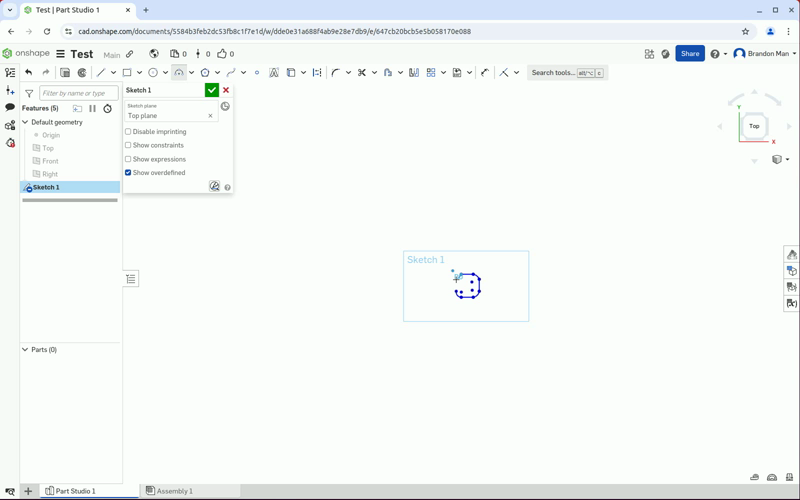
scroll(-6)
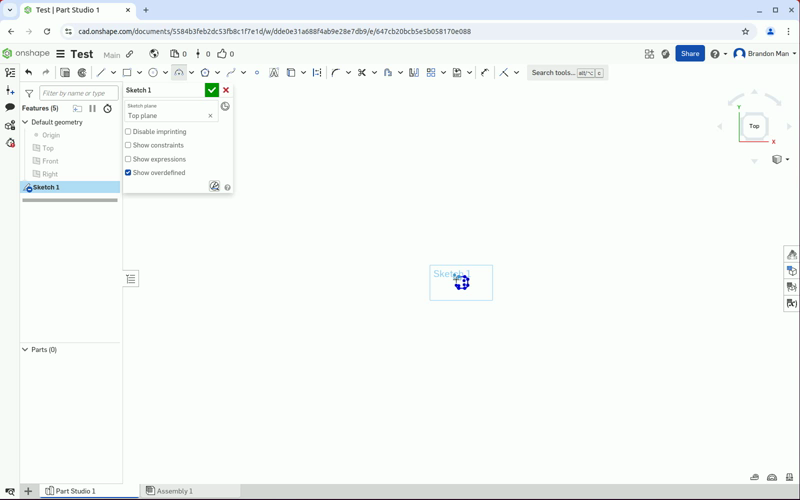
mouse_move(456, 277)
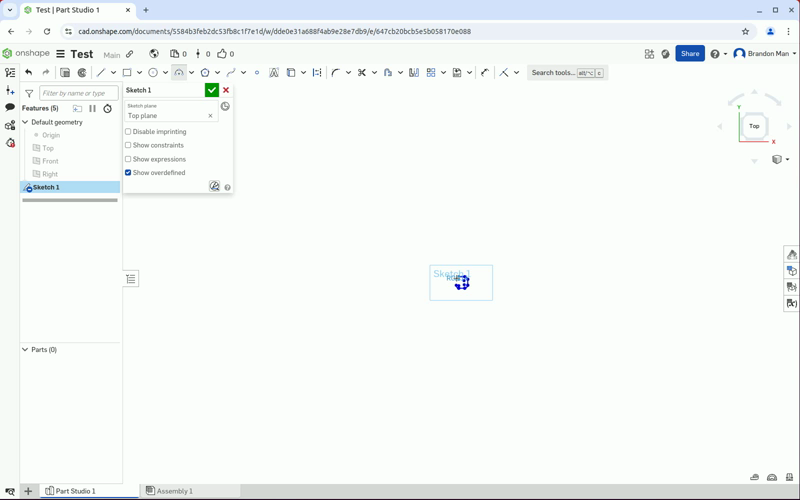
scroll(6)
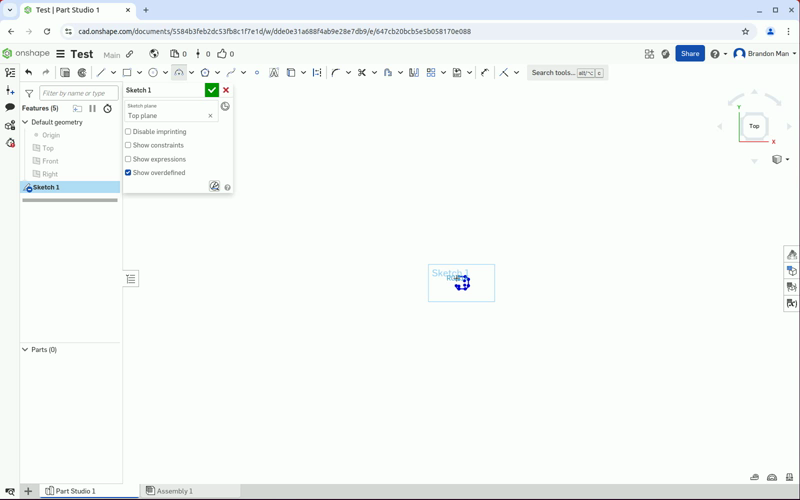
scroll(6)
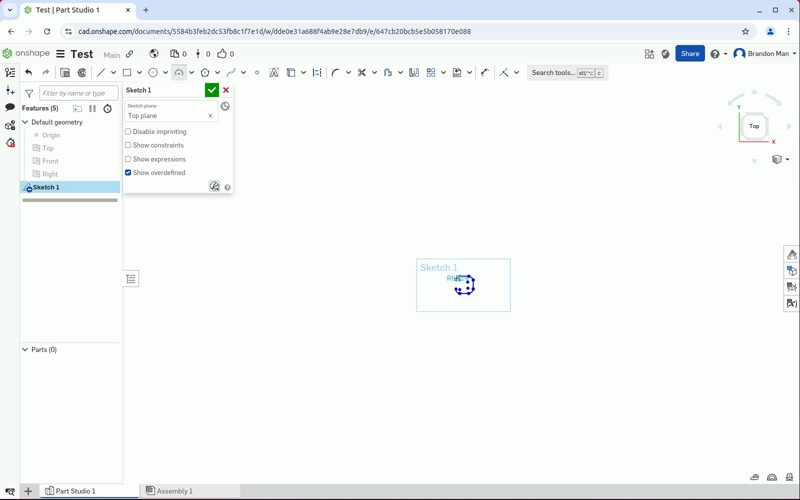
scroll(6)
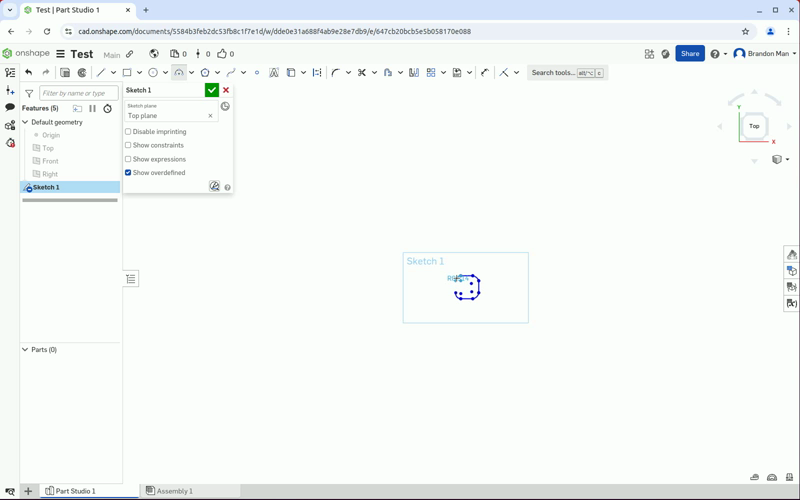
scroll(6)
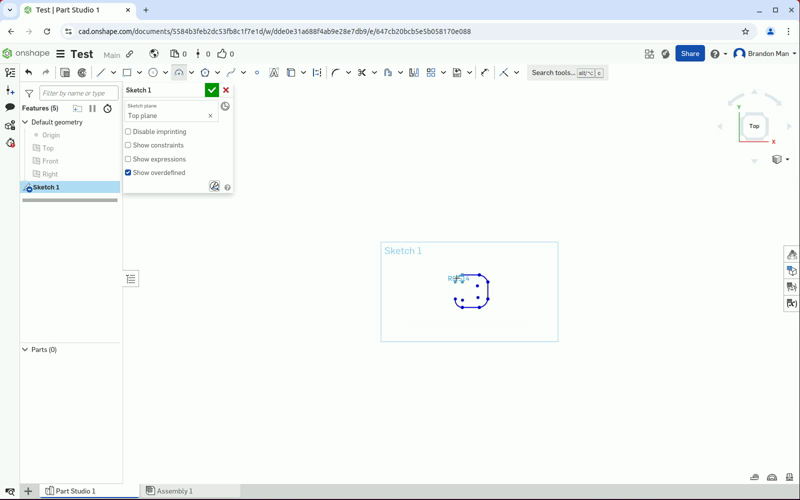
scroll(6)
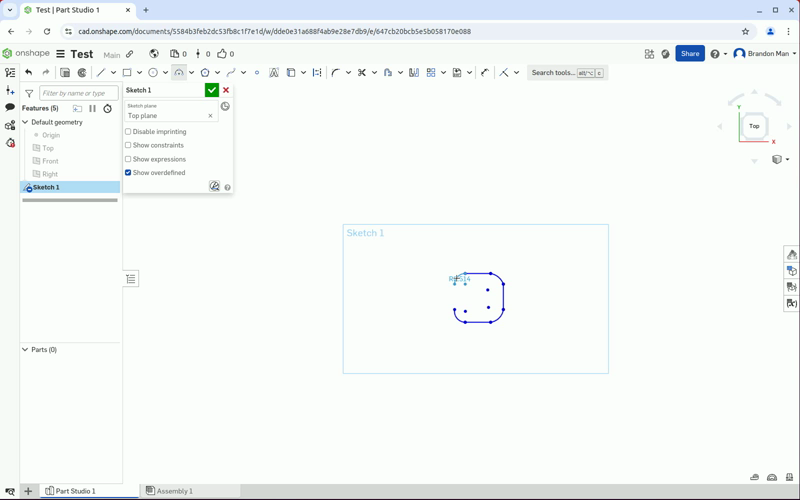
scroll(6)
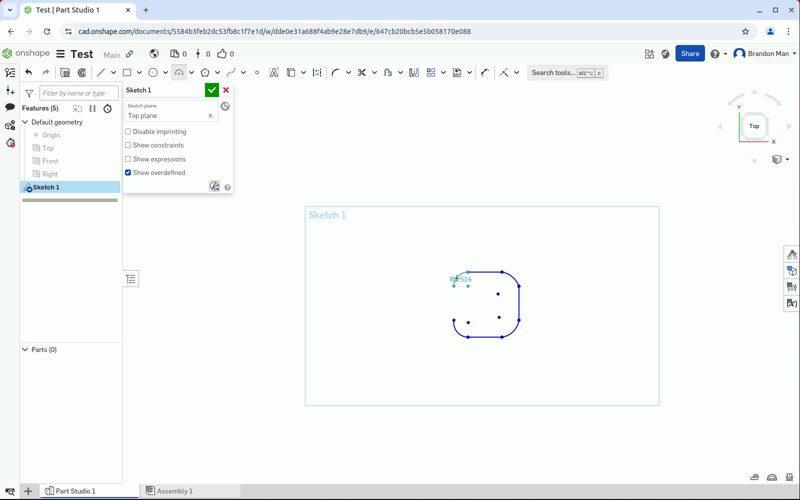
scroll(6)
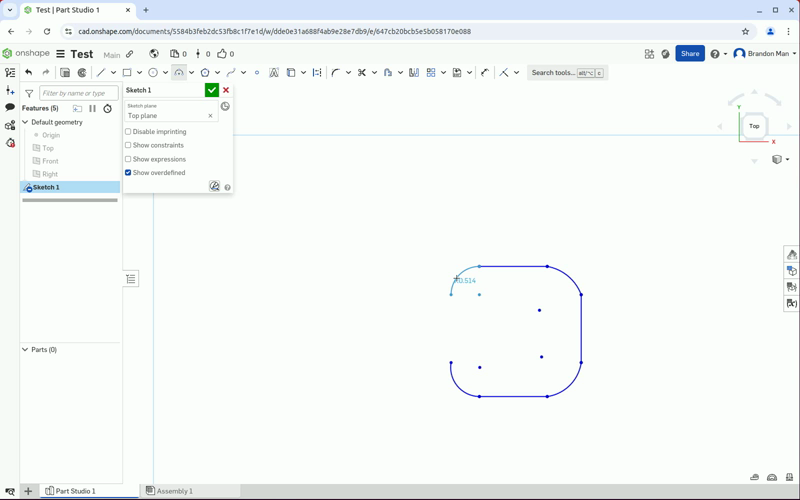
click(456, 277)
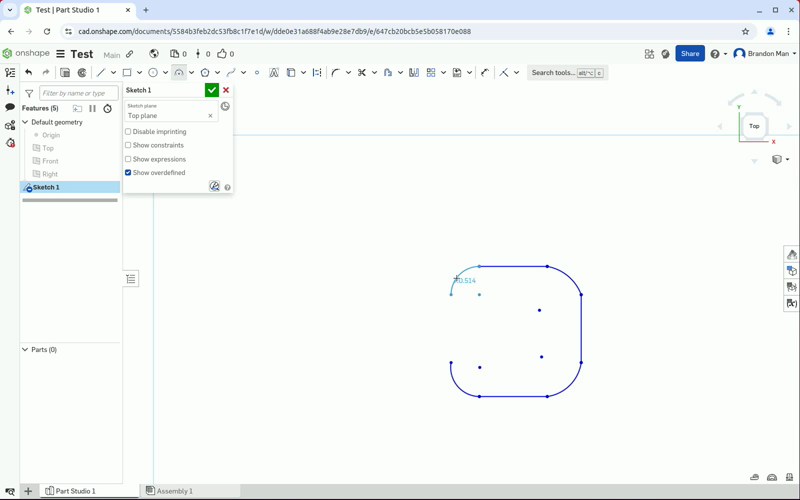
scroll(-6)
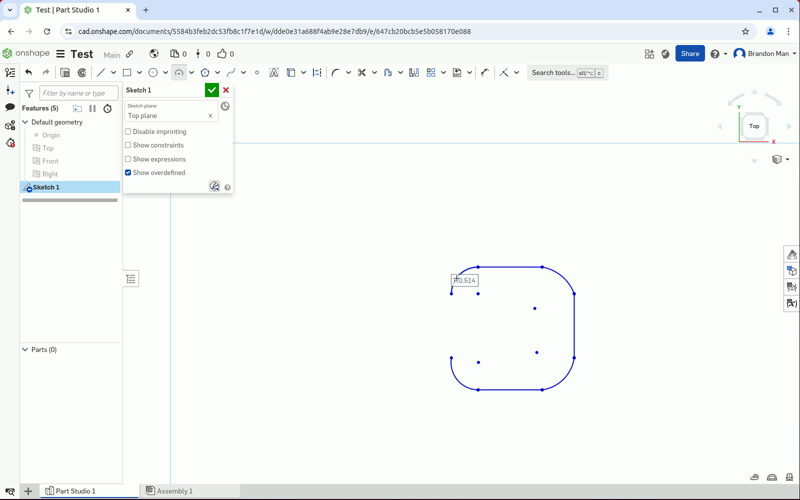
scroll(-6)
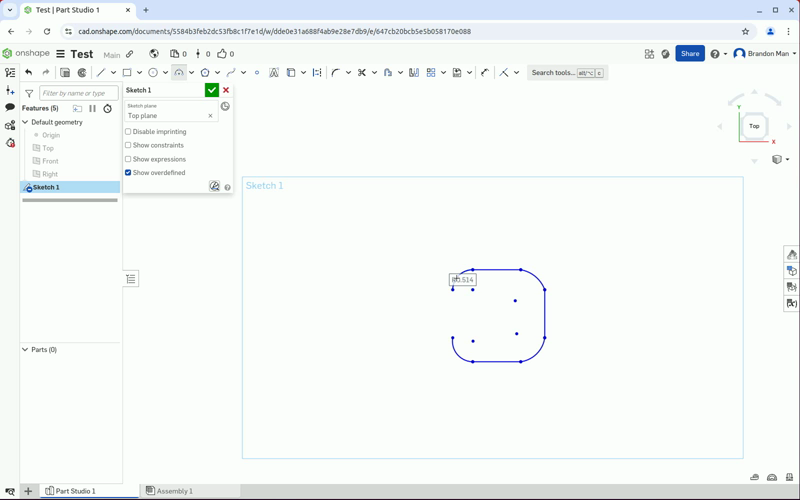
scroll(-6)
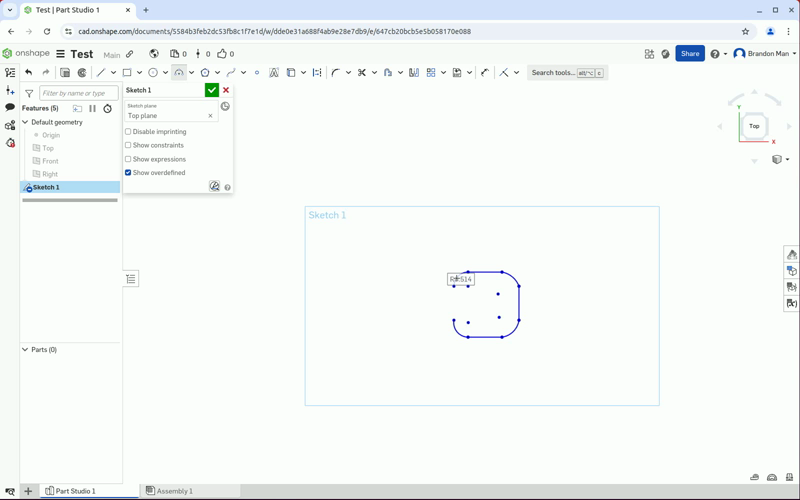
scroll(-6)
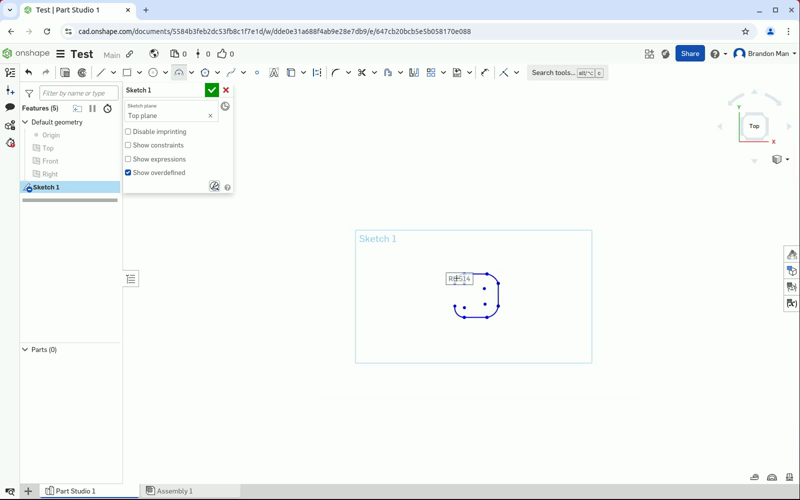
scroll(-6)
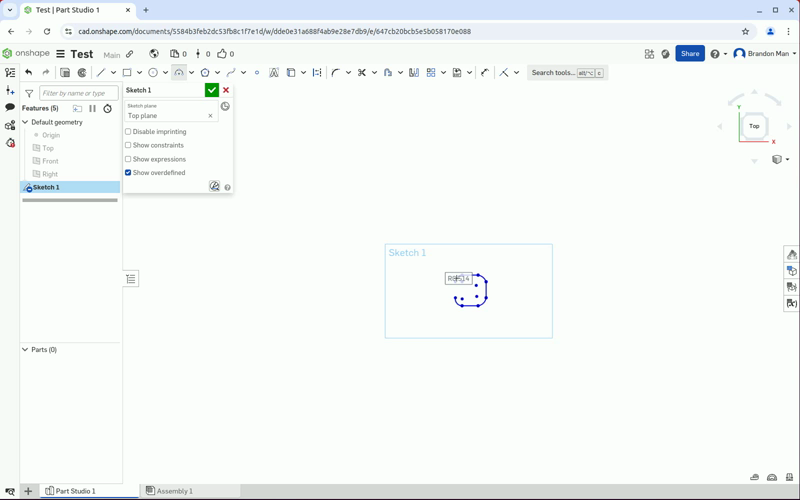
scroll(-6)
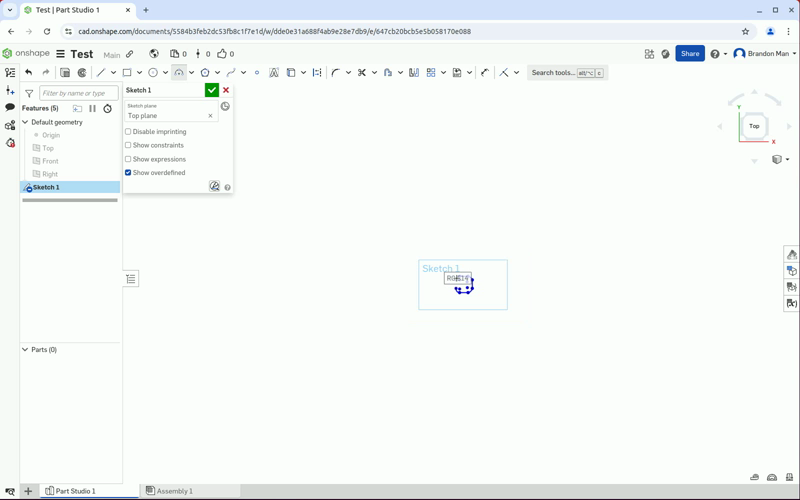
scroll(-6)
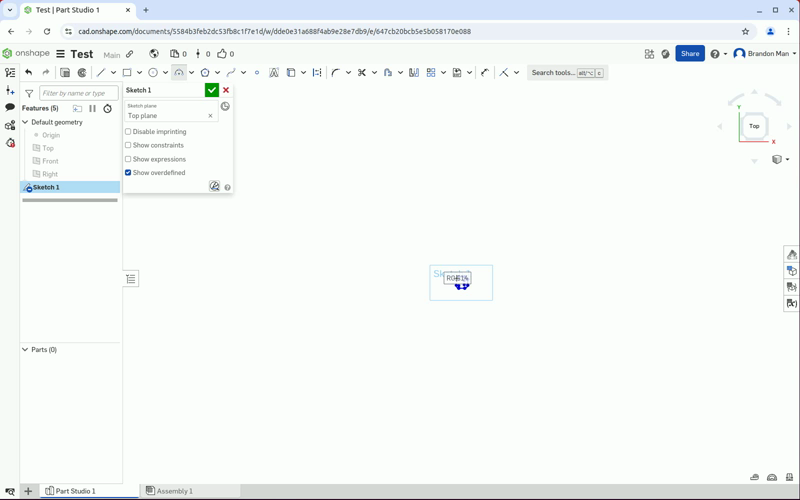
key_up(shift)
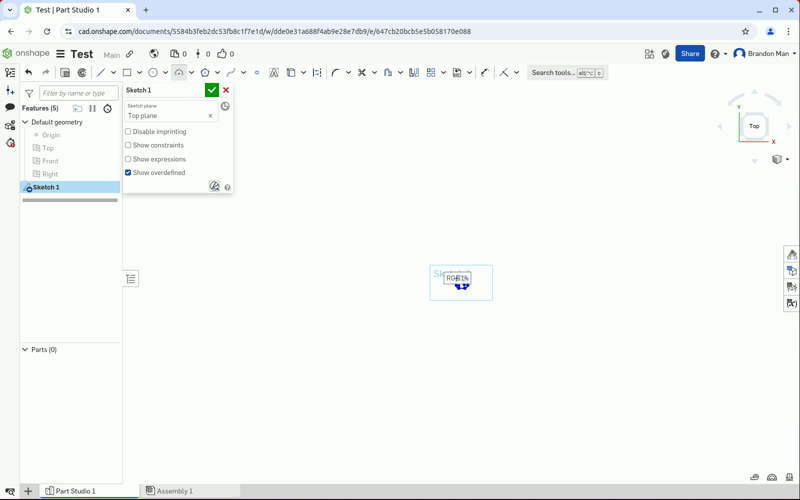
key(esc)
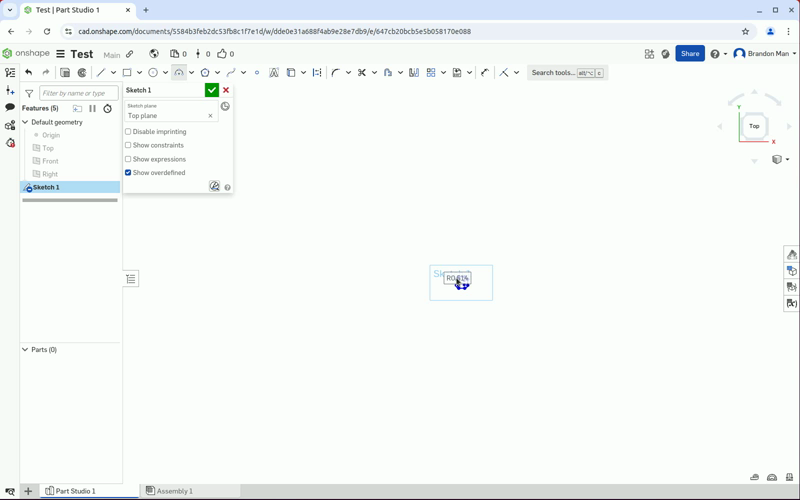
key(l)
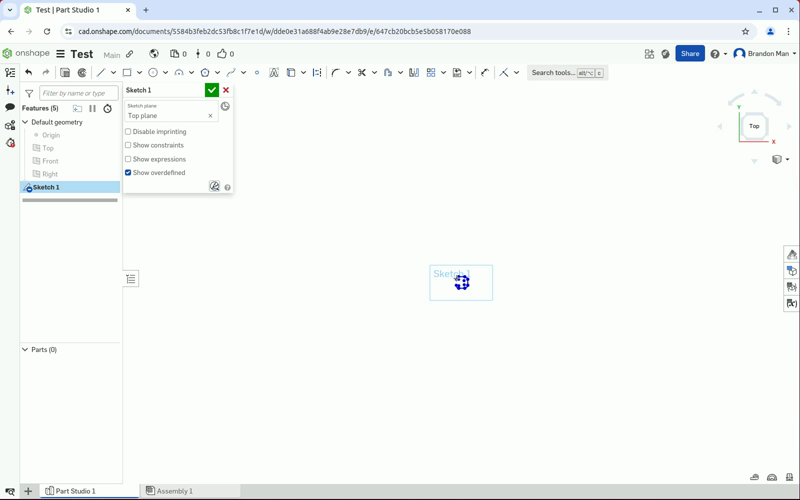
mouse_move(456, 279)
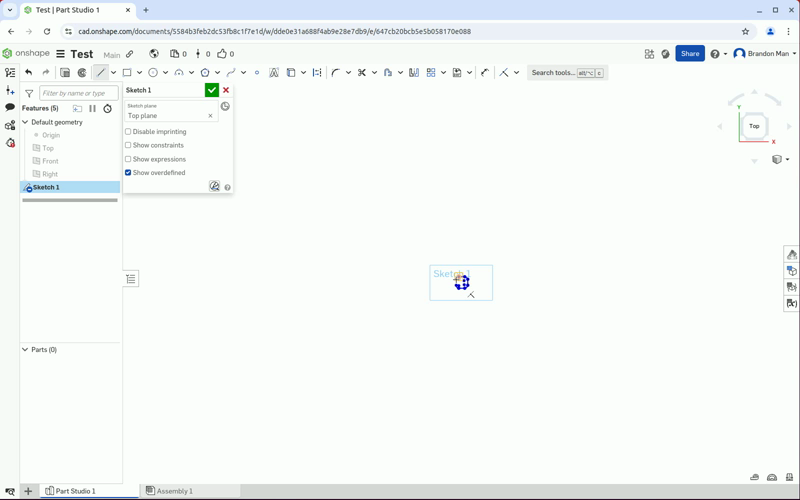
scroll(6)
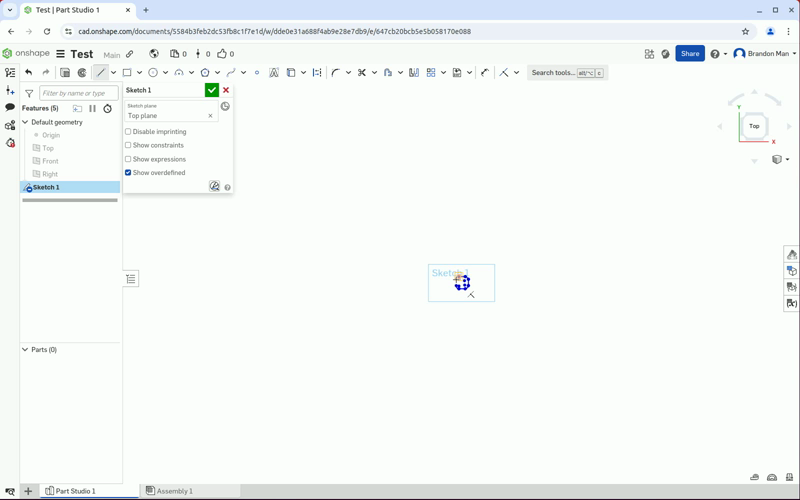
scroll(6)
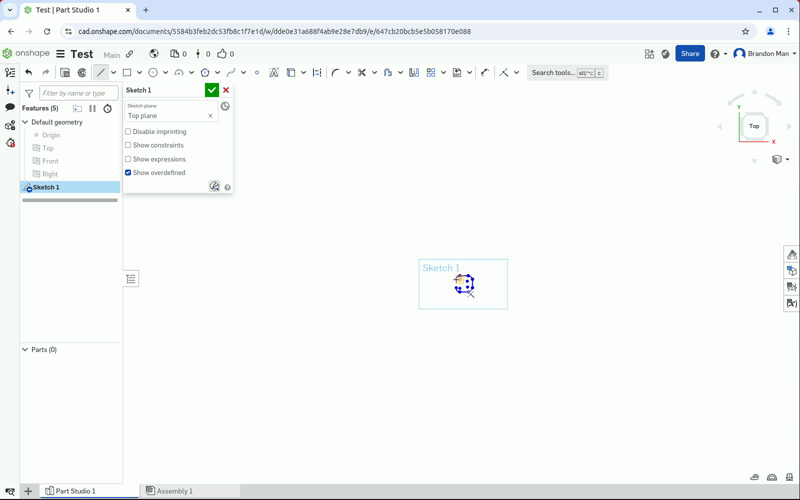
scroll(6)
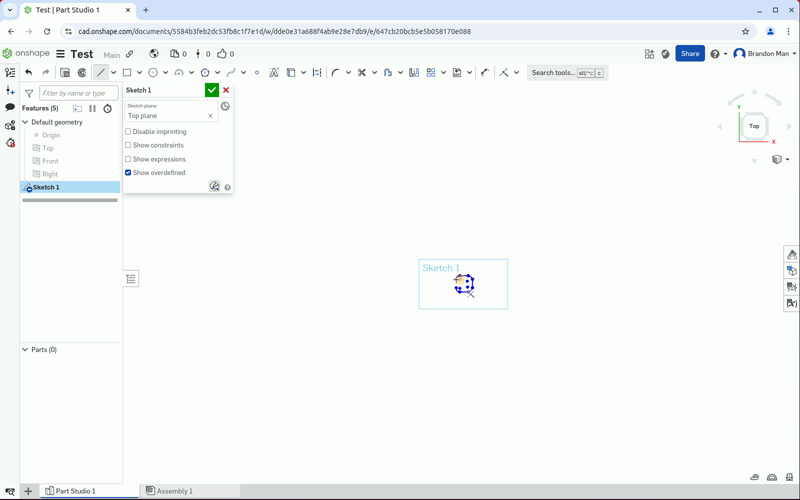
scroll(6)
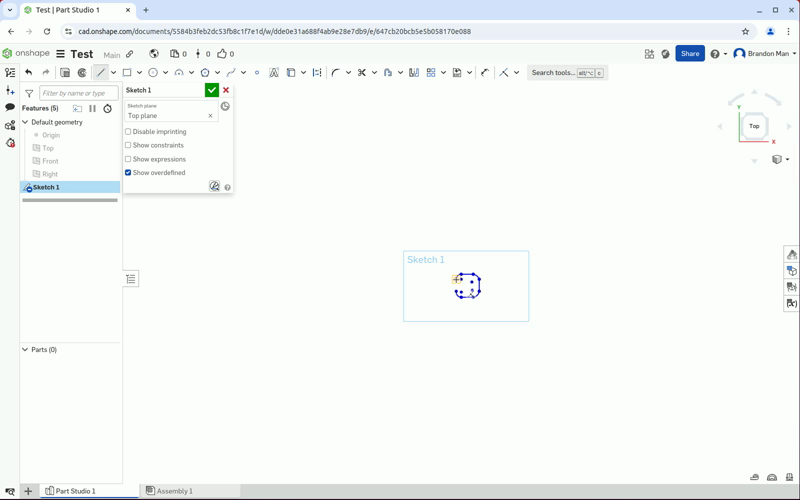
scroll(6)
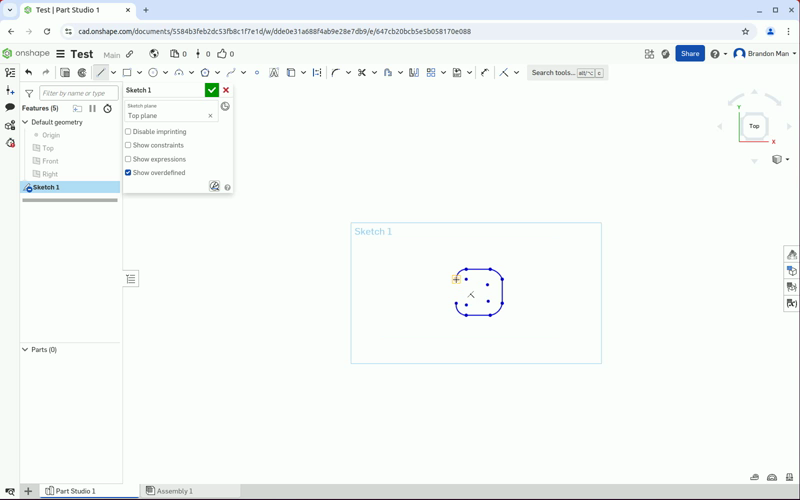
scroll(6)
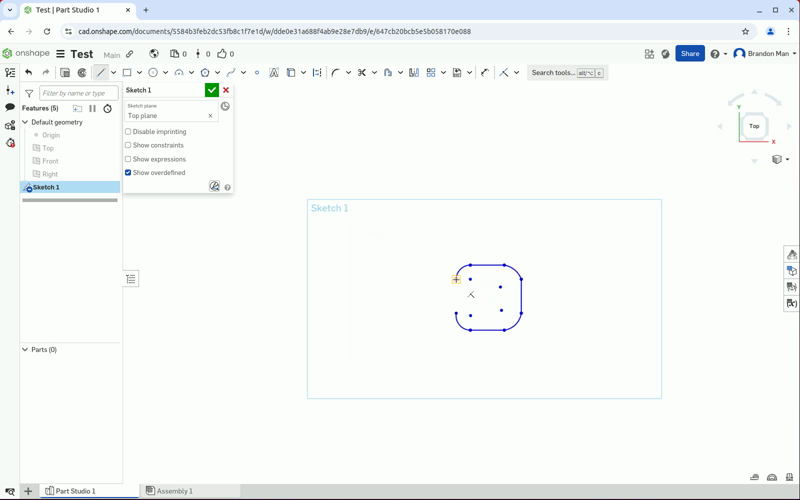
scroll(6)
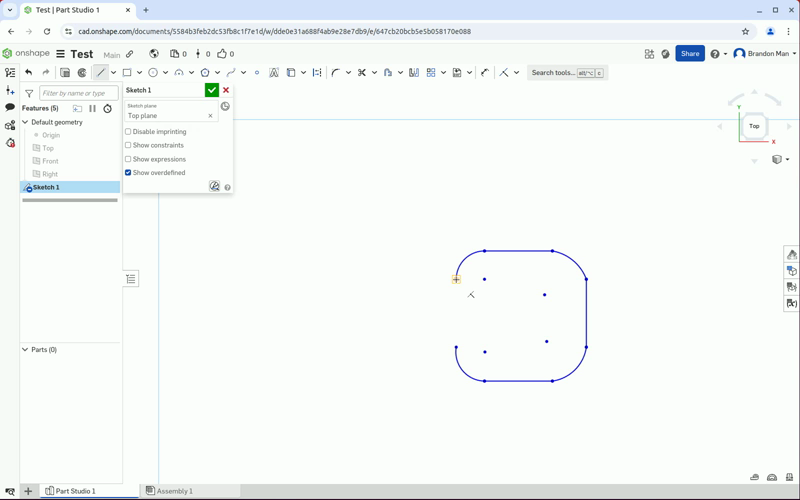
click(456, 279)
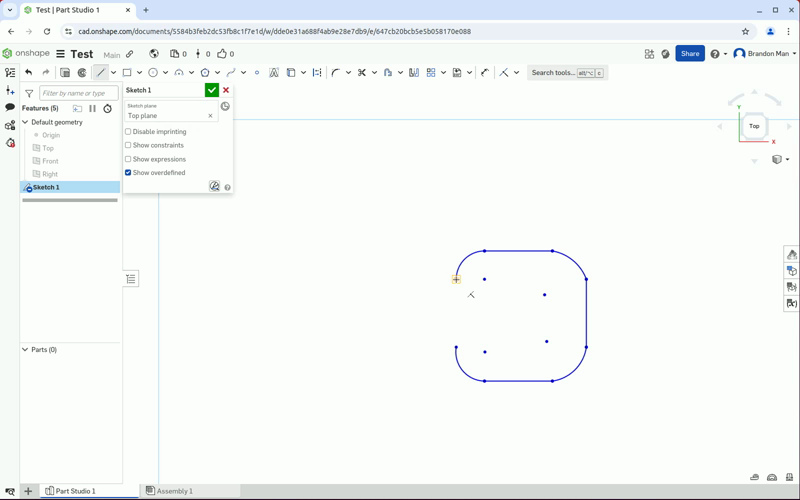
scroll(-6)
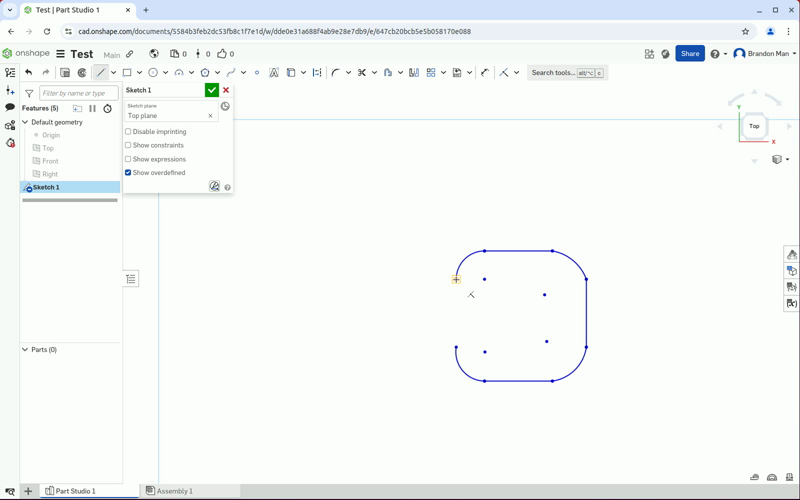
scroll(-6)
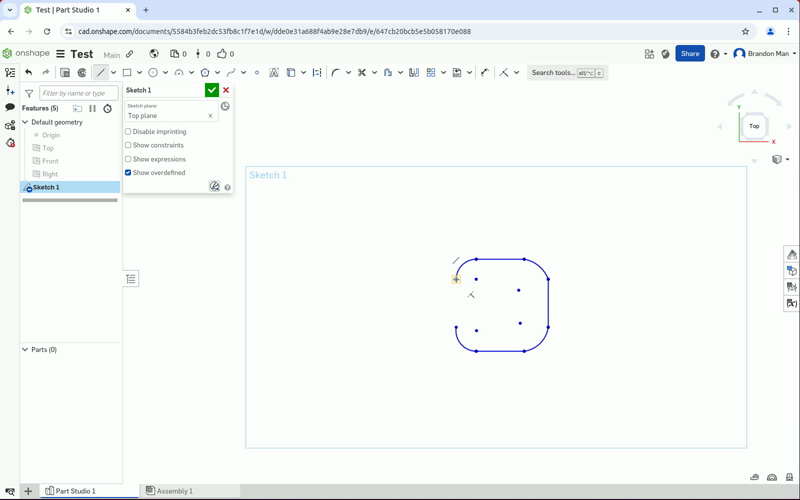
scroll(-6)
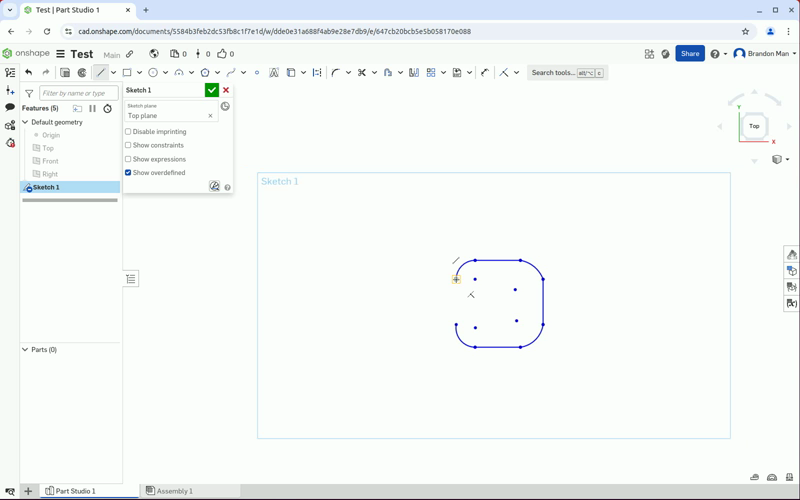
scroll(-6)
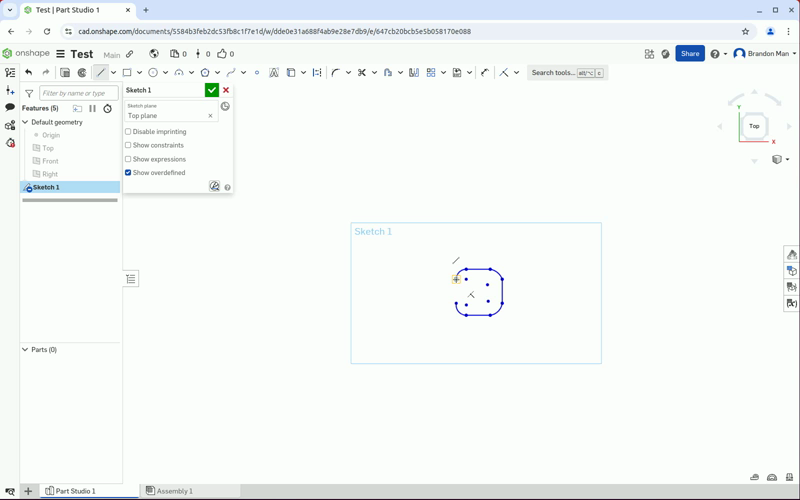
scroll(-6)
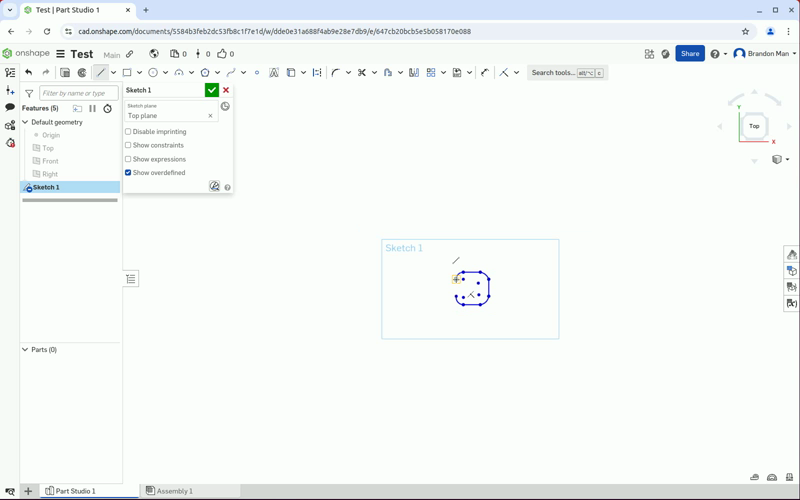
scroll(-6)
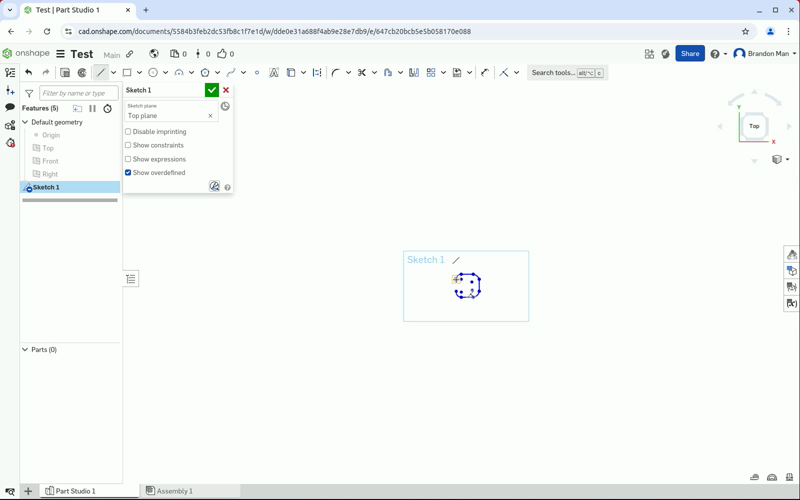
scroll(-6)
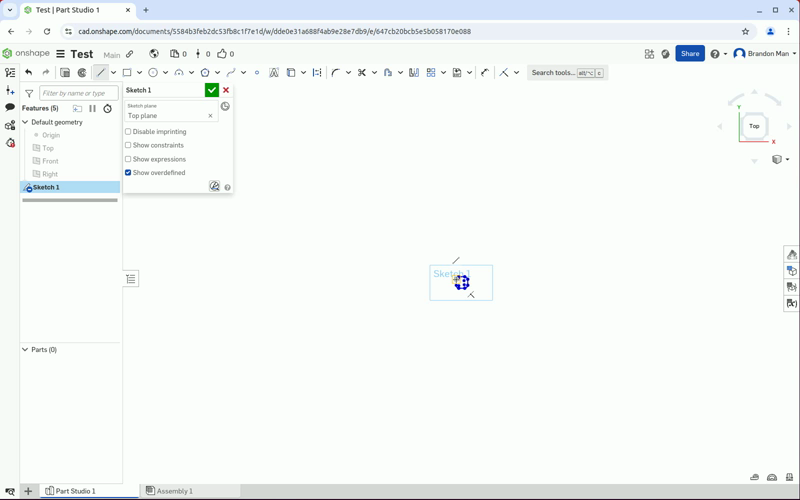
mouse_move(486, 279)
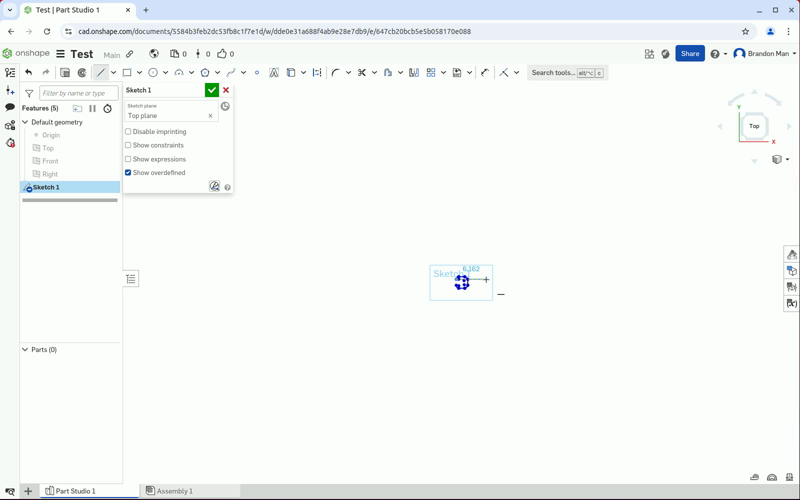
key_down(shift)
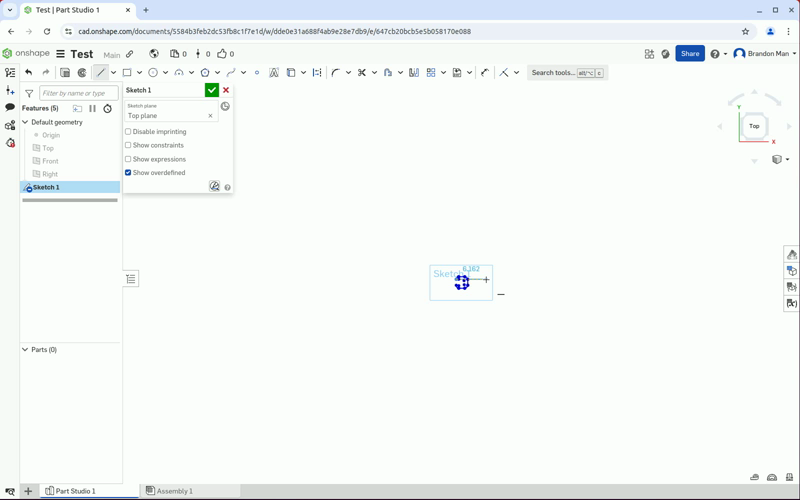
mouse_move(456, 285)
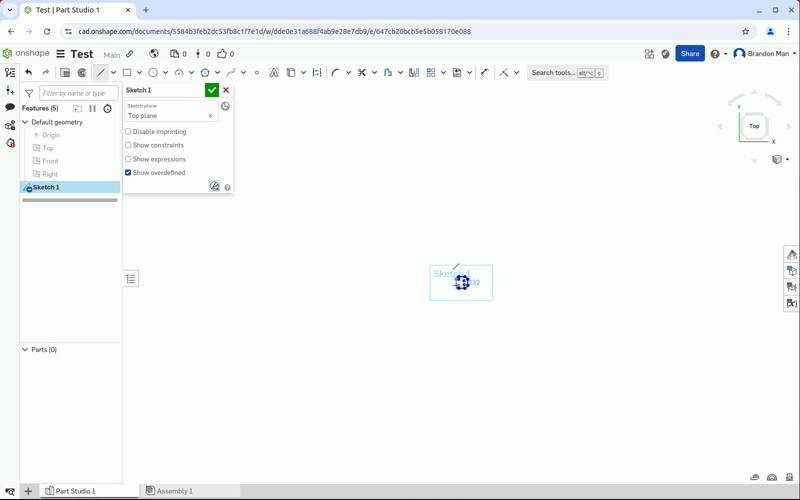
scroll(6)
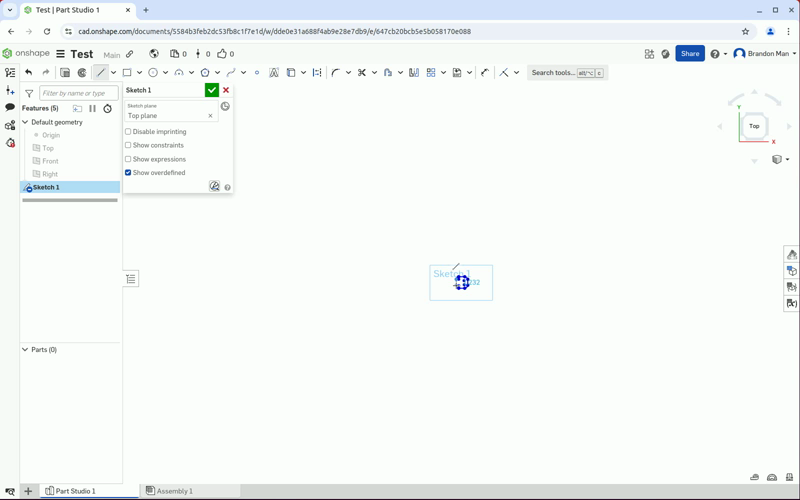
scroll(6)
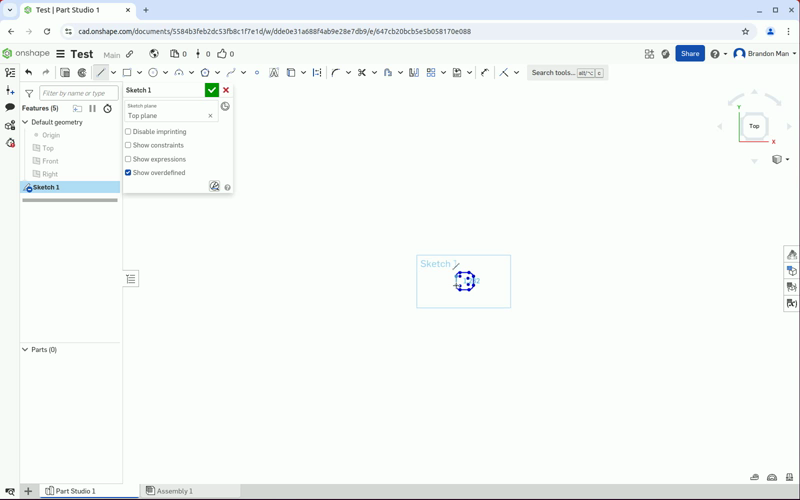
scroll(6)
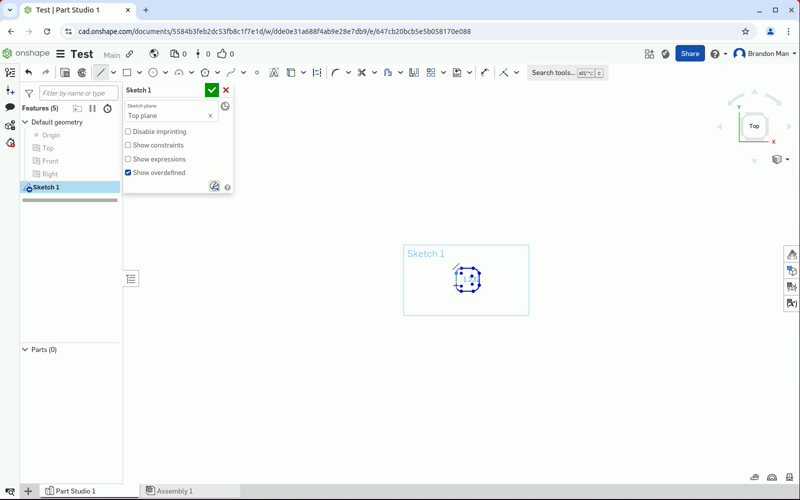
scroll(6)
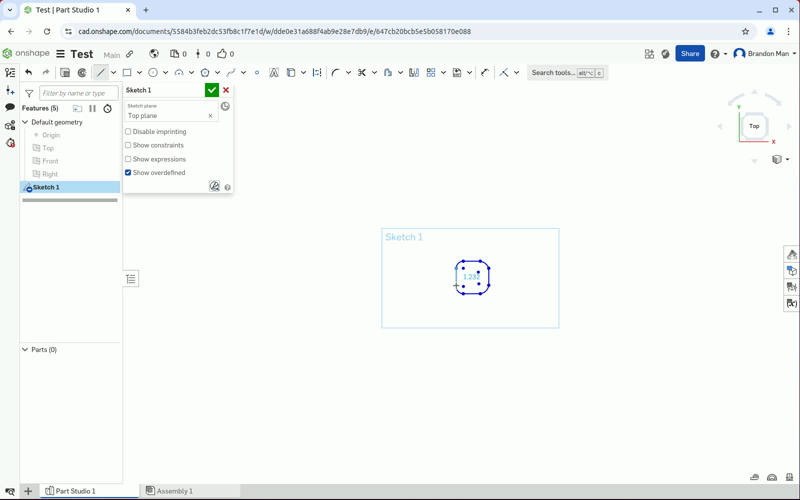
scroll(6)
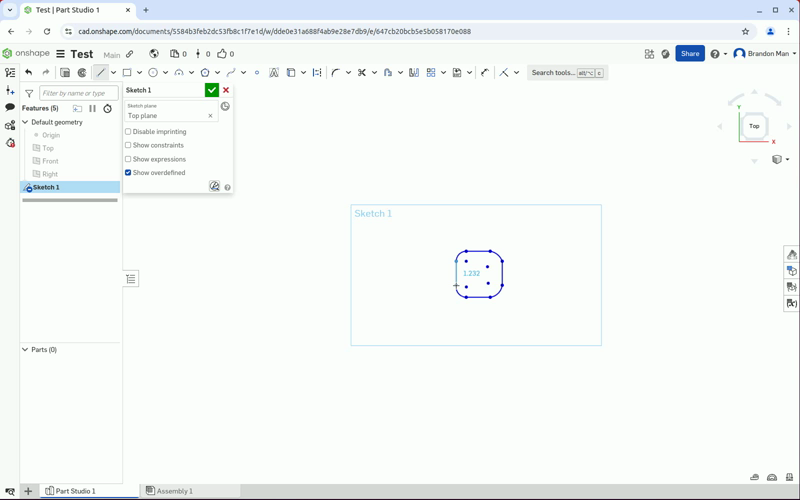
scroll(6)
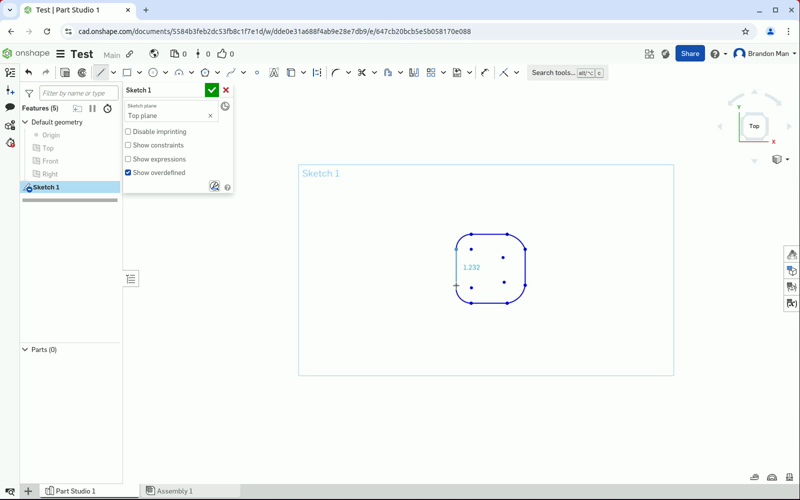
scroll(6)
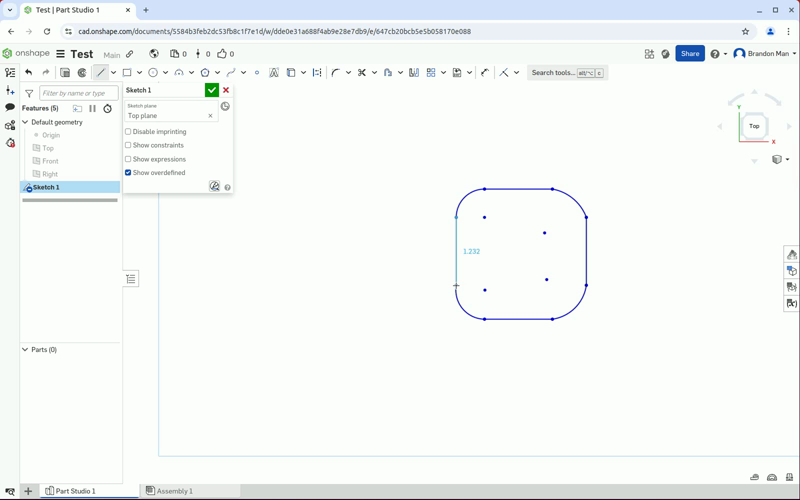
key_up(shift)
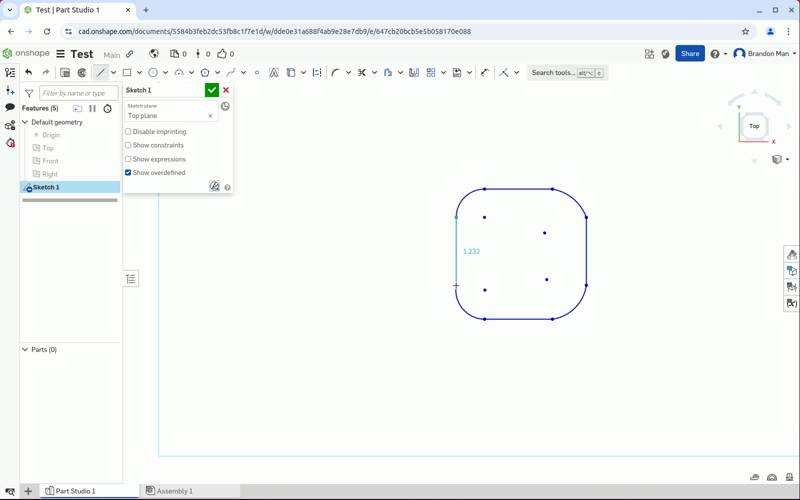
click(456, 285)
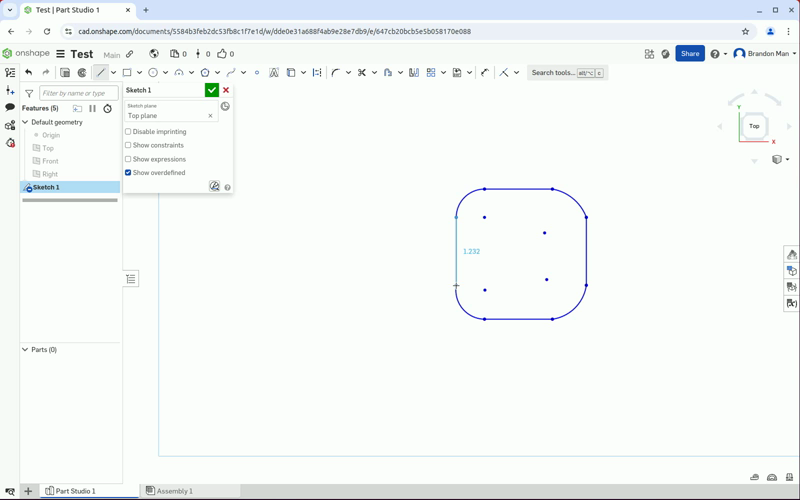
scroll(-6)
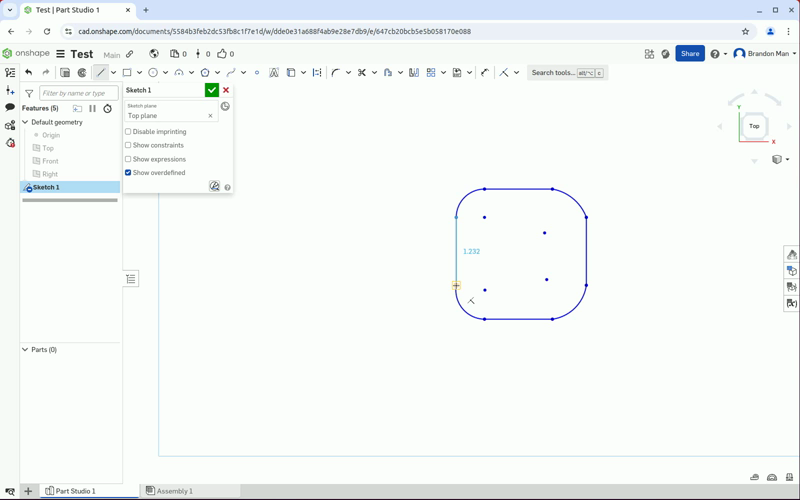
scroll(-6)
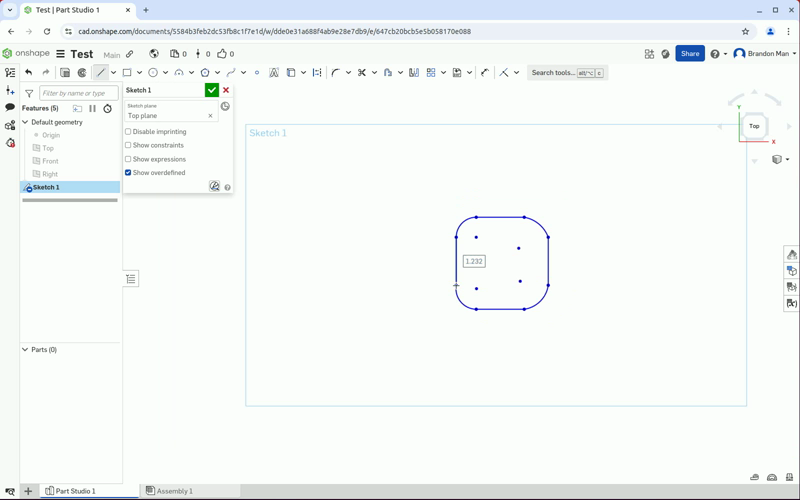
scroll(-6)
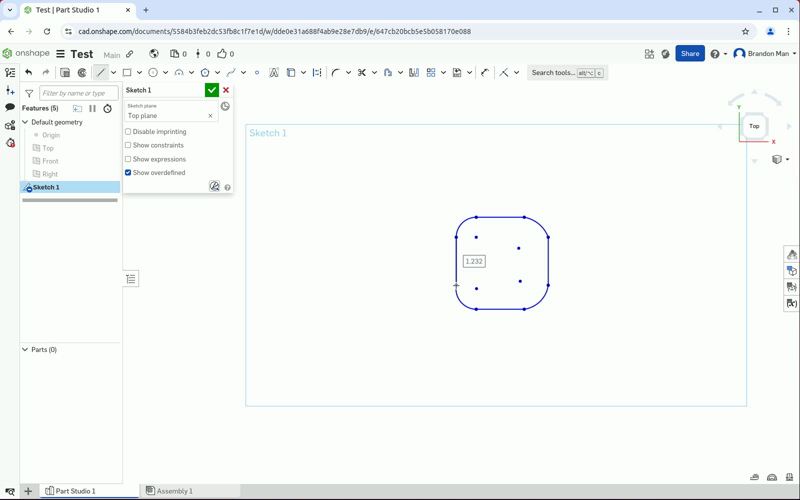
scroll(-6)
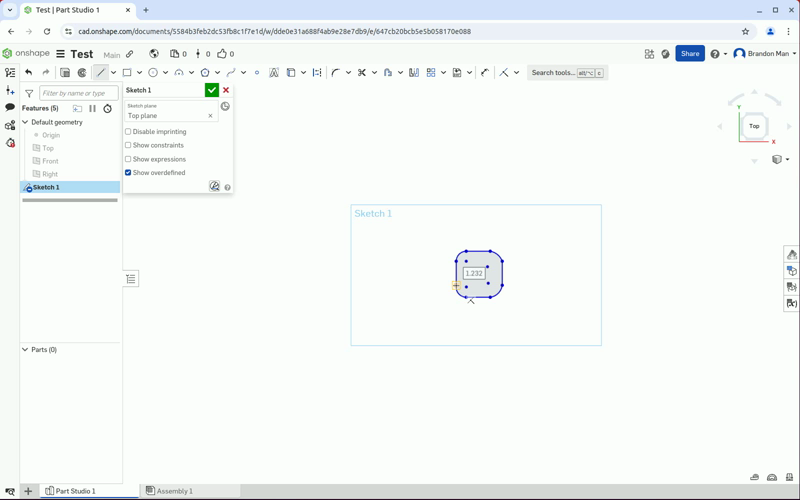
scroll(-6)
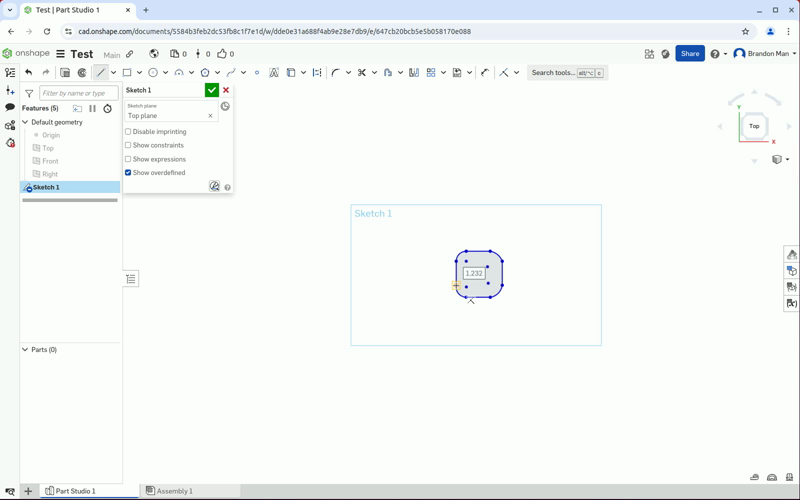
scroll(-6)
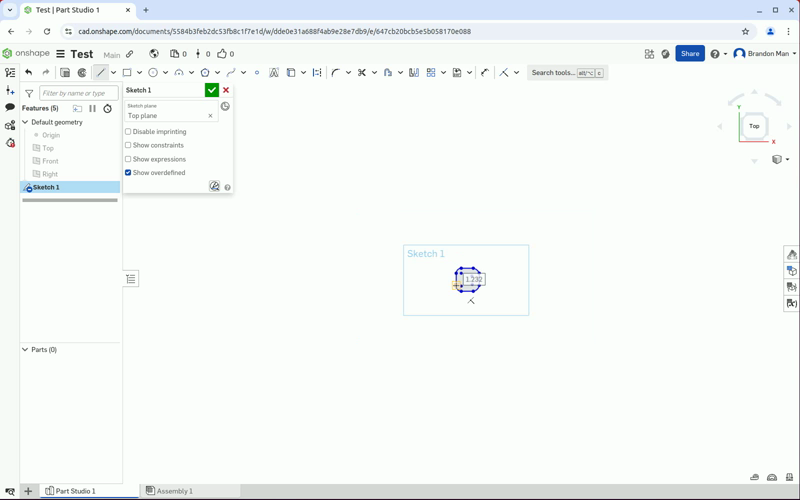
scroll(-6)
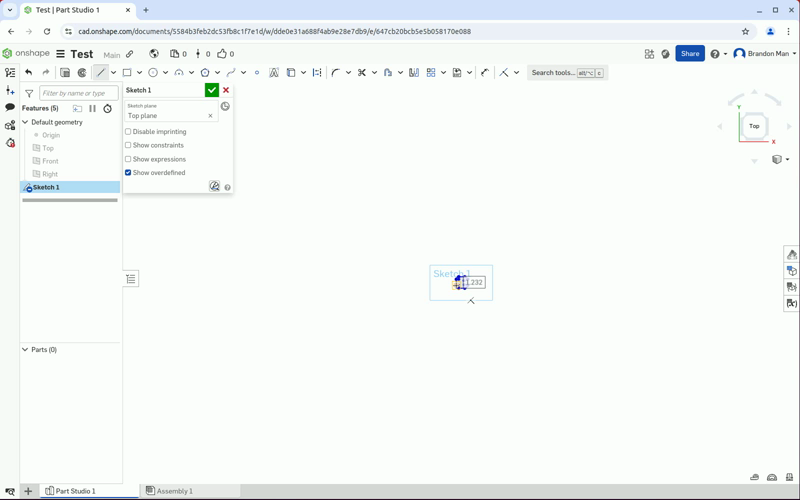
key(esc)
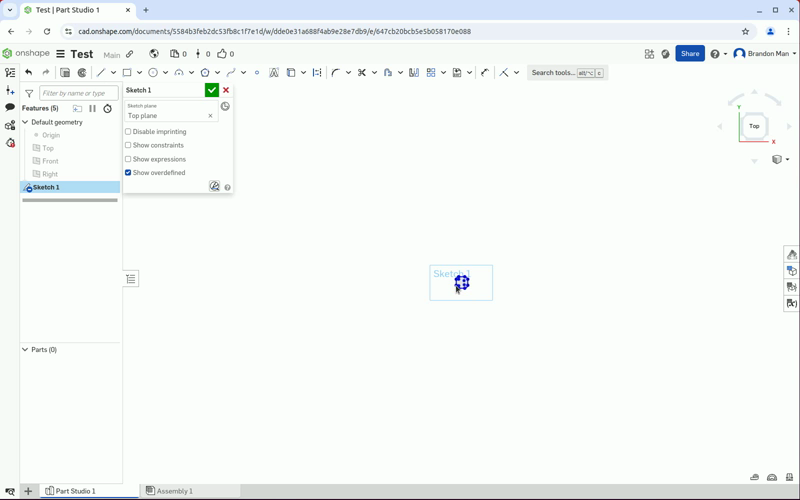
mouse_move(464, 281)
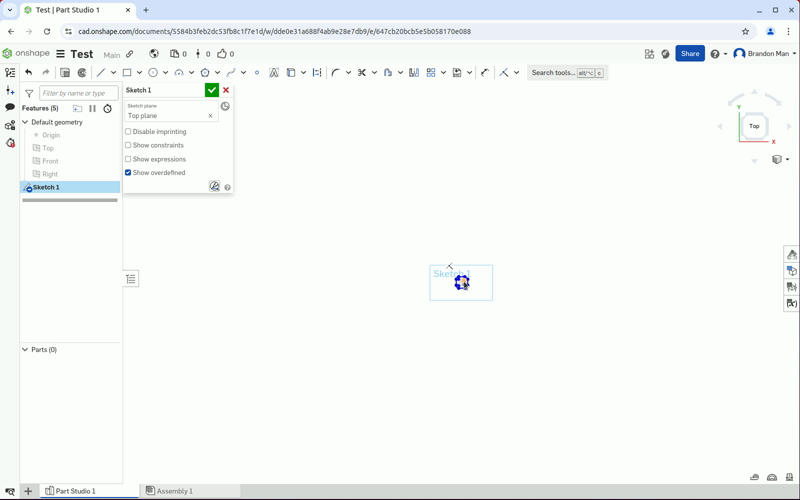
scroll(6)
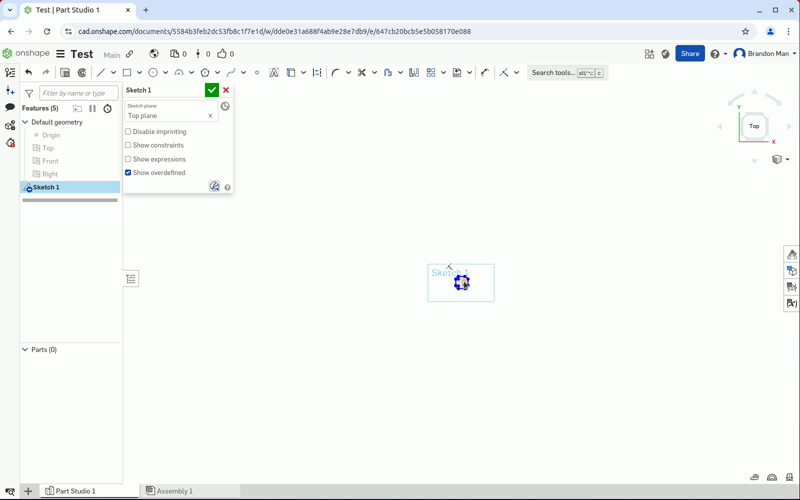
scroll(6)
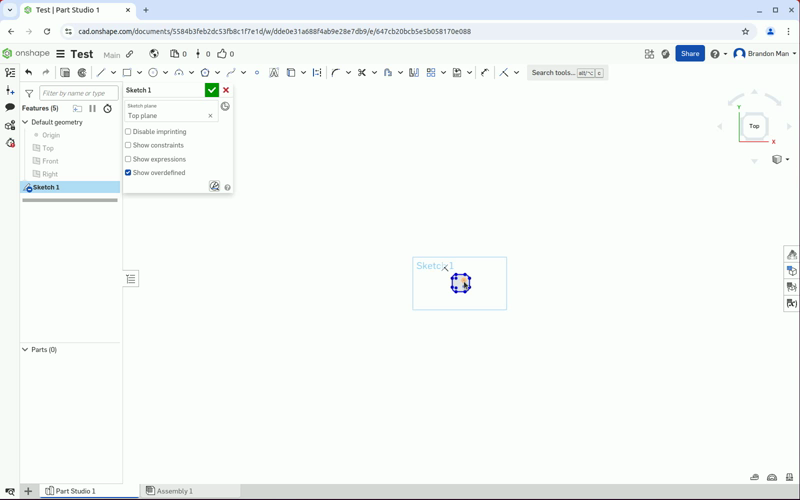
scroll(6)
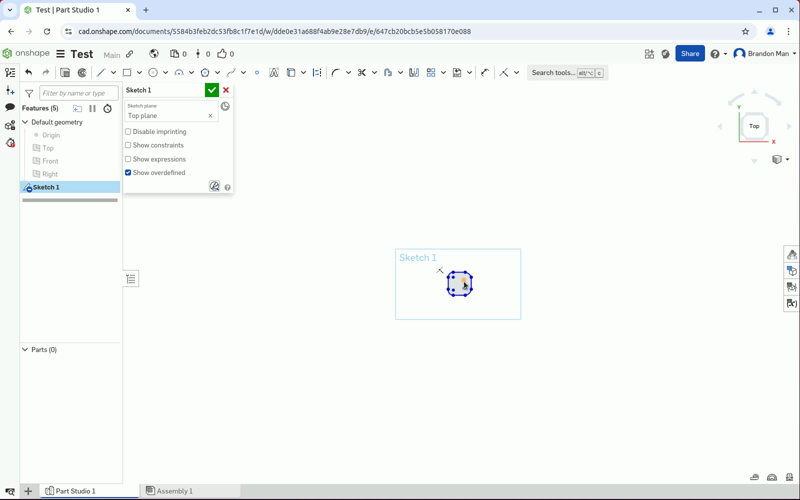
scroll(6)
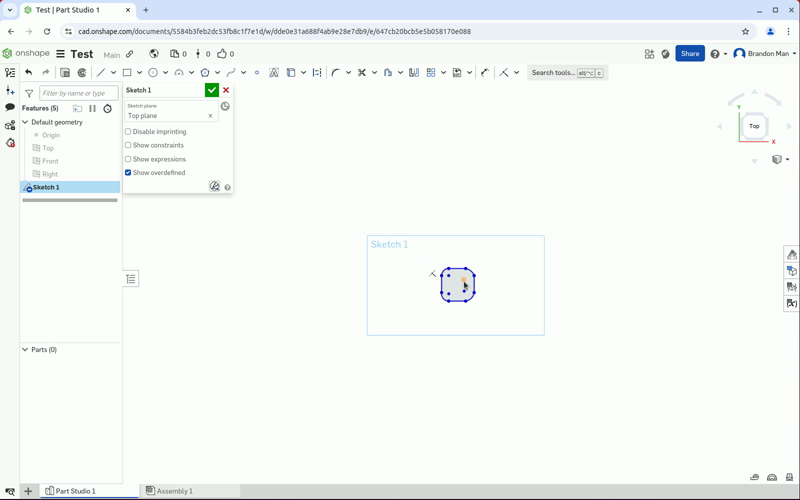
scroll(6)
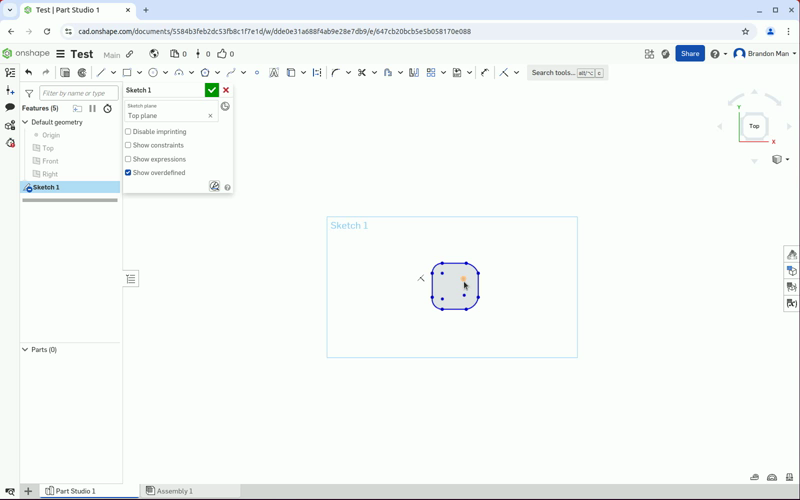
scroll(6)
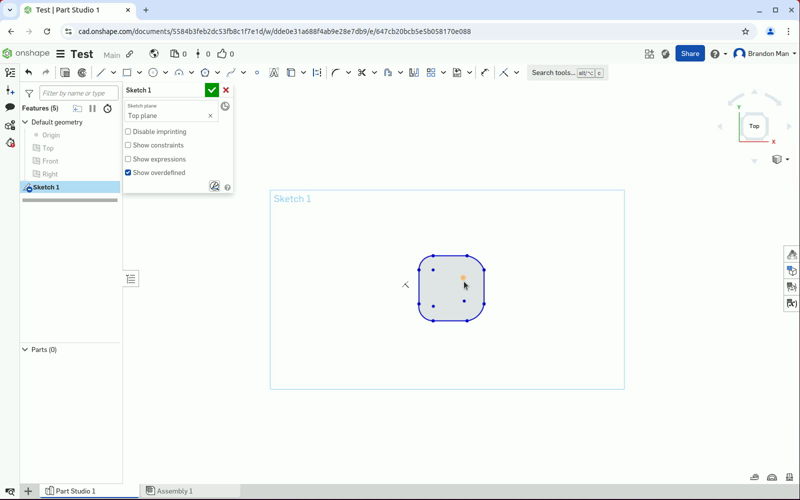
scroll(6)
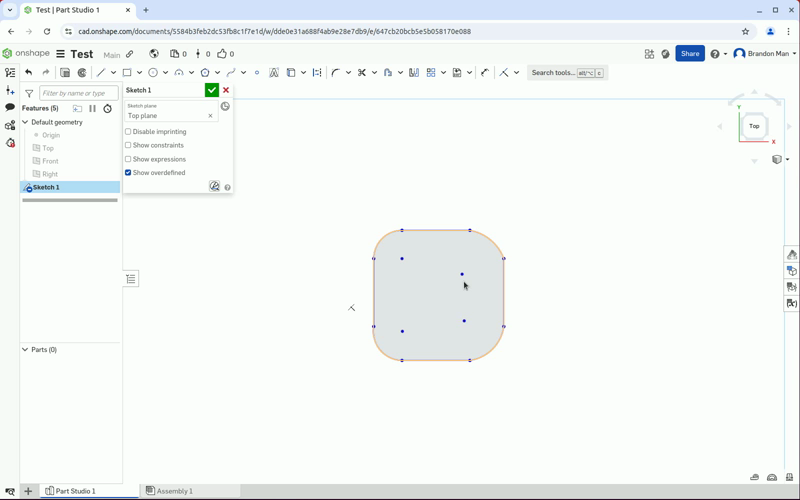
click(464, 281)
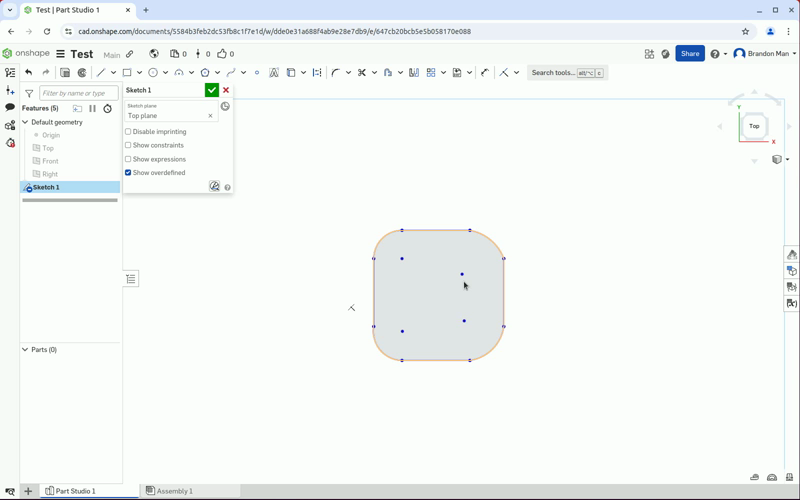
scroll(-6)
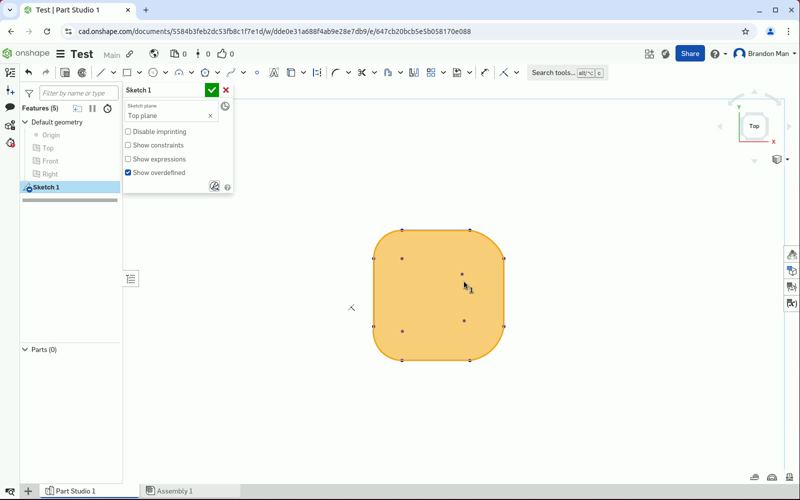
scroll(-6)
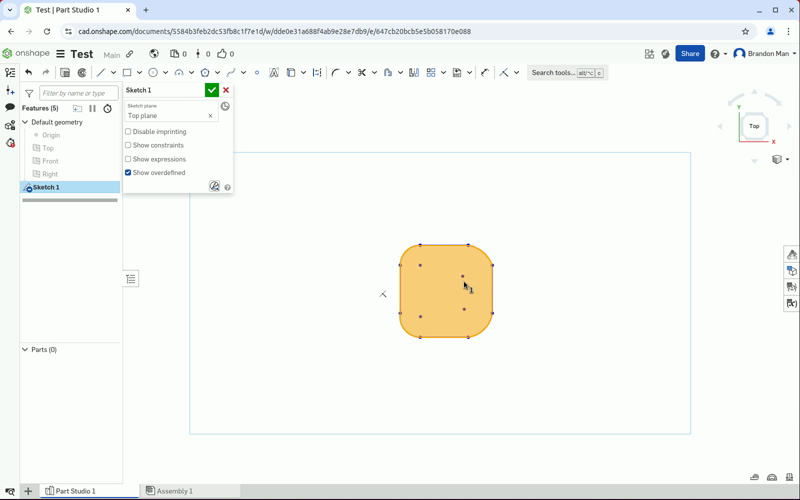
scroll(-6)
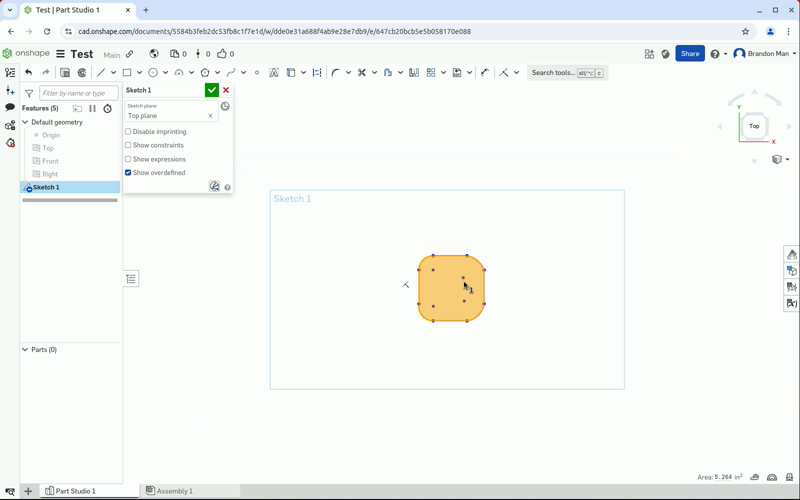
scroll(-6)
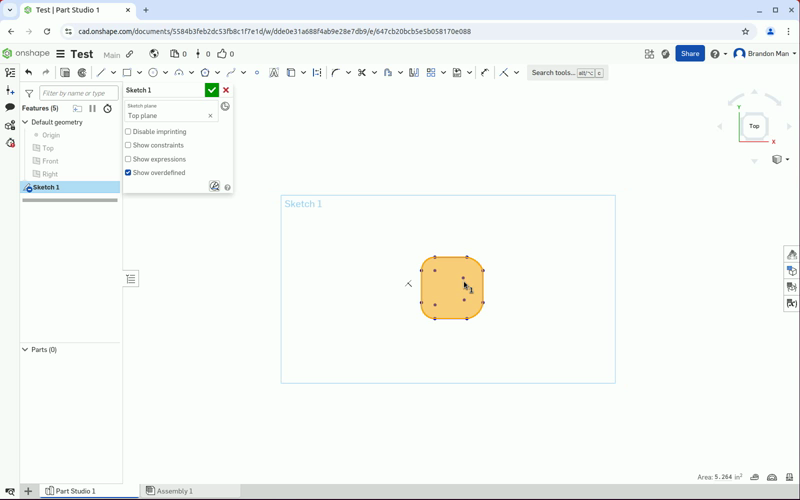
scroll(-6)
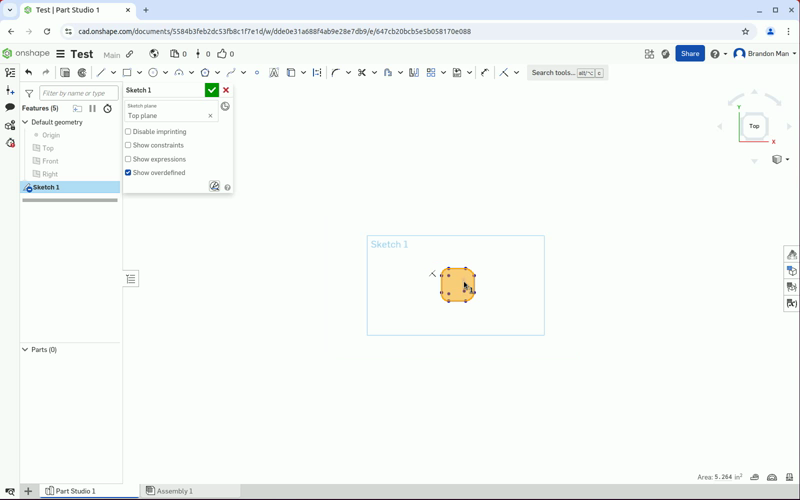
scroll(-6)
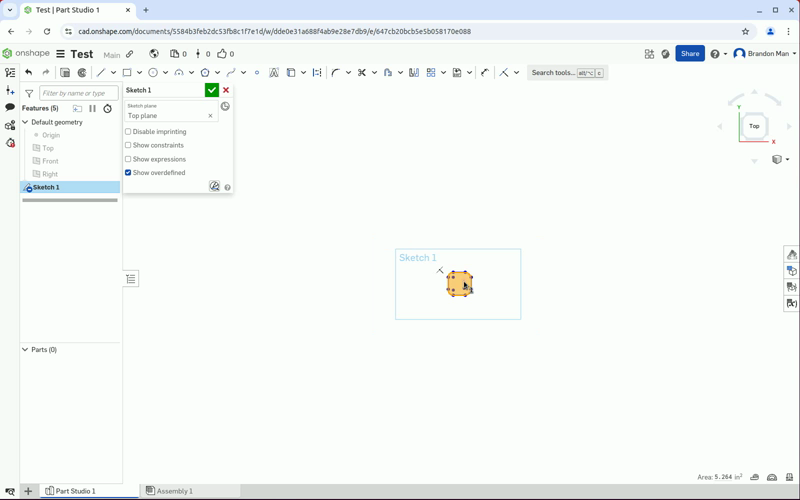
scroll(-6)
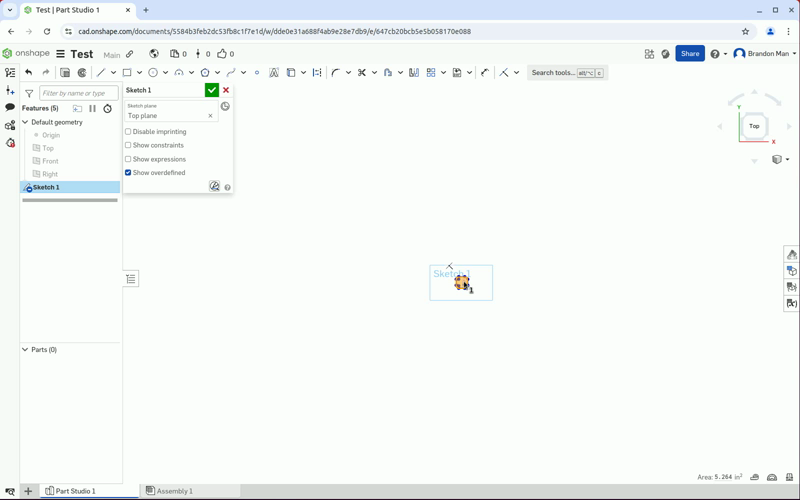
mouse_move(73, 352)
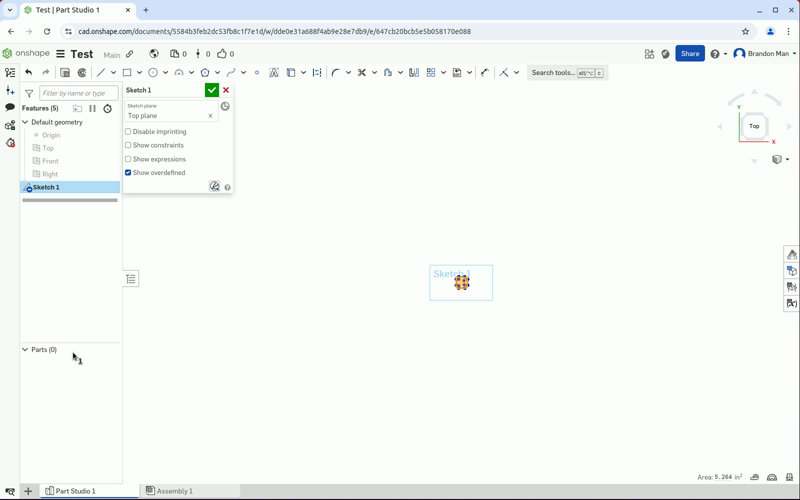
key(shift+y)
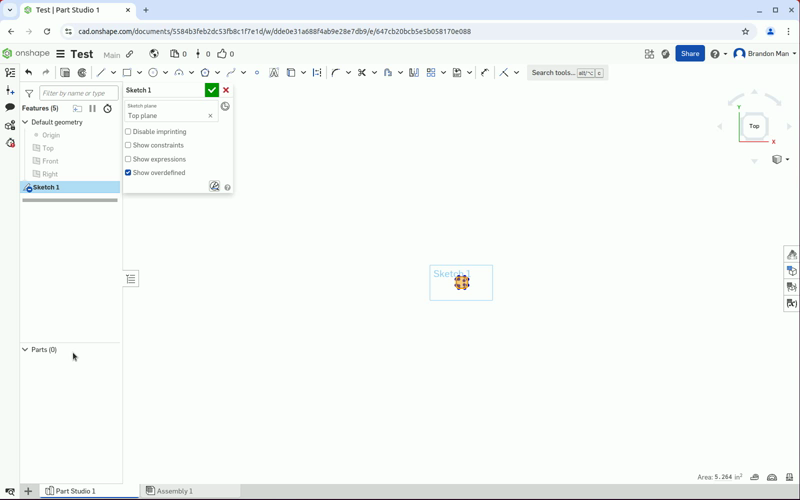
key(shift+e)
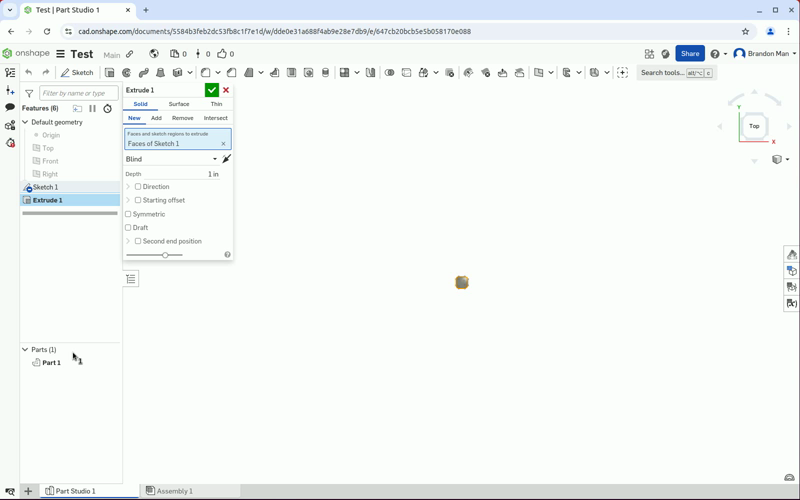
mouse_move(143, 106)
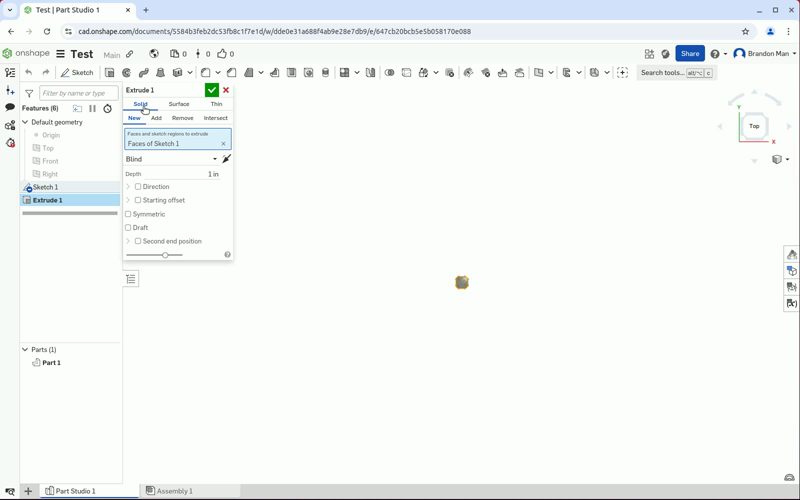
click(143, 106)
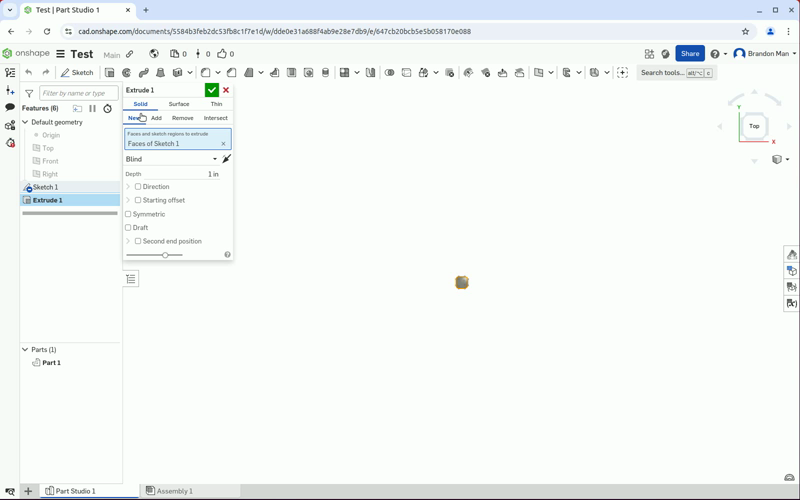
mouse_move(137, 120)
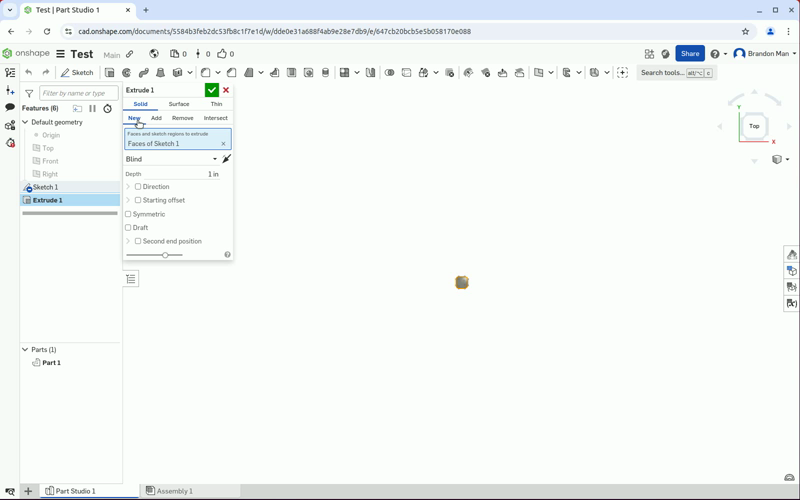
click(137, 120)
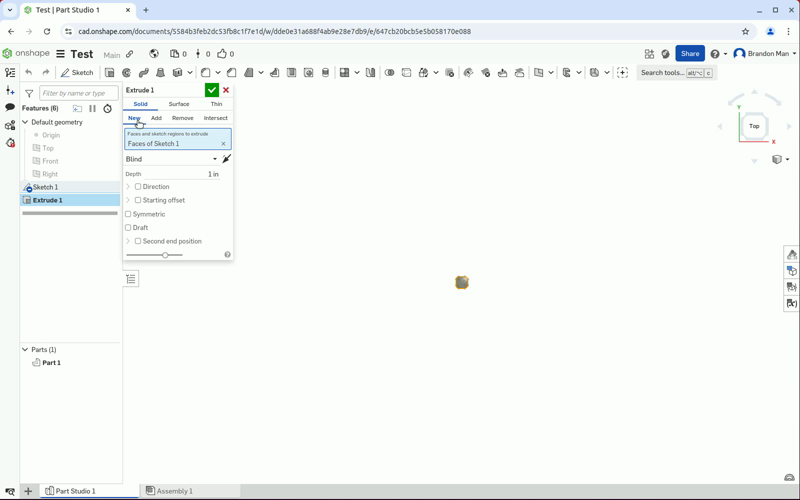
key(tab, 4)
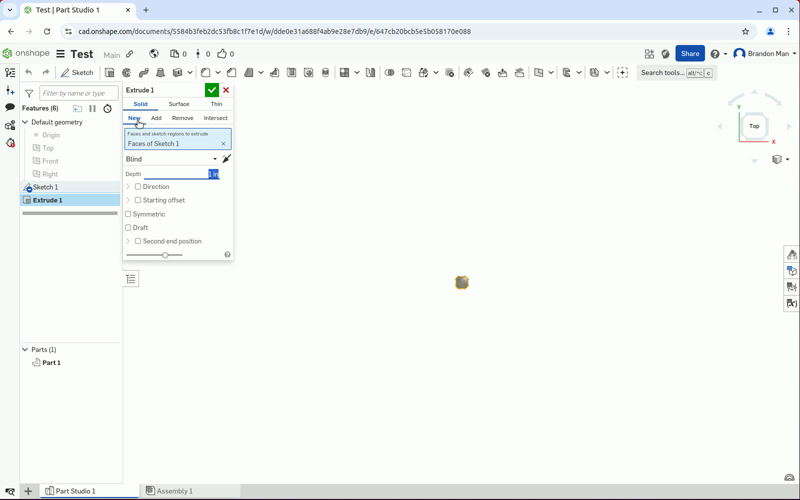
text(23.108)
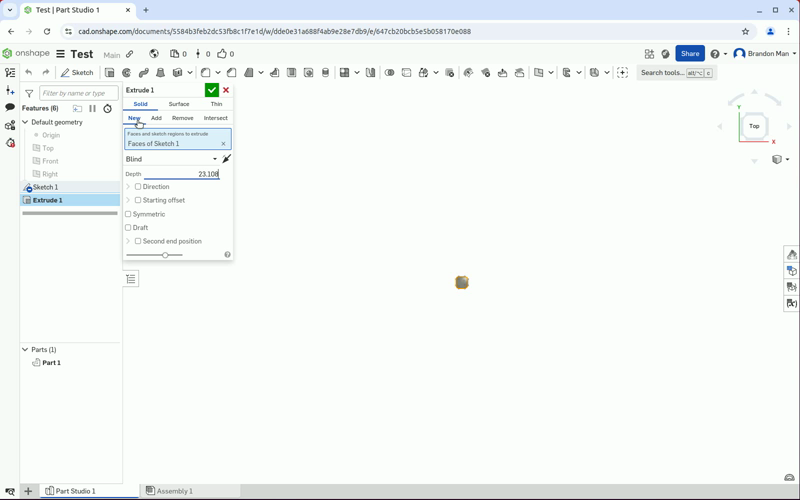
key(enter)
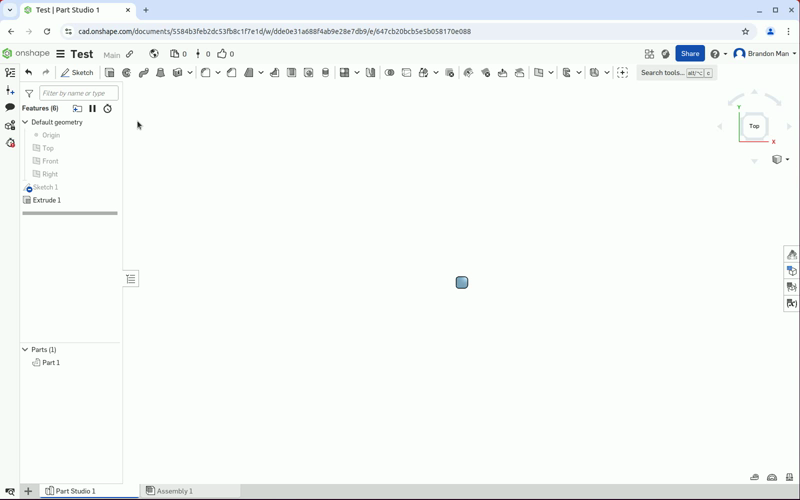
key(shift+h)
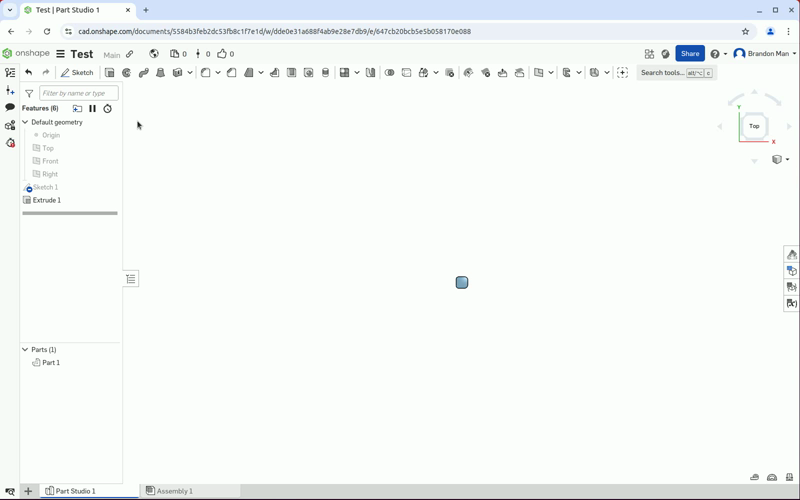
key(shift+h)
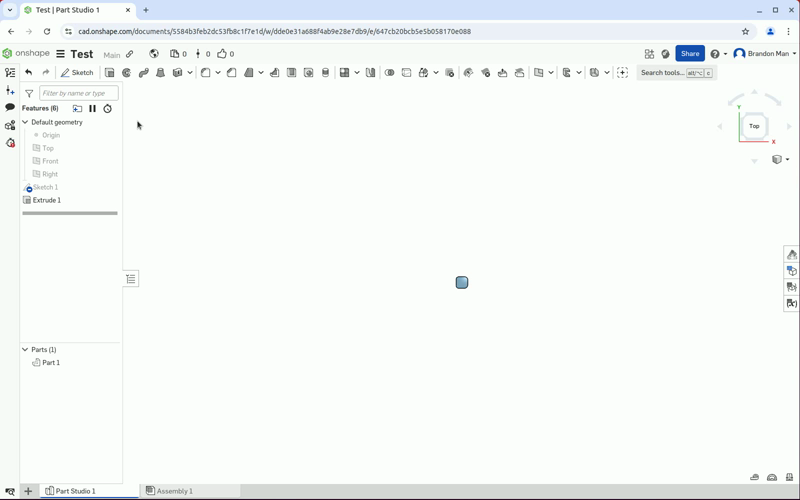
mouse_move(73, 189)
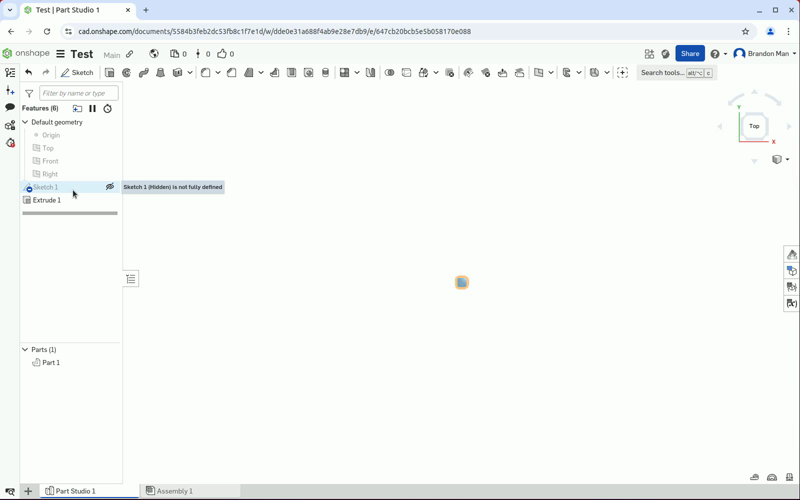
click(73, 189)
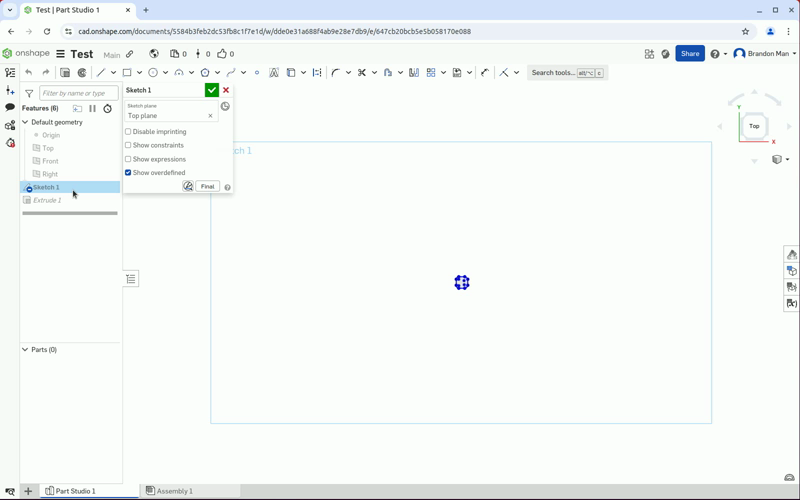
mouse_move(229, 92)
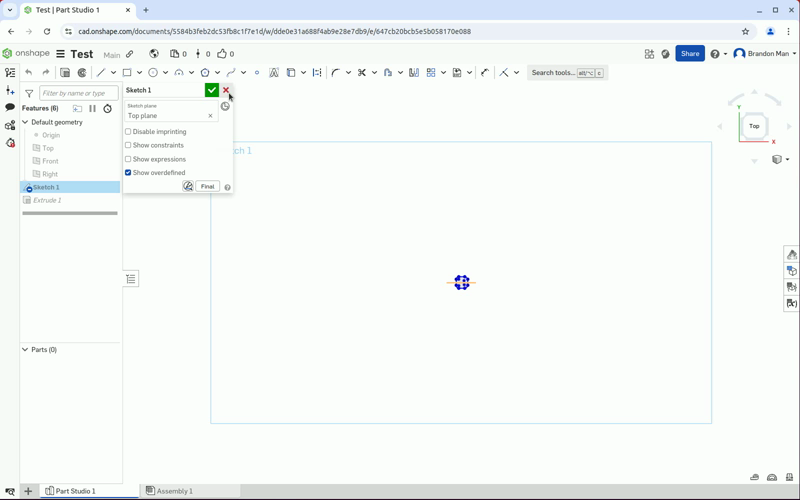
click(229, 92)
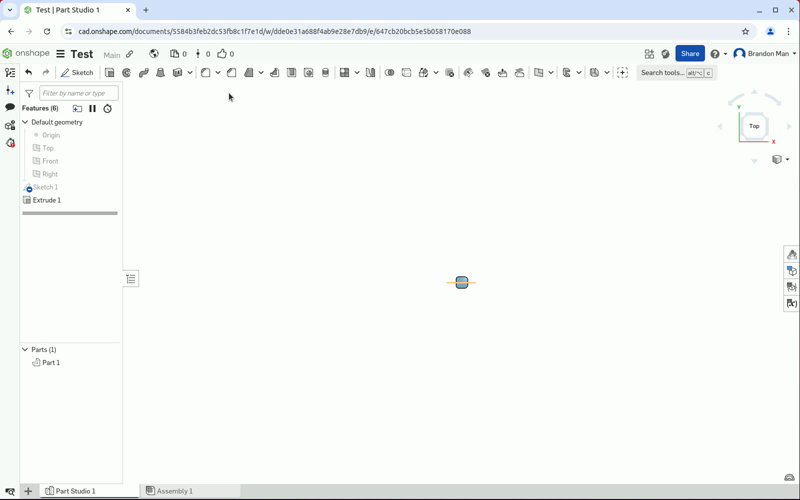
mouse_move(73, 352)
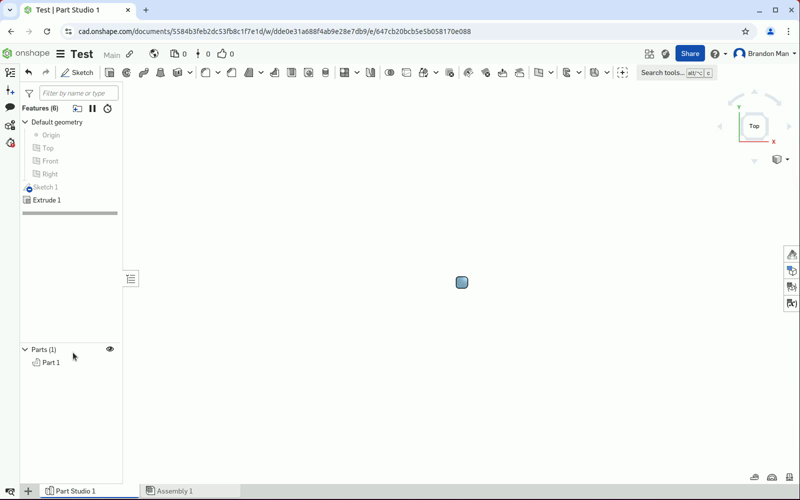
key(y)
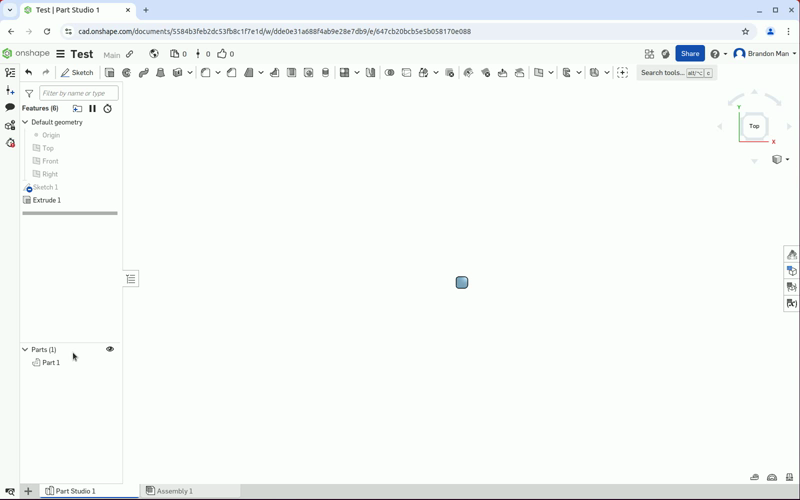
key(shift+p)
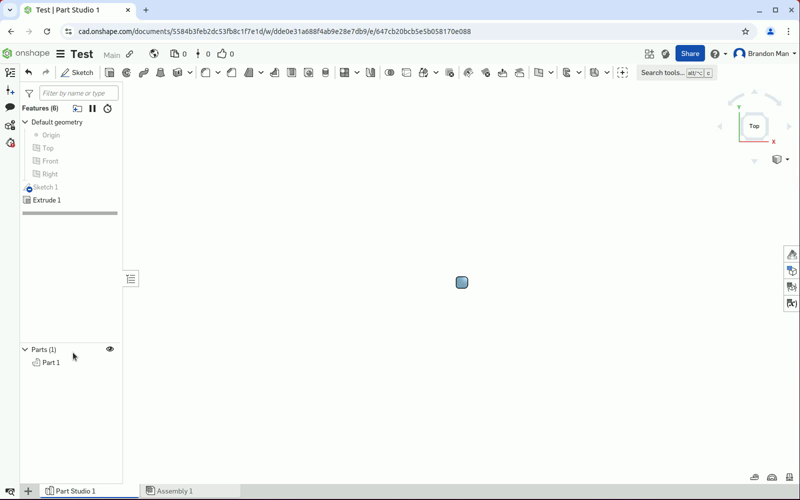
key(space)
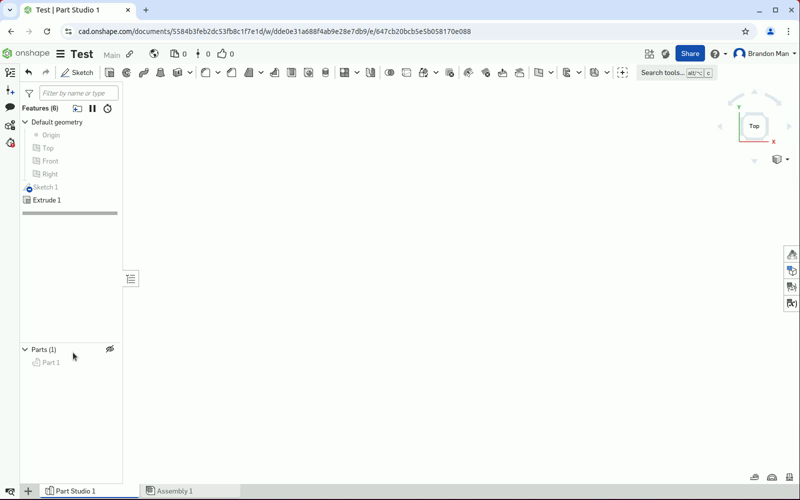
key_down(shift)
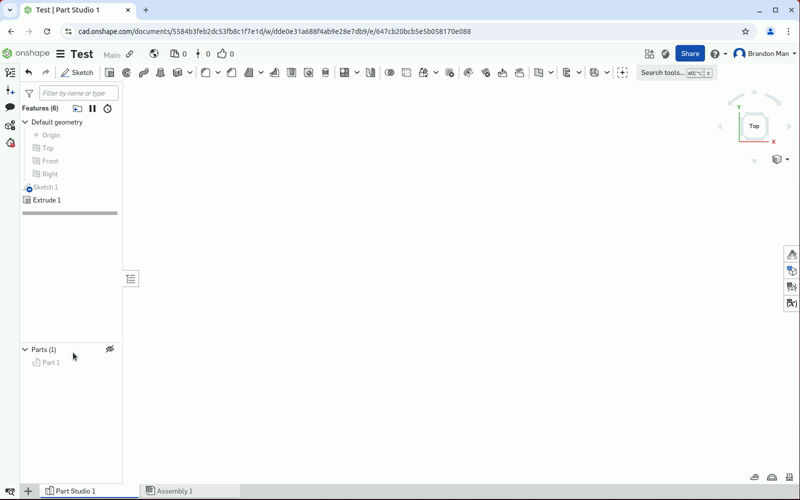
key(up)
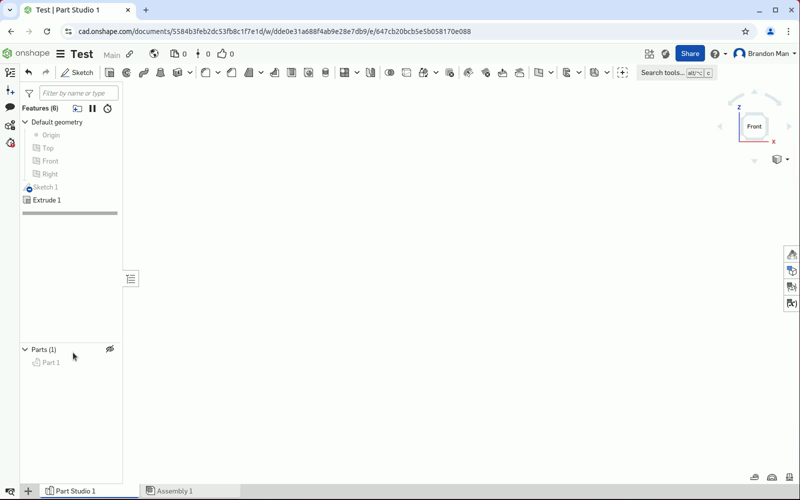
key_up(shift)
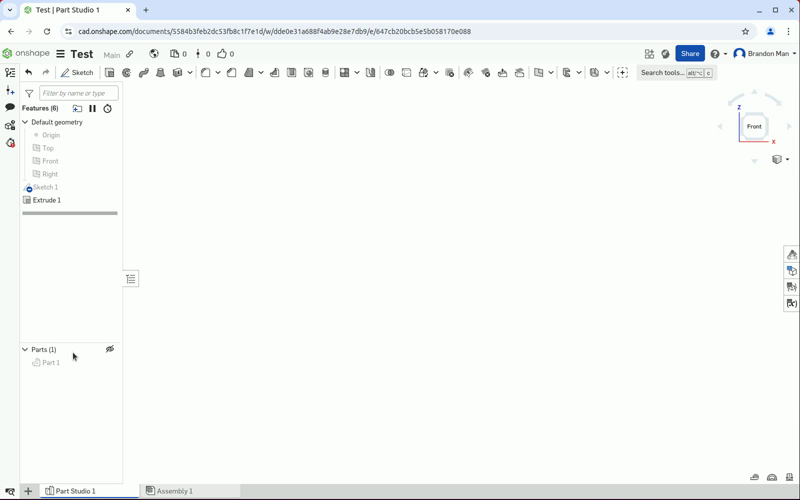
key(space)
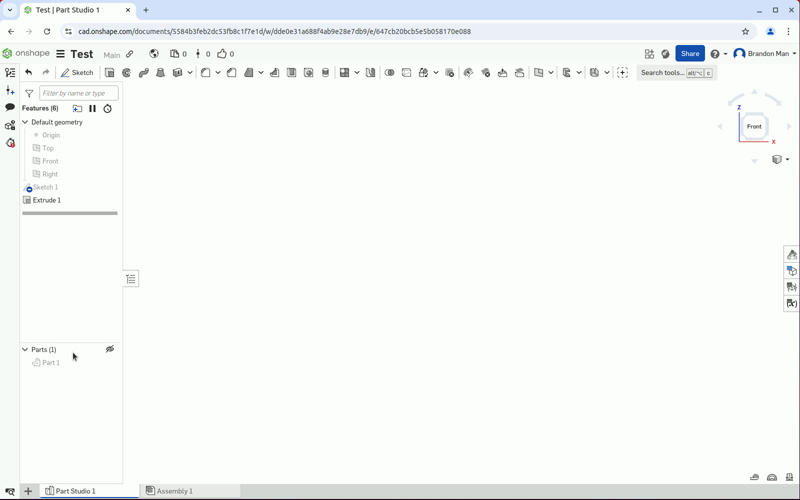
key_down(shift)
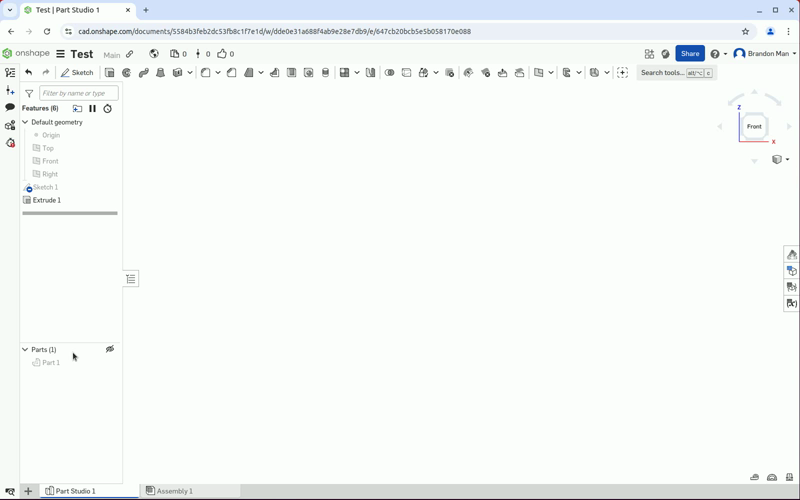
key(left)
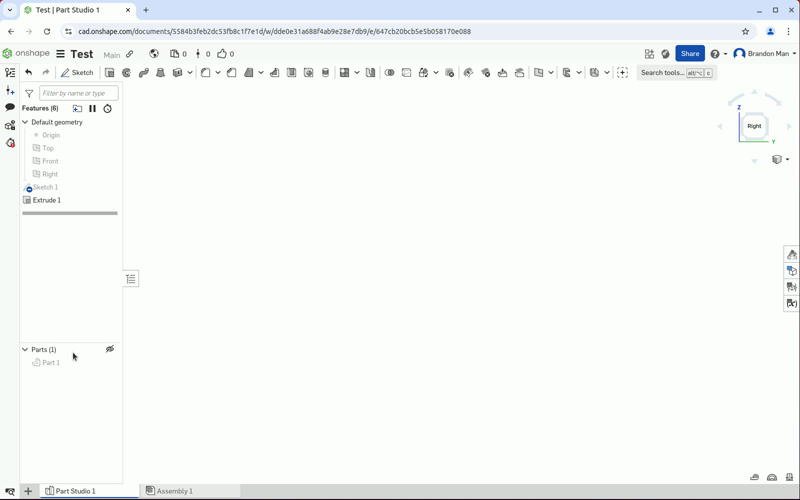
key_up(shift)
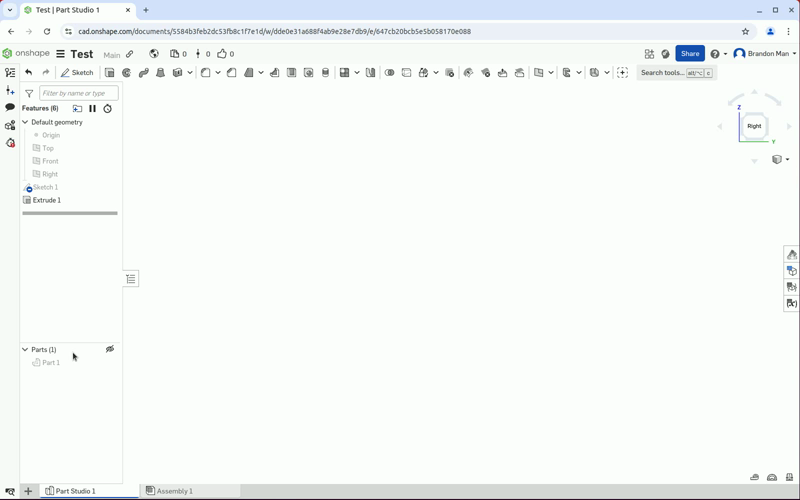
mouse_move(73, 352)
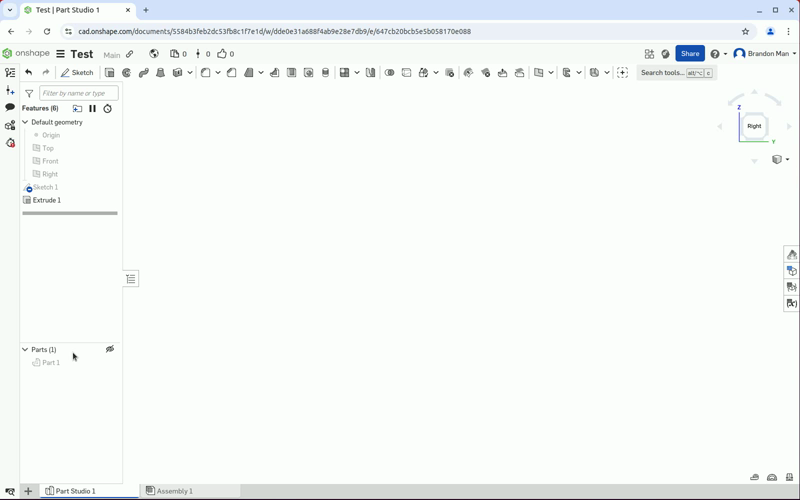
key(shift+y)
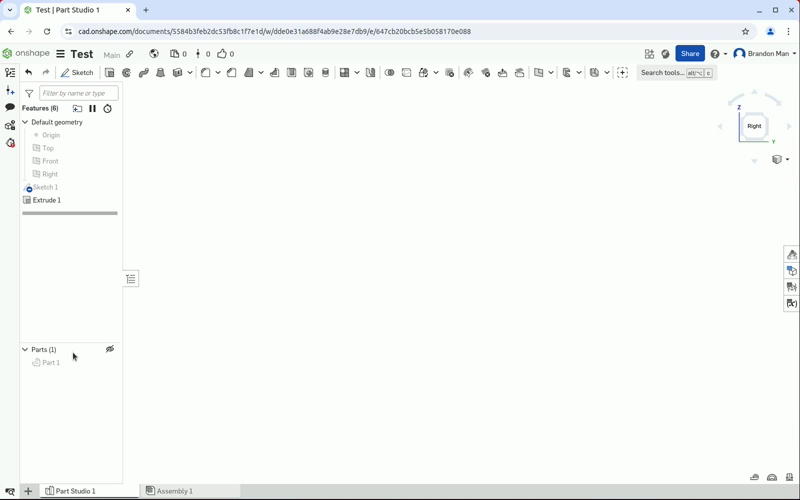
key(shift+s)
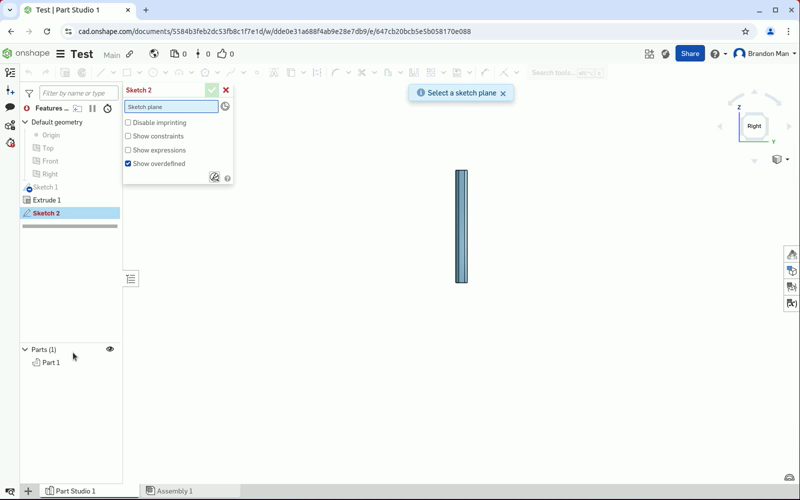
mouse_move(73, 176)
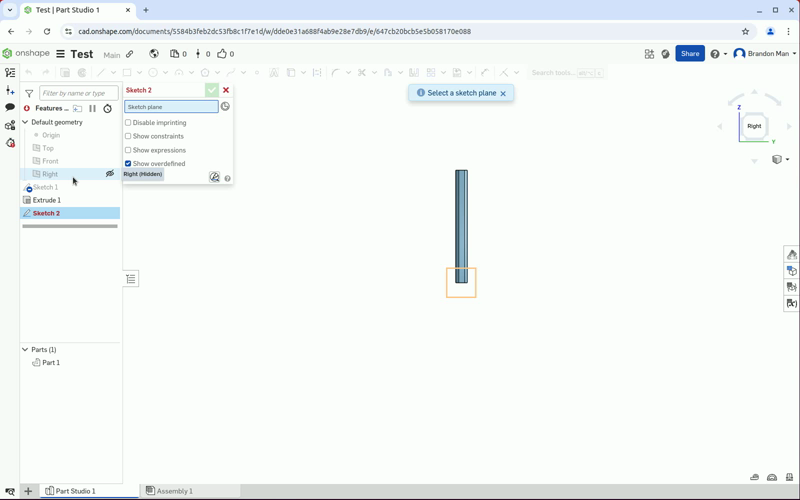
click(73, 176)
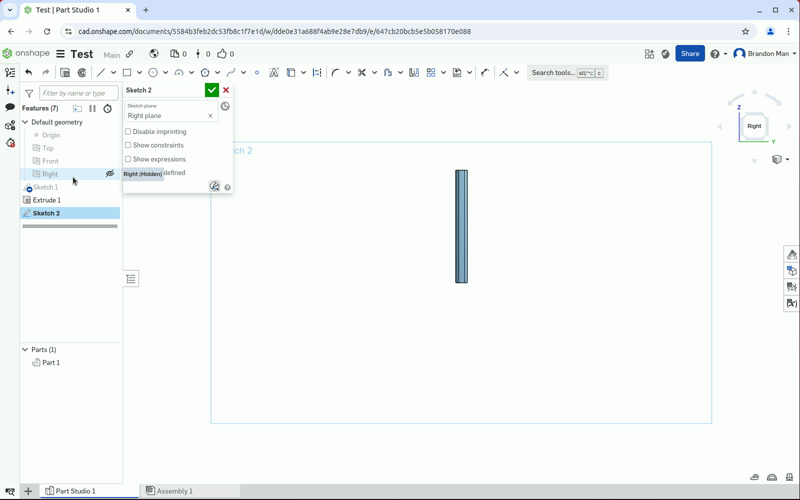
mouse_move(73, 352)
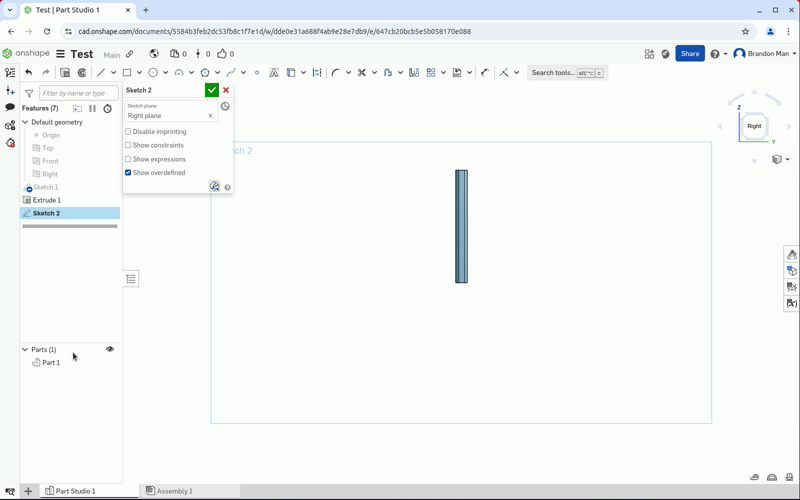
key(y)
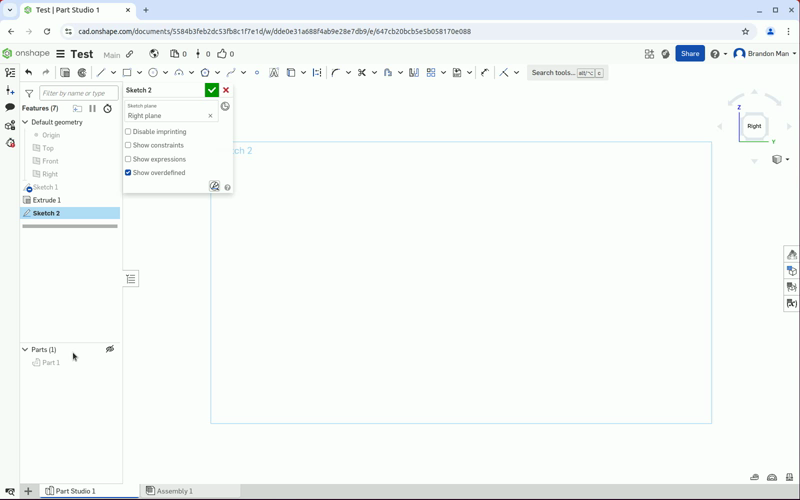
key(l)
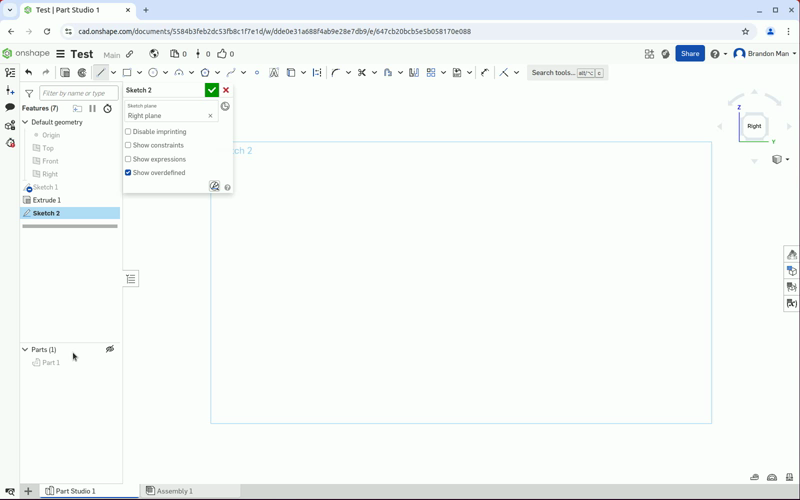
key_down(shift)
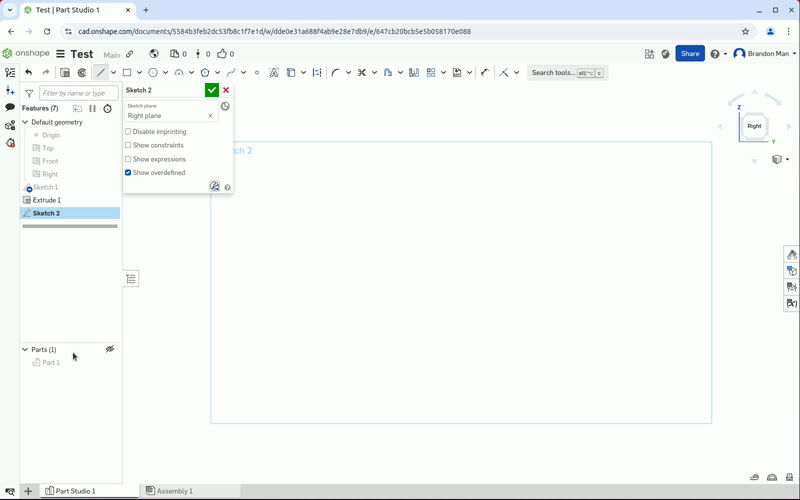
mouse_move(393, 334)
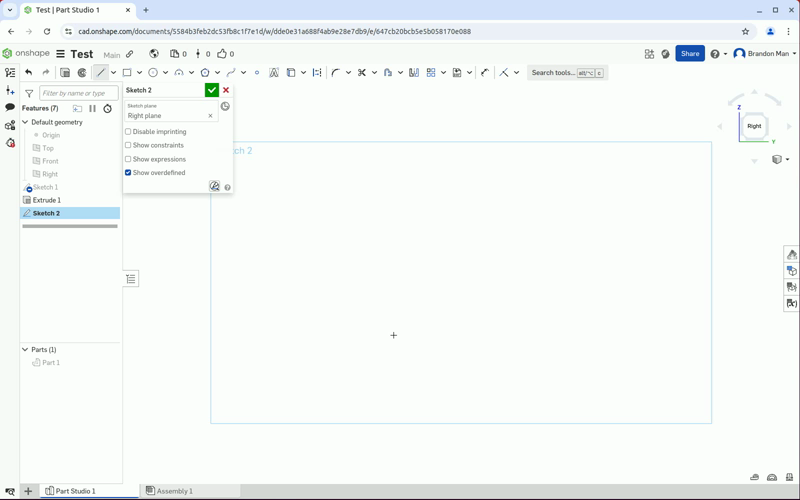
click(393, 334)
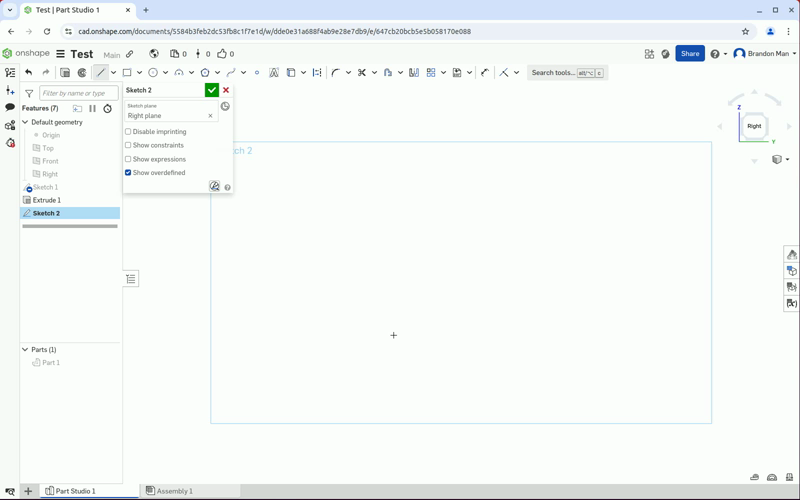
key_up(shift)
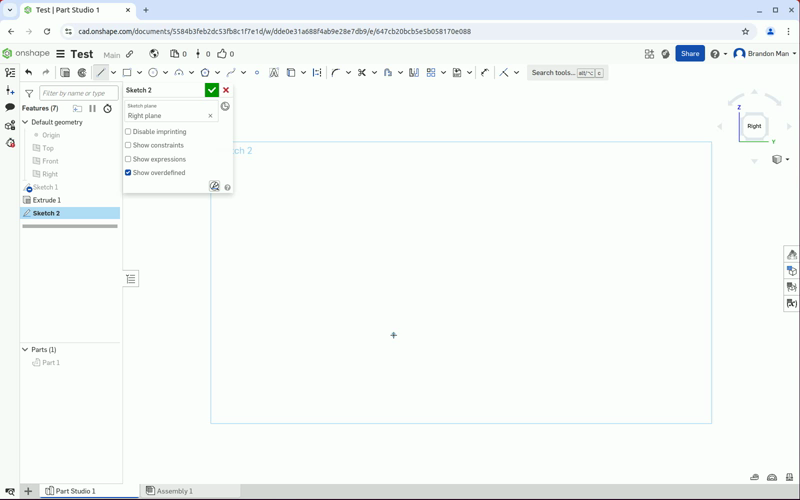
key_down(shift)
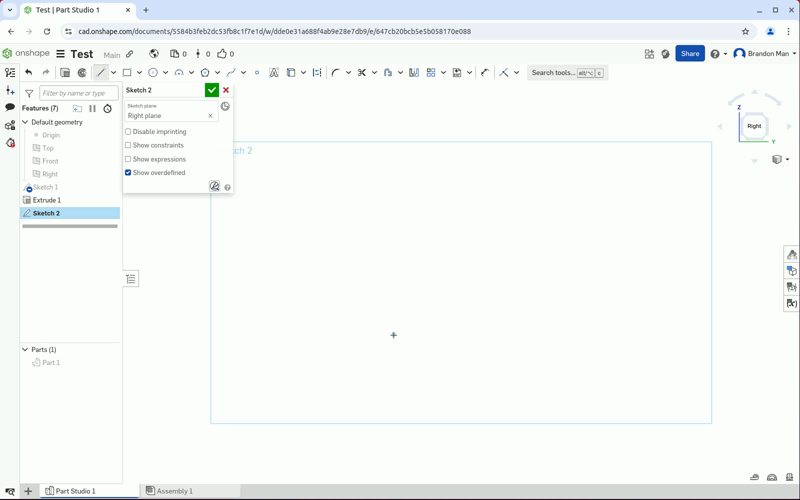
mouse_move(423, 334)
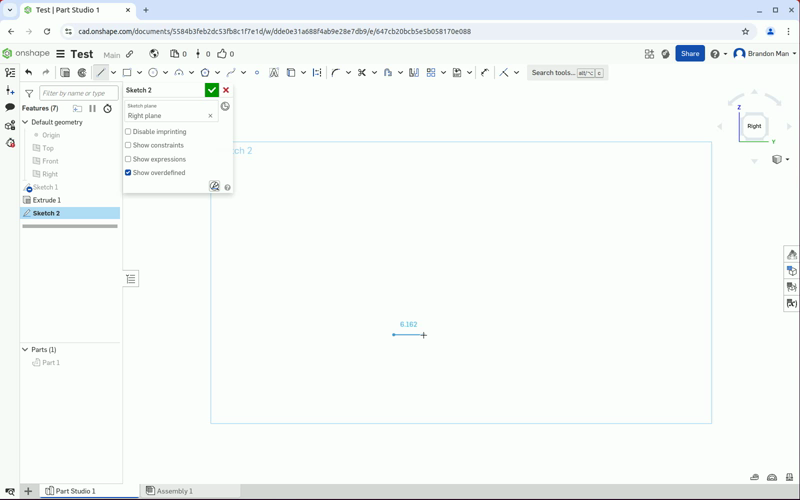
mouse_move(397, 334)
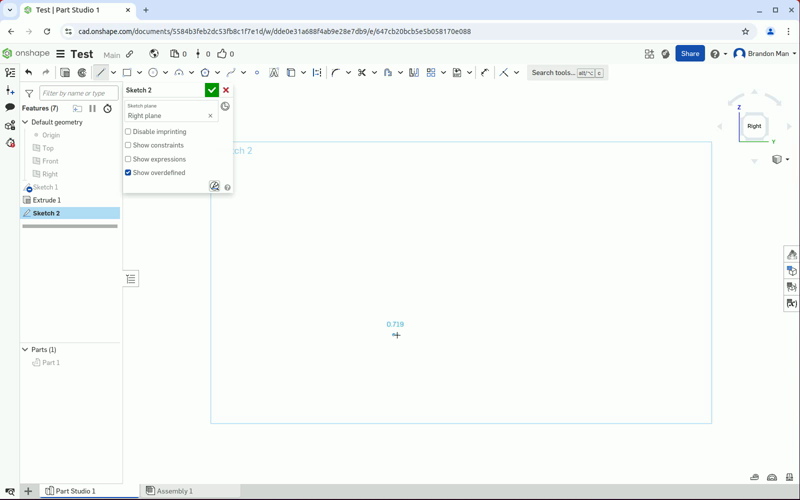
scroll(6)
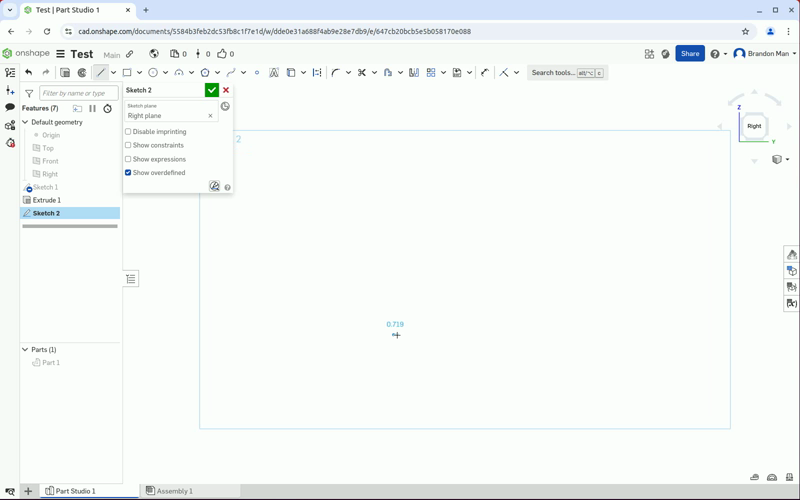
scroll(6)
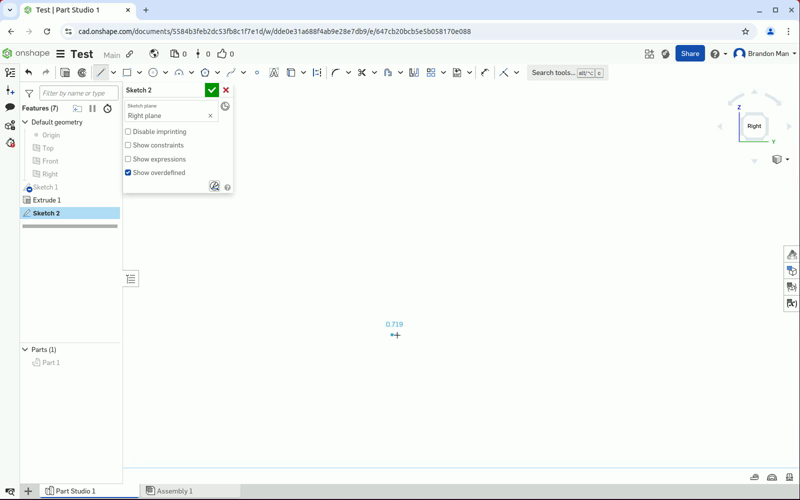
scroll(6)
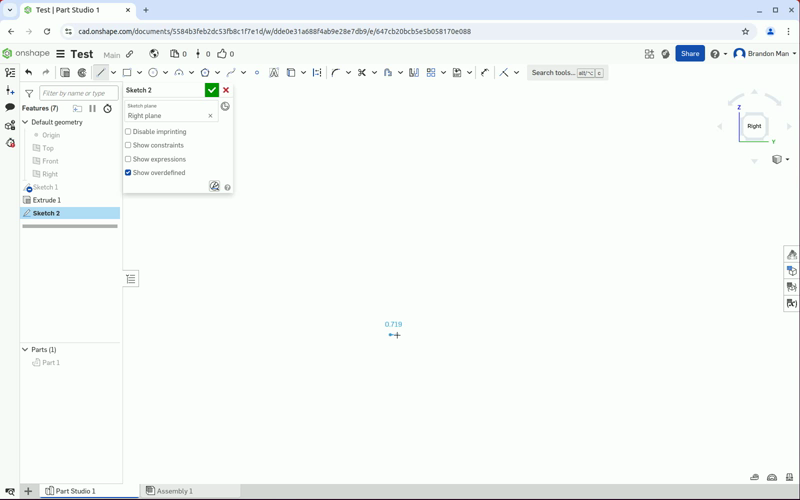
scroll(6)
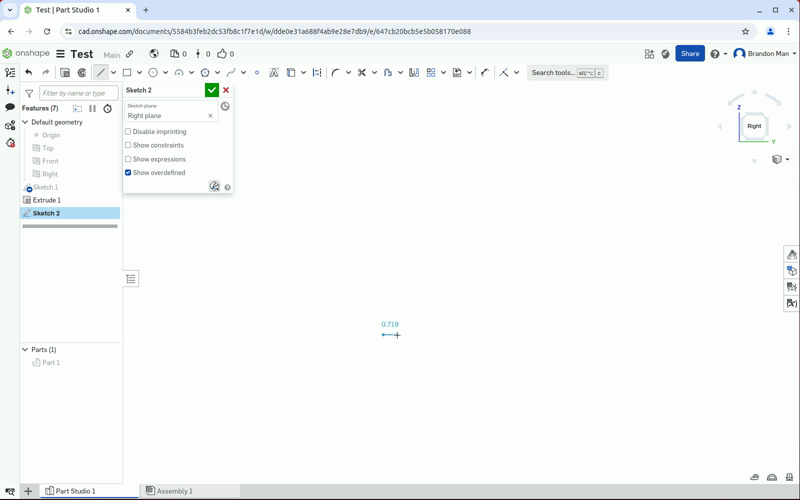
scroll(6)
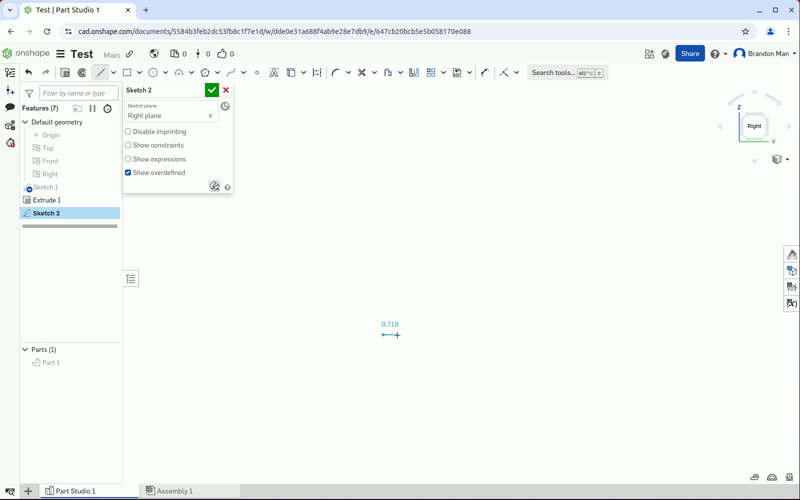
scroll(6)
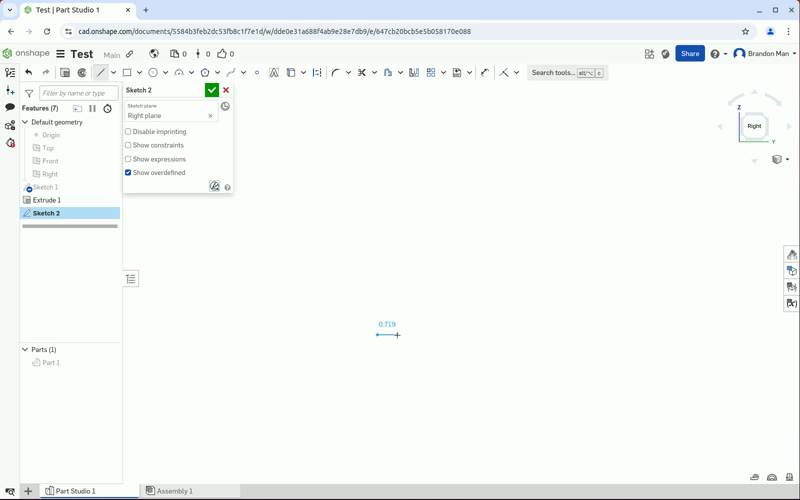
scroll(6)
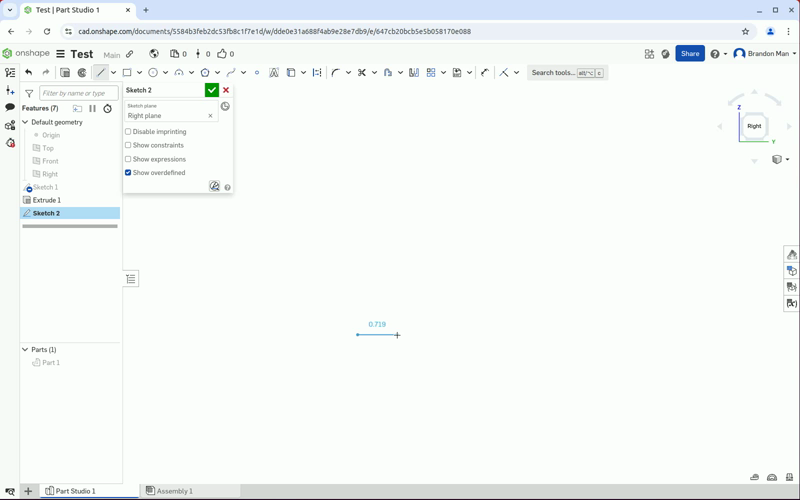
click(397, 334)
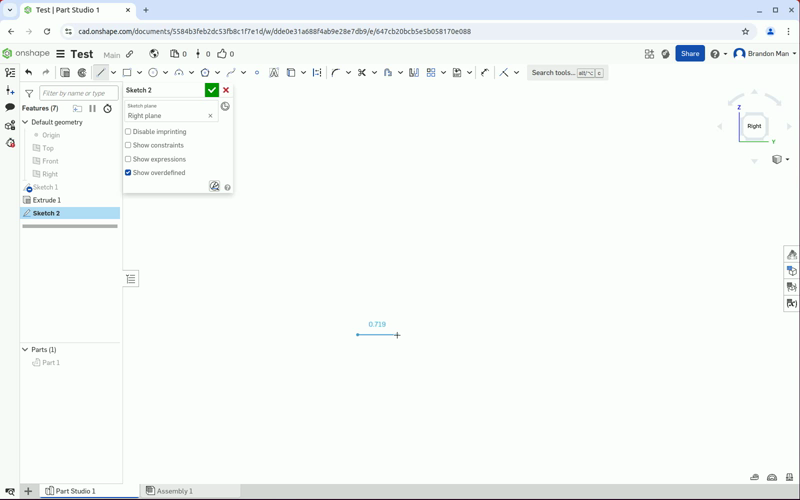
scroll(-6)
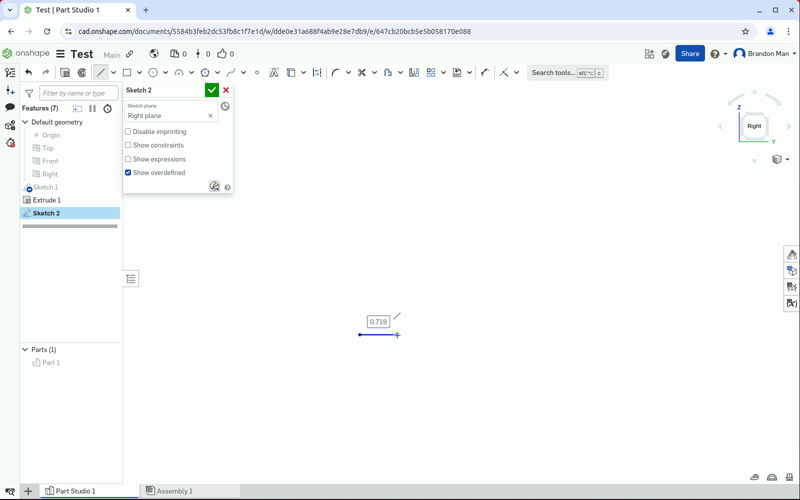
scroll(-6)
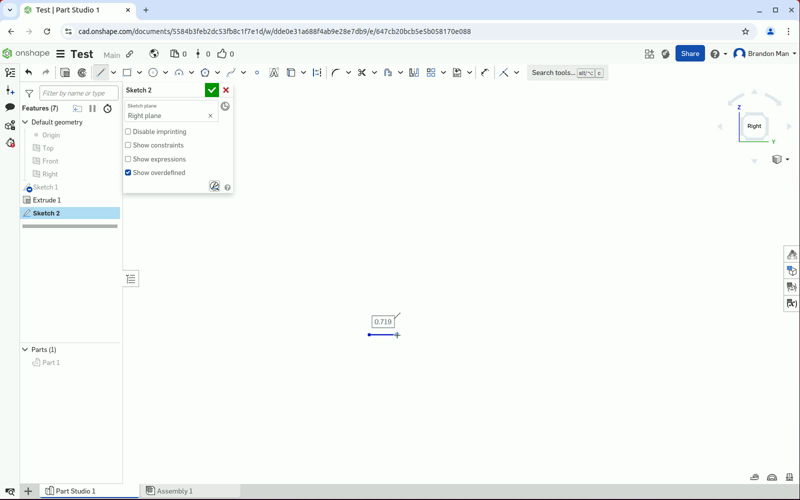
scroll(-6)
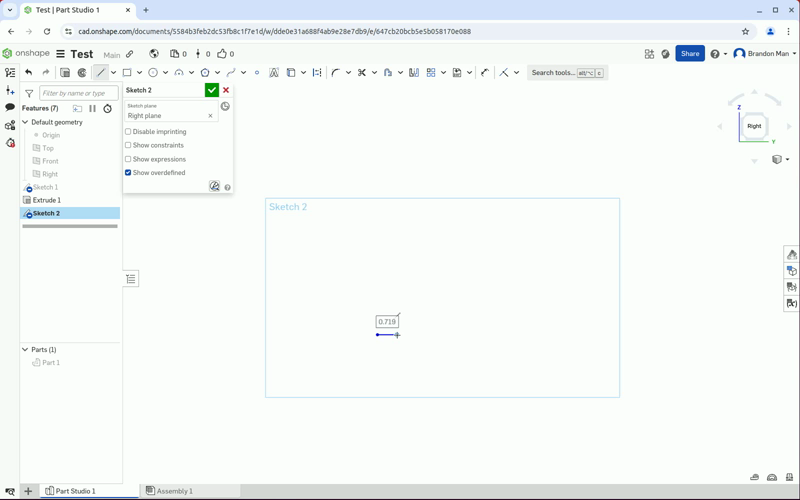
scroll(-6)
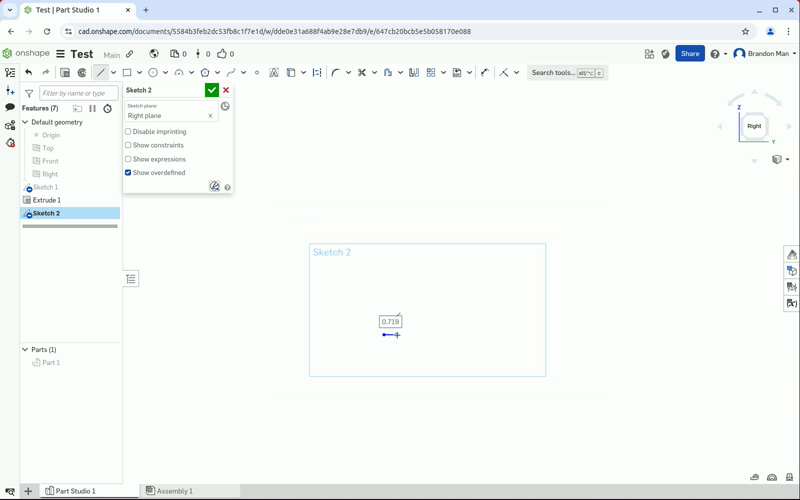
scroll(-6)
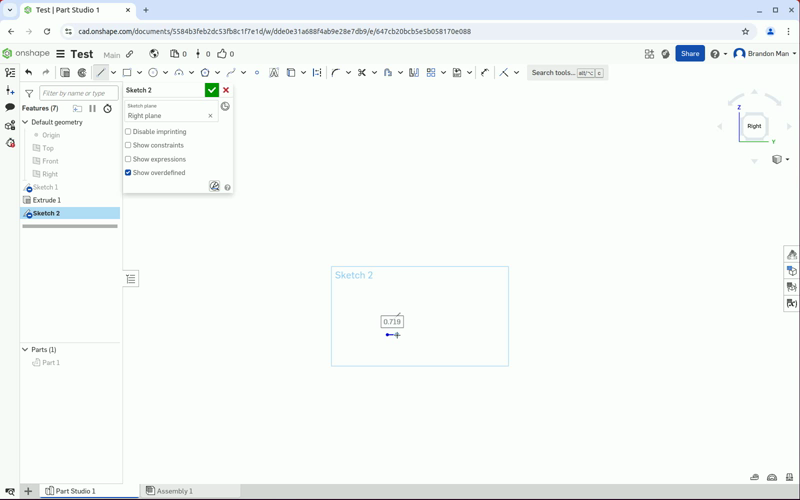
scroll(-6)
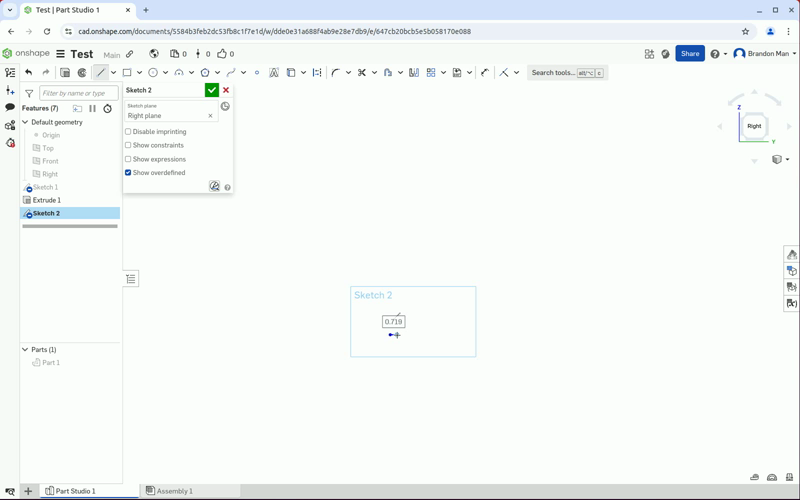
scroll(-6)
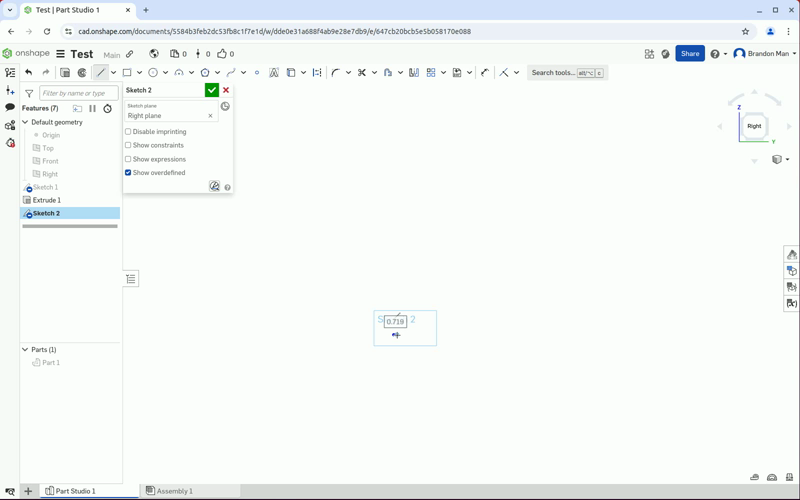
key_up(shift)
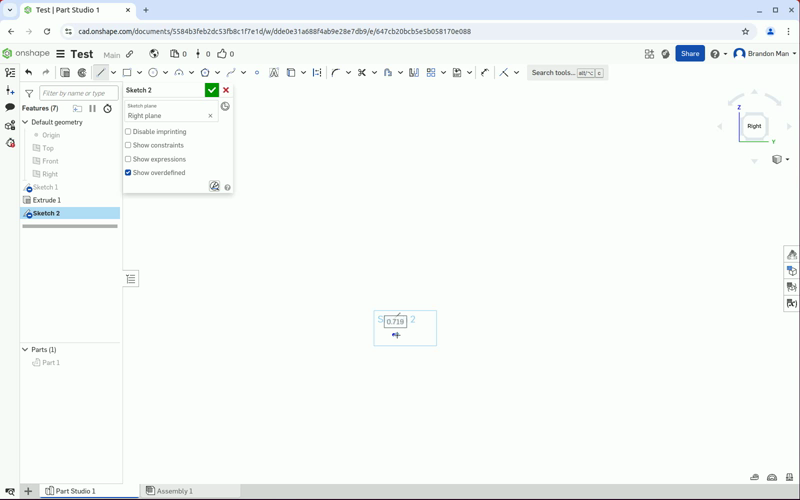
key_down(shift)
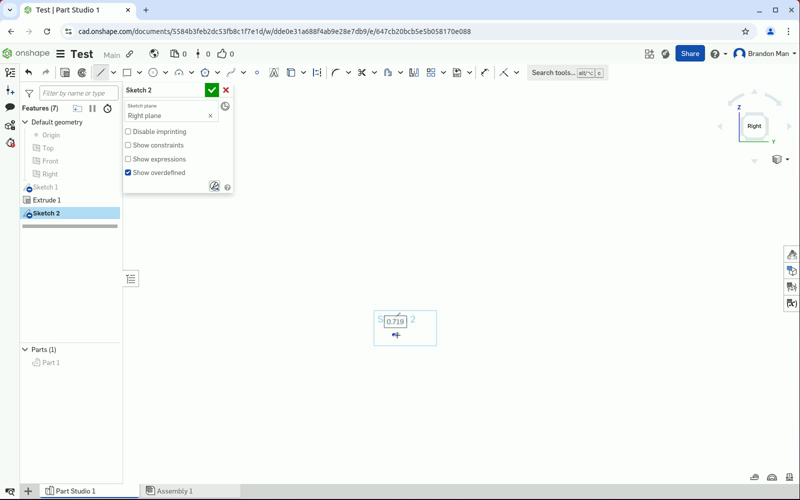
mouse_move(397, 192)
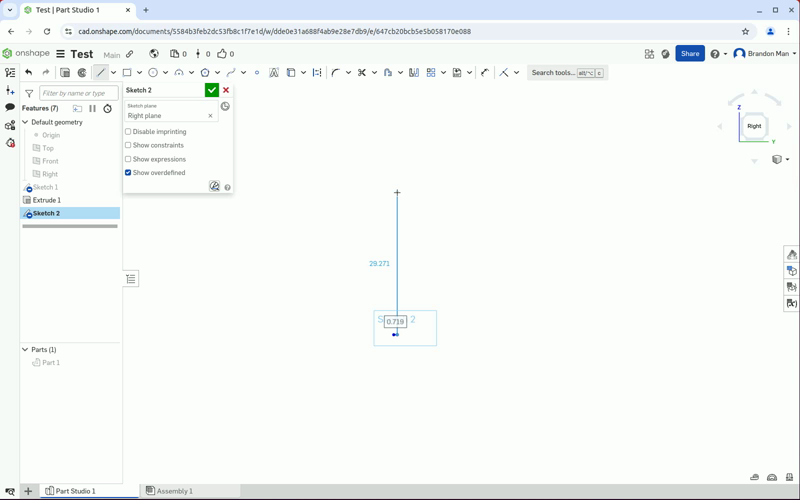
click(397, 192)
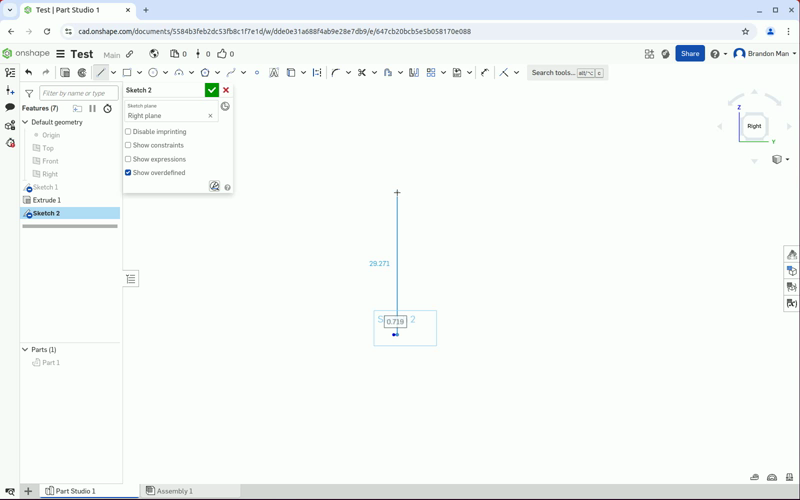
key_up(shift)
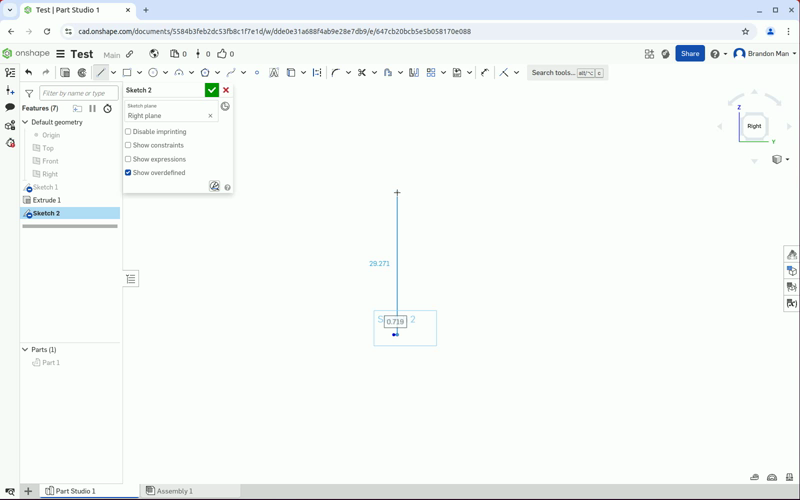
key_down(shift)
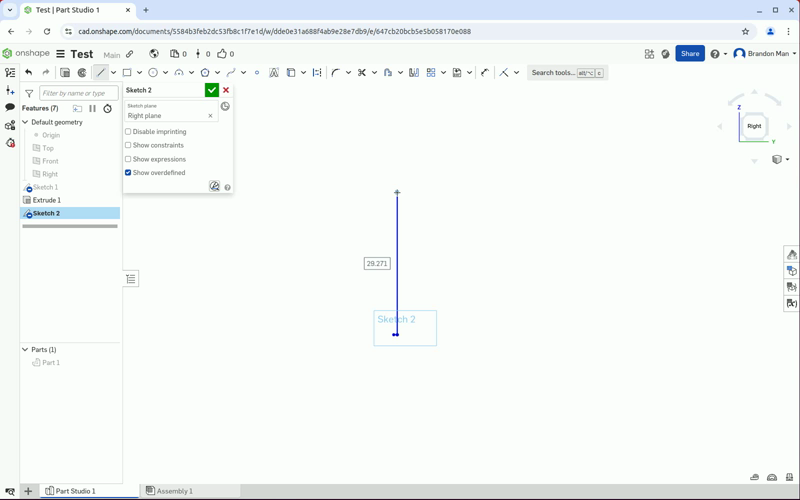
mouse_move(427, 192)
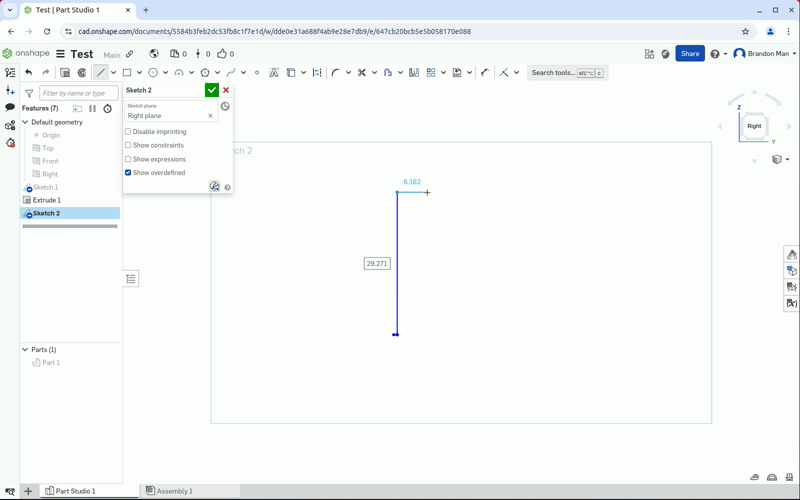
mouse_move(393, 192)
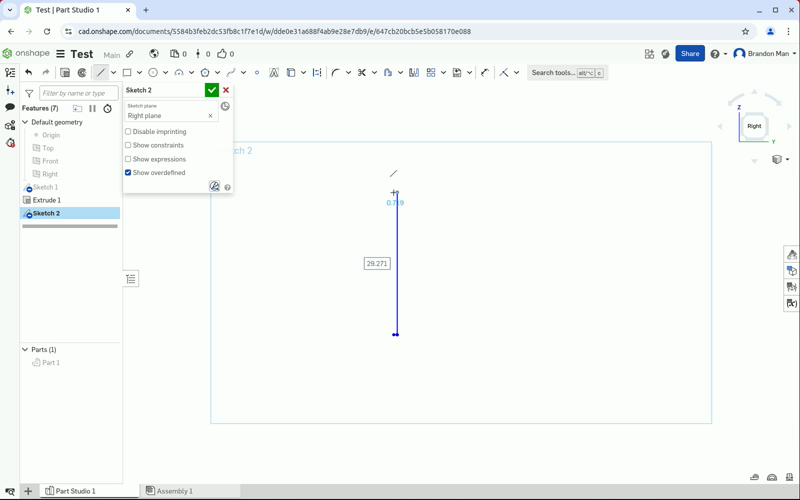
scroll(6)
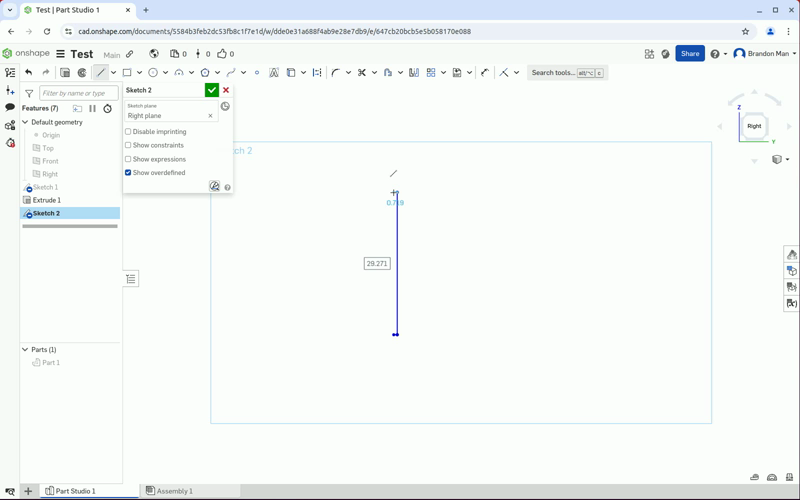
scroll(6)
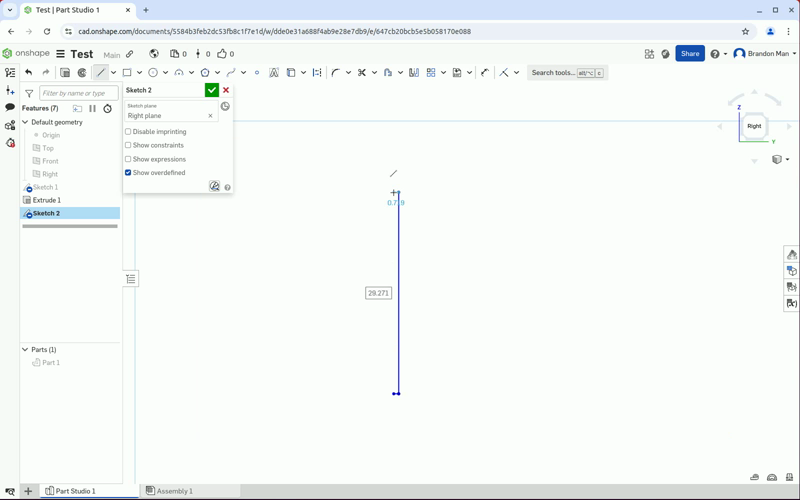
scroll(6)
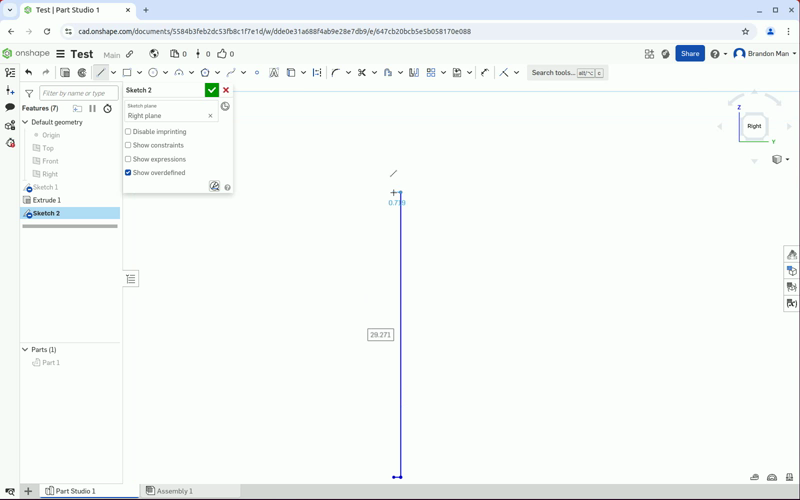
scroll(6)
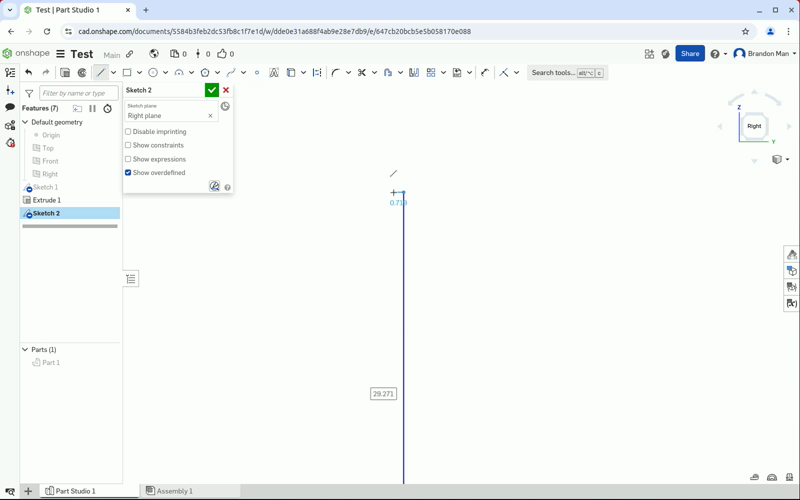
scroll(6)
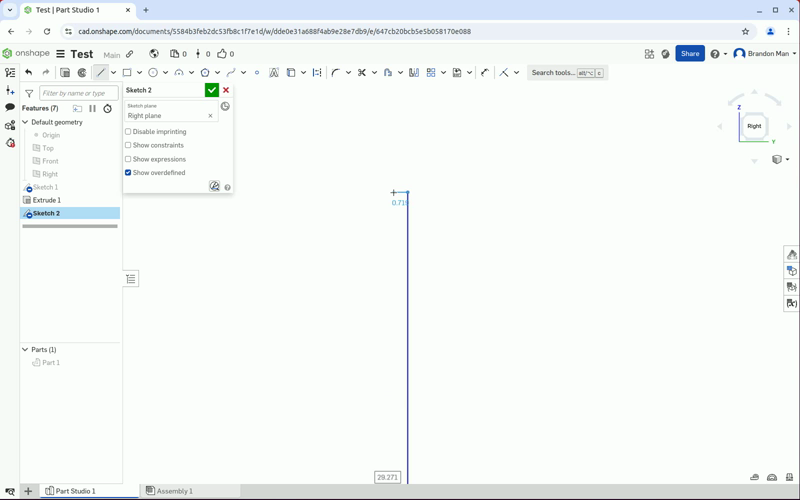
scroll(6)
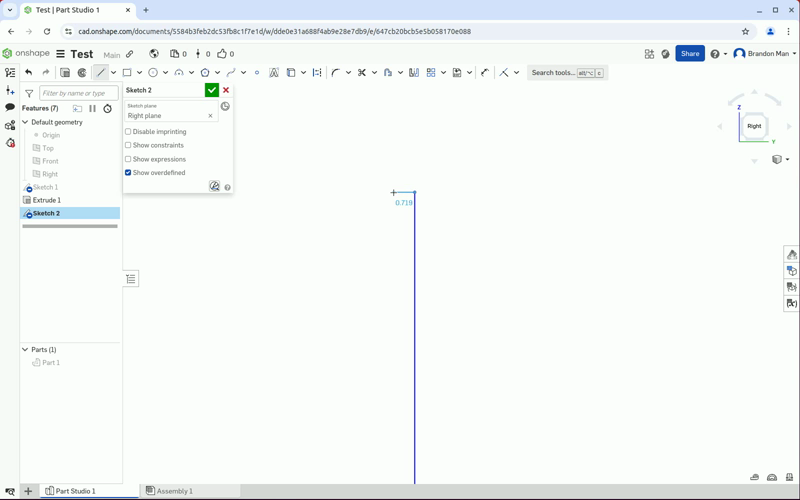
scroll(6)
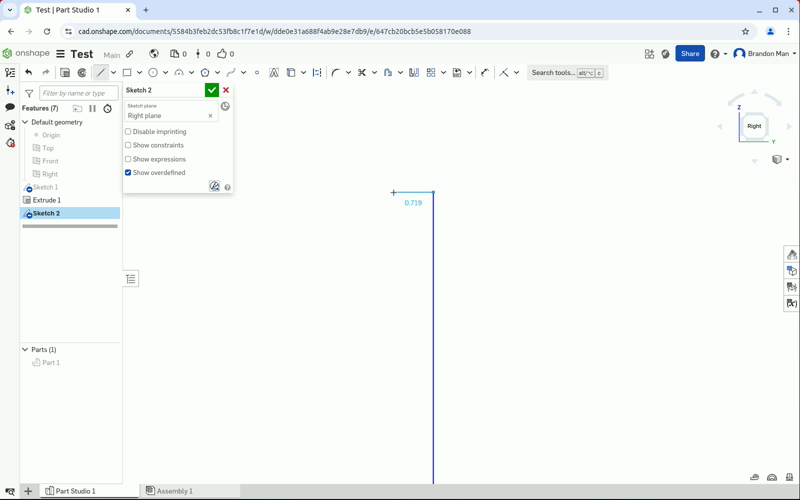
click(393, 192)
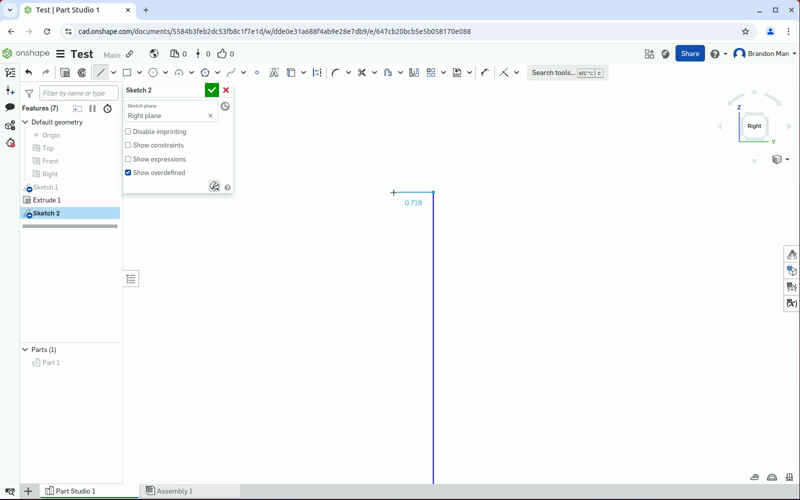
scroll(-6)
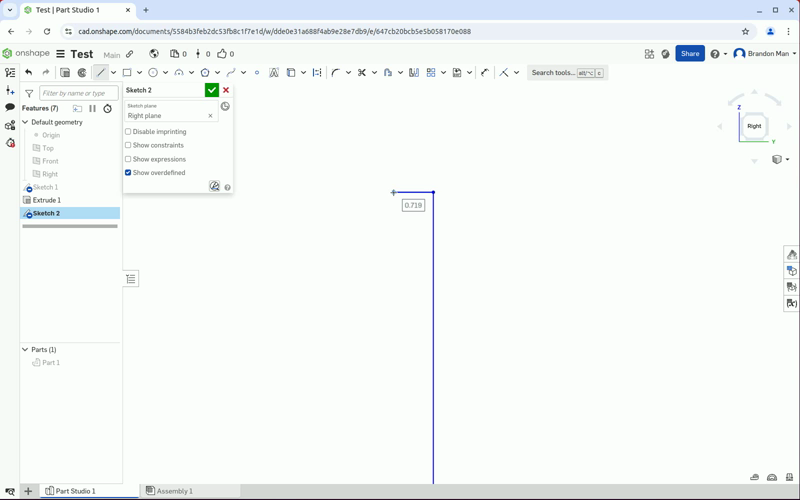
scroll(-6)
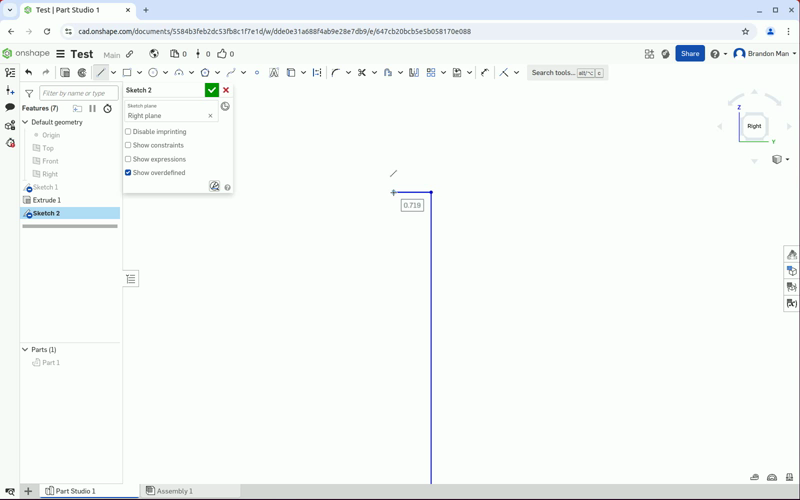
scroll(-6)
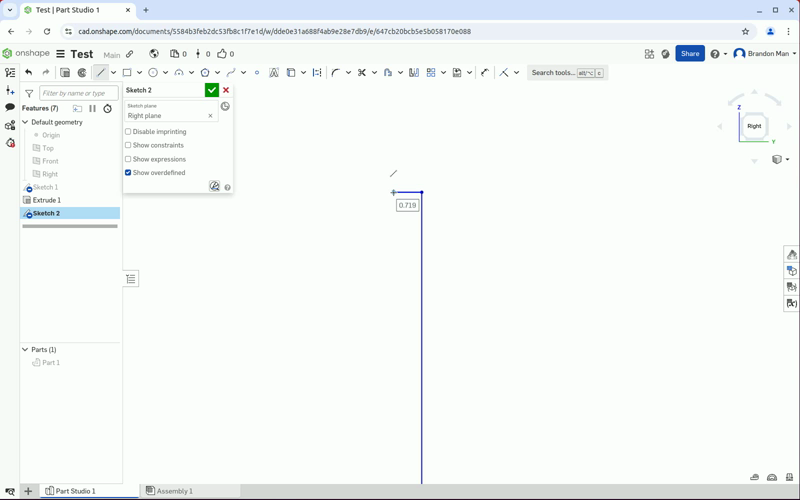
scroll(-6)
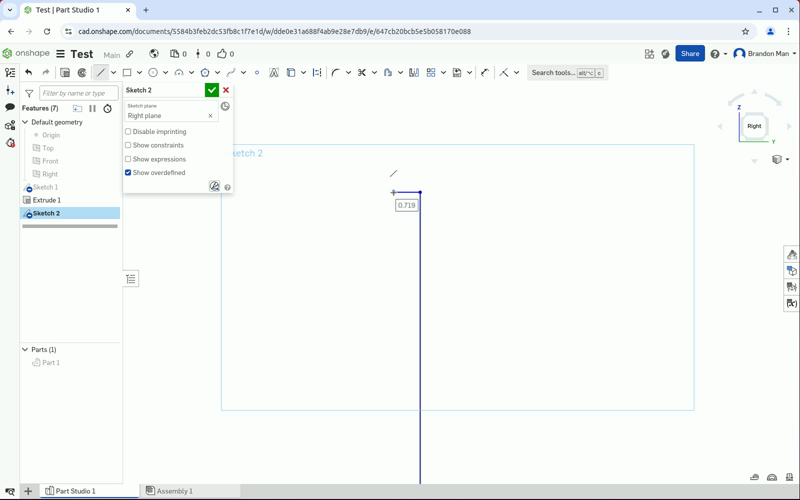
scroll(-6)
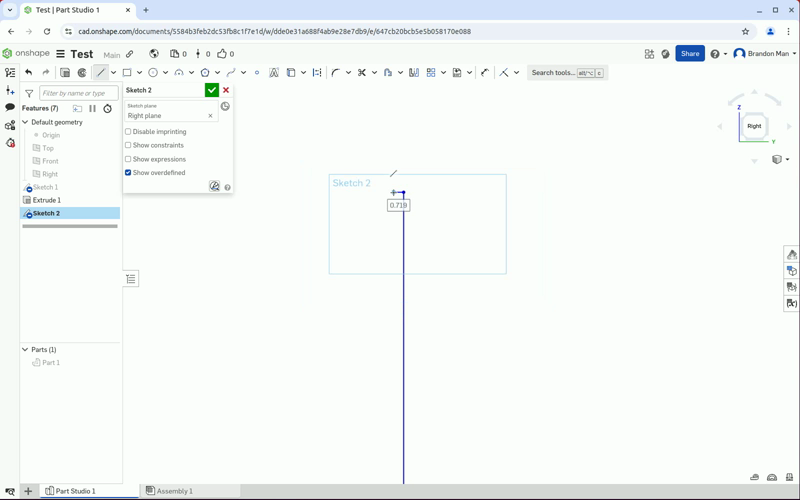
scroll(-6)
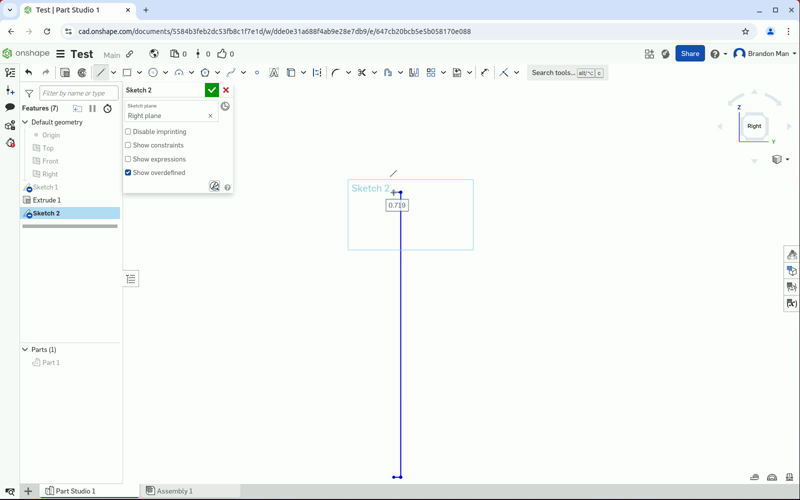
scroll(-6)
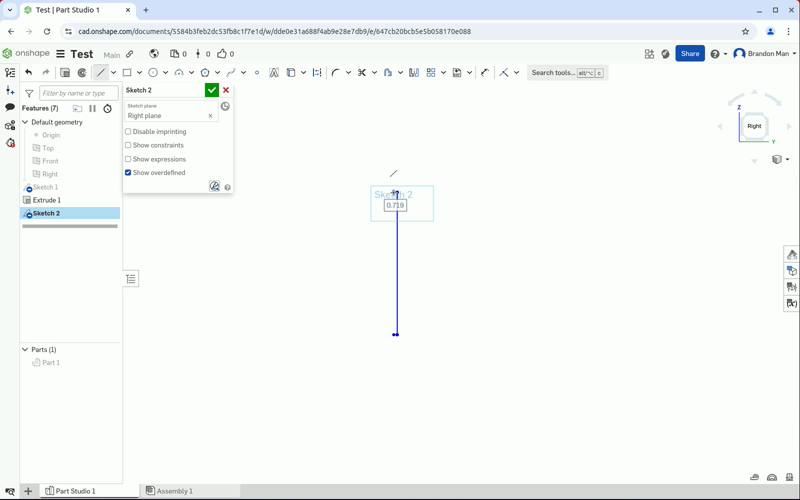
key_up(shift)
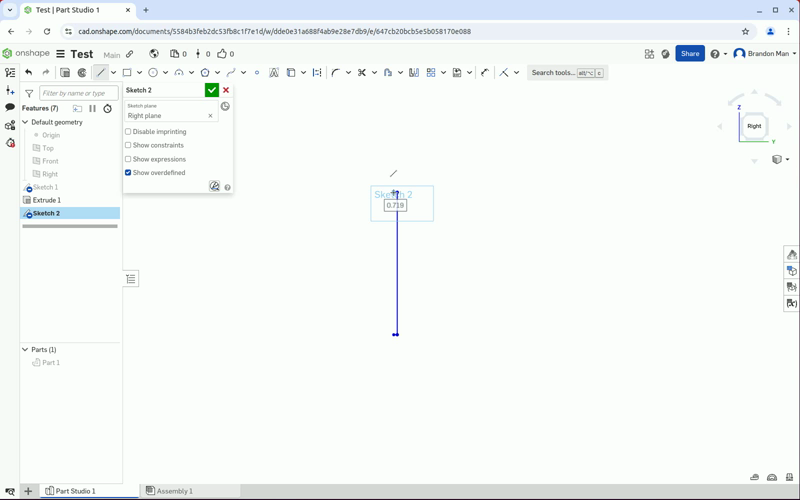
key_down(shift)
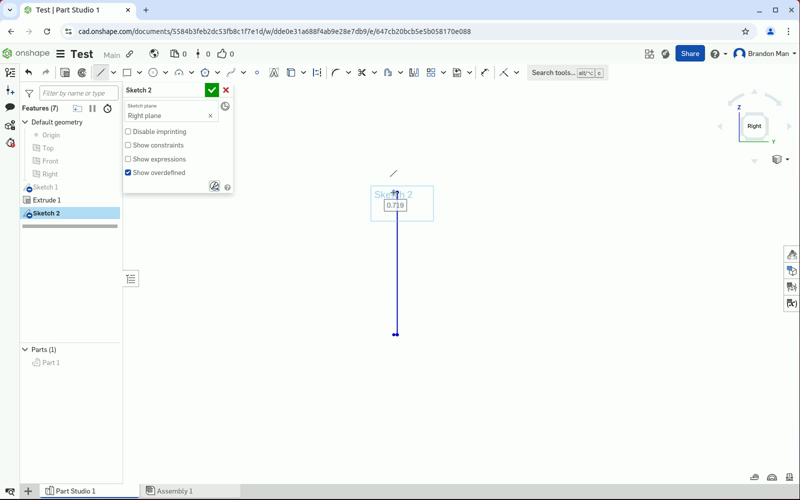
mouse_move(393, 334)
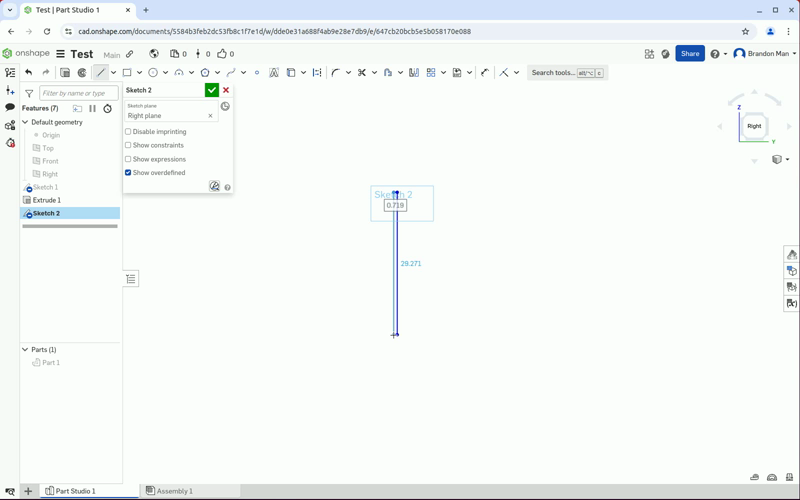
scroll(6)
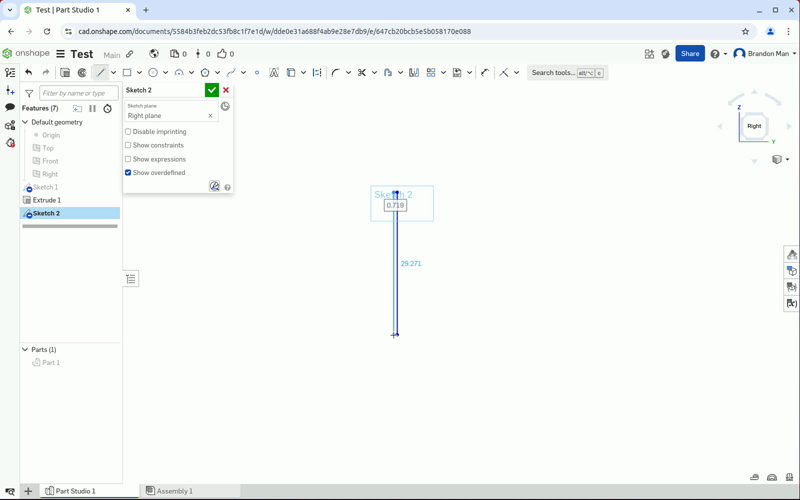
scroll(6)
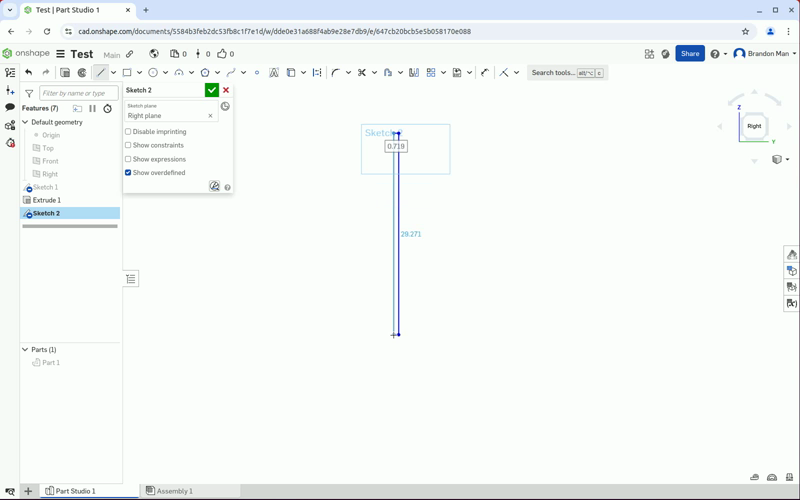
scroll(6)
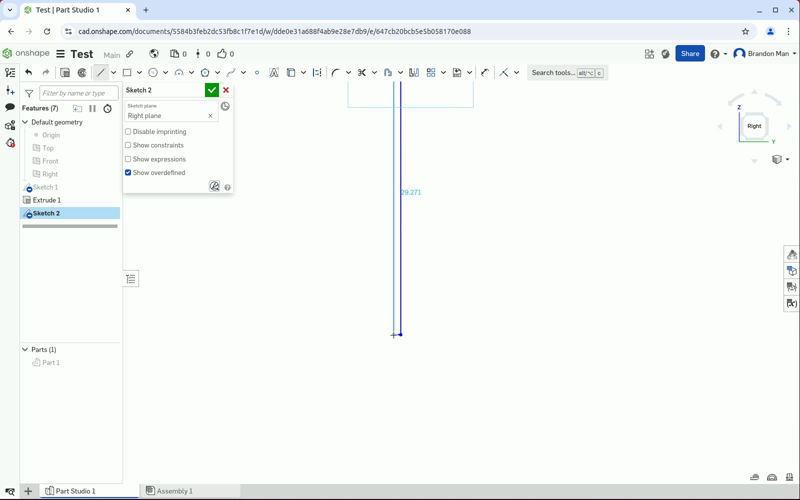
scroll(6)
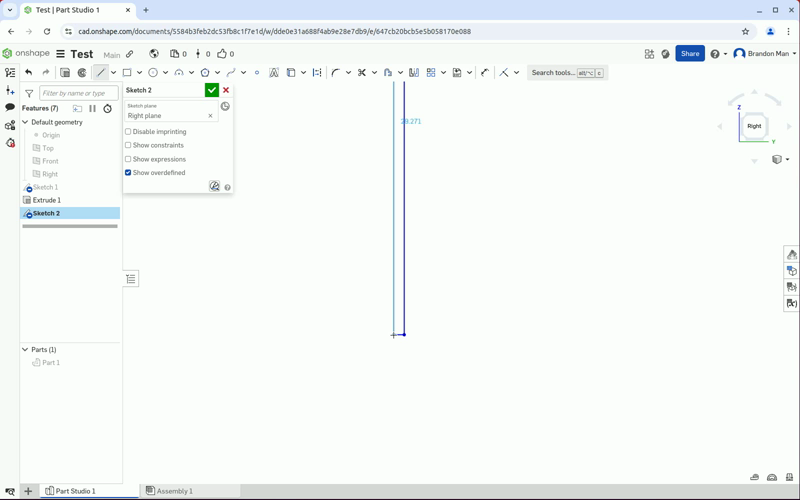
scroll(6)
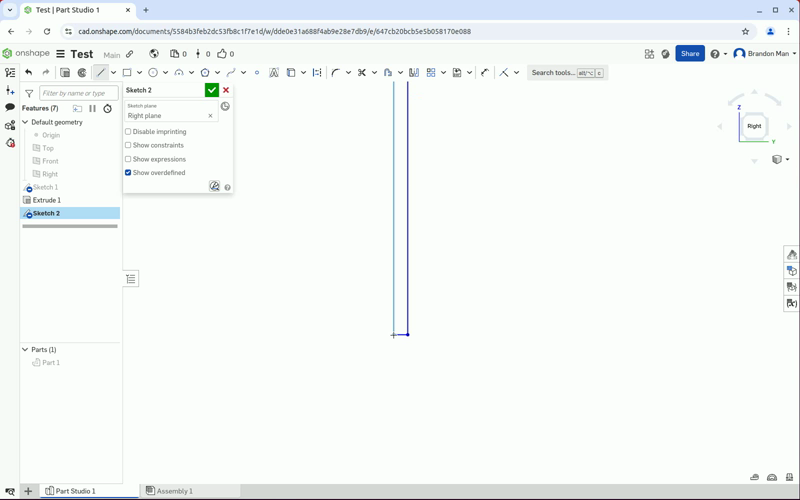
scroll(6)
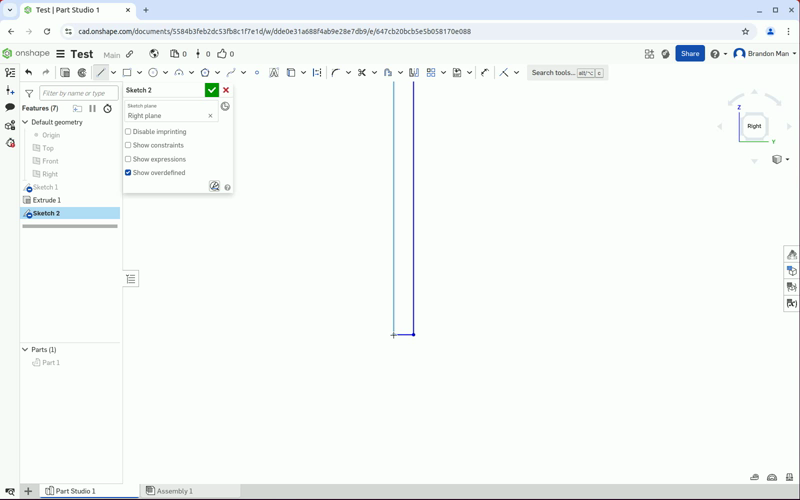
scroll(6)
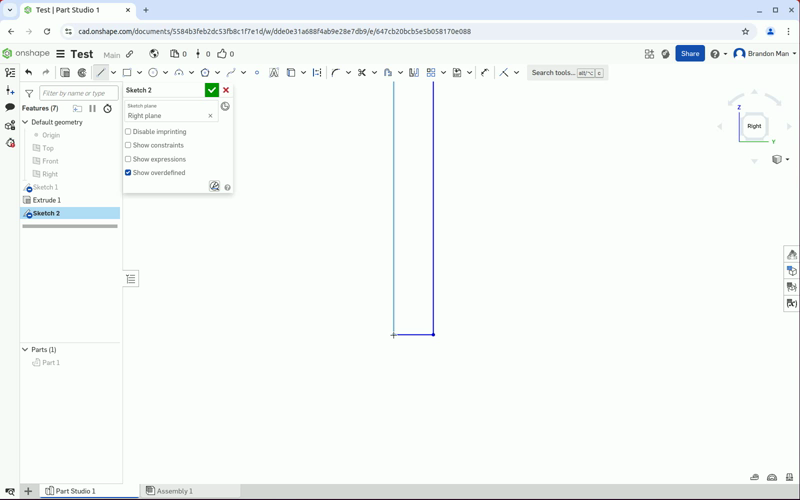
key_up(shift)
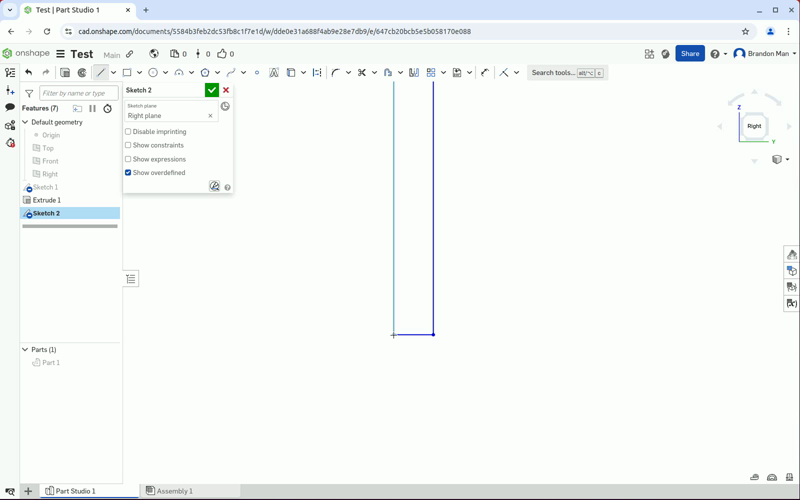
click(393, 334)
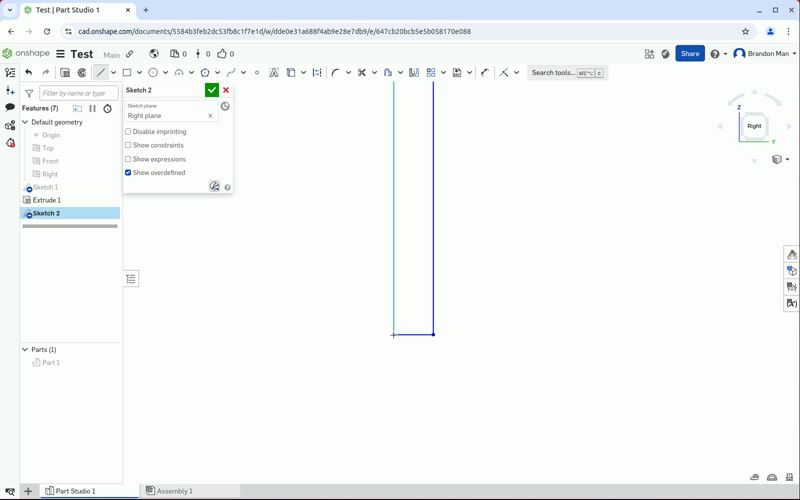
scroll(-6)
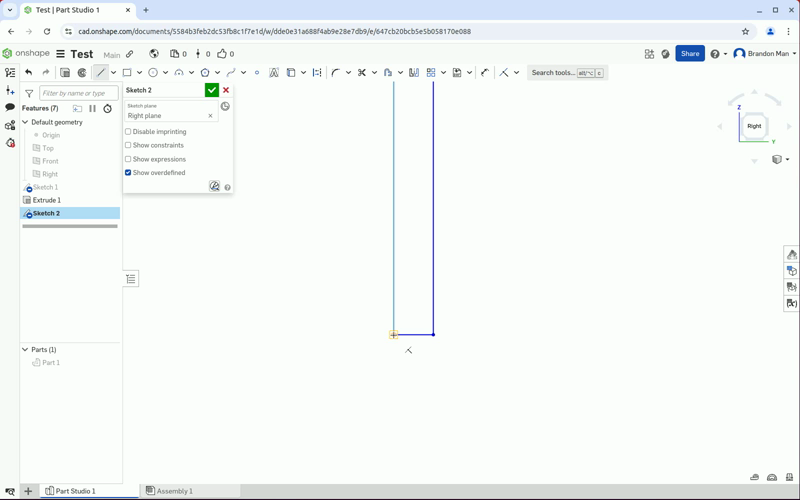
scroll(-6)
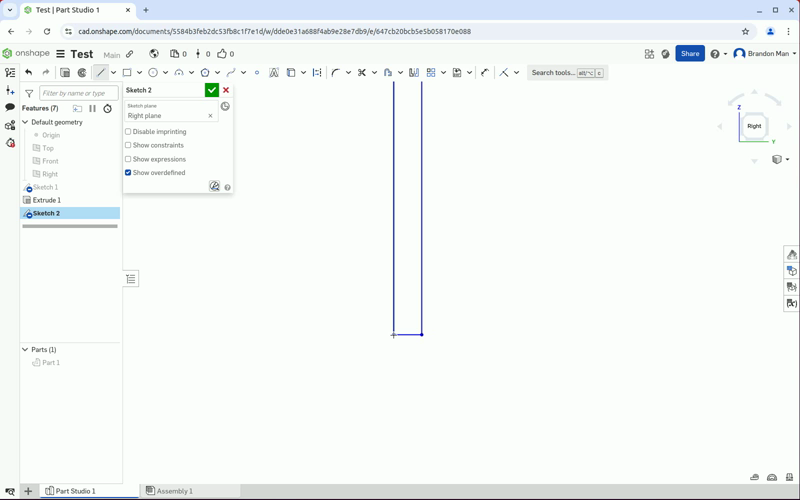
scroll(-6)
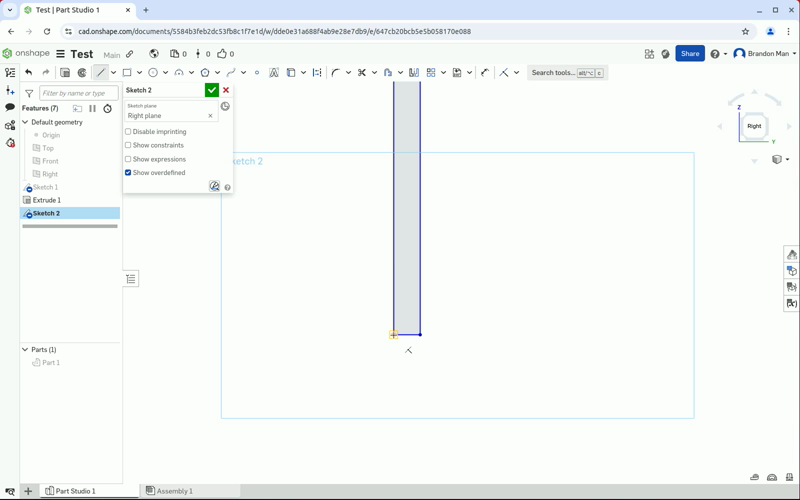
scroll(-6)
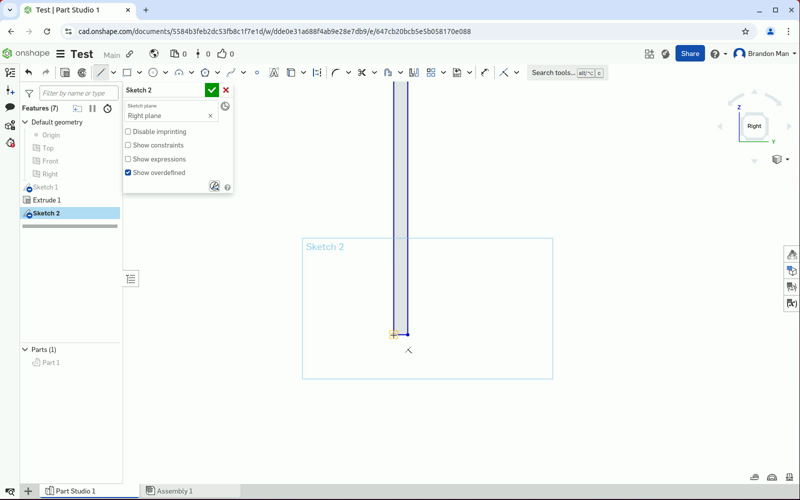
scroll(-6)
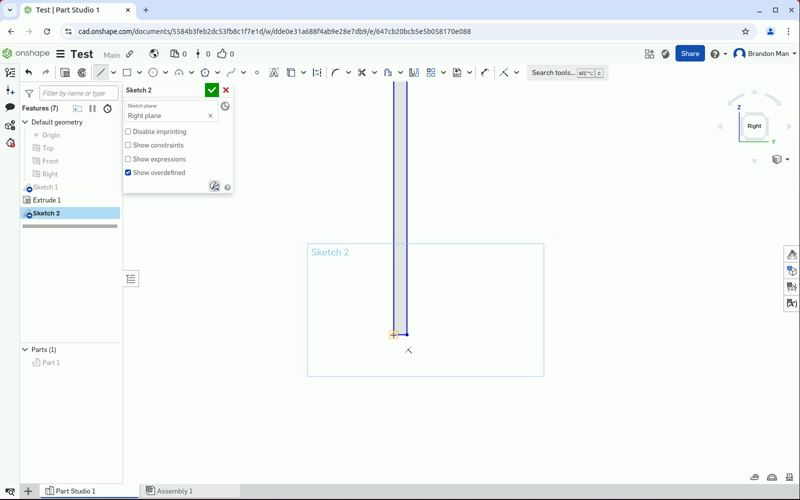
scroll(-6)
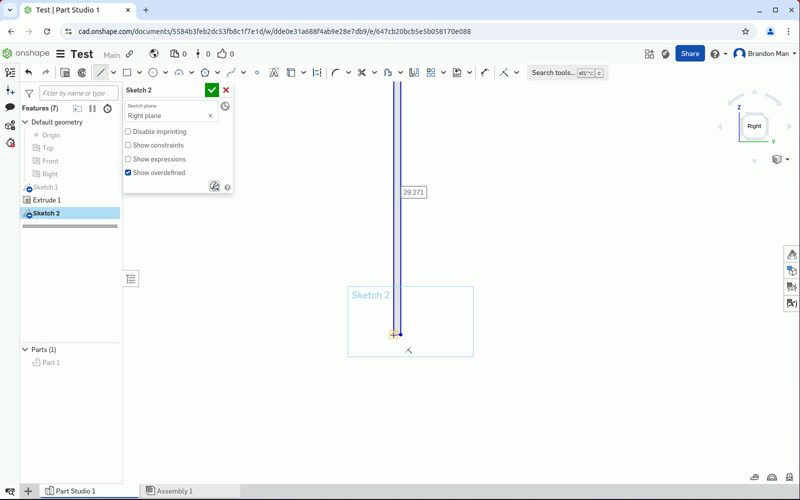
scroll(-6)
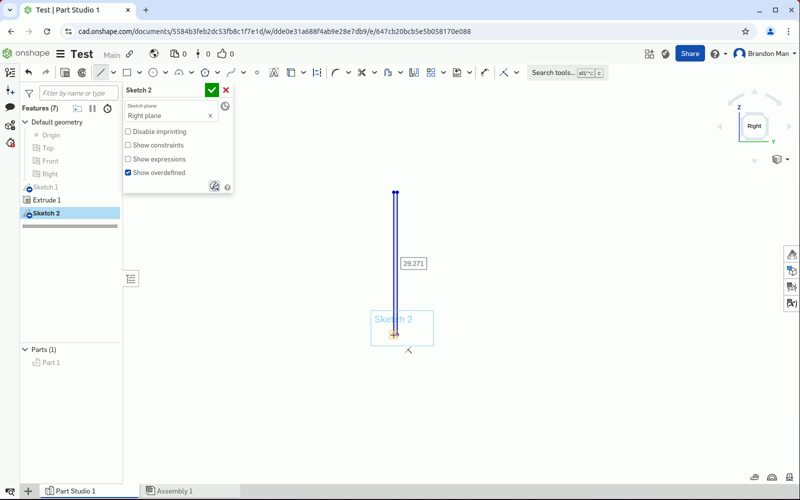
key(esc)
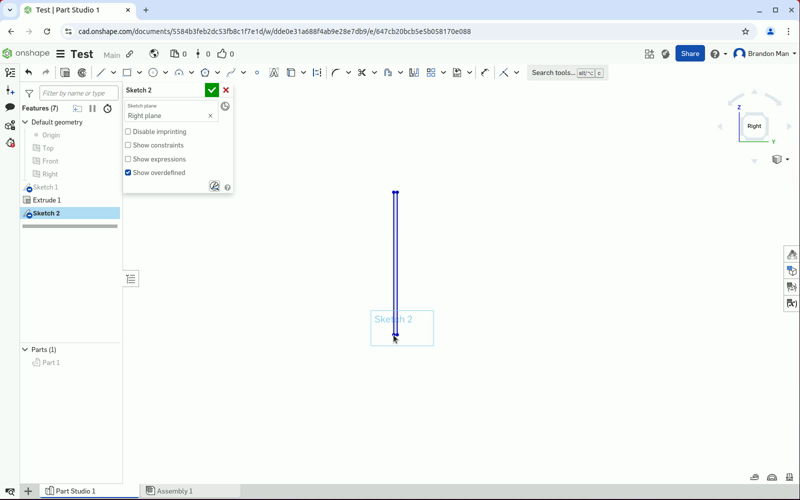
mouse_move(394, 218)
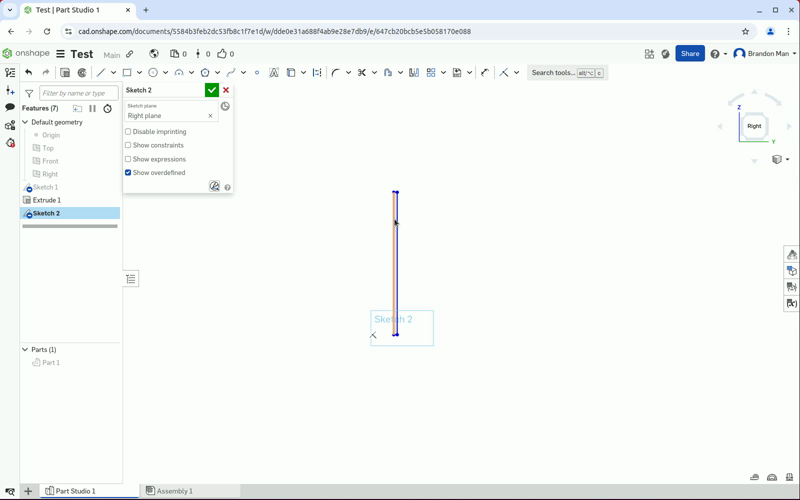
scroll(6)
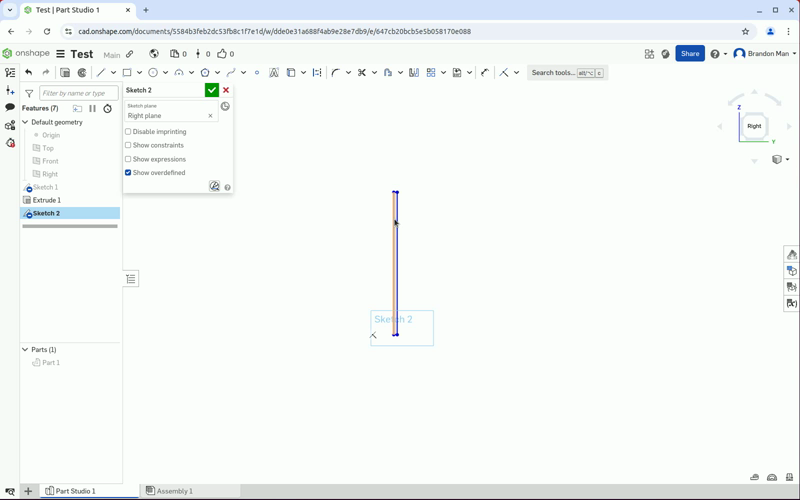
scroll(6)
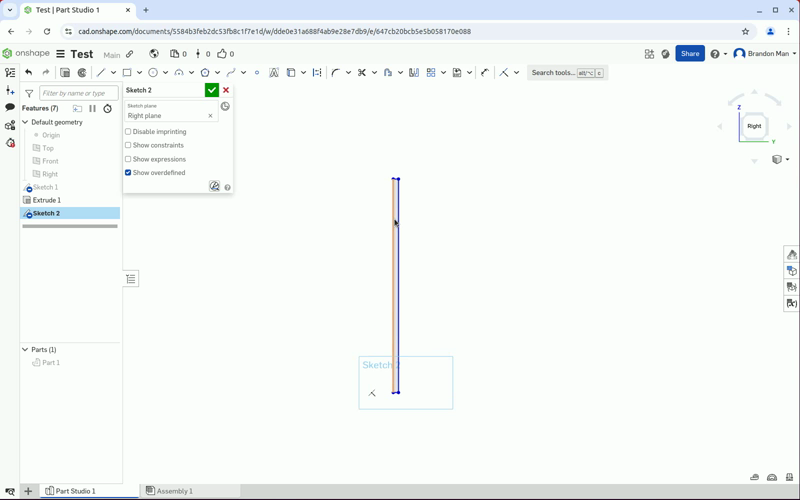
scroll(6)
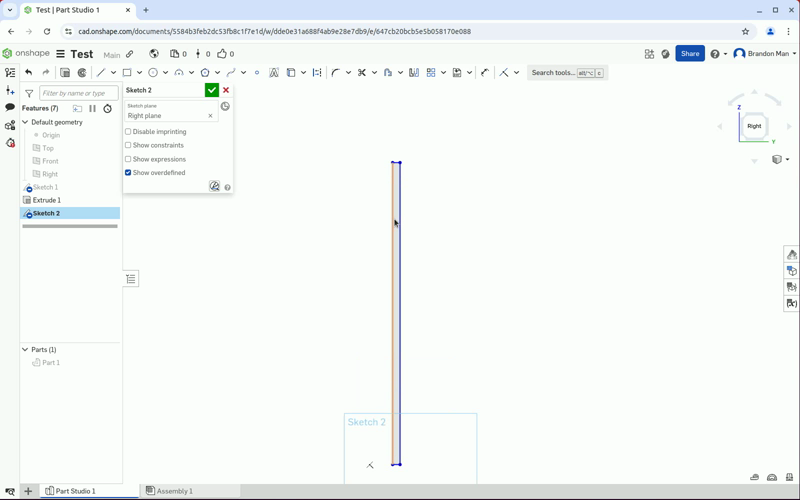
scroll(6)
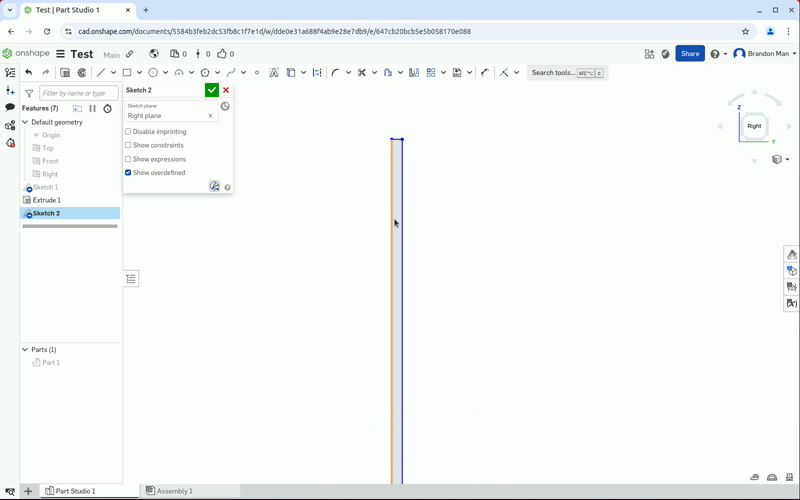
scroll(6)
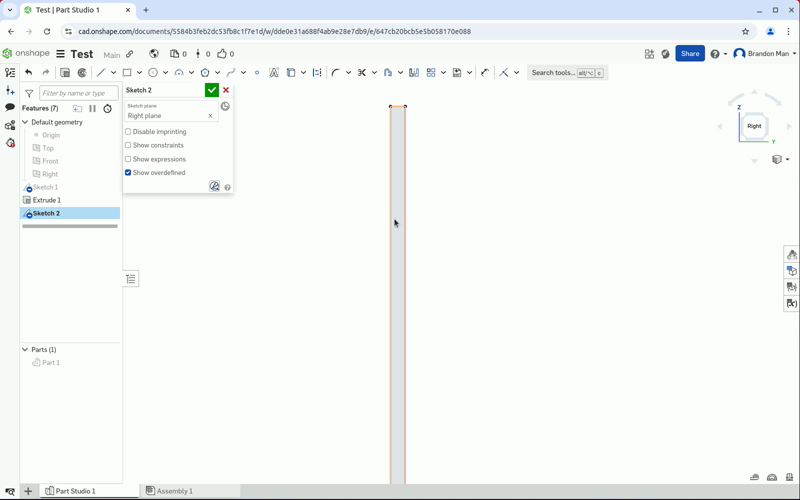
scroll(6)
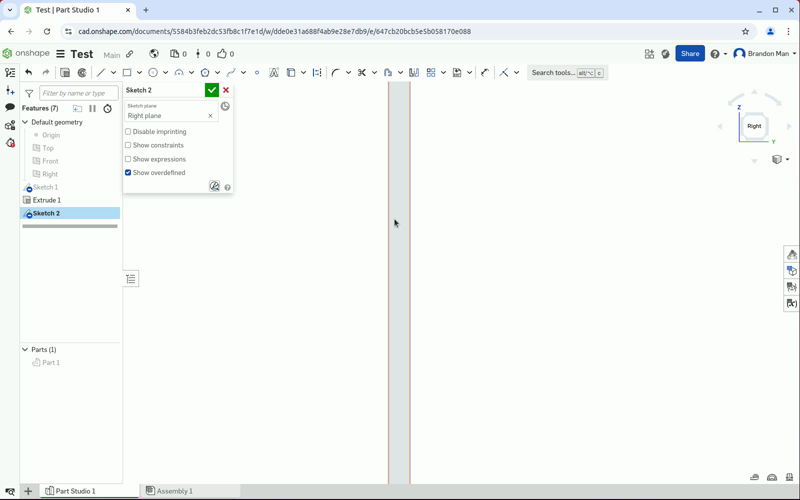
scroll(6)
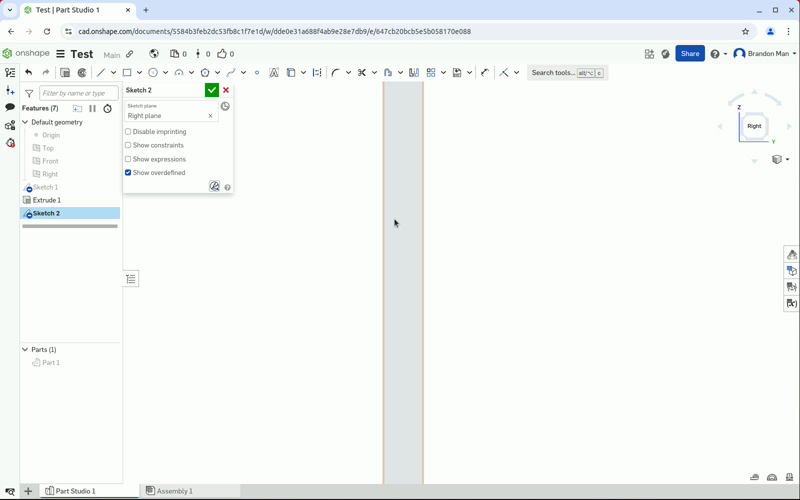
click(394, 218)
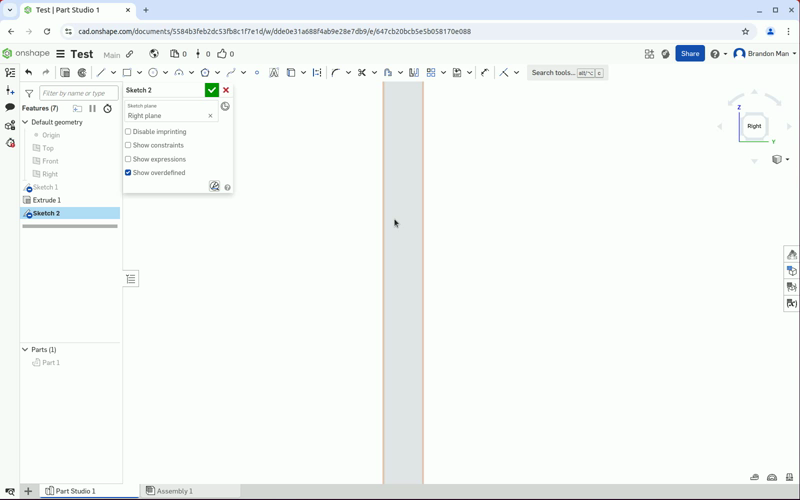
scroll(-6)
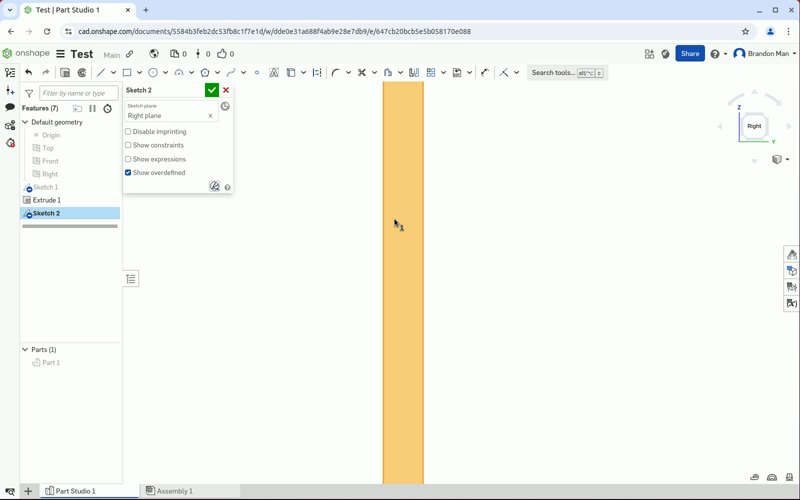
scroll(-6)
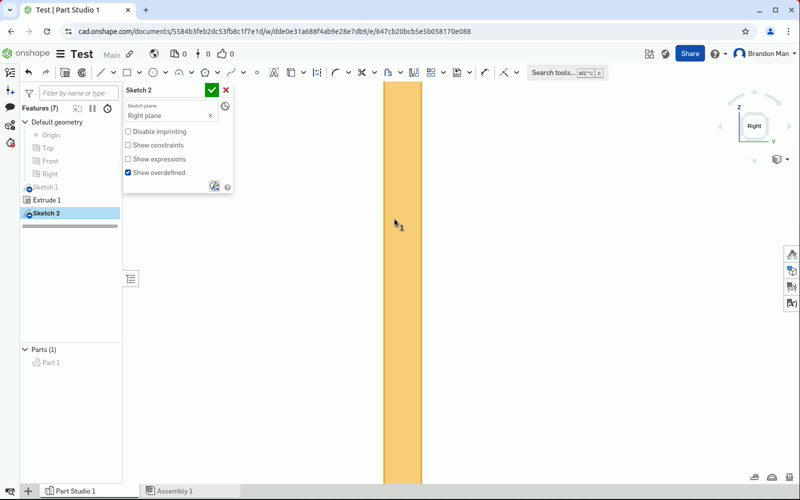
scroll(-6)
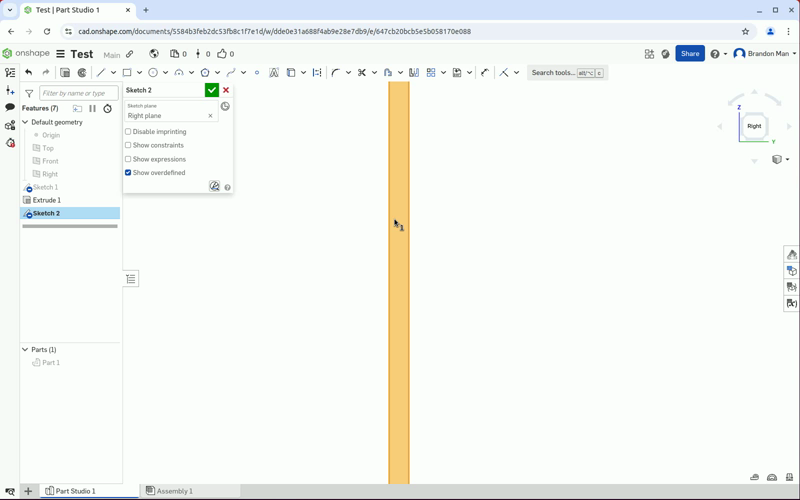
scroll(-6)
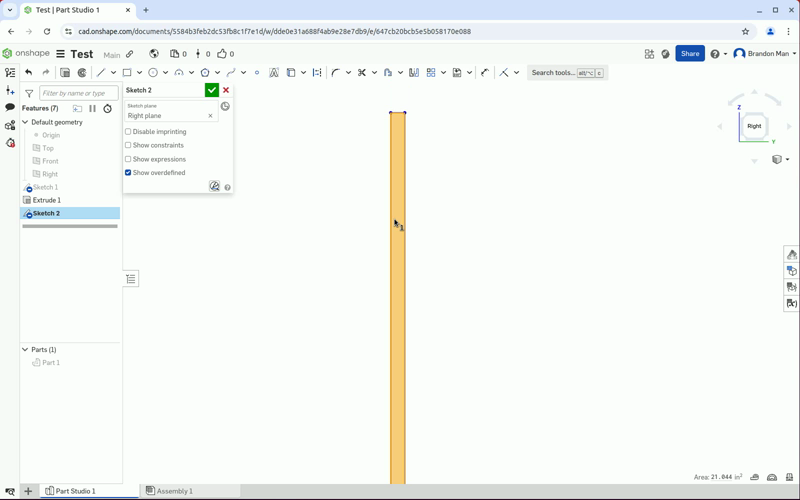
scroll(-6)
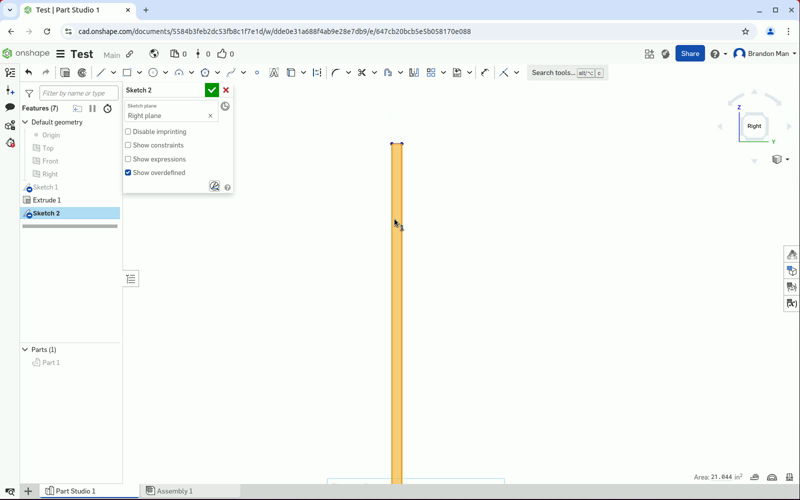
scroll(-6)
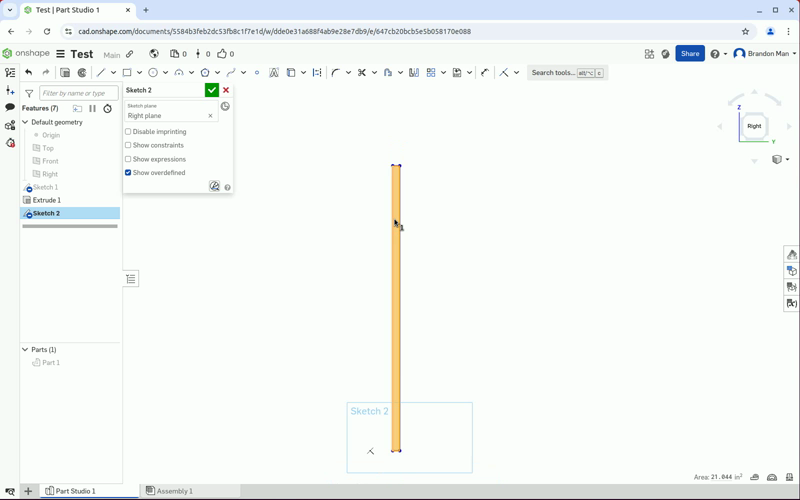
scroll(-6)
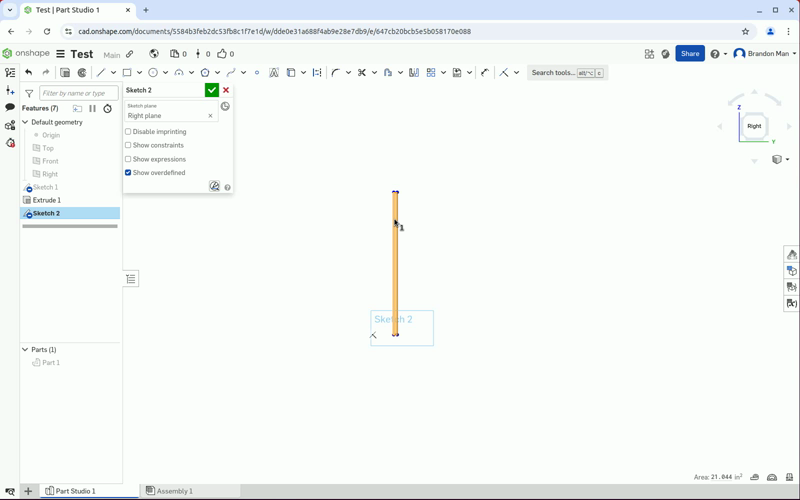
mouse_move(73, 352)
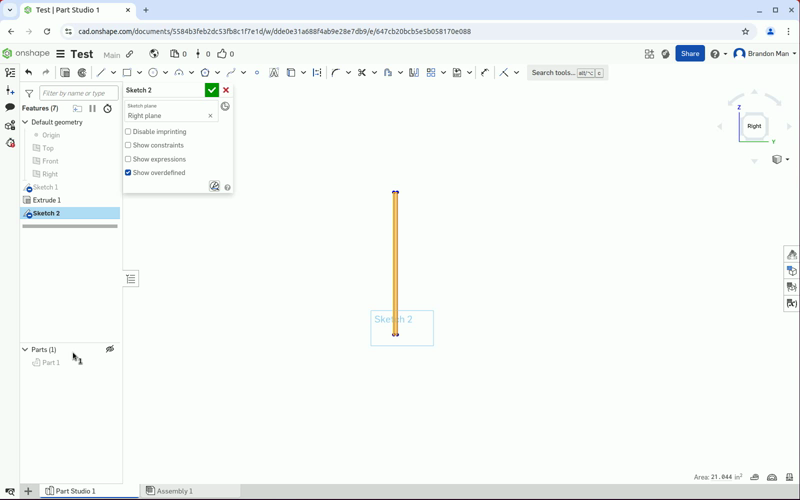
key(shift+y)
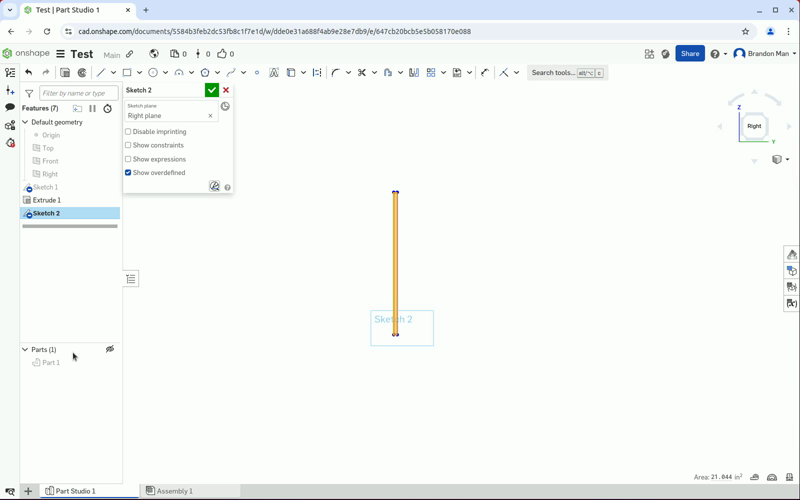
key(shift+e)
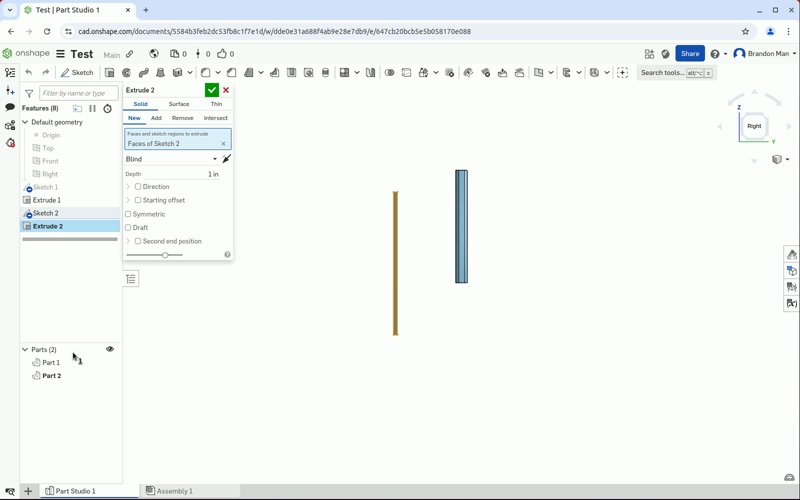
mouse_move(143, 106)
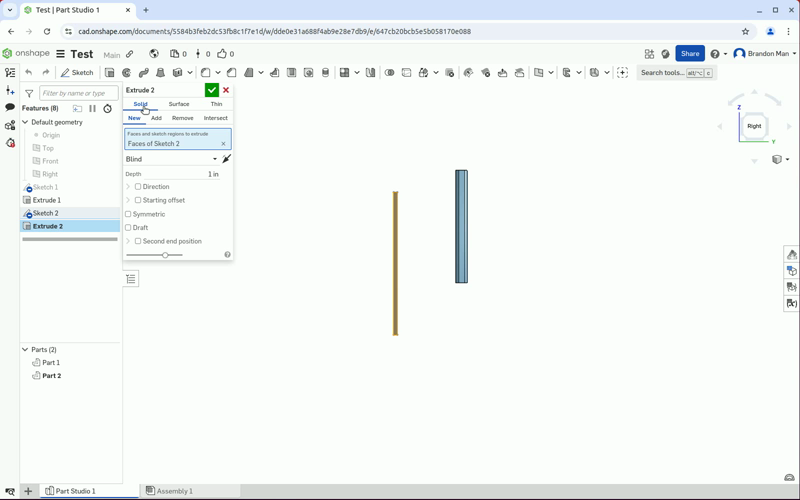
click(143, 106)
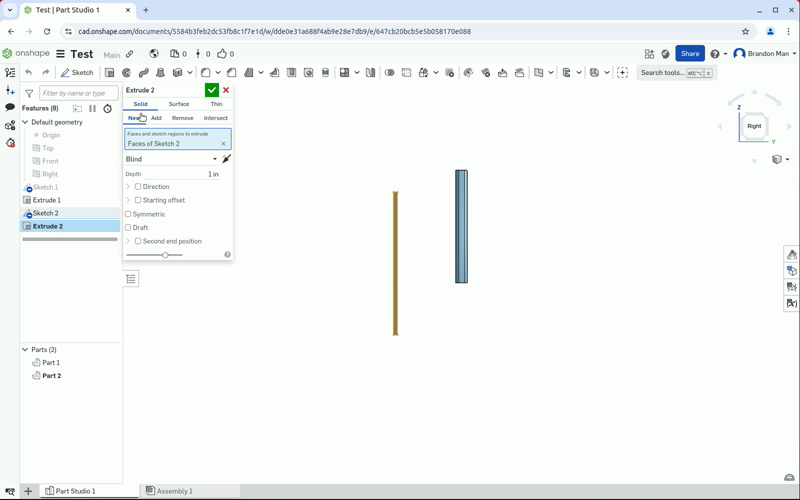
mouse_move(137, 120)
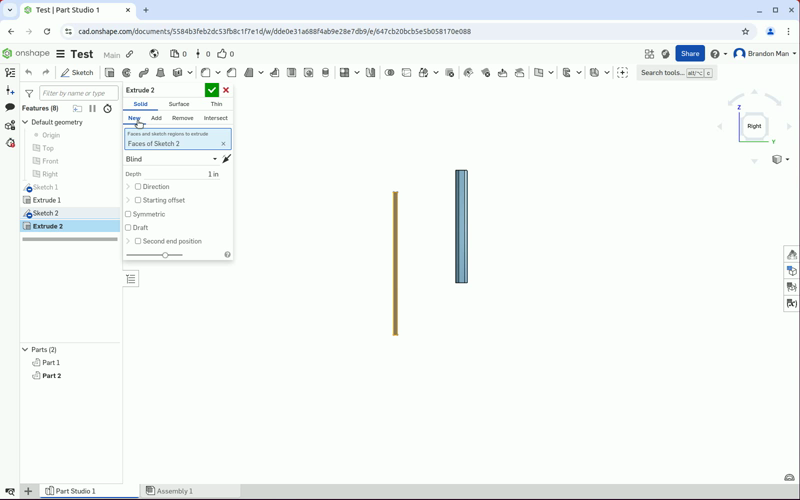
click(137, 120)
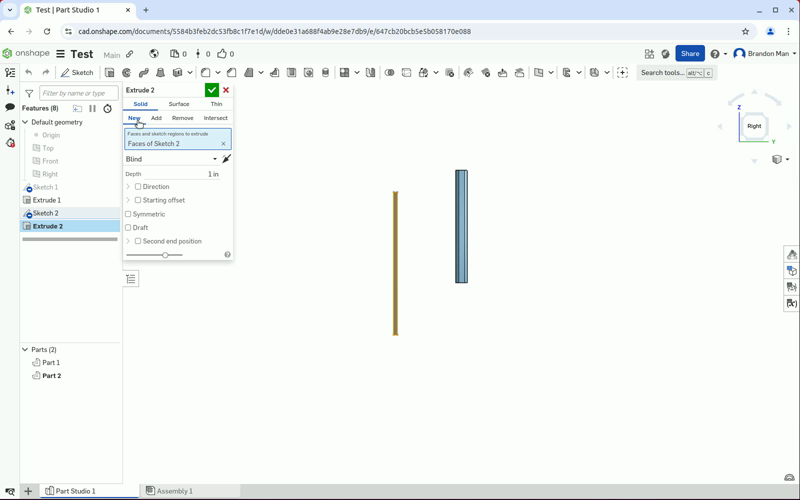
key(tab, 4)
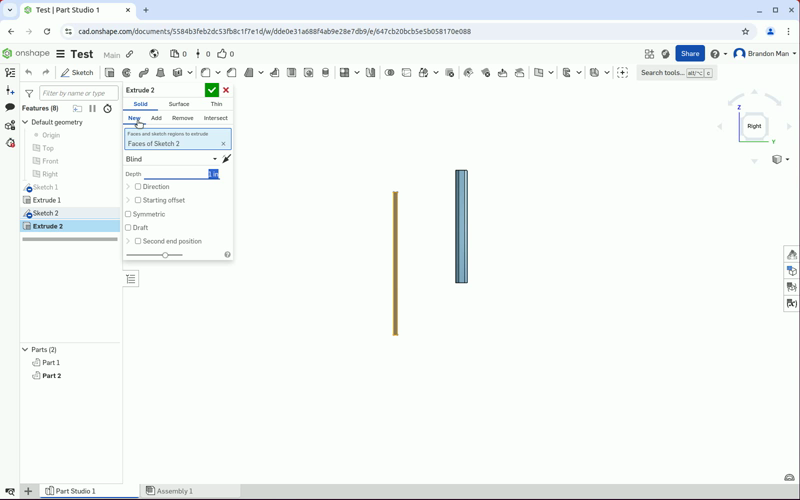
text(-0.241)
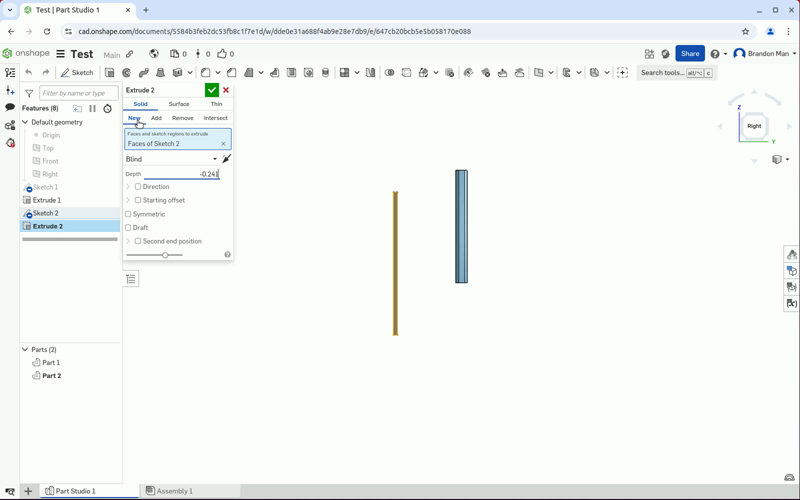
key(enter)
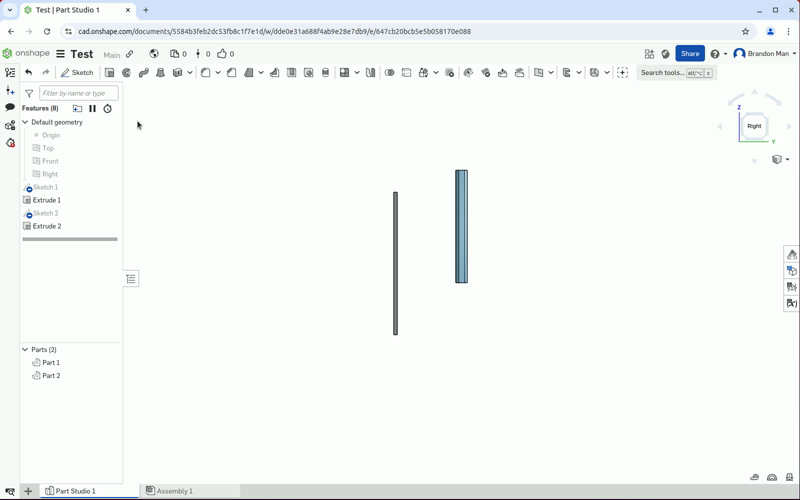
key(shift+h)
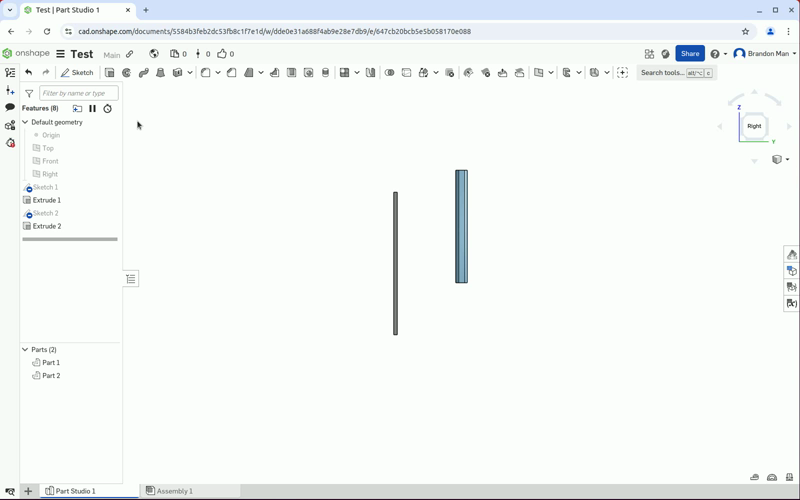
key(shift+h)
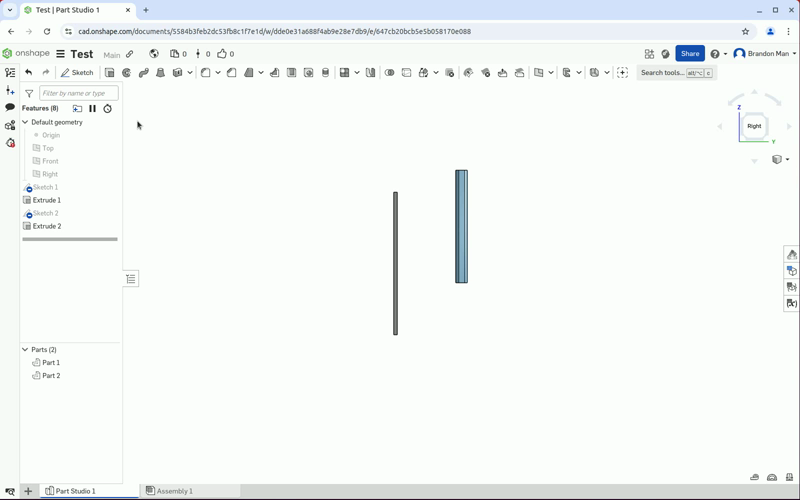
mouse_move(73, 189)
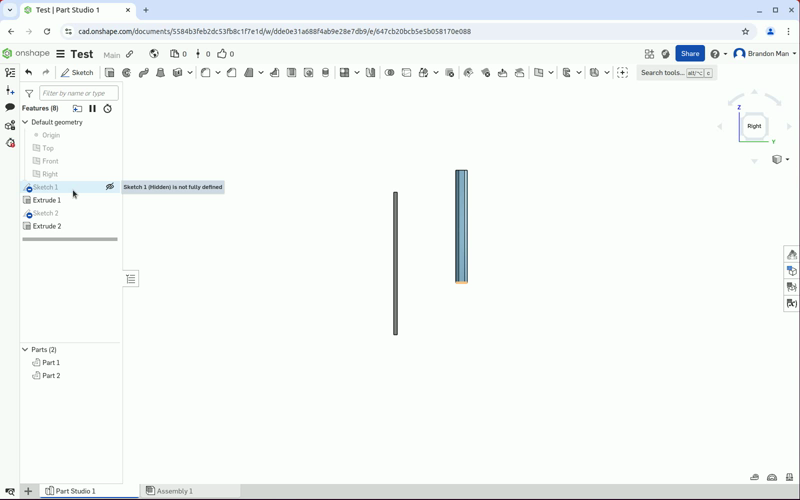
click(73, 189)
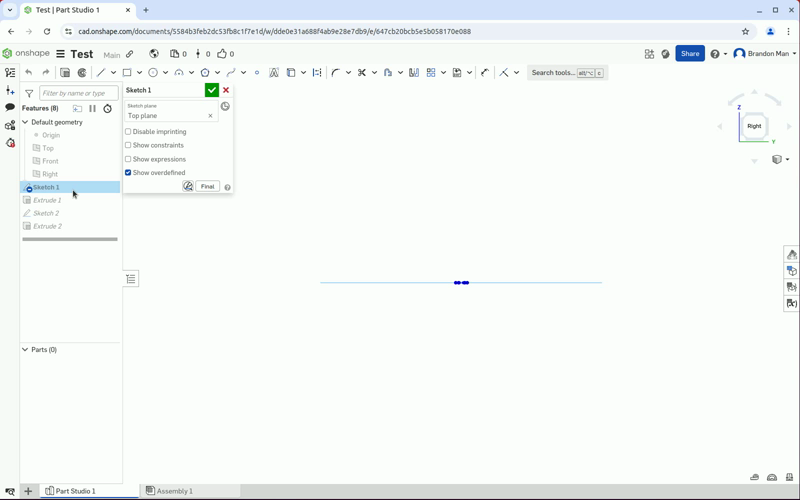
mouse_move(229, 92)
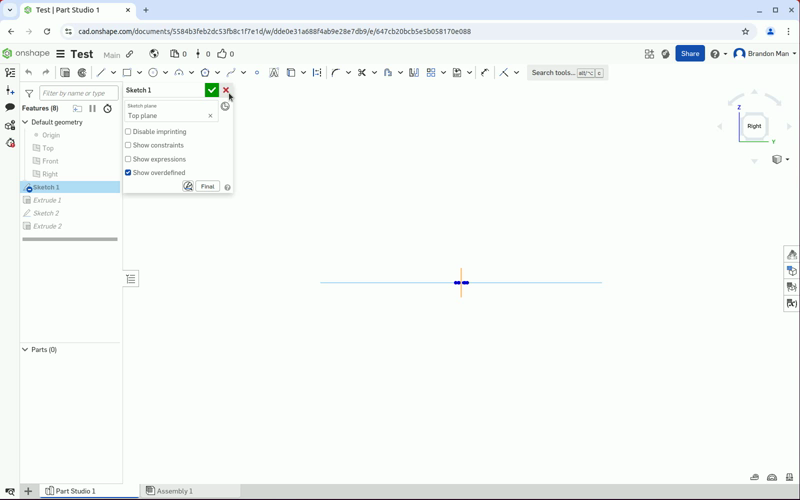
click(229, 92)
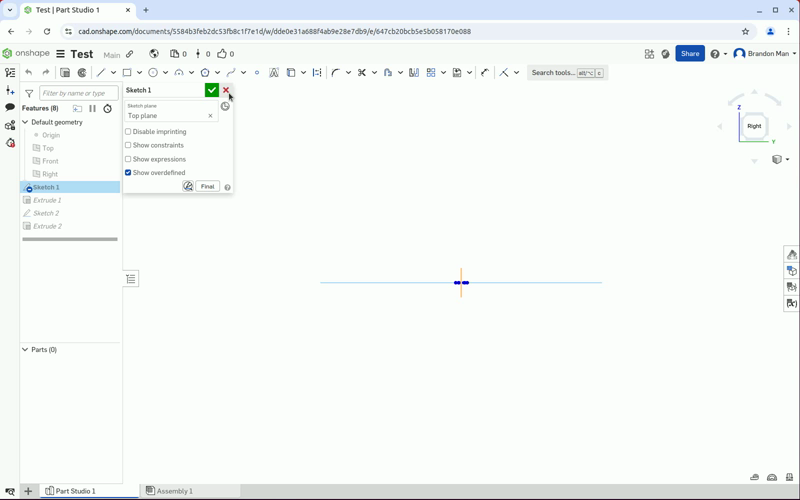
key(shift+s)
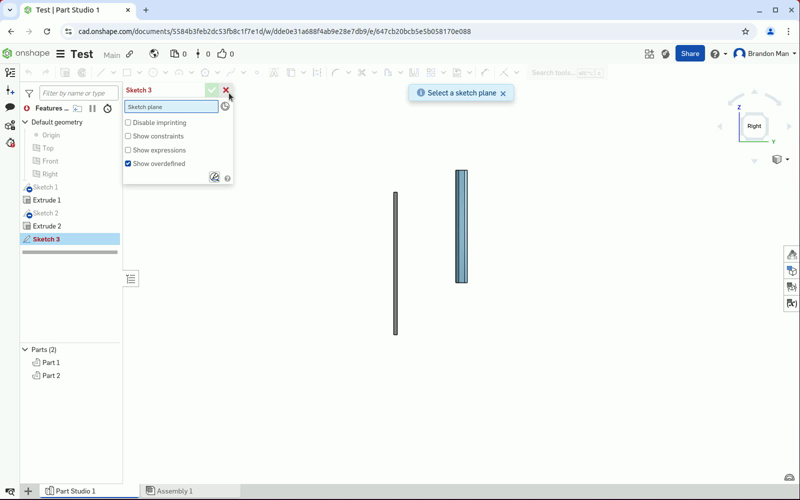
mouse_move(73, 176)
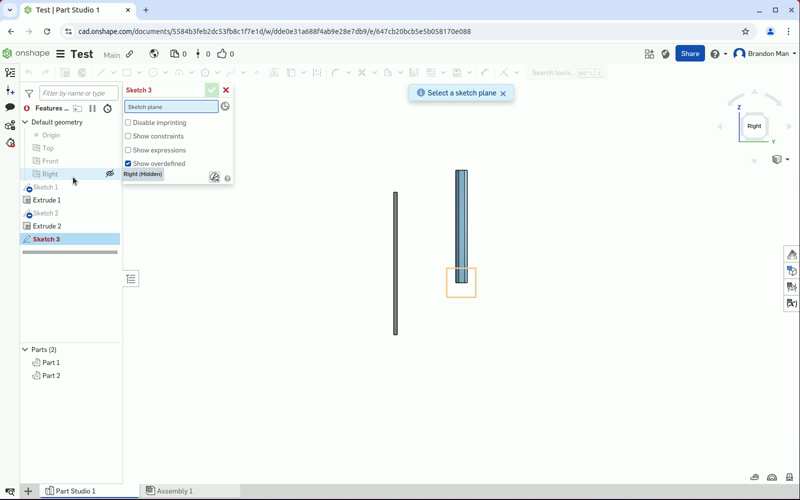
click(73, 176)
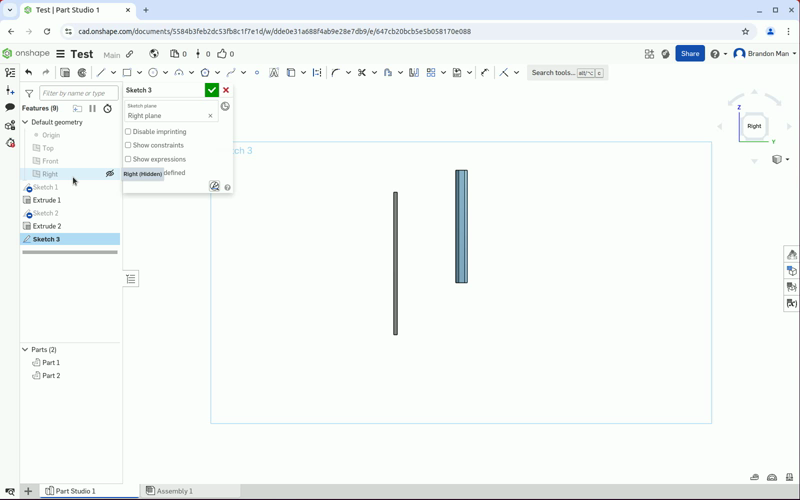
mouse_move(73, 352)
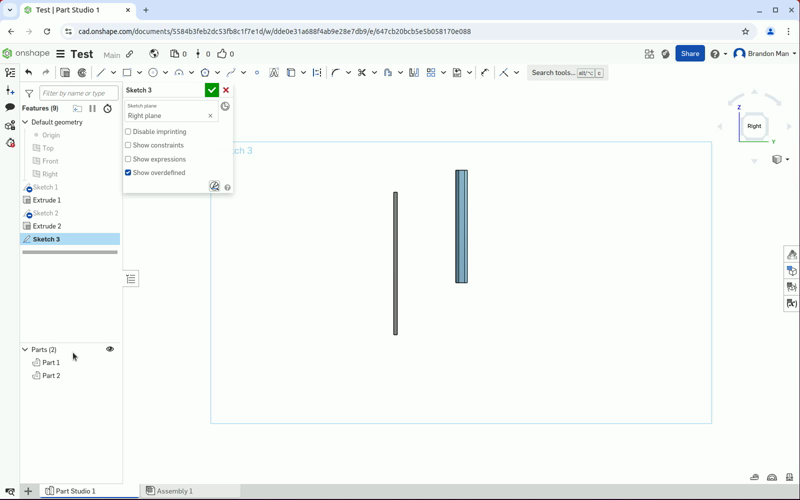
key(y)
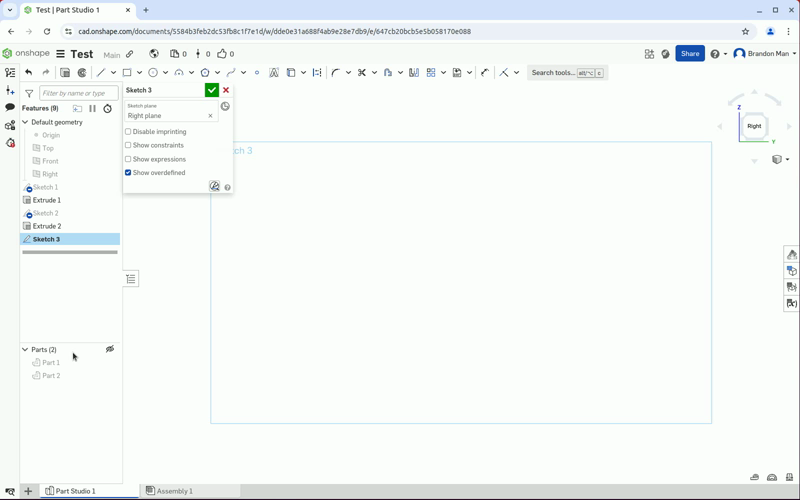
key(l)
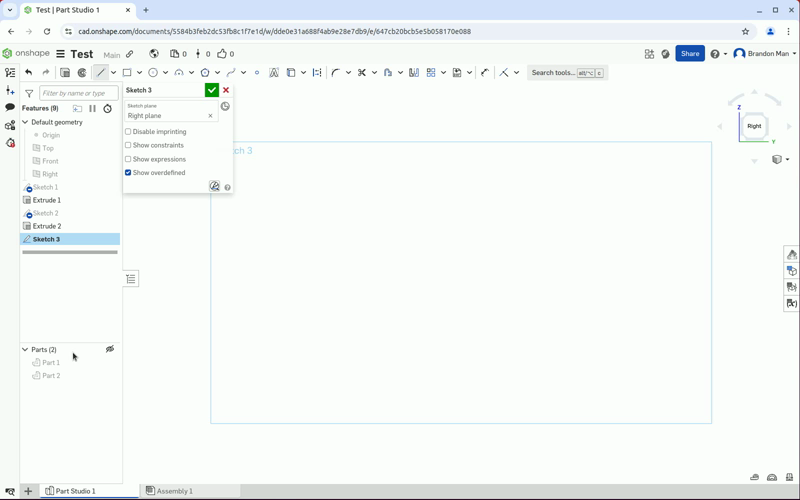
key_down(shift)
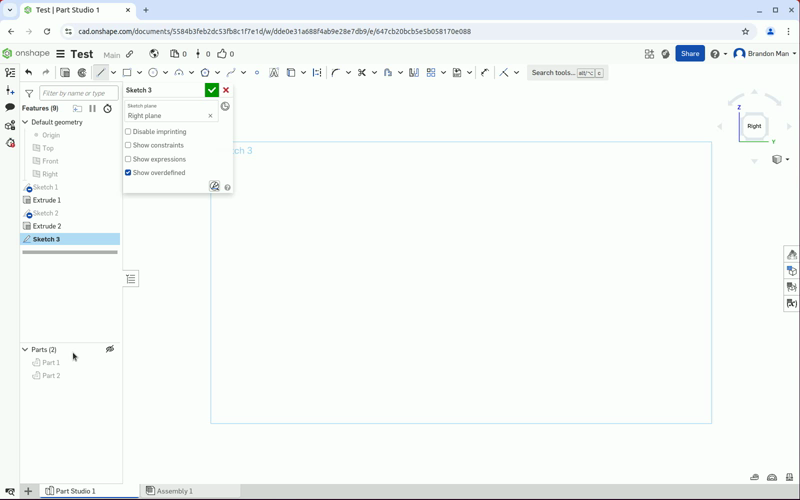
mouse_move(512, 339)
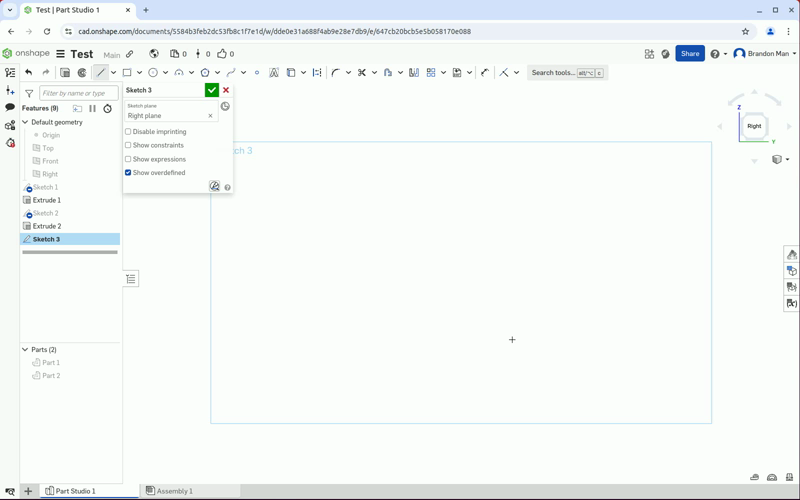
click(512, 339)
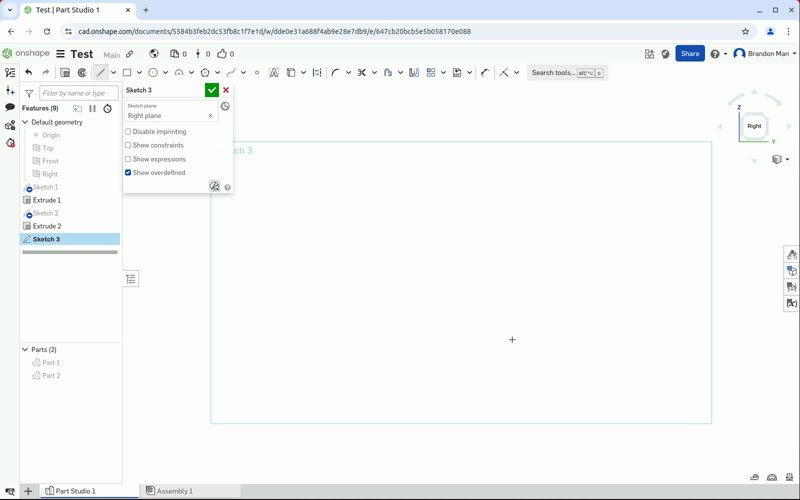
key_up(shift)
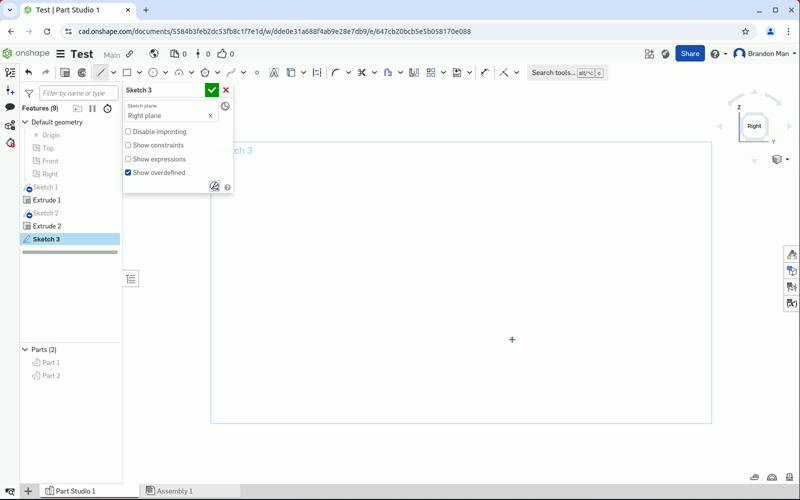
key_down(shift)
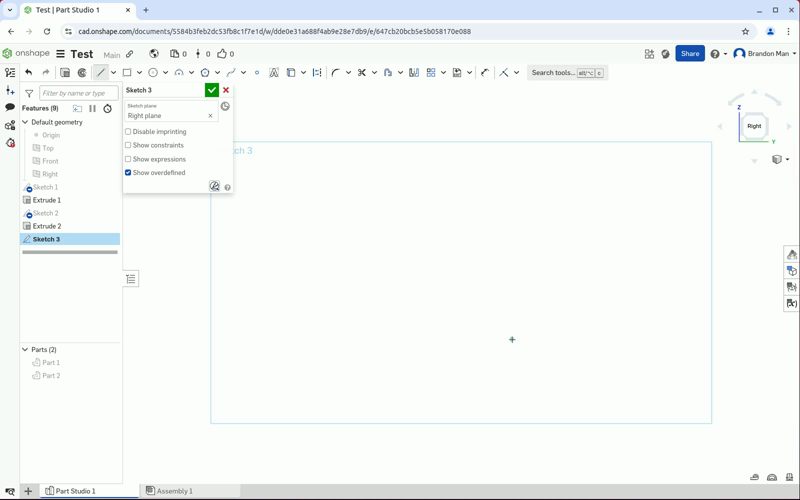
mouse_move(542, 339)
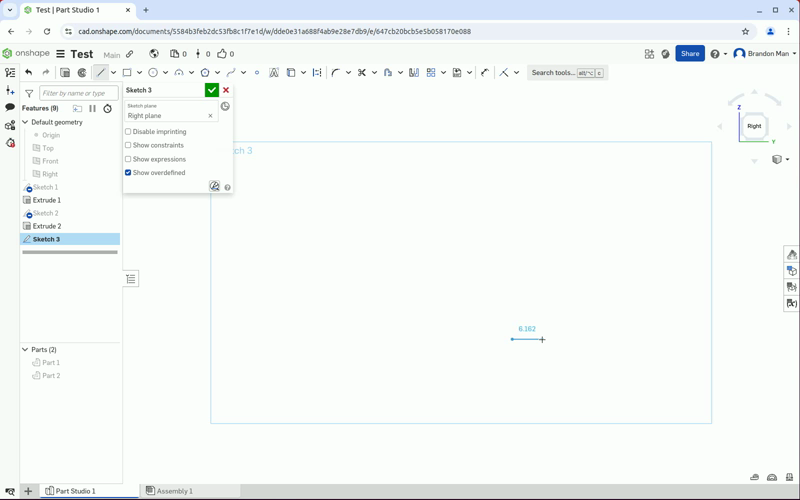
mouse_move(515, 339)
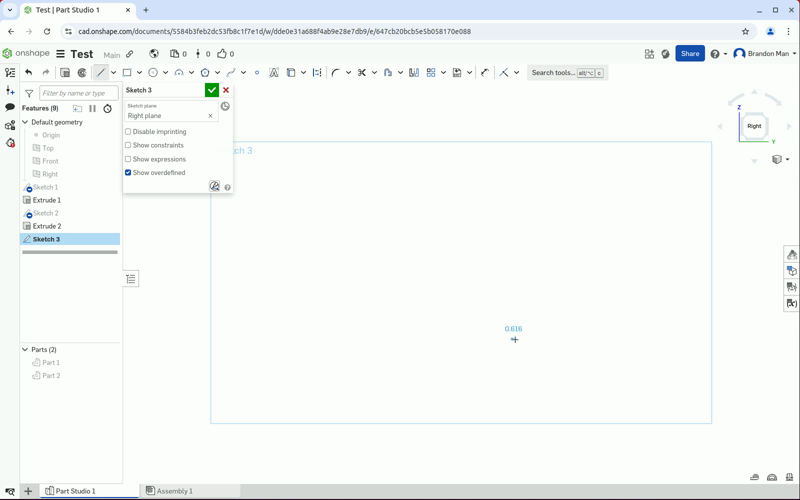
scroll(6)
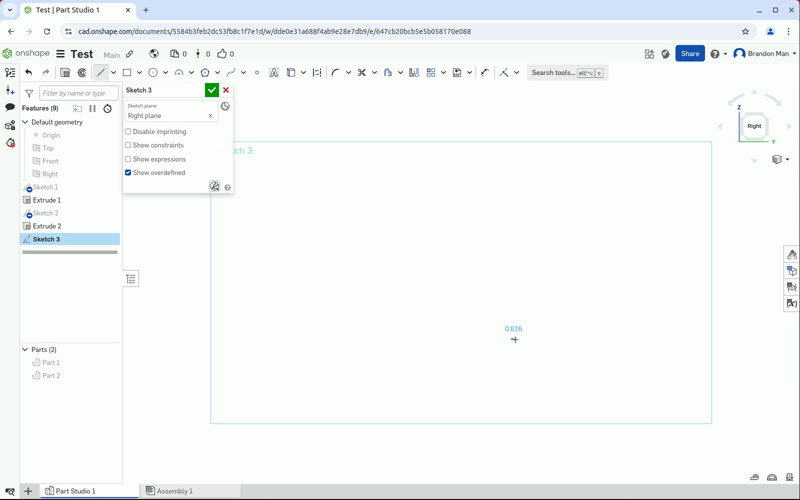
scroll(6)
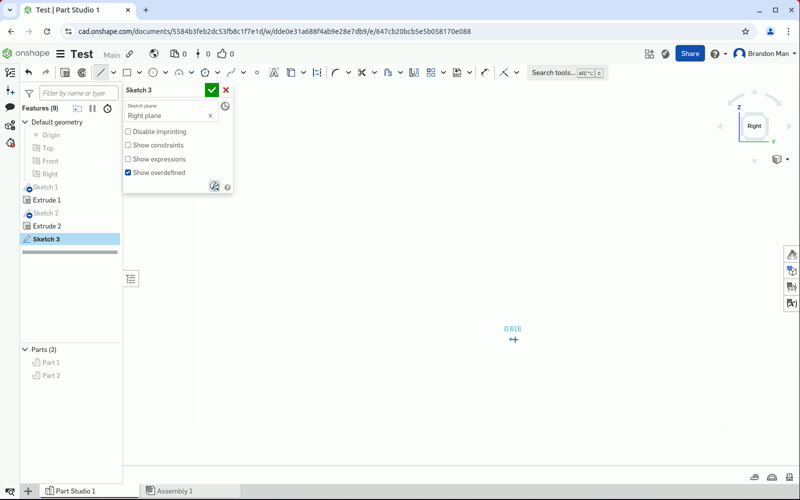
scroll(6)
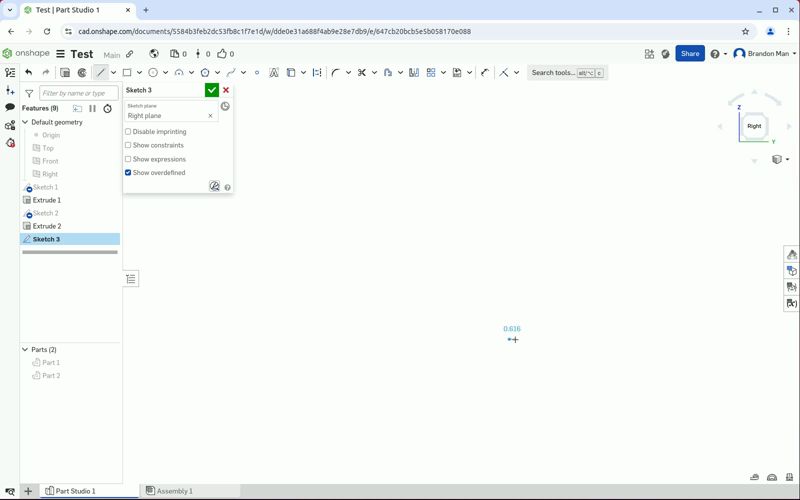
scroll(6)
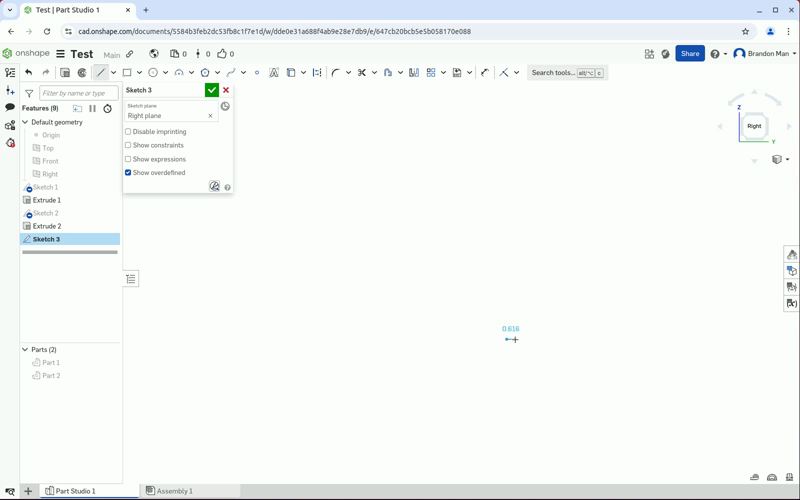
scroll(6)
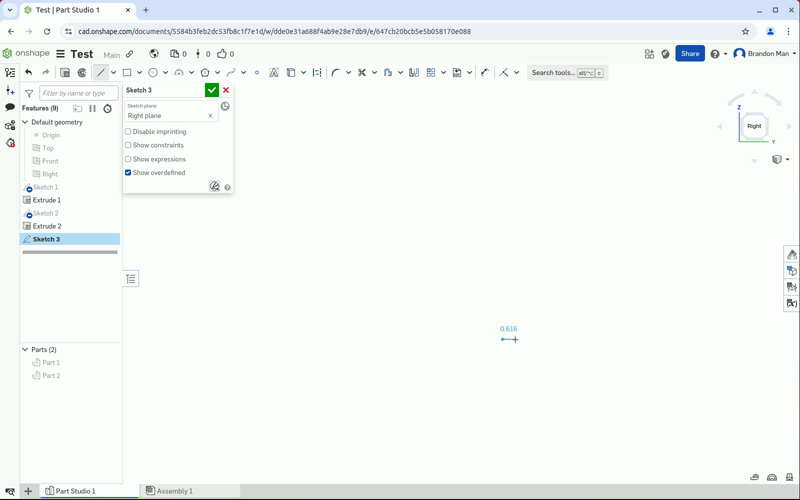
scroll(6)
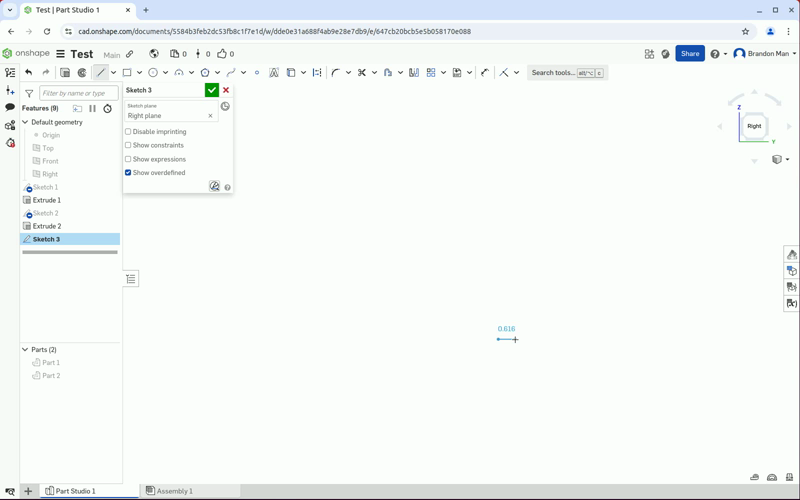
scroll(6)
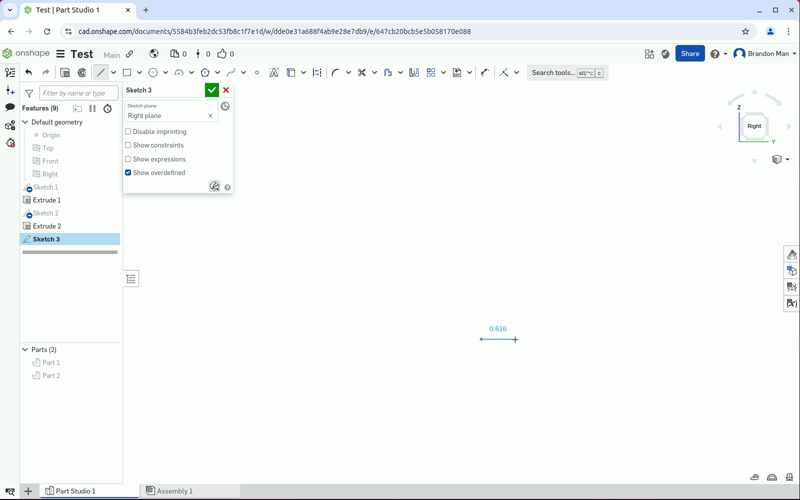
click(515, 339)
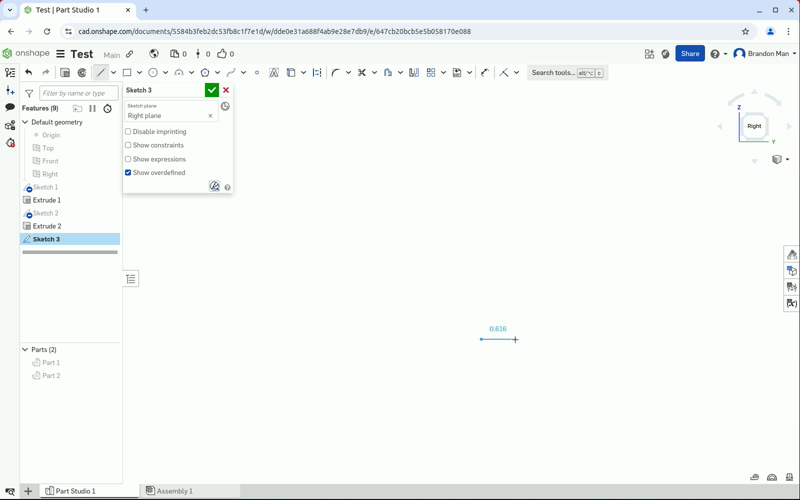
scroll(-6)
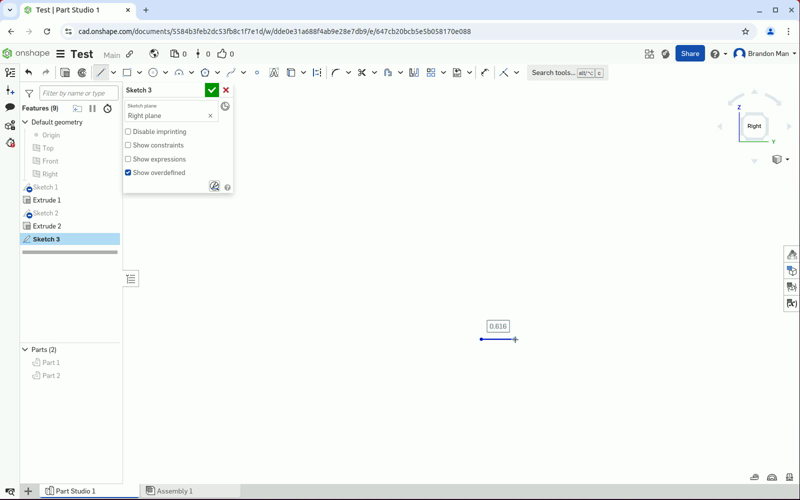
scroll(-6)
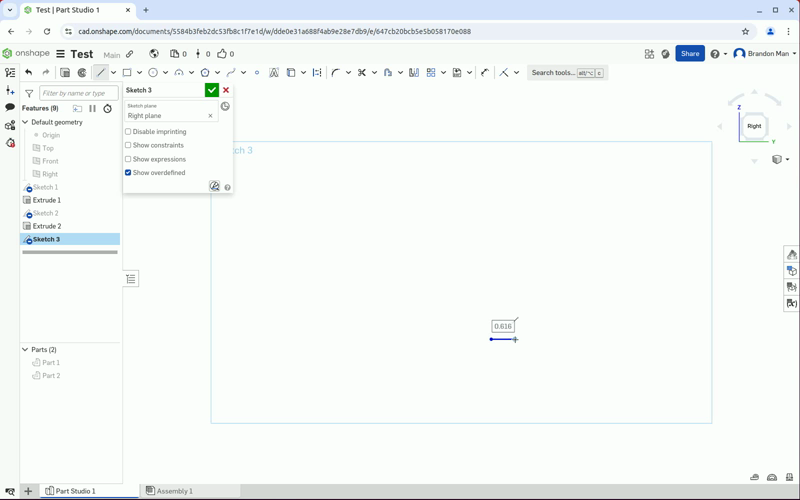
scroll(-6)
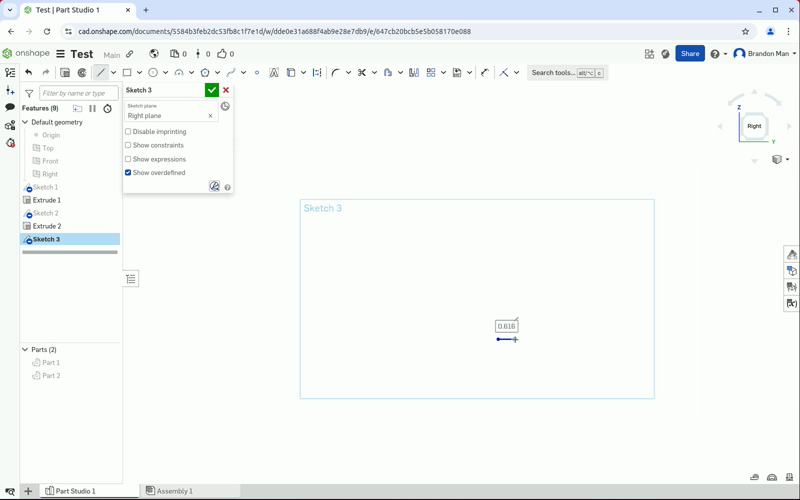
scroll(-6)
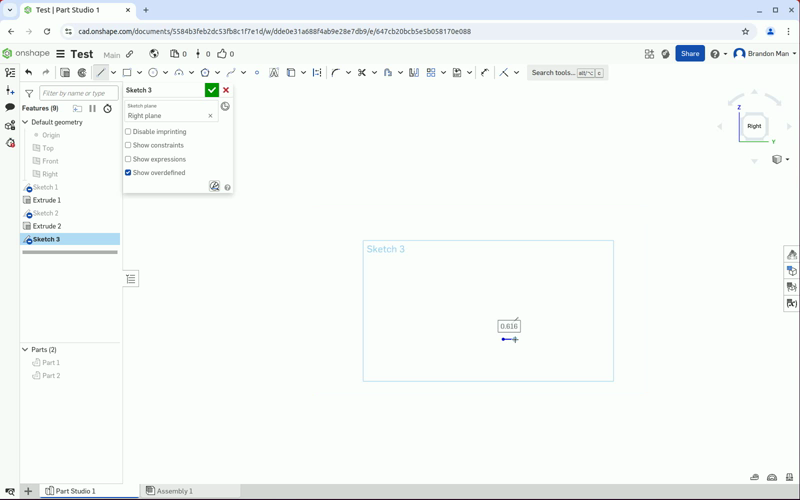
scroll(-6)
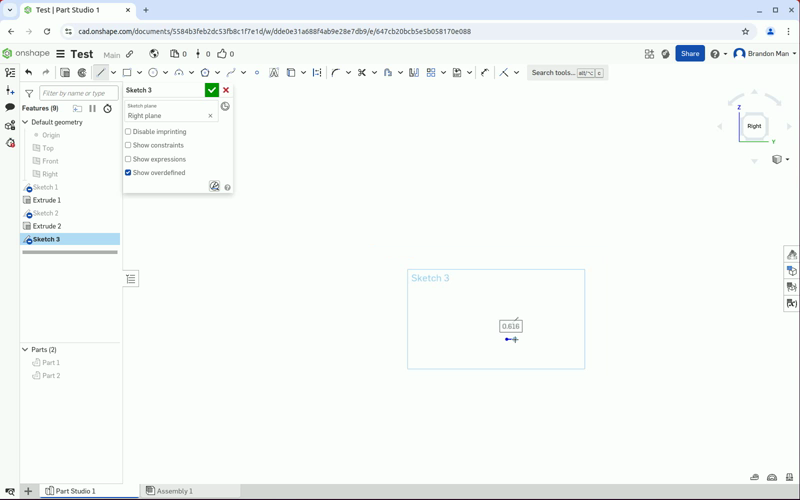
scroll(-6)
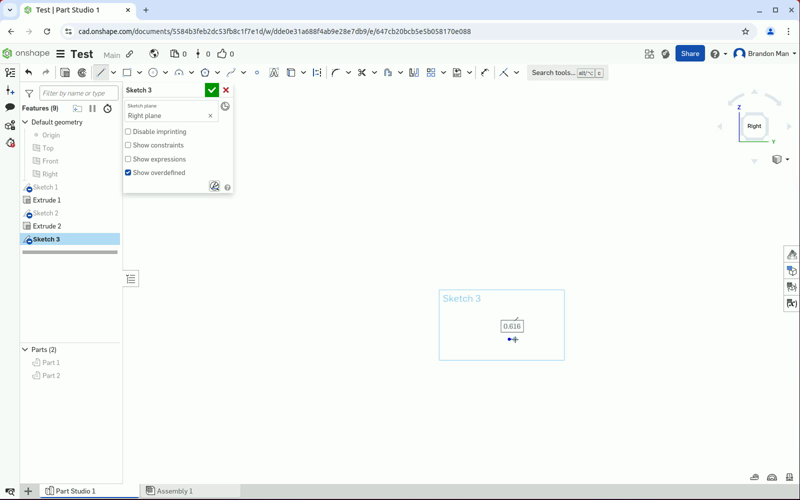
scroll(-6)
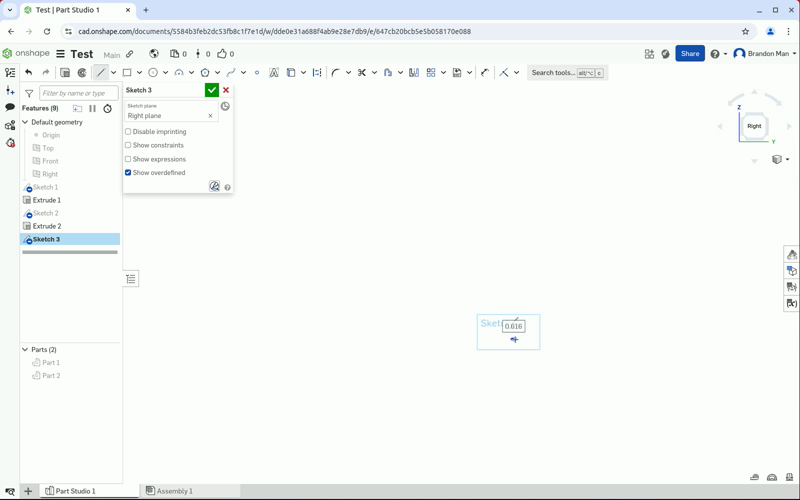
key_up(shift)
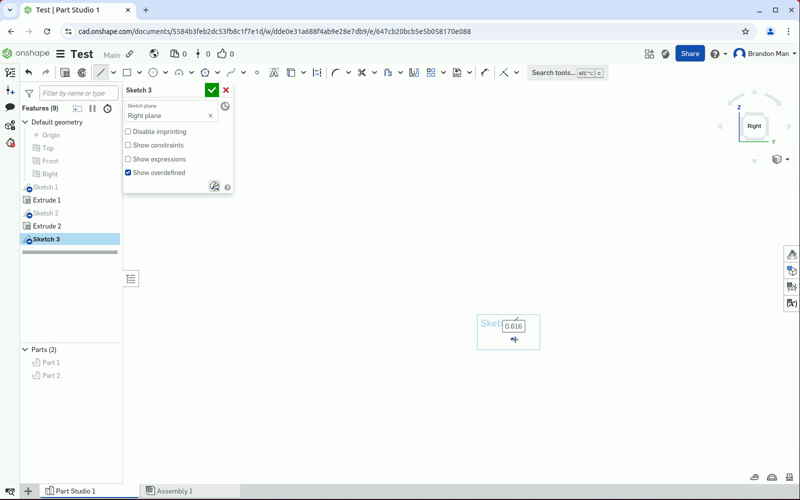
key_down(shift)
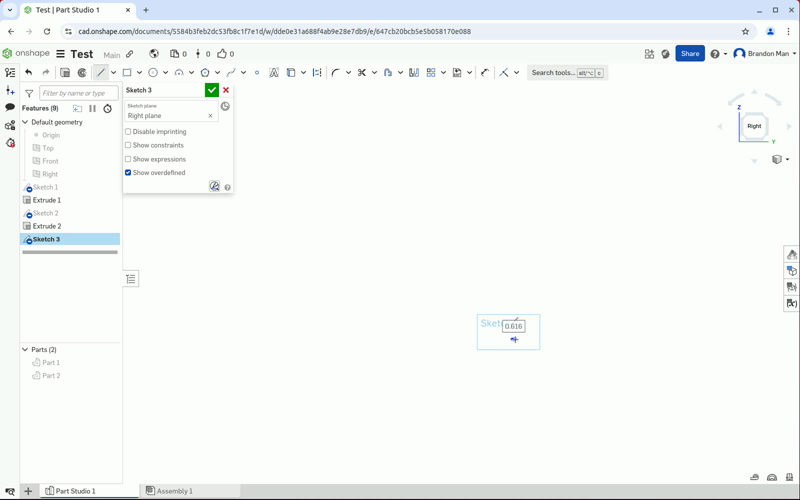
mouse_move(515, 196)
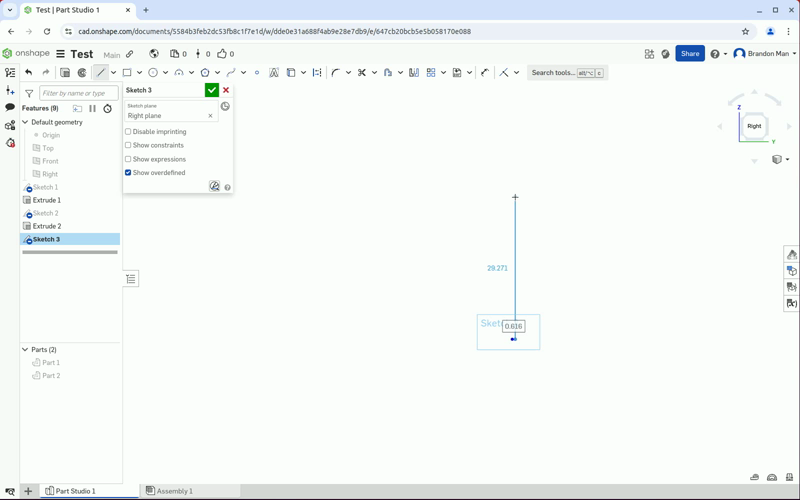
click(515, 196)
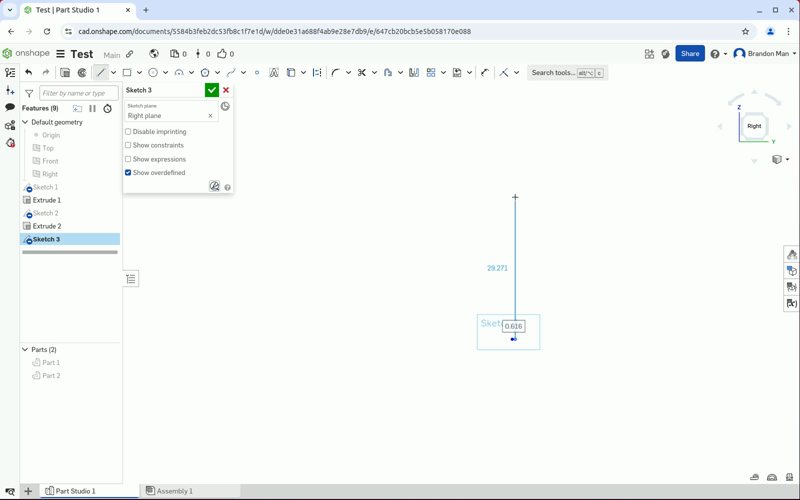
key_up(shift)
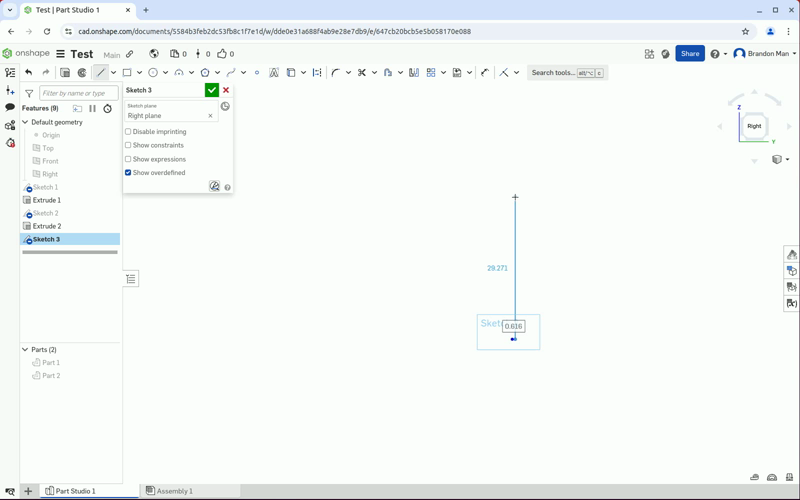
key_down(shift)
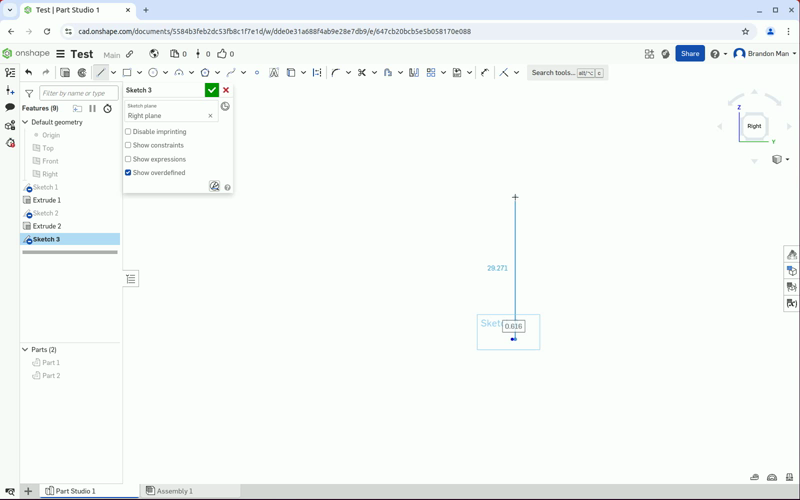
mouse_move(545, 196)
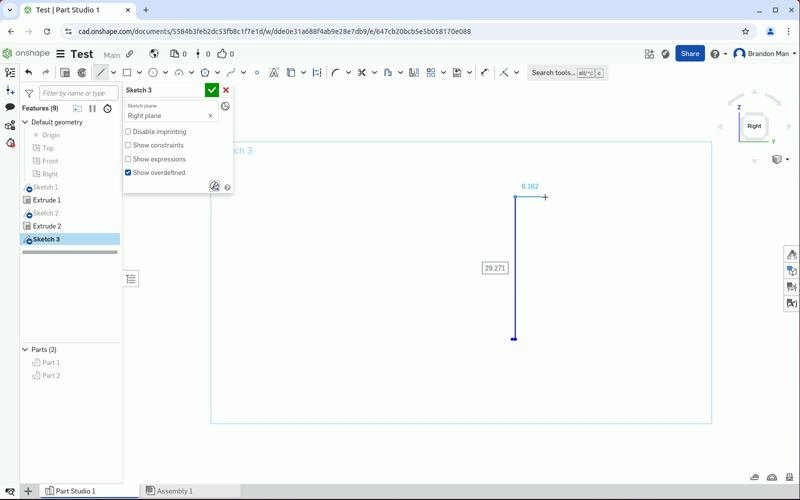
mouse_move(512, 196)
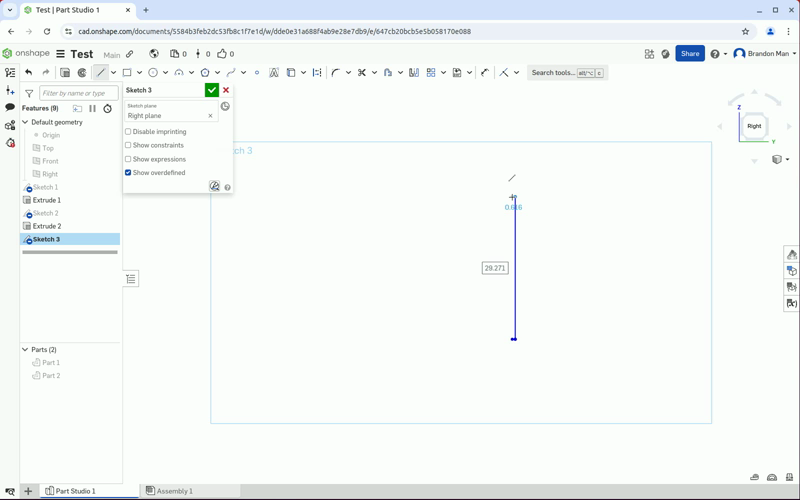
scroll(6)
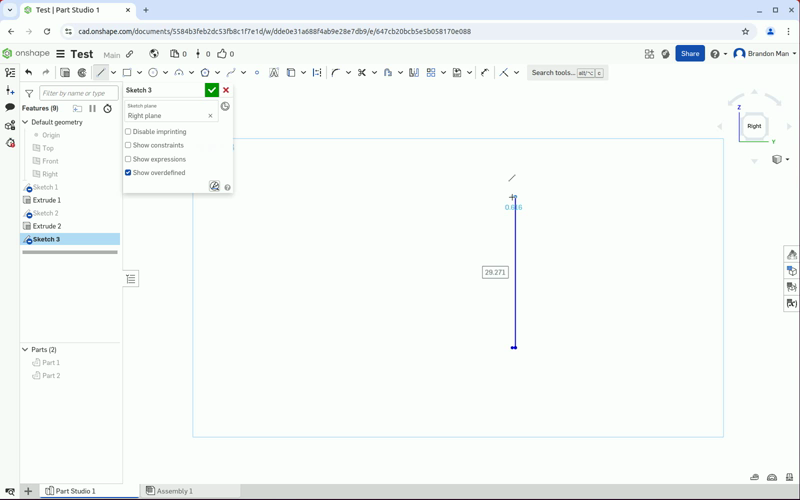
scroll(6)
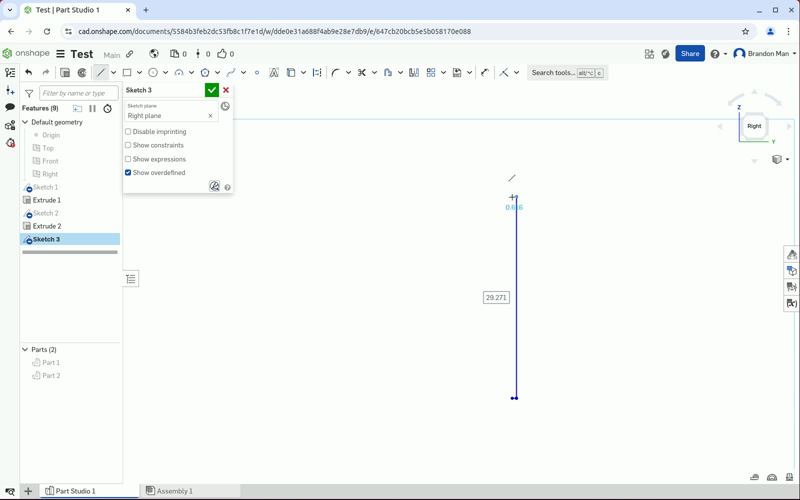
scroll(6)
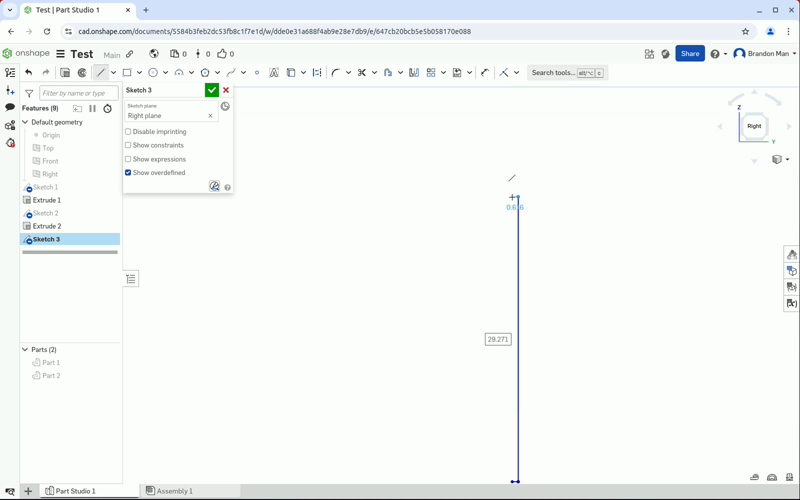
scroll(6)
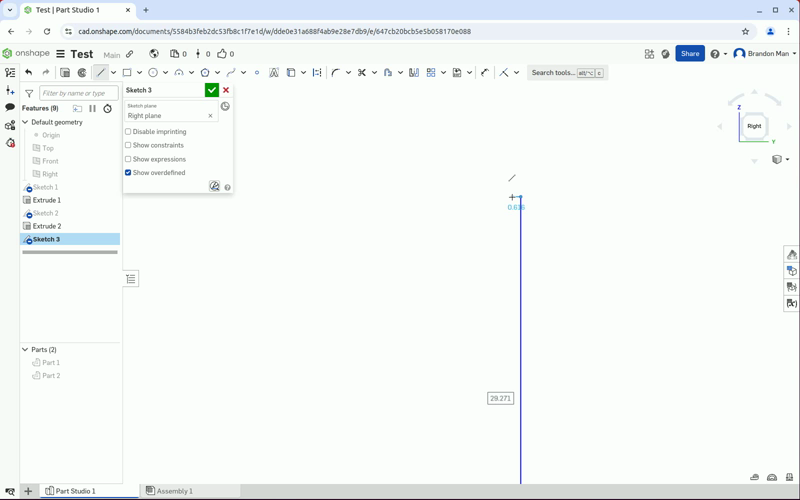
scroll(6)
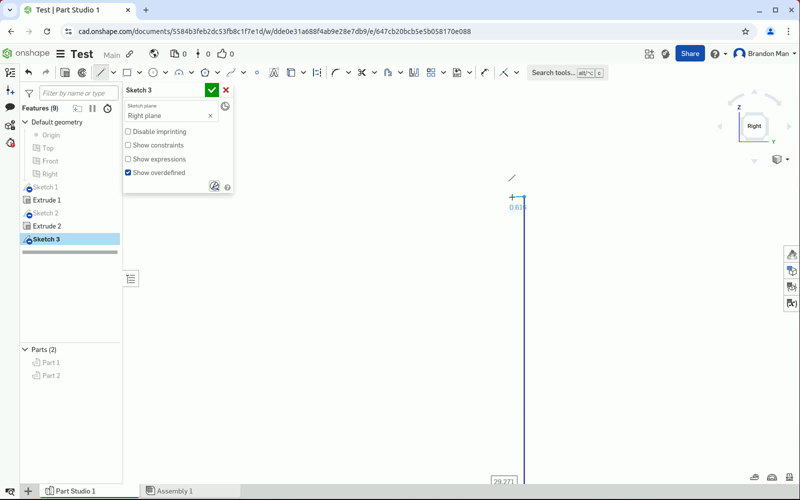
scroll(6)
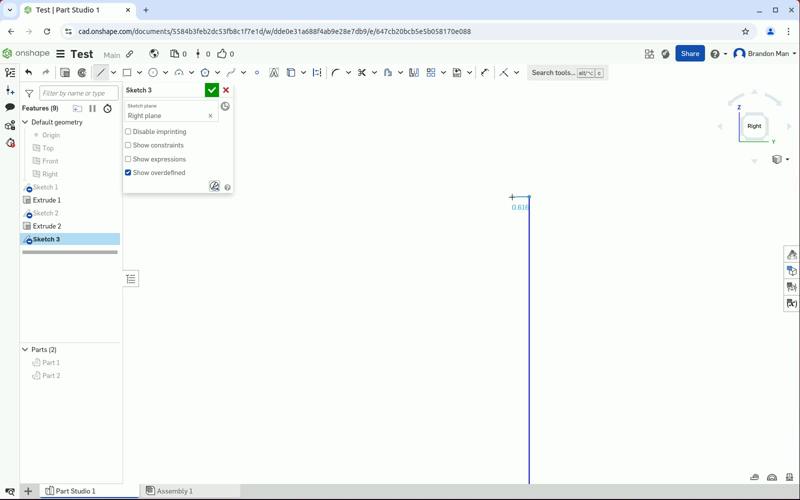
scroll(6)
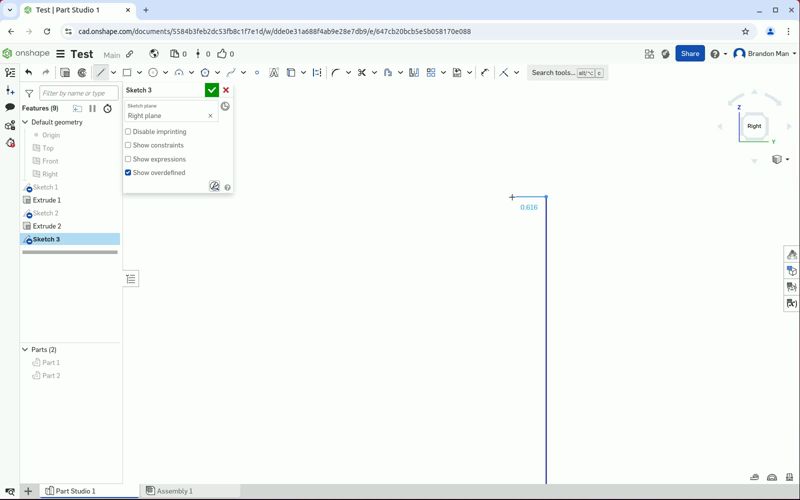
click(512, 196)
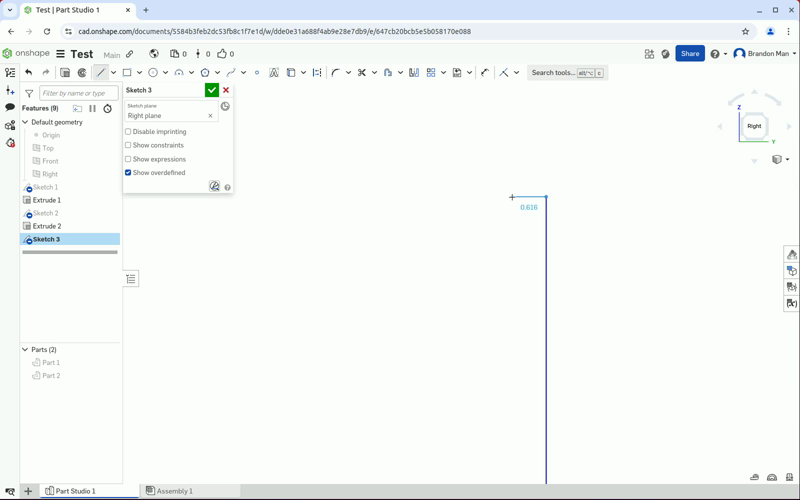
scroll(-6)
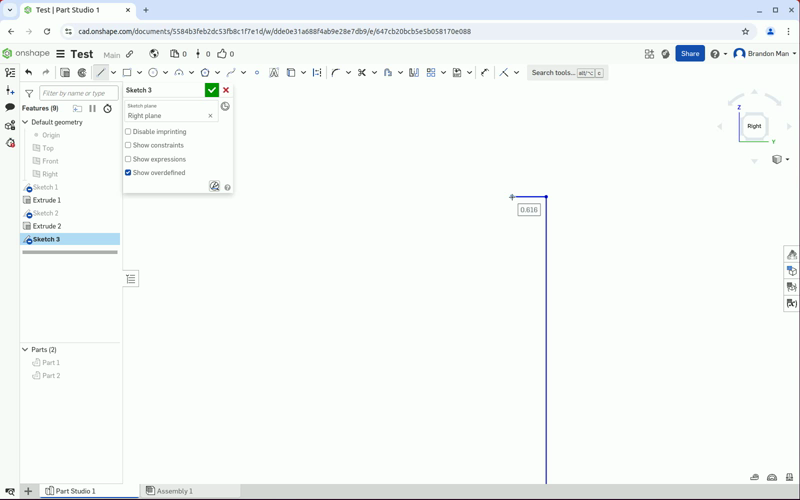
scroll(-6)
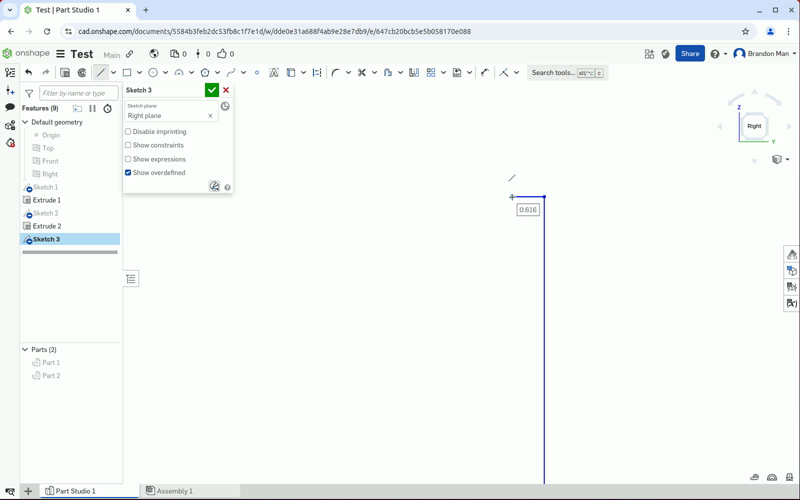
scroll(-6)
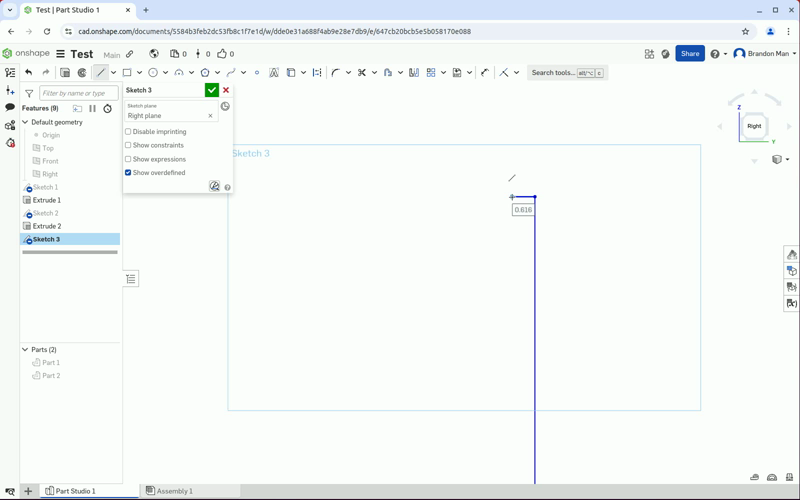
scroll(-6)
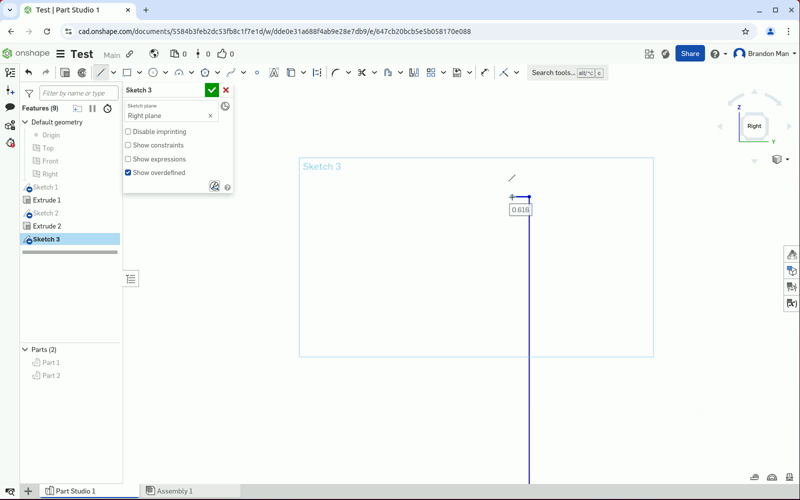
scroll(-6)
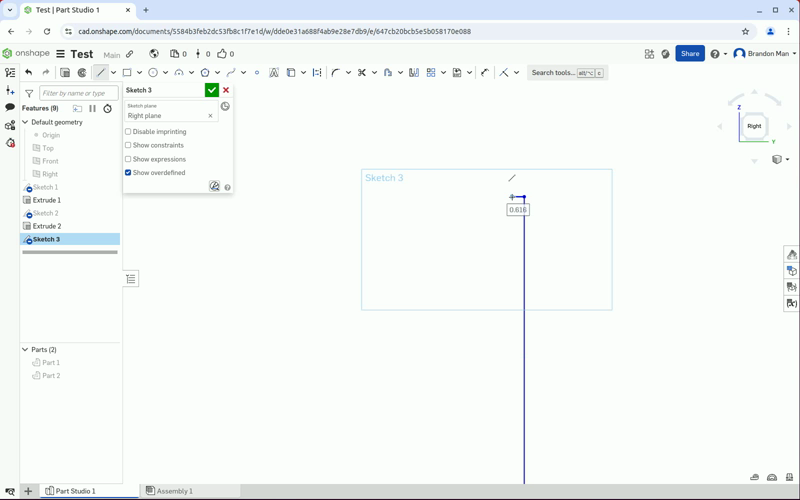
scroll(-6)
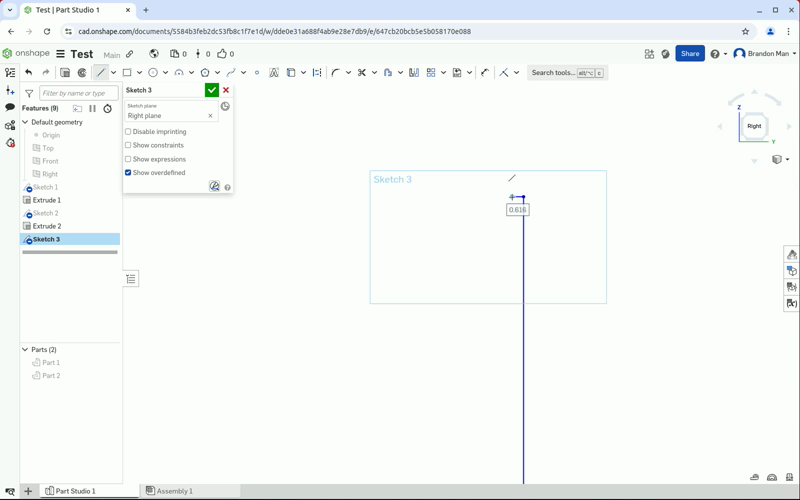
scroll(-6)
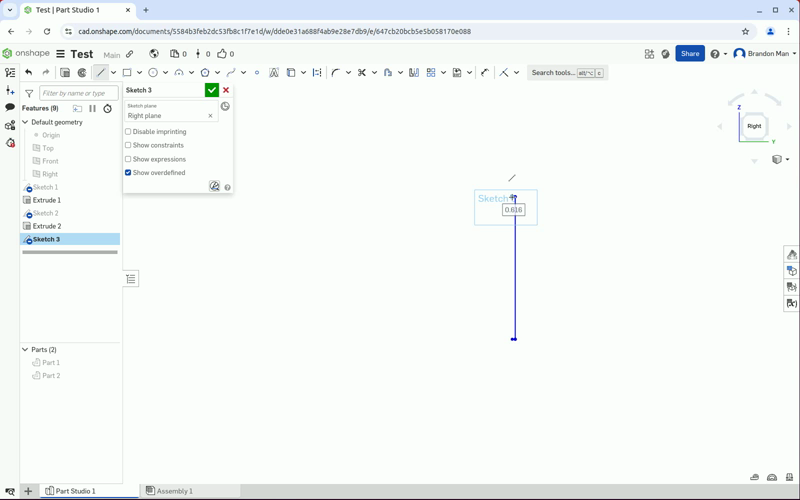
key_up(shift)
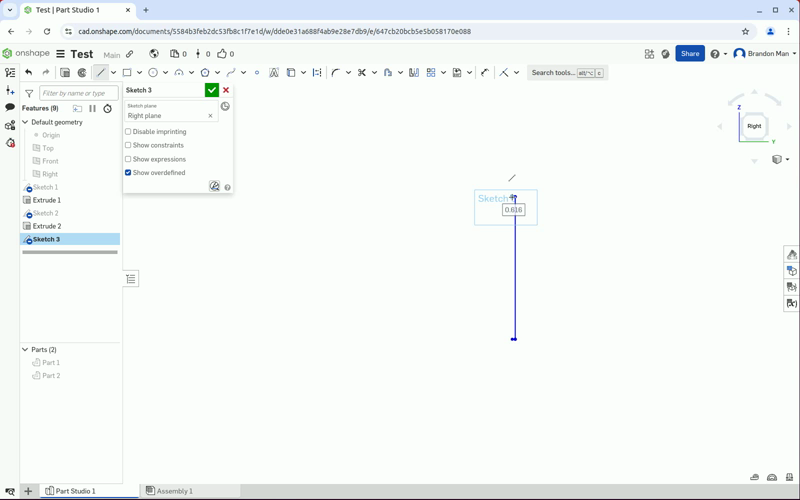
key_down(shift)
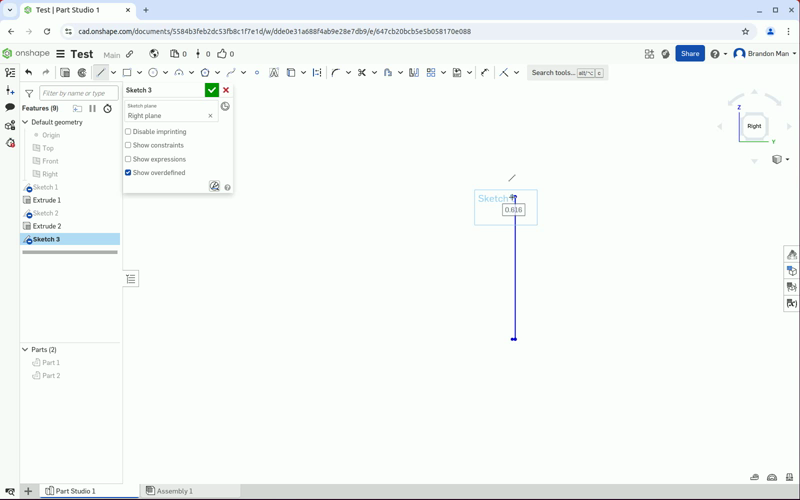
mouse_move(512, 339)
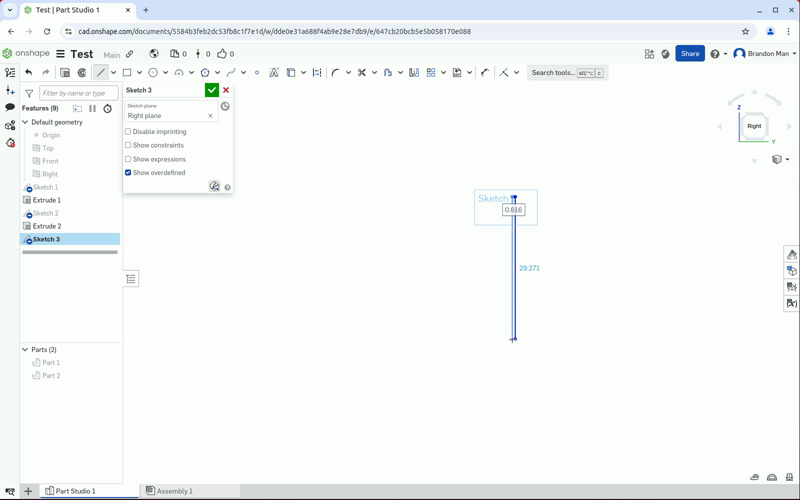
scroll(6)
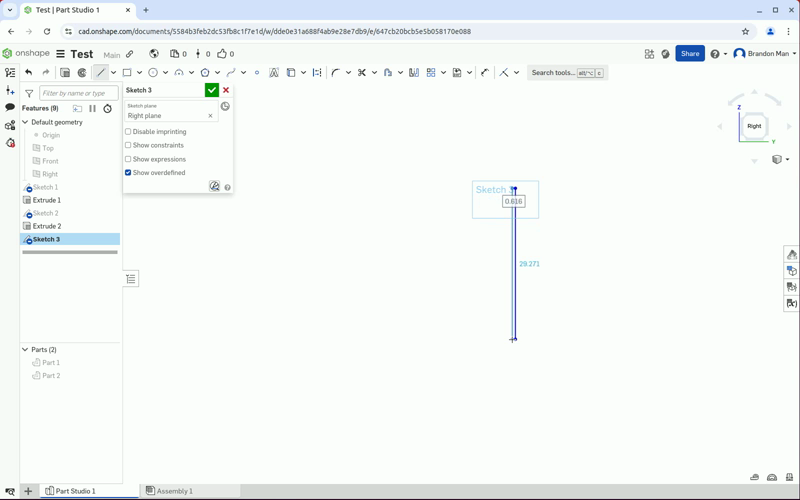
scroll(6)
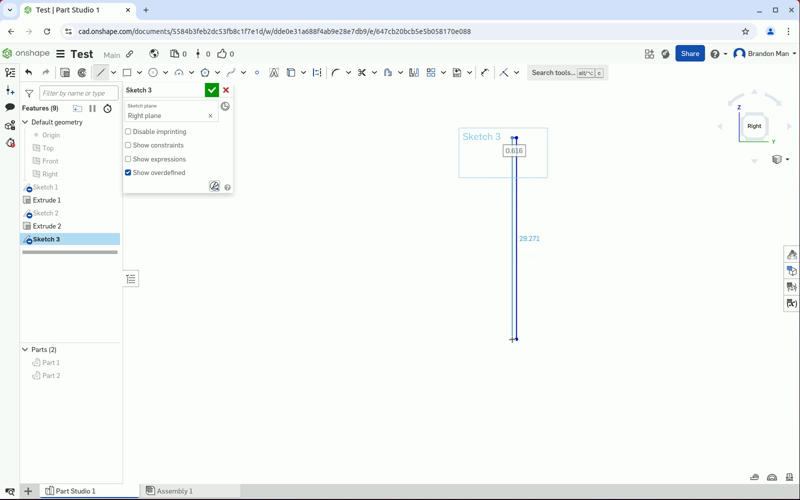
scroll(6)
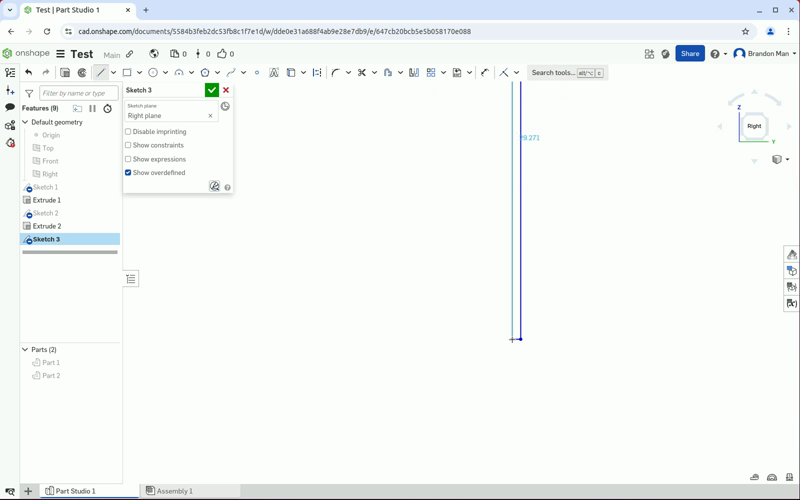
scroll(6)
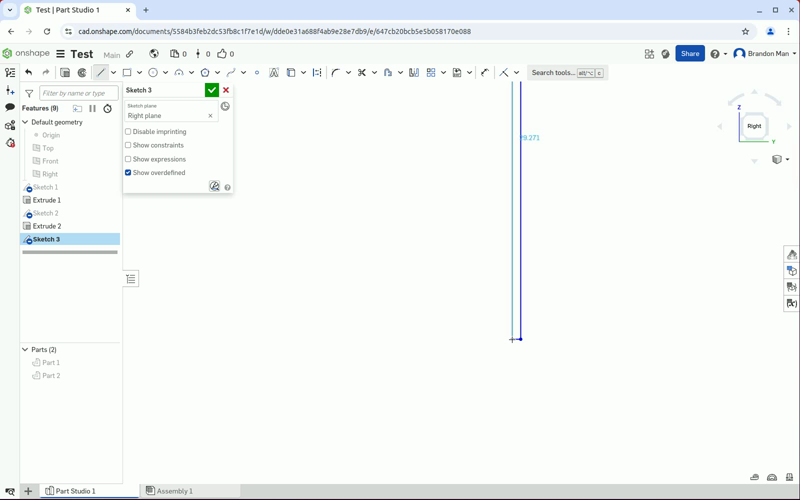
scroll(6)
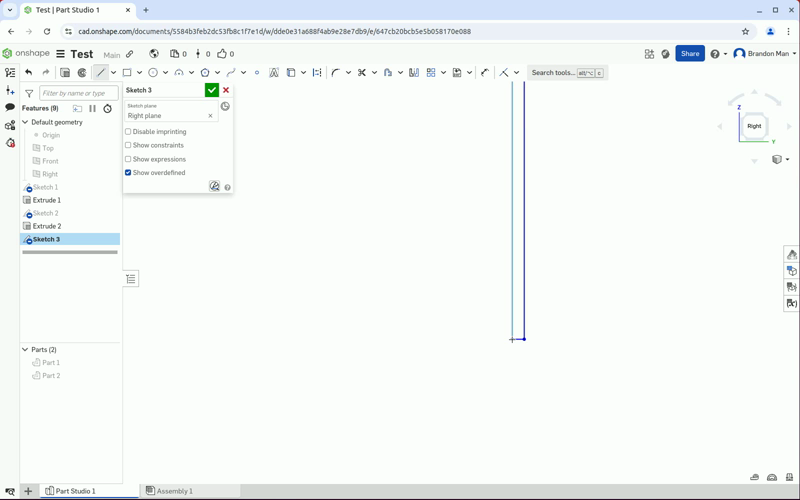
scroll(6)
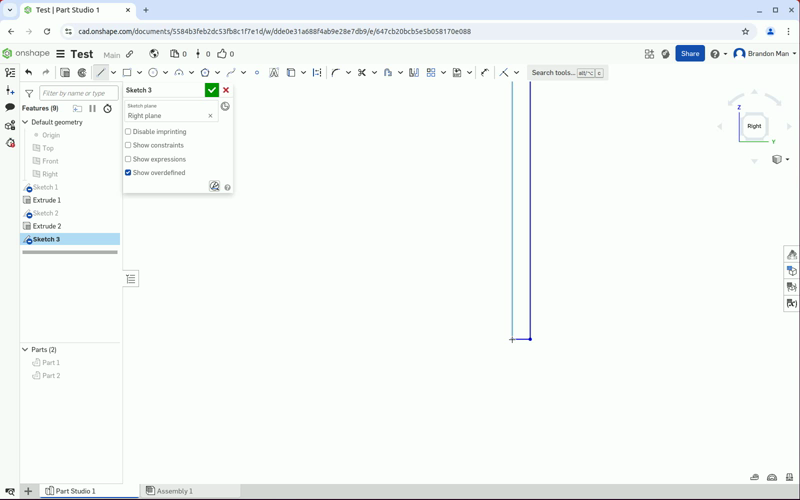
scroll(6)
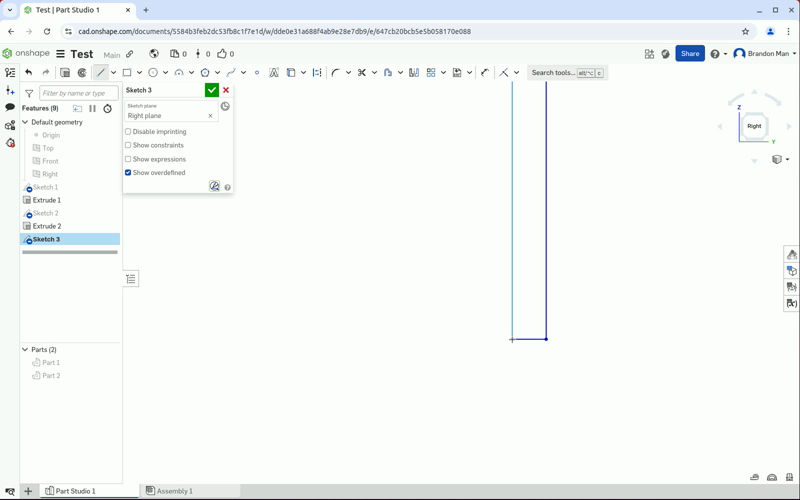
key_up(shift)
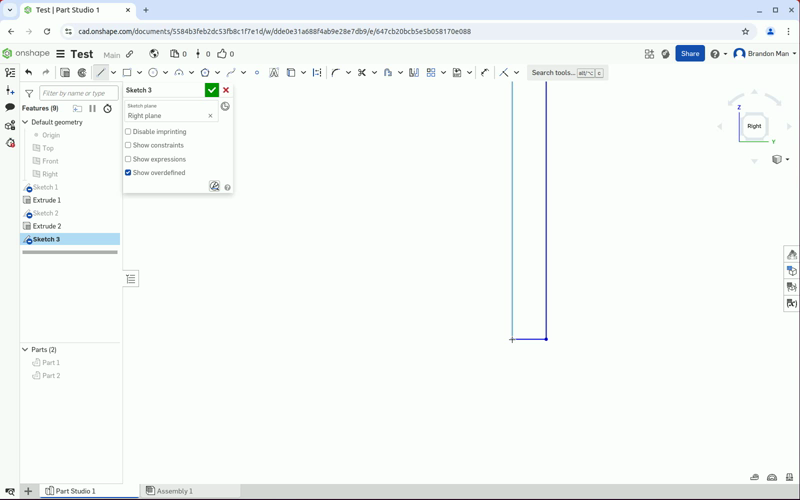
click(512, 339)
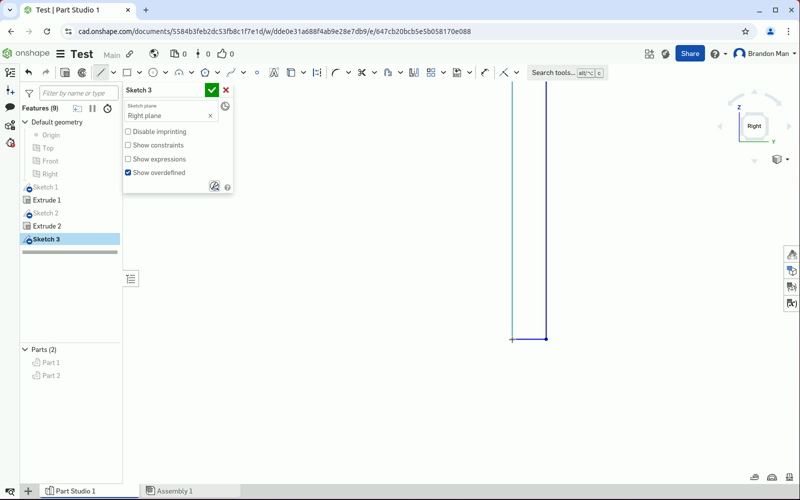
scroll(-6)
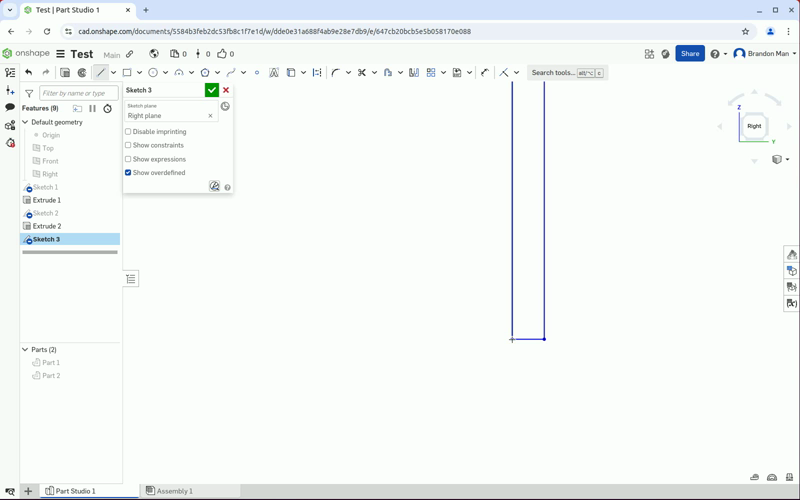
scroll(-6)
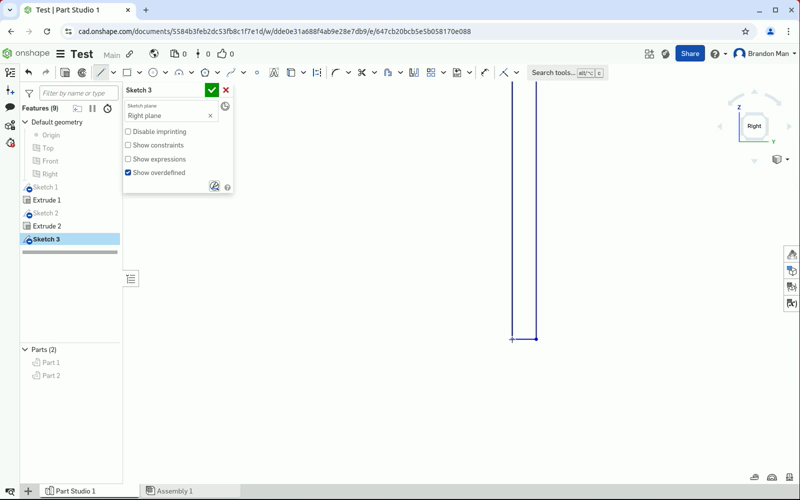
scroll(-6)
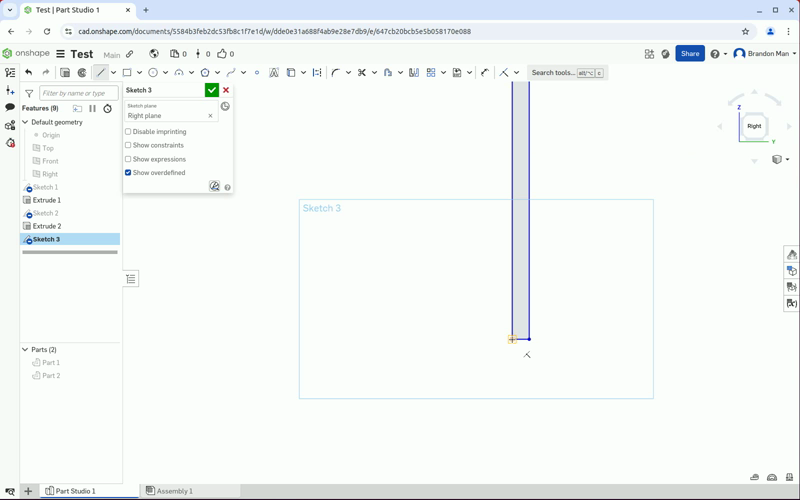
scroll(-6)
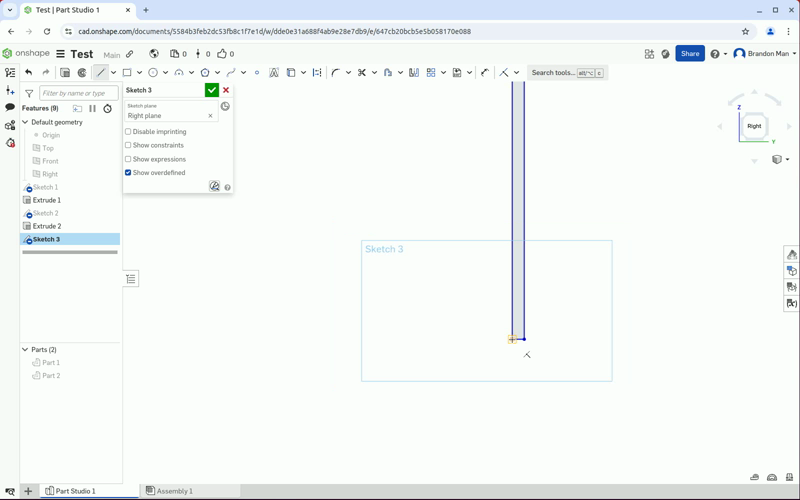
scroll(-6)
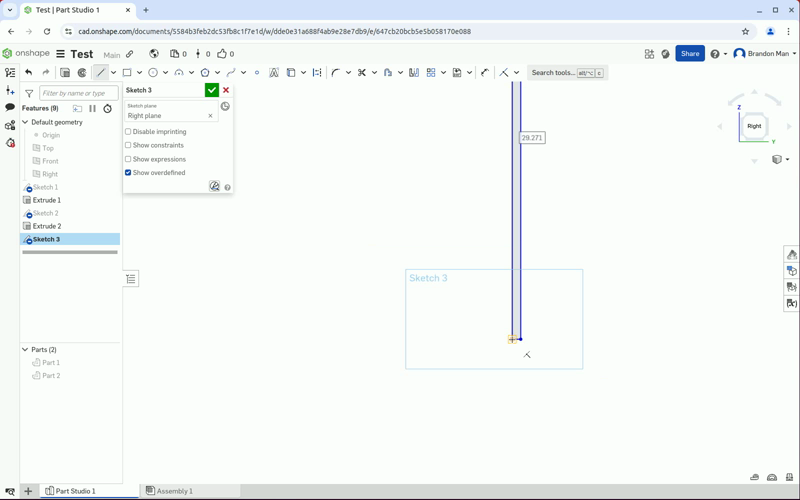
scroll(-6)
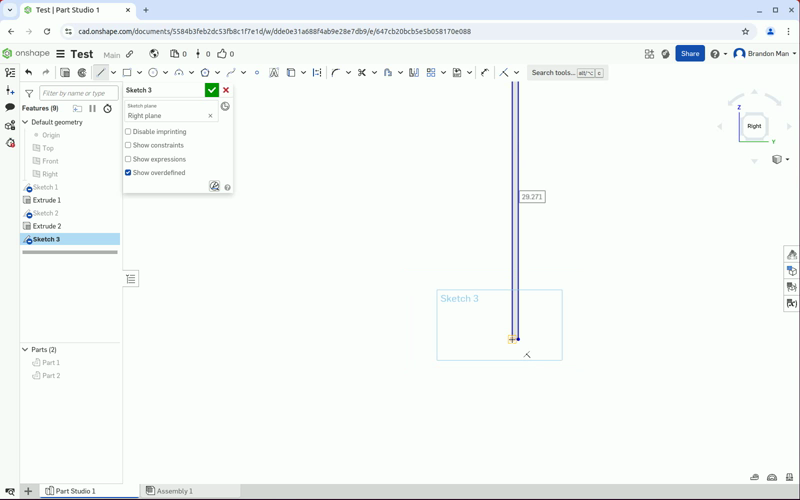
scroll(-6)
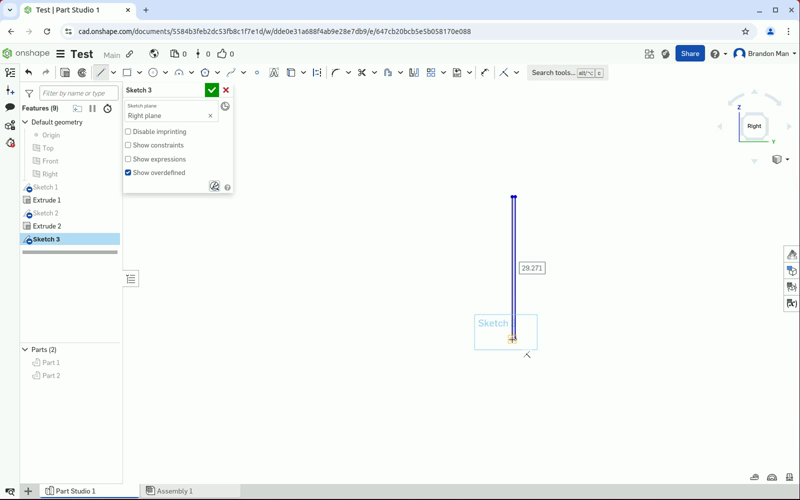
key(esc)
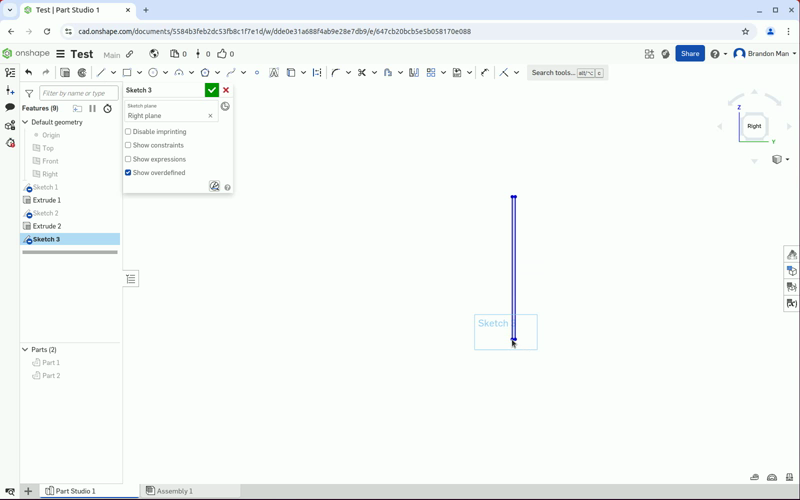
mouse_move(513, 329)
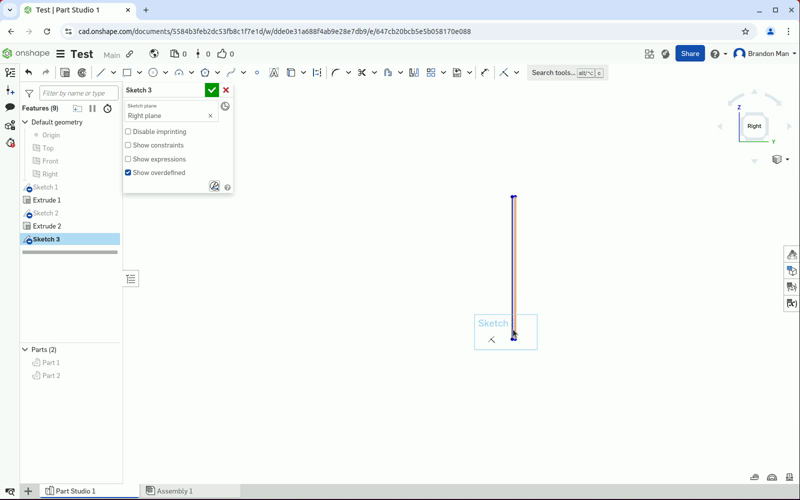
scroll(6)
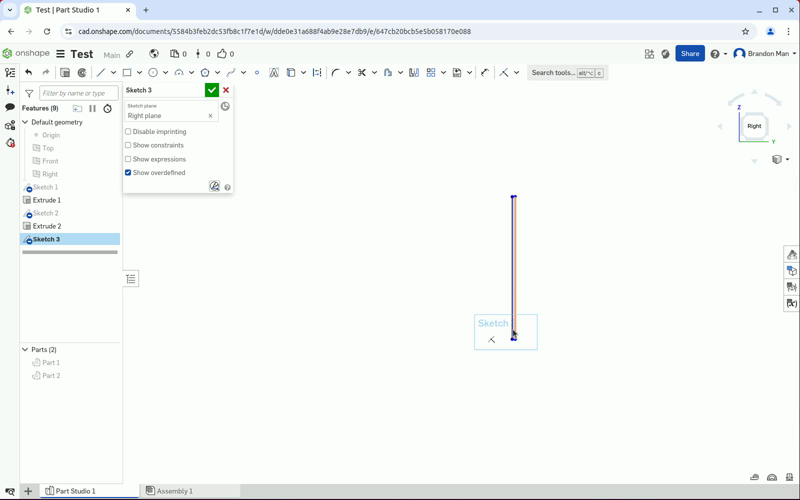
scroll(6)
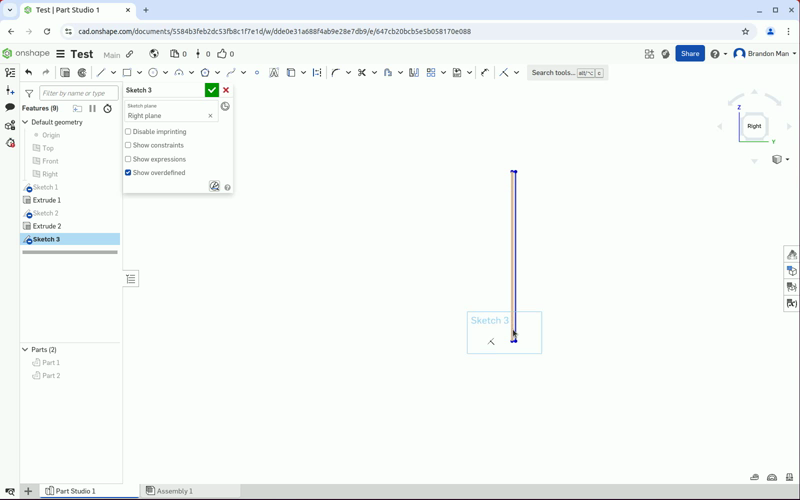
scroll(6)
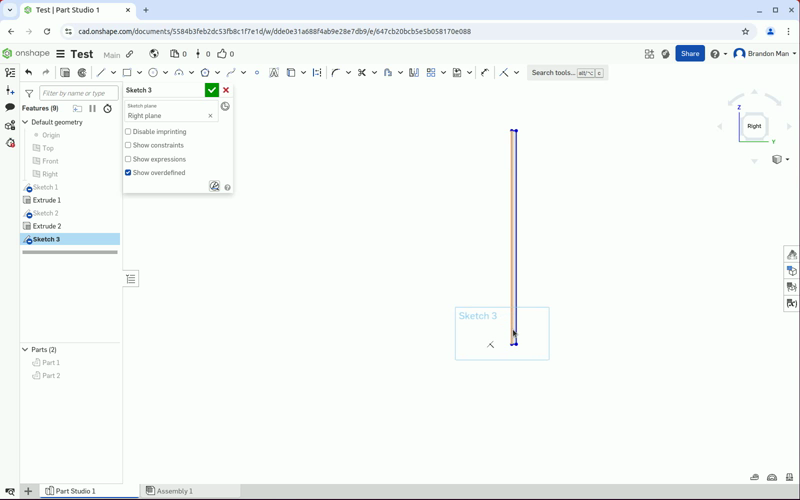
scroll(6)
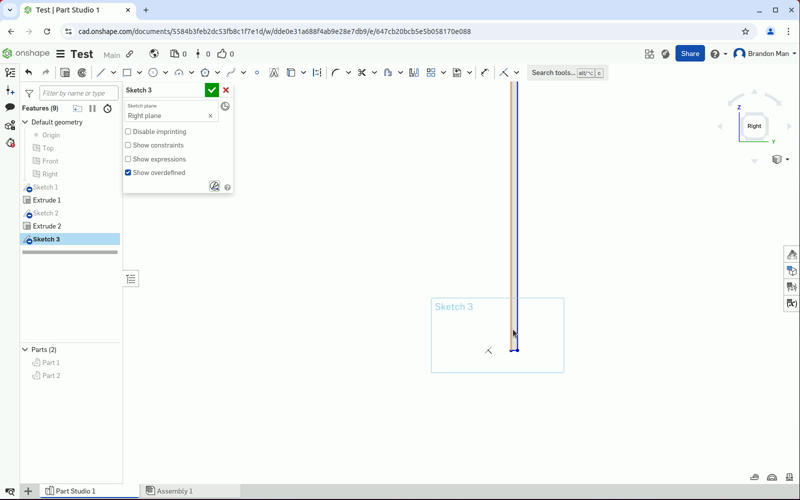
scroll(6)
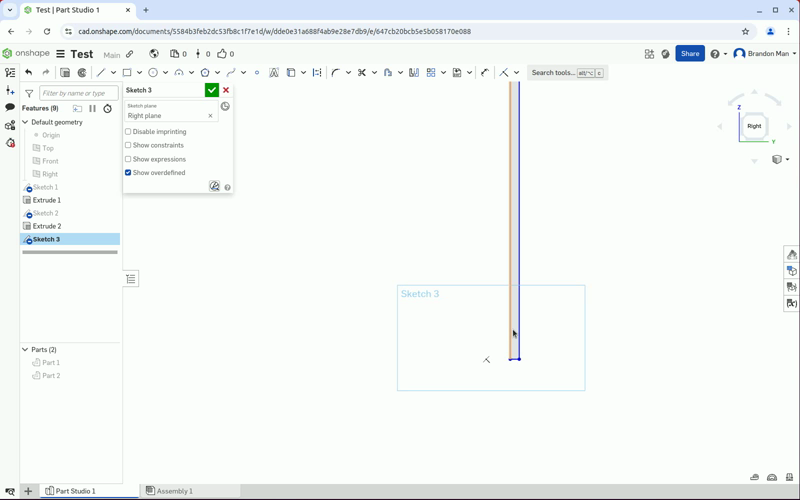
scroll(6)
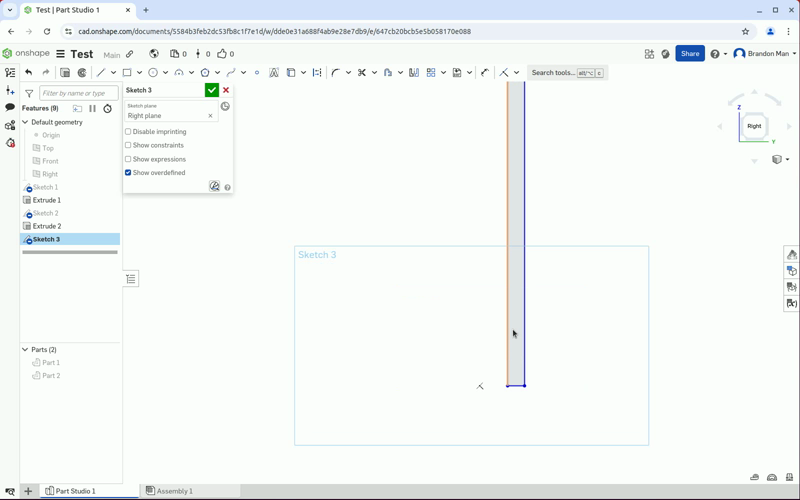
scroll(6)
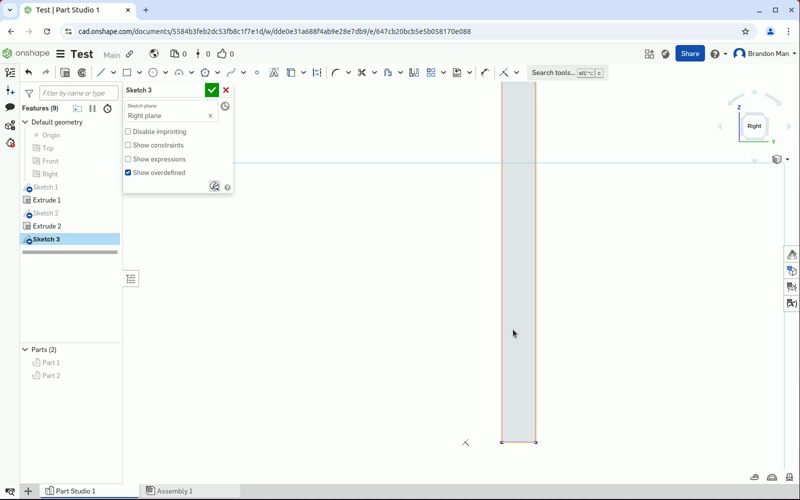
click(513, 329)
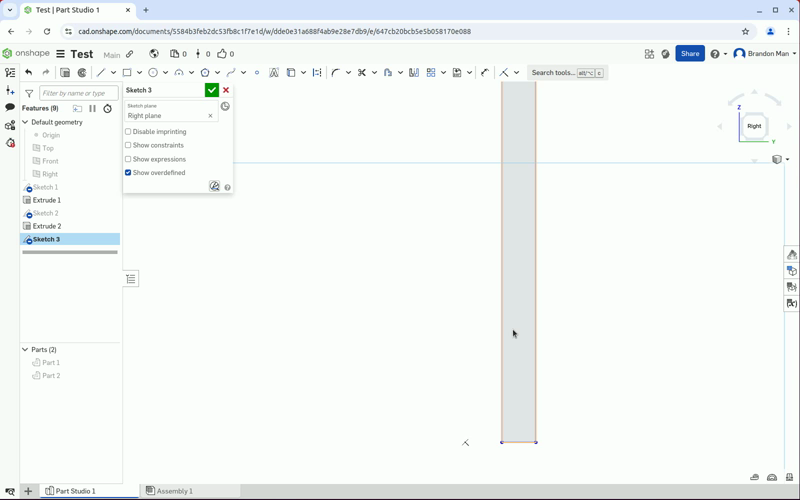
scroll(-6)
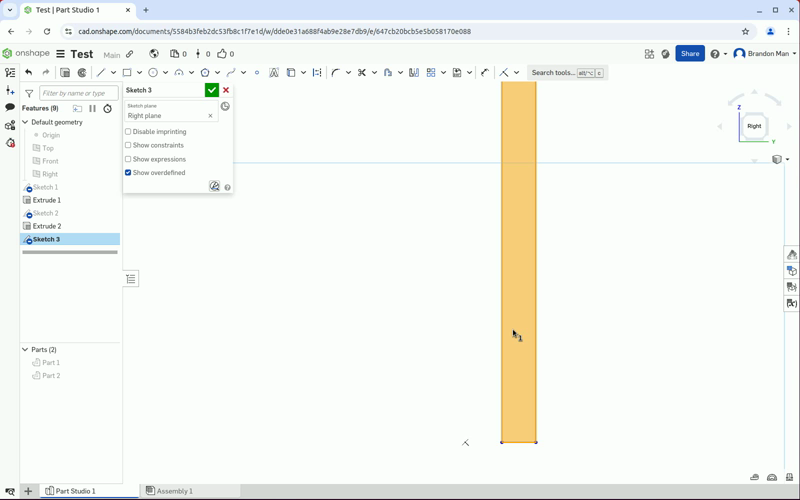
scroll(-6)
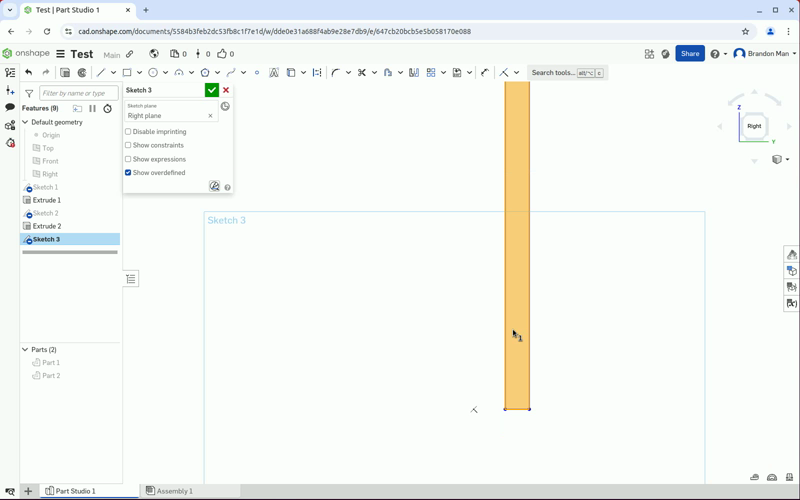
scroll(-6)
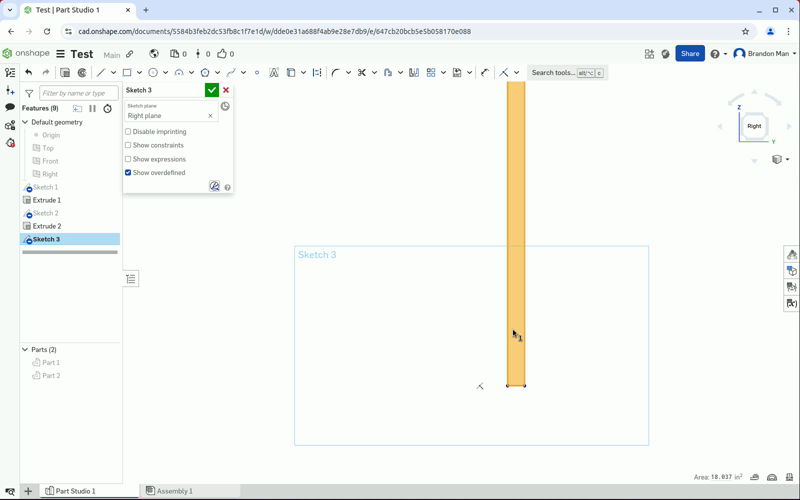
scroll(-6)
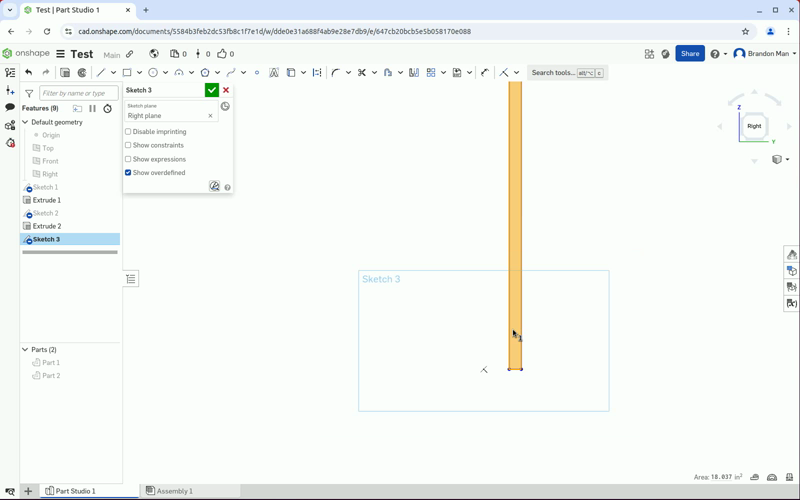
scroll(-6)
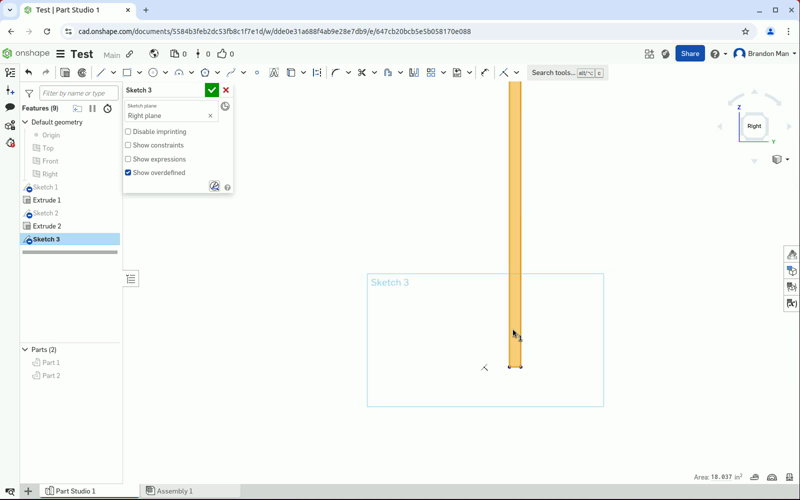
scroll(-6)
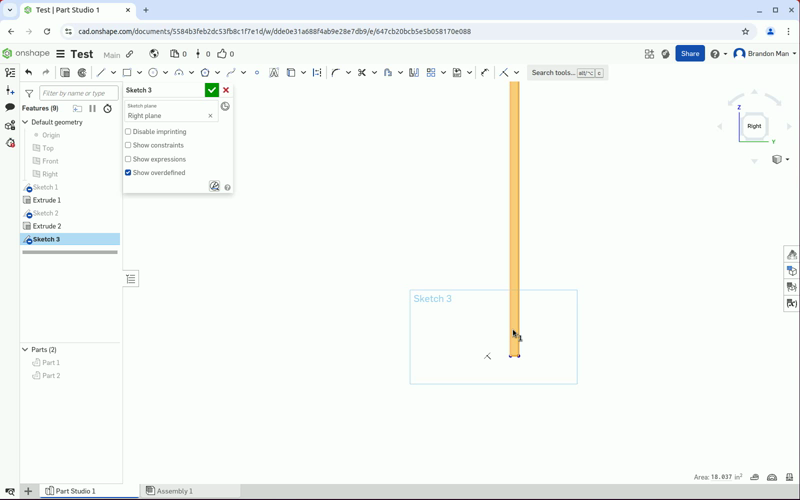
scroll(-6)
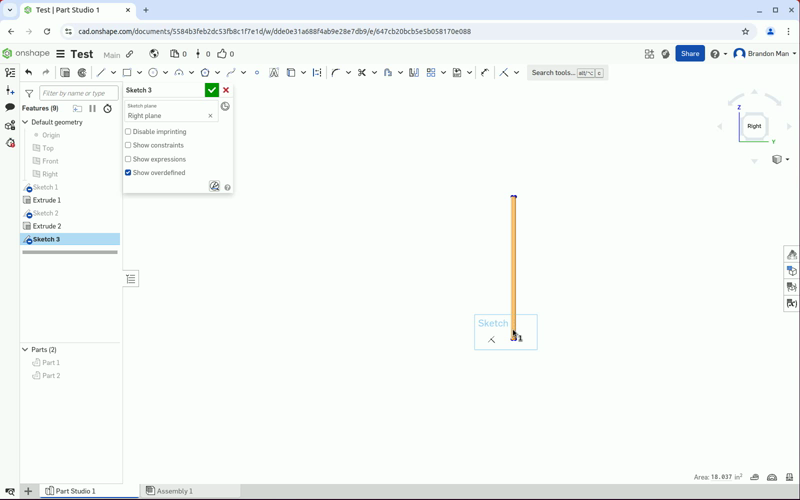
mouse_move(73, 352)
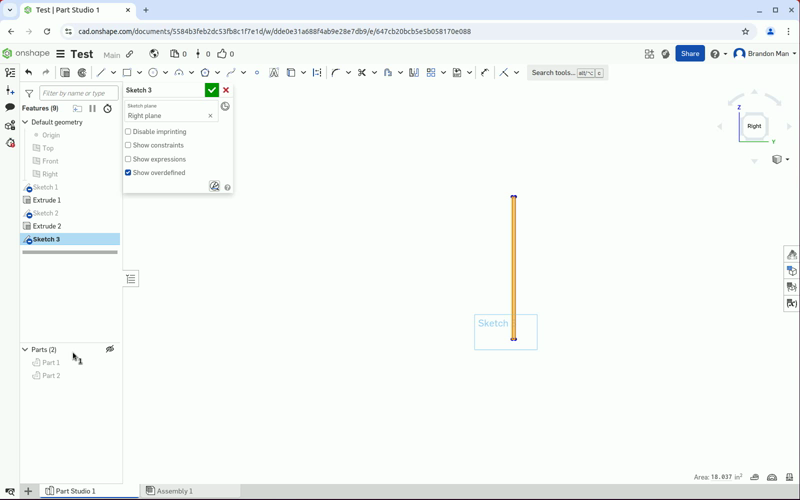
key(shift+y)
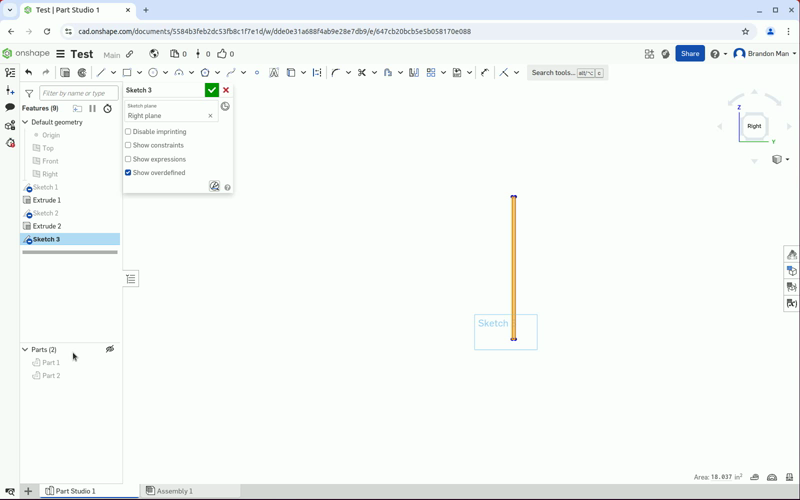
key(shift+e)
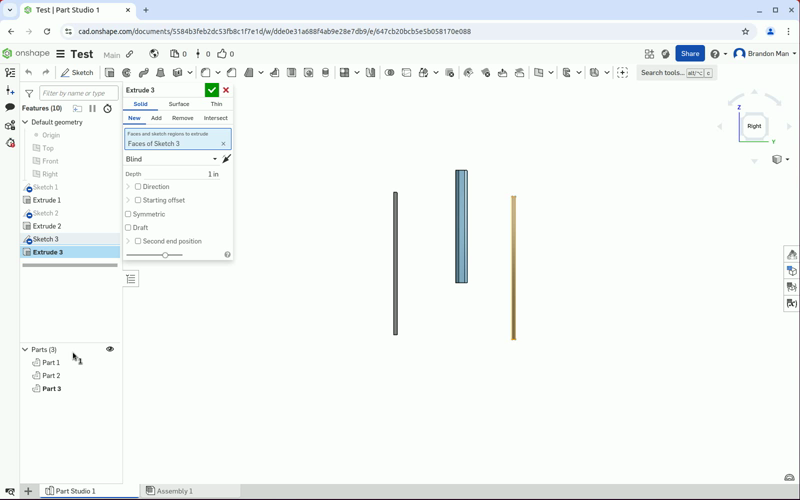
mouse_move(143, 106)
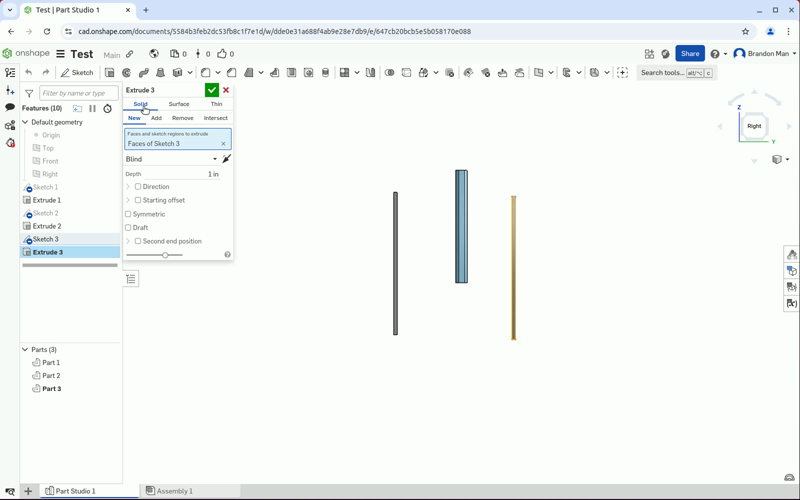
click(143, 106)
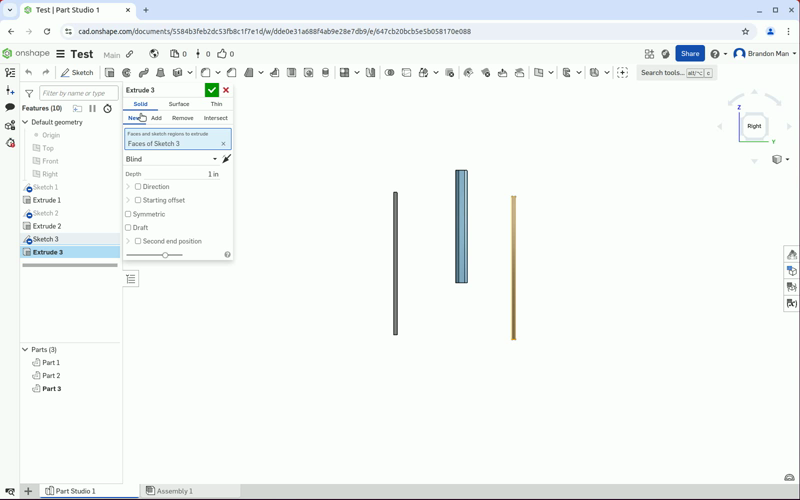
mouse_move(137, 120)
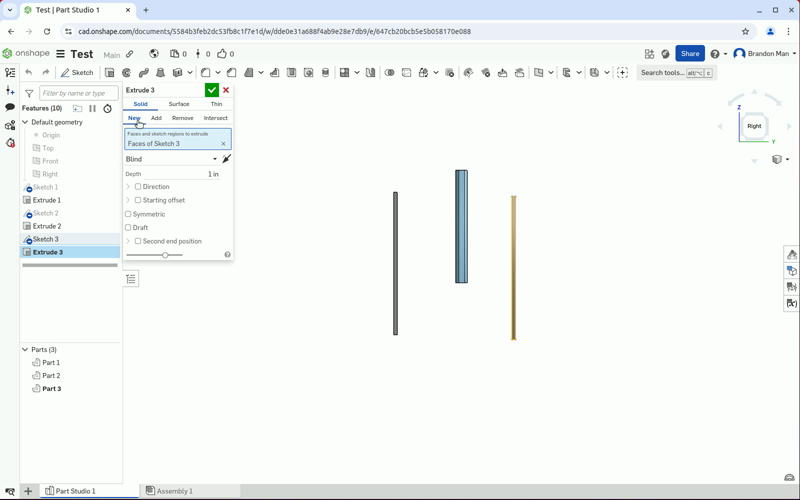
click(137, 120)
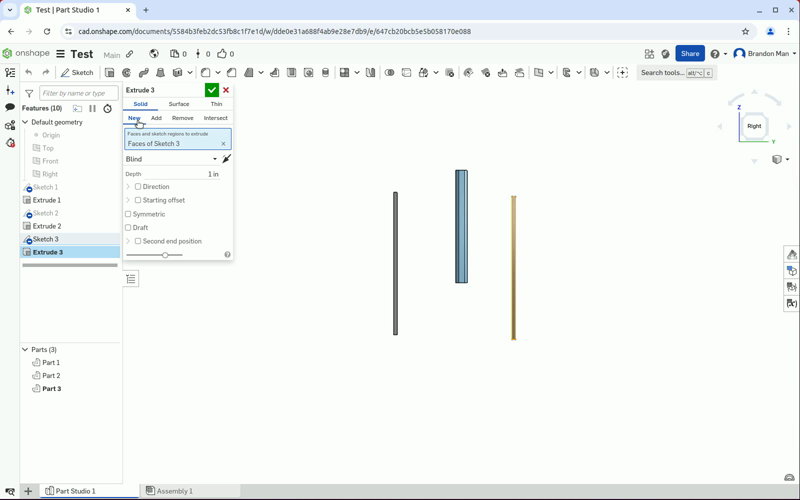
key(tab, 4)
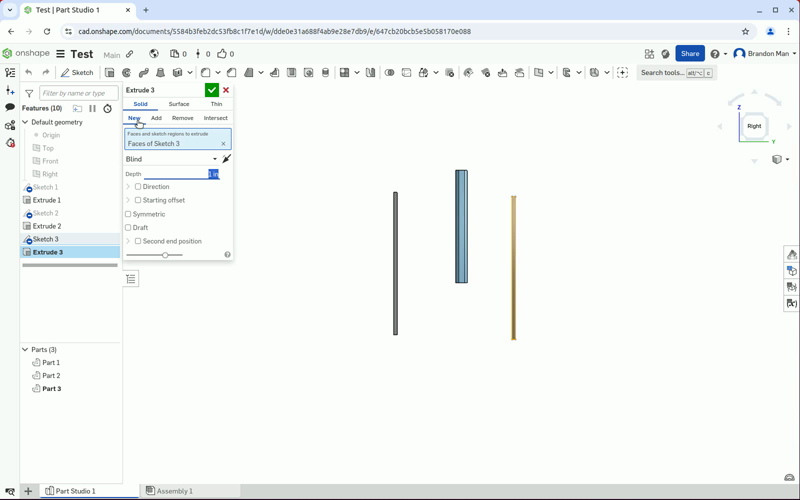
text(-0.241)
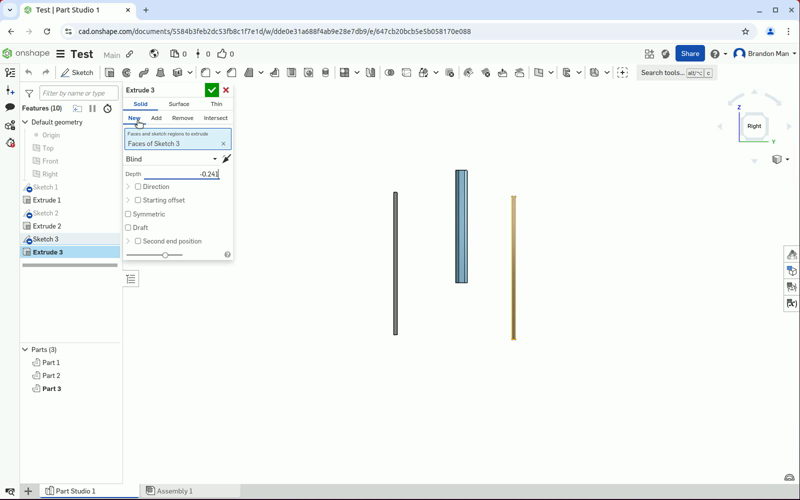
key(enter)
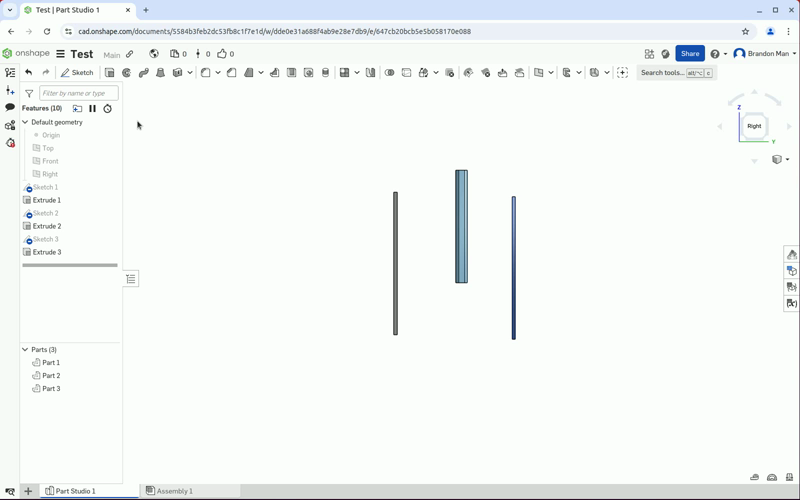
key(shift+h)
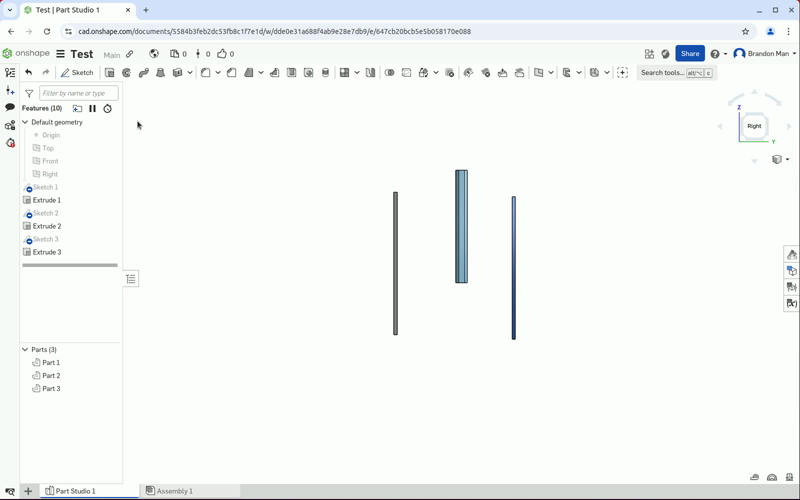
key(shift+h)
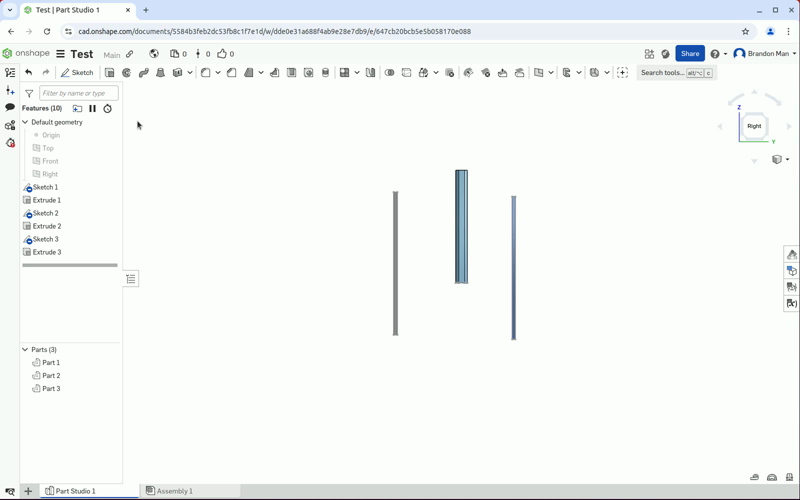
key(shift+7)
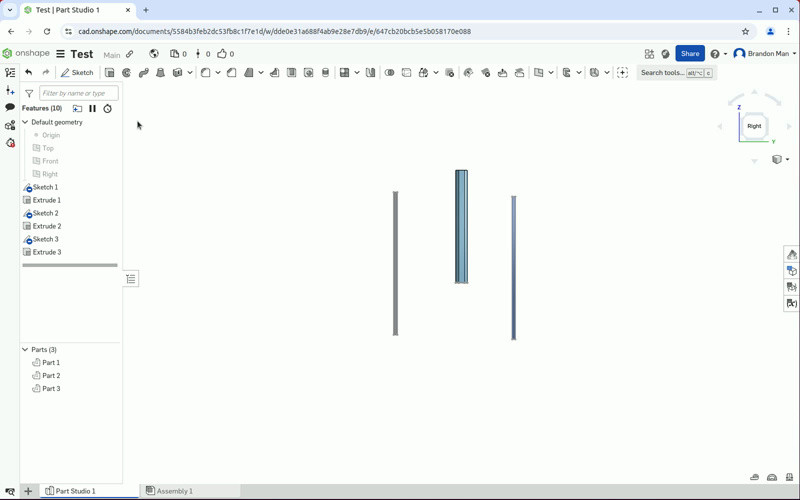
key(right, 2)
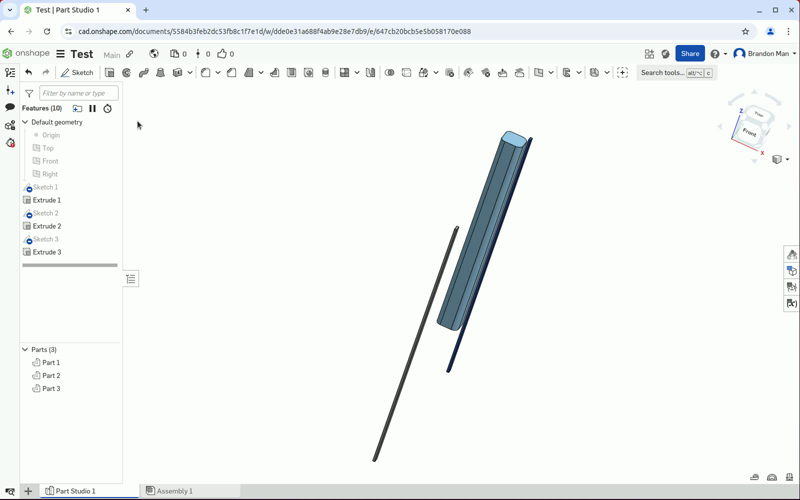
key(down, 2)
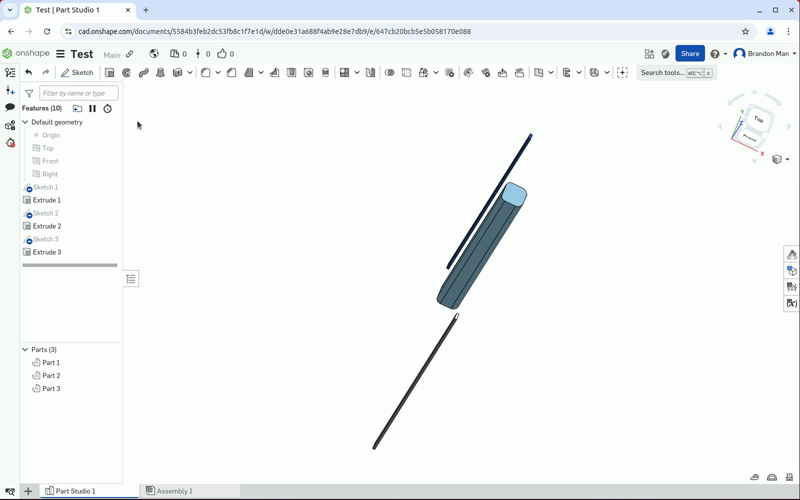
key(up, 2)
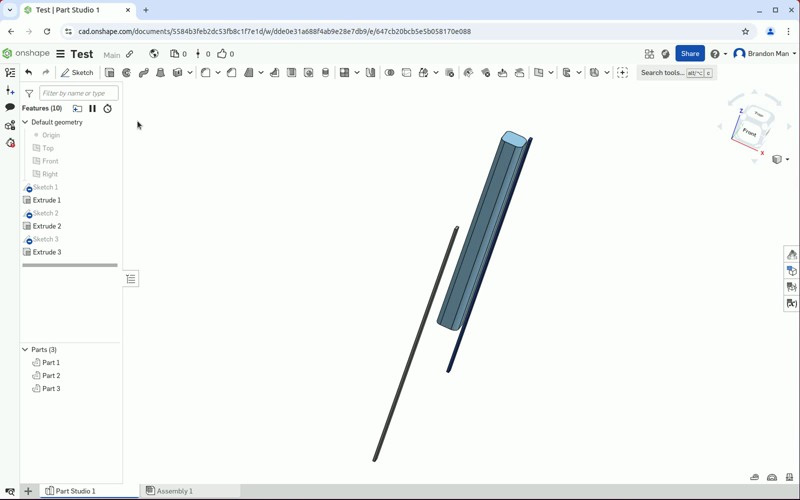
key(left, 2)
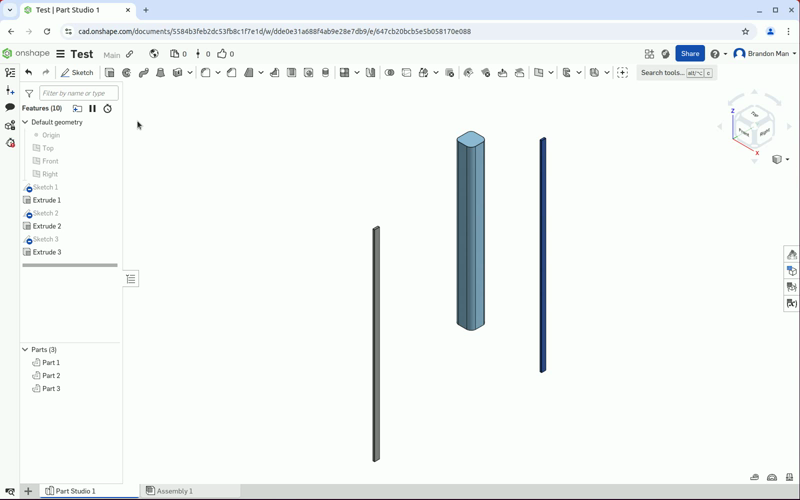
mouse_move(73, 189)
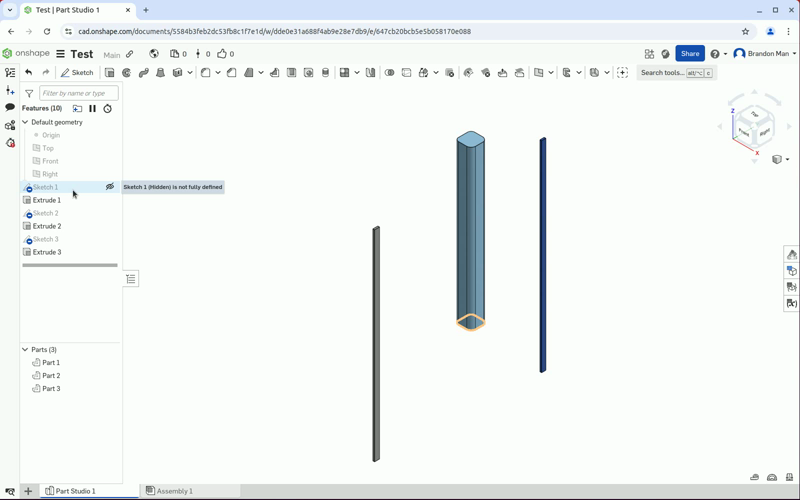
click(73, 189)